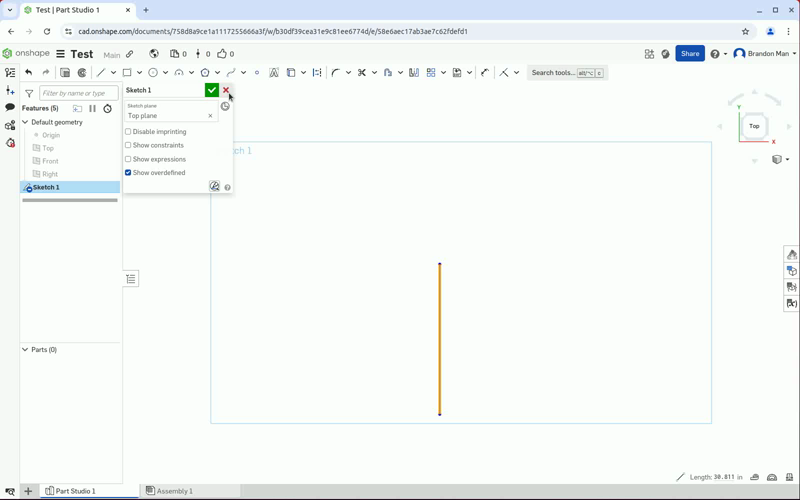
key(shift+h)
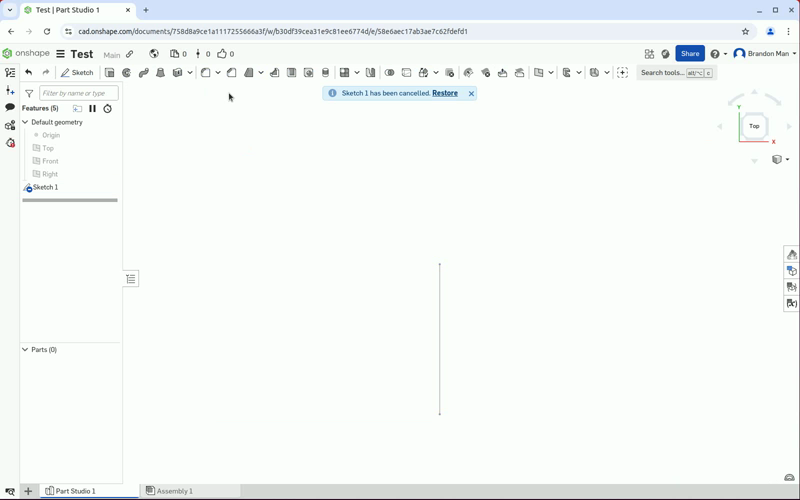
key(shift+s)
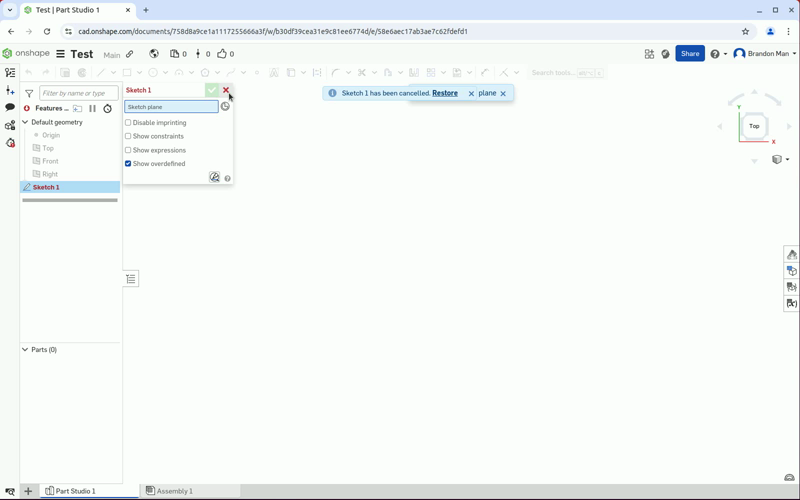
mouse_move(73, 150)
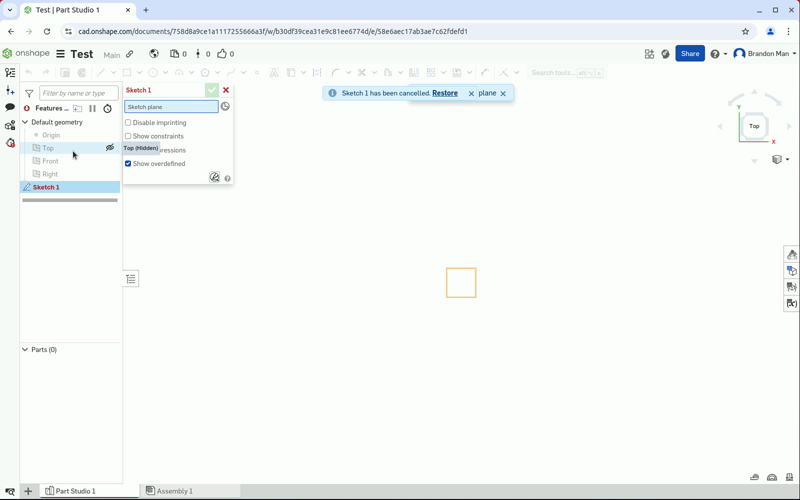
click(73, 150)
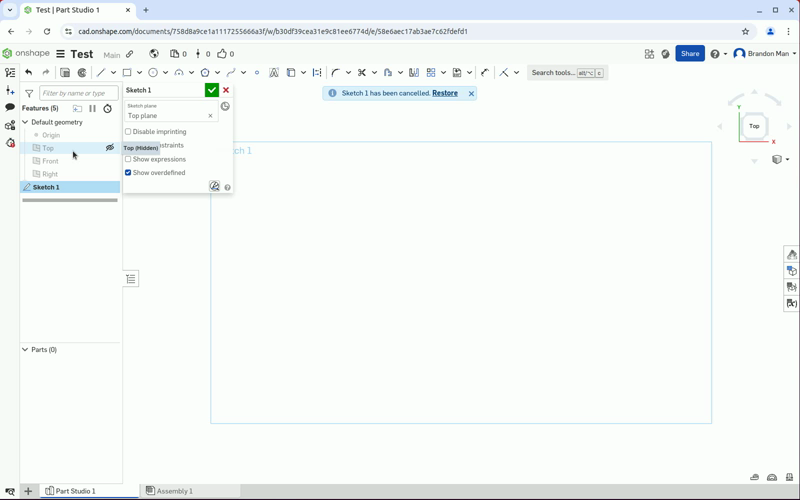
mouse_move(73, 352)
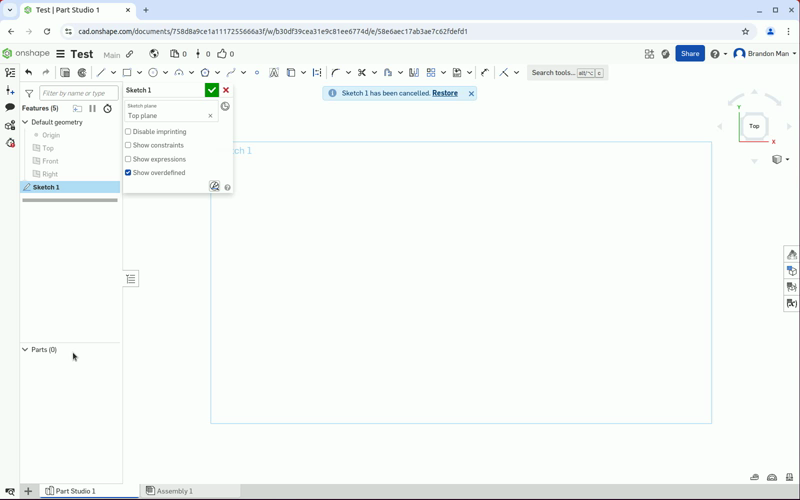
key(y)
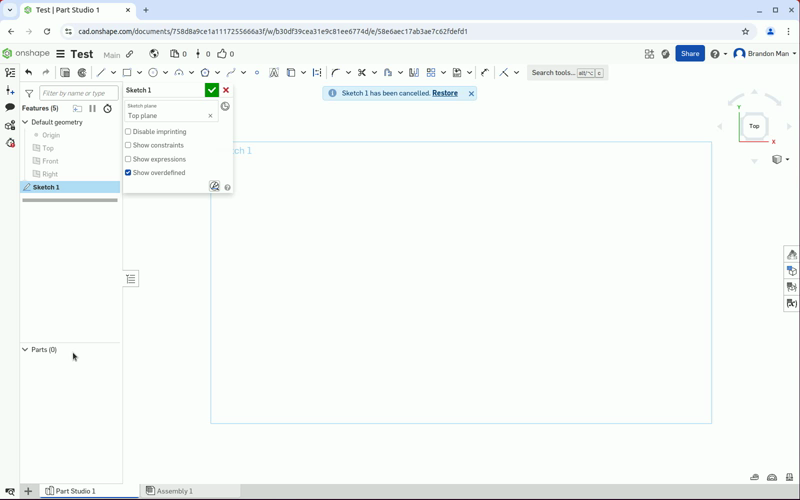
key(a)
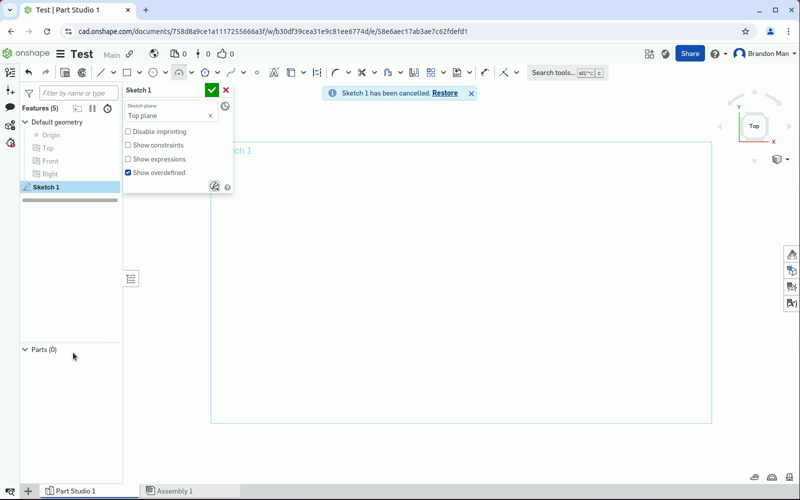
key_down(shift)
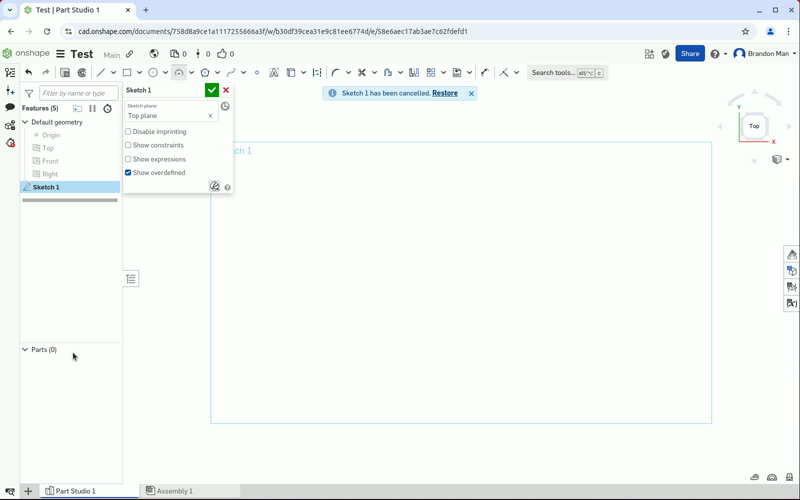
mouse_move(443, 378)
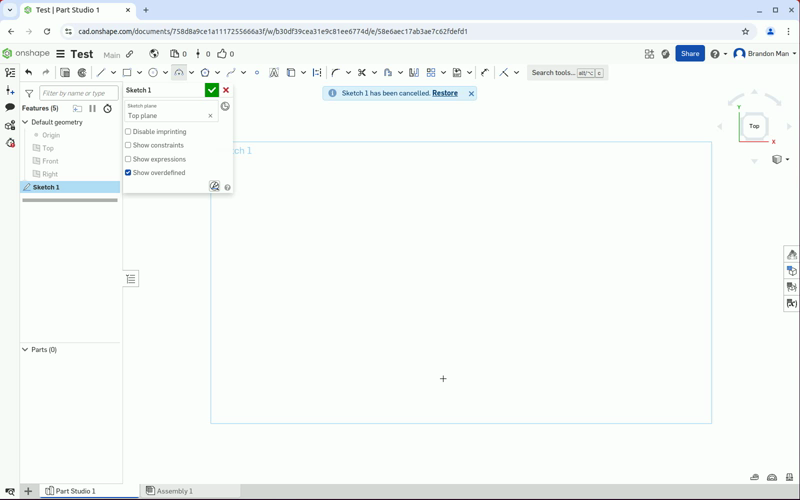
click(443, 378)
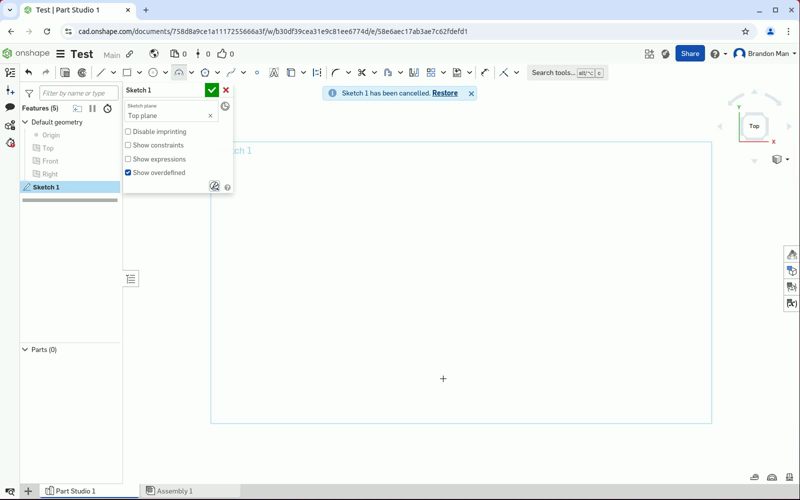
key_up(shift)
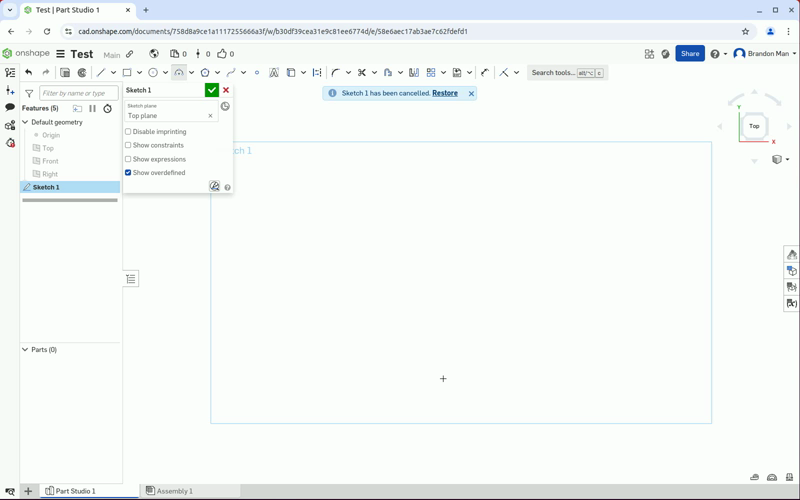
key_down(shift)
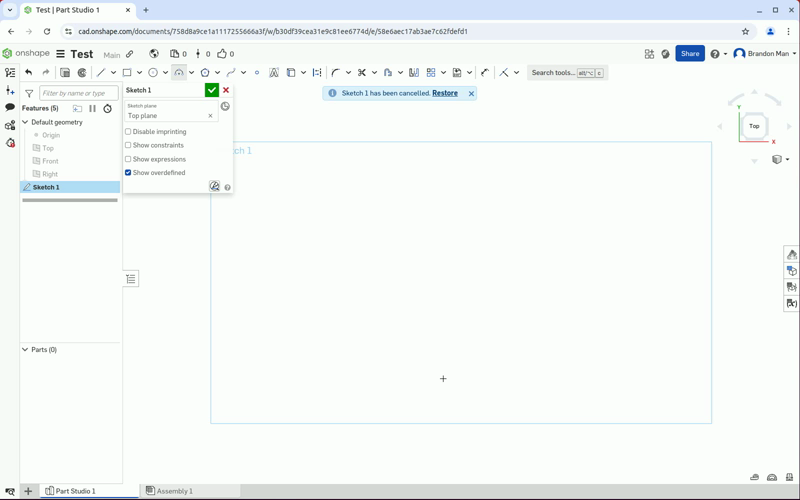
mouse_move(477, 378)
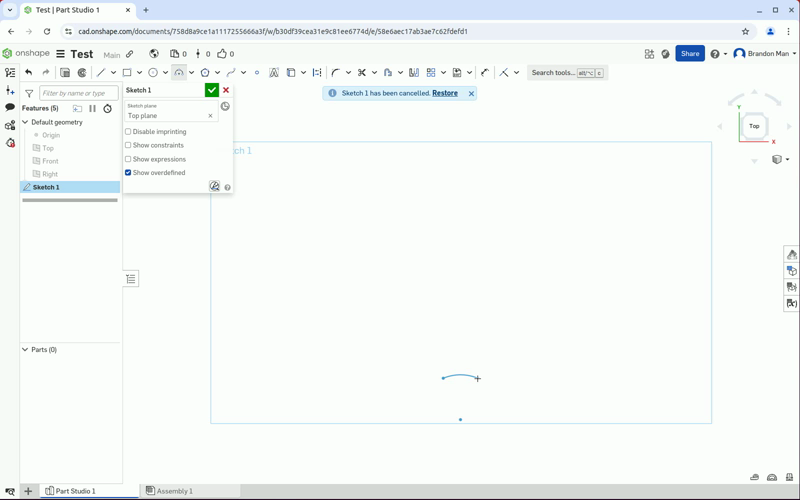
click(477, 378)
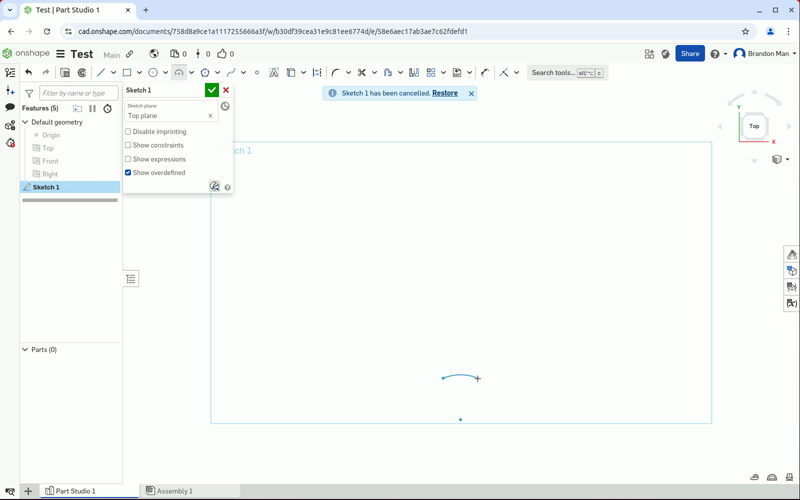
mouse_move(460, 395)
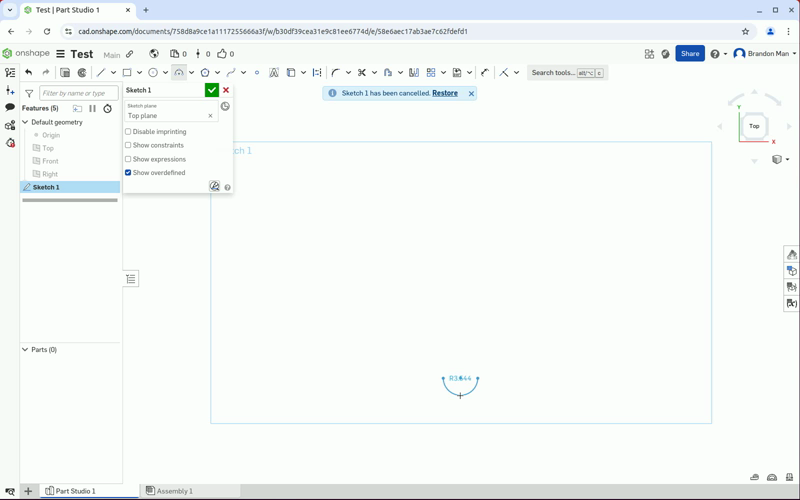
click(460, 395)
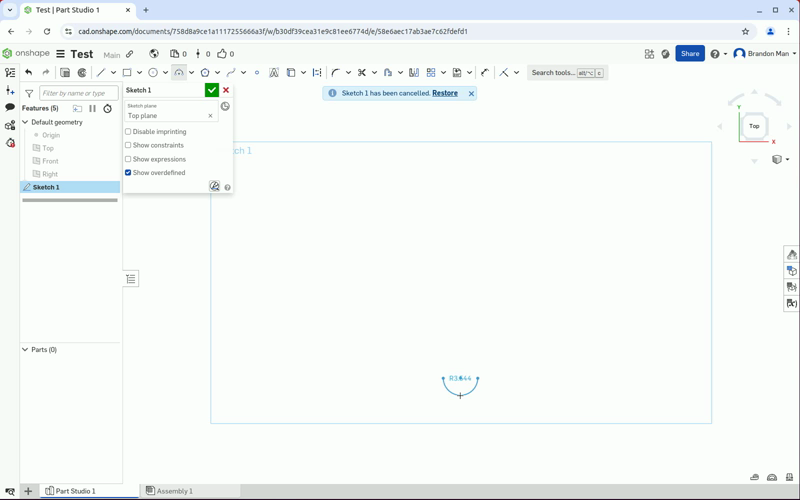
key_up(shift)
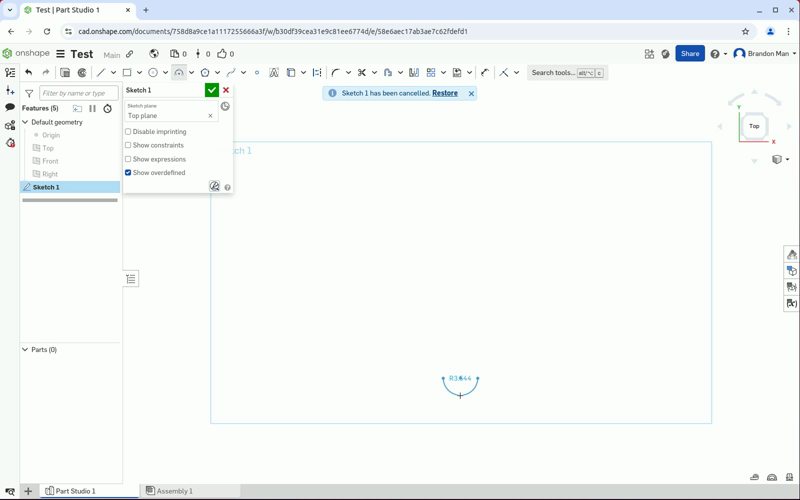
key(esc)
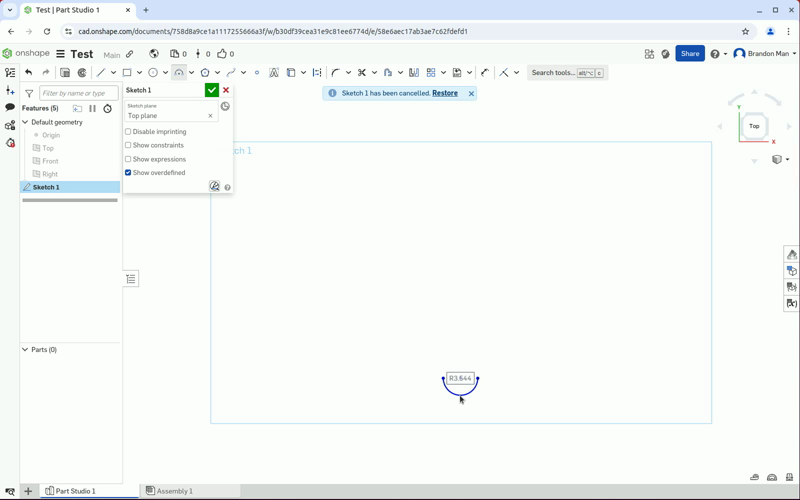
key(l)
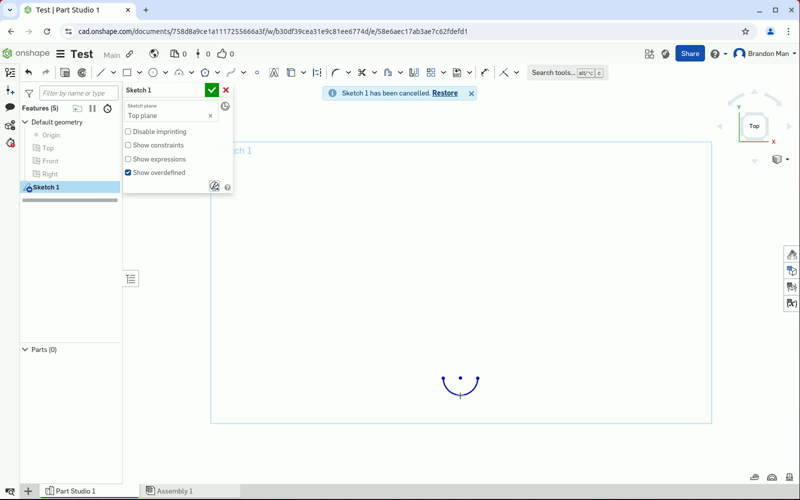
mouse_move(477, 378)
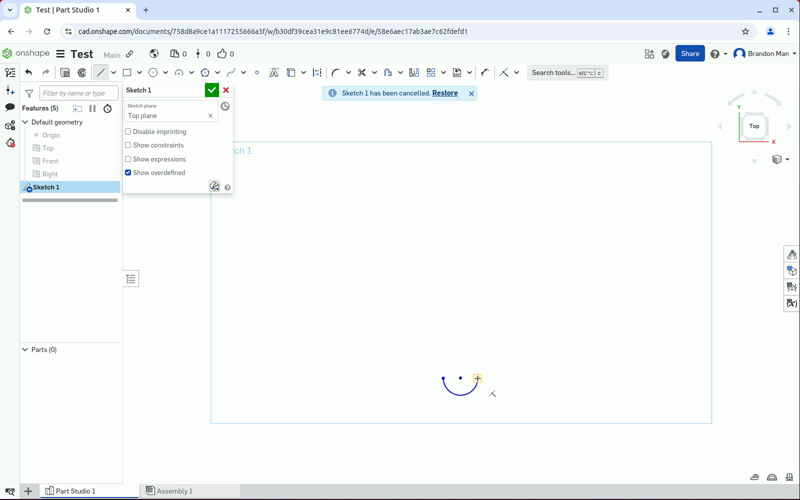
click(477, 378)
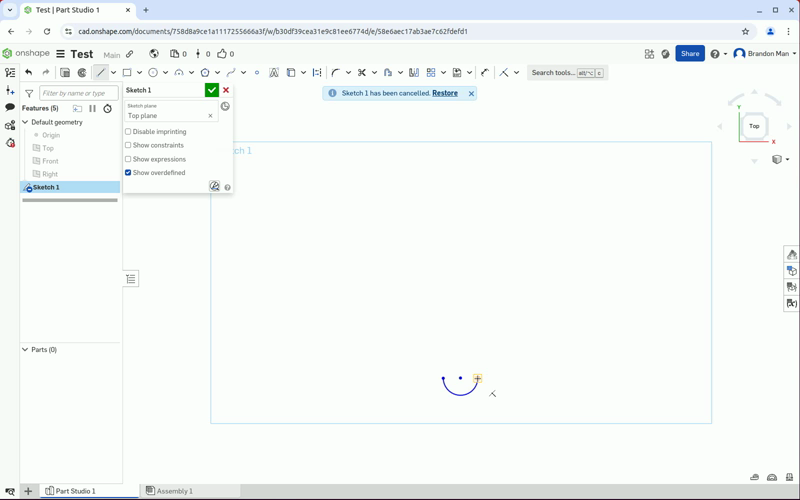
key_down(shift)
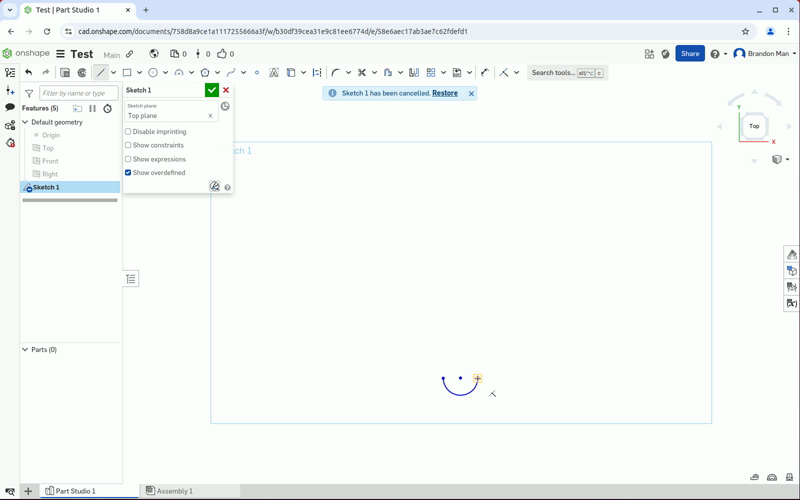
mouse_move(477, 188)
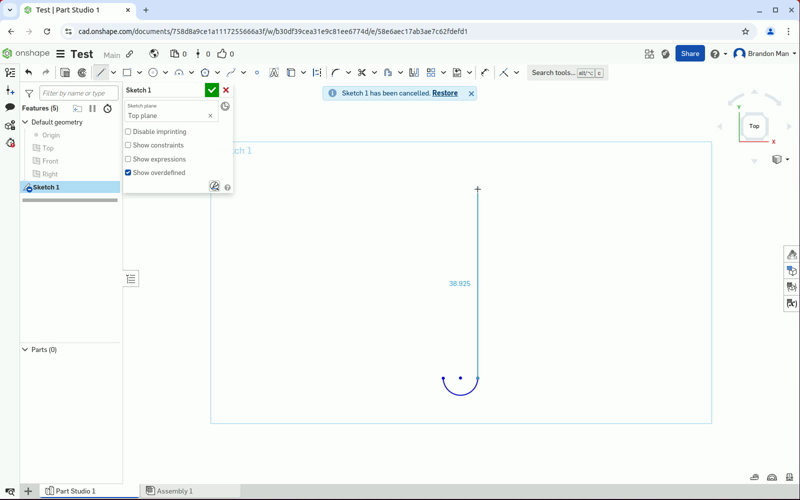
click(477, 188)
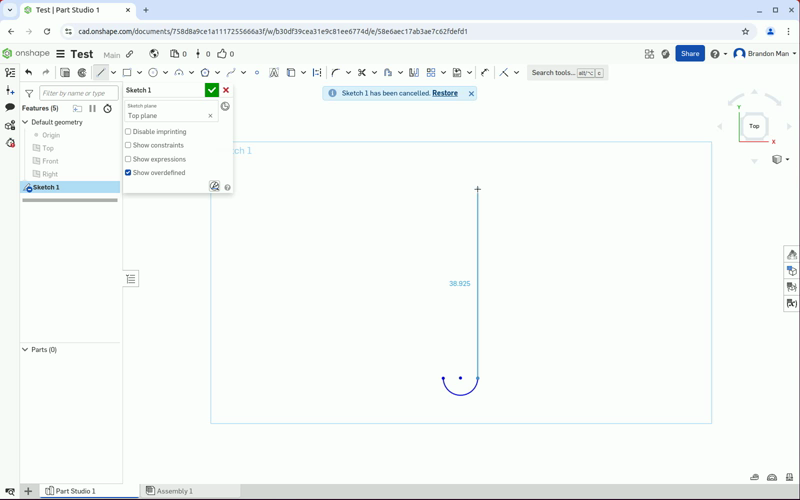
key_up(shift)
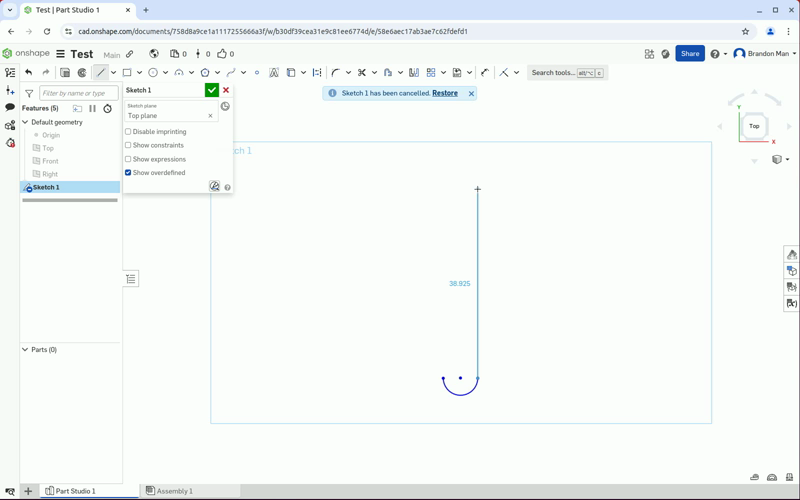
key(esc)
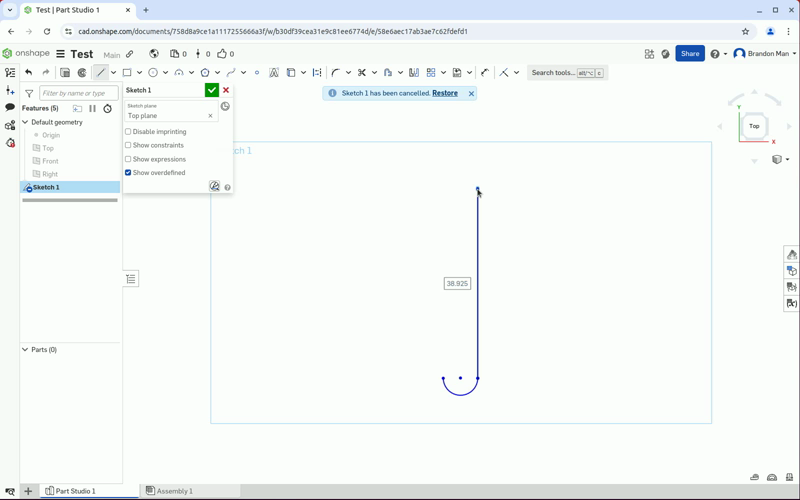
key(a)
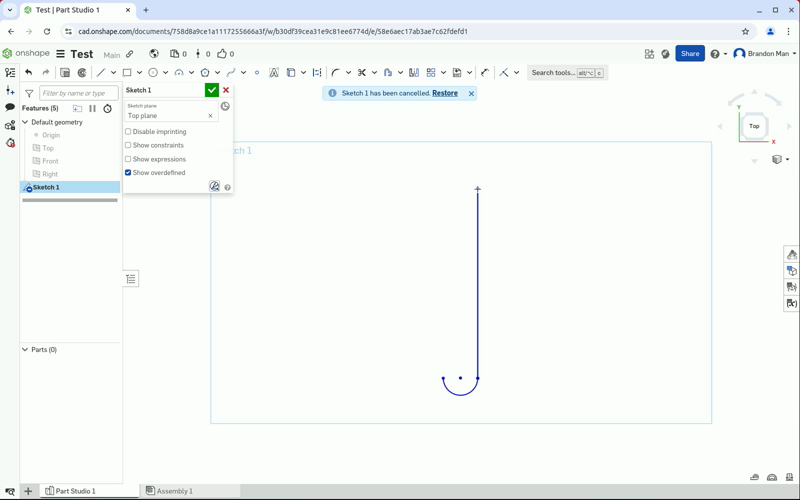
mouse_move(477, 188)
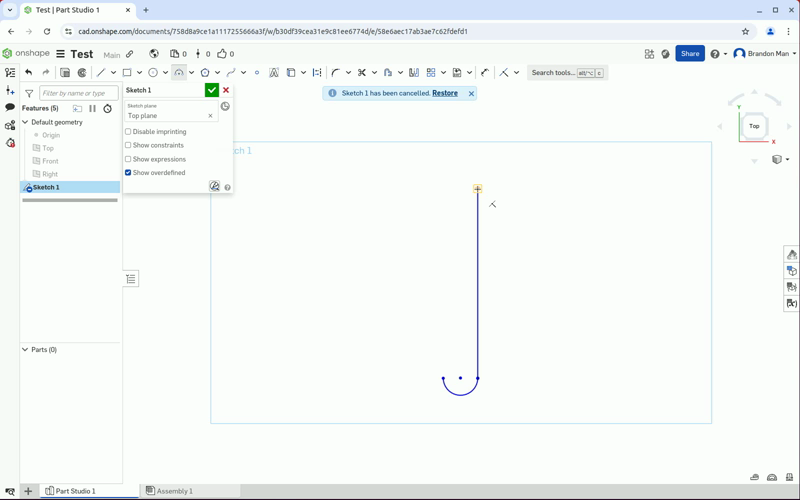
click(477, 188)
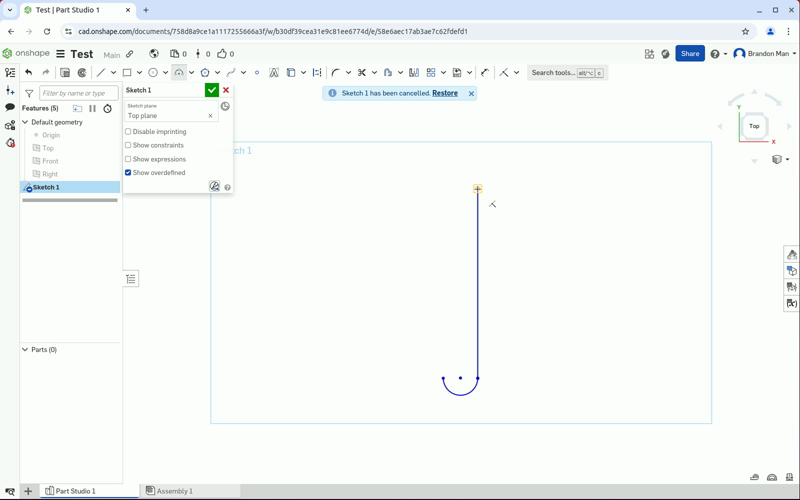
key_down(shift)
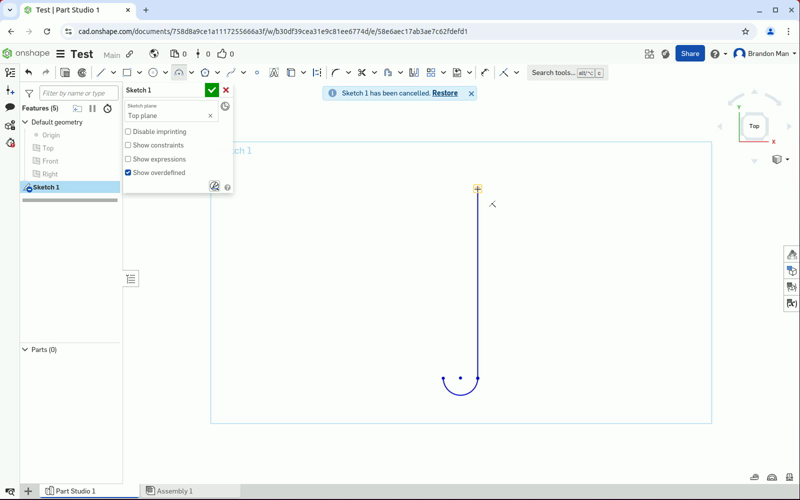
mouse_move(443, 188)
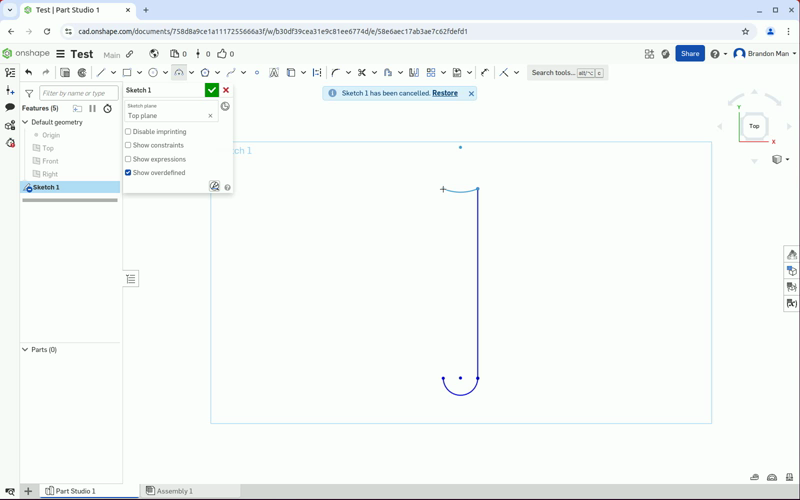
click(443, 188)
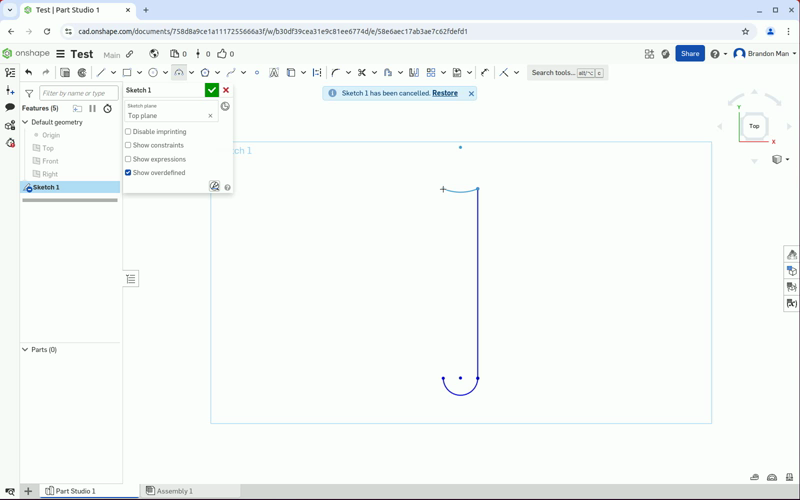
mouse_move(460, 171)
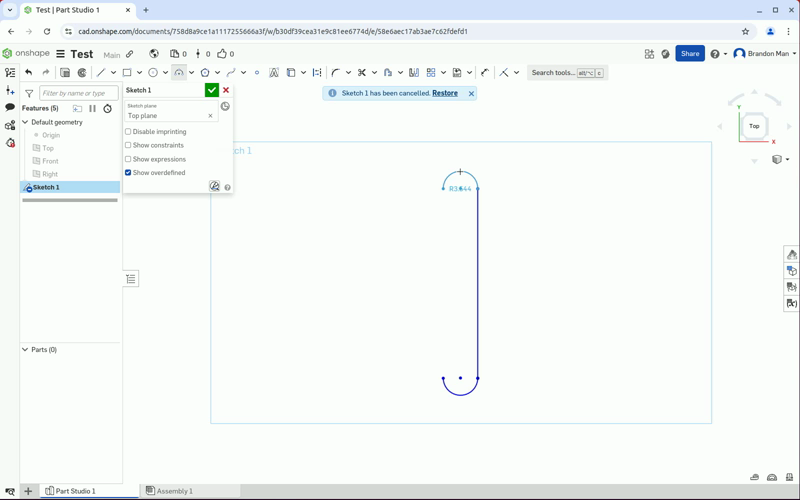
click(460, 171)
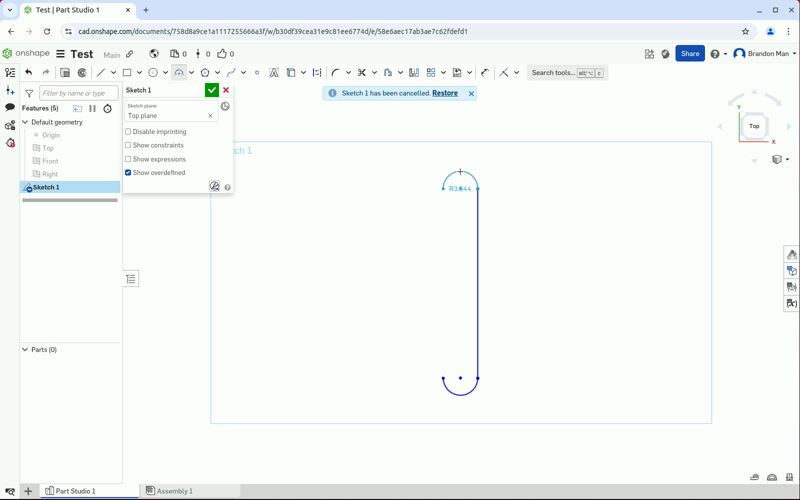
key_up(shift)
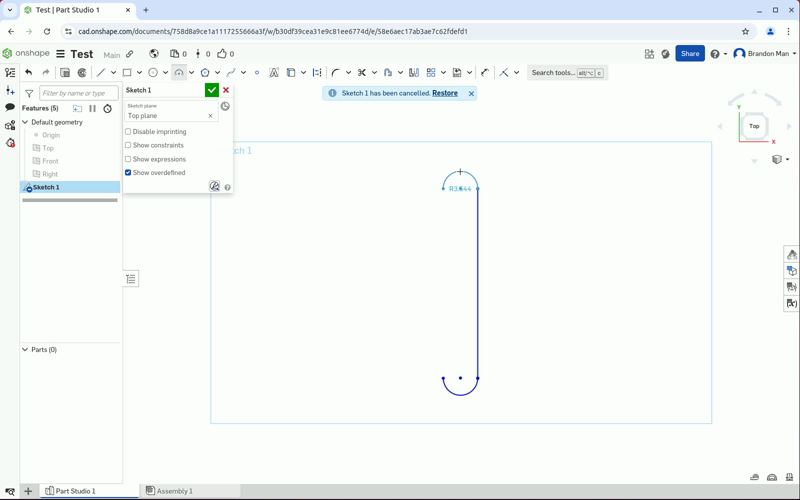
key(esc)
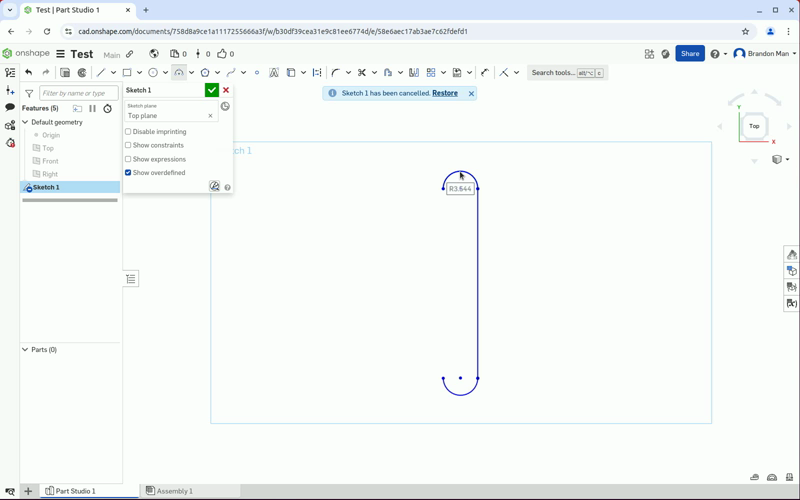
key(l)
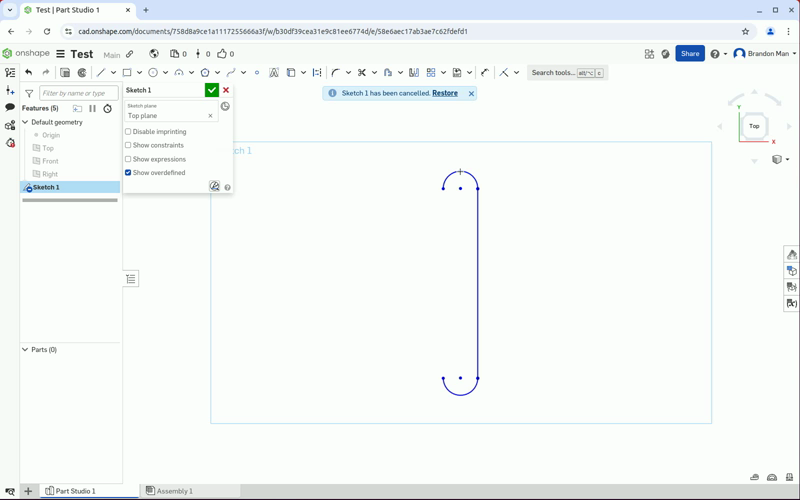
mouse_move(443, 188)
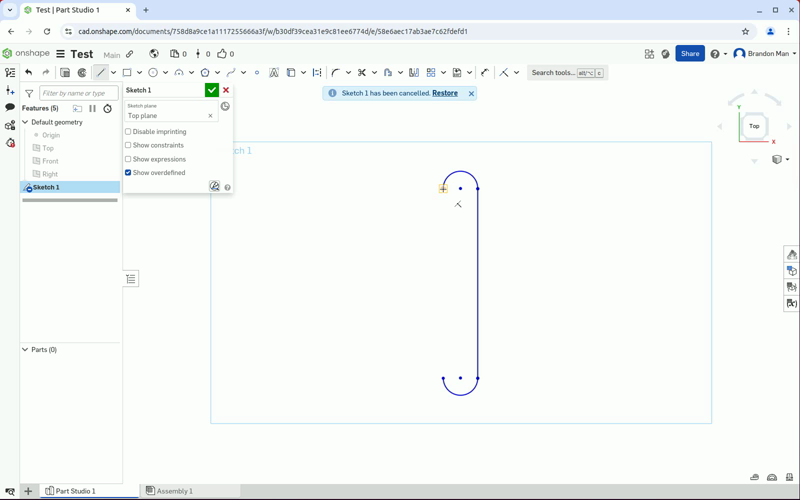
click(443, 188)
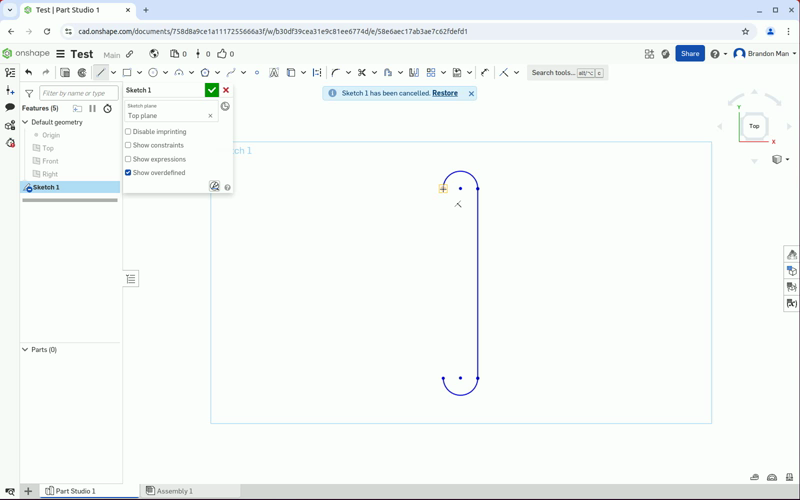
key_down(shift)
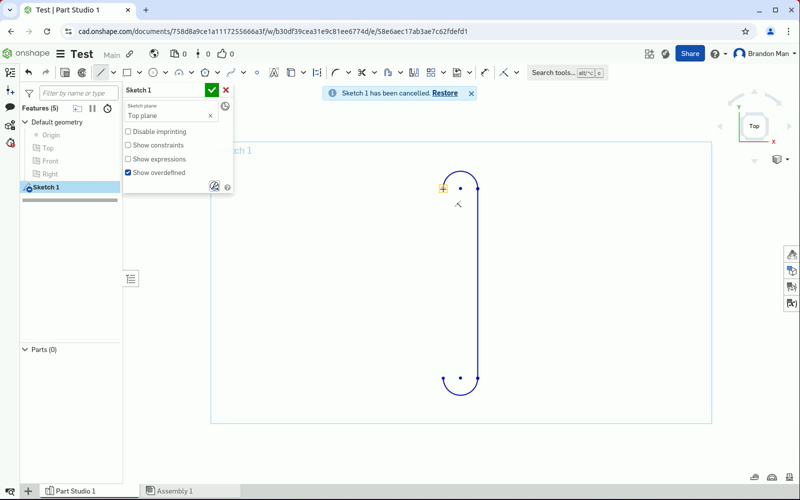
mouse_move(443, 378)
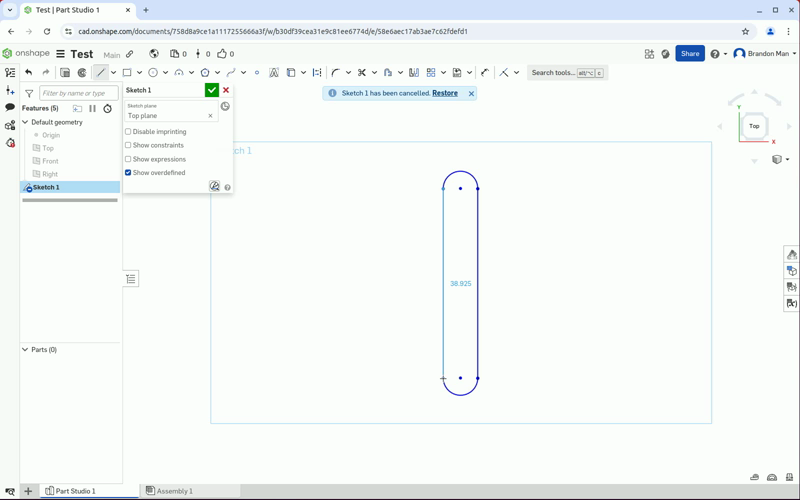
key_up(shift)
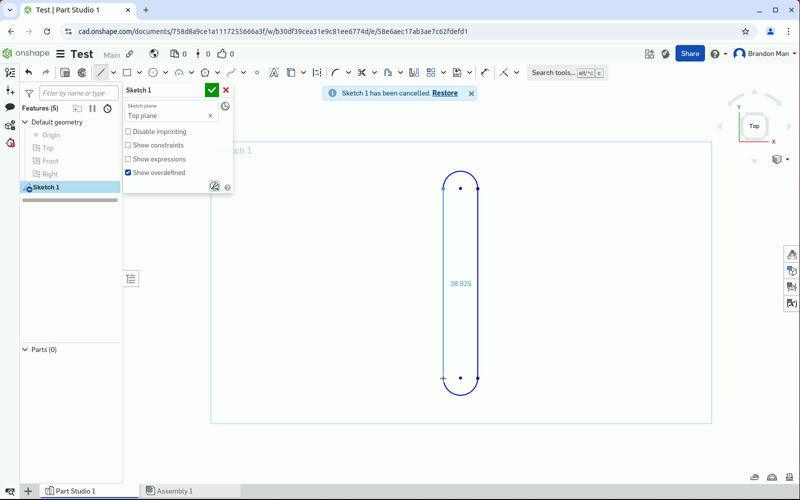
click(443, 378)
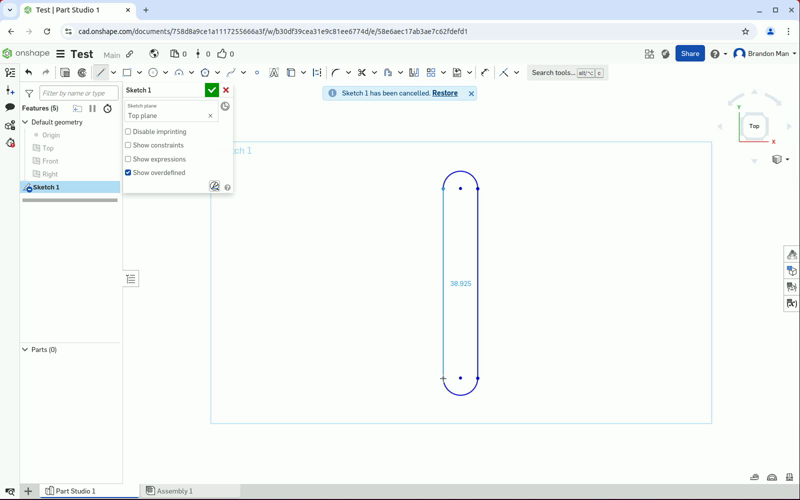
key(esc)
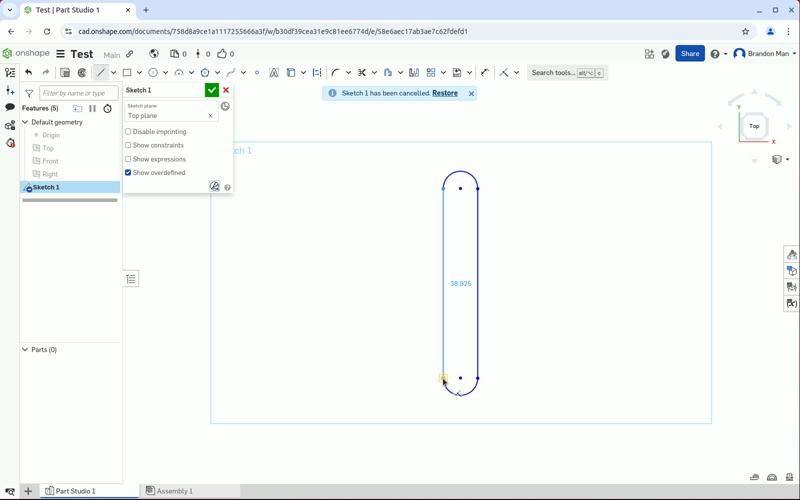
key(c)
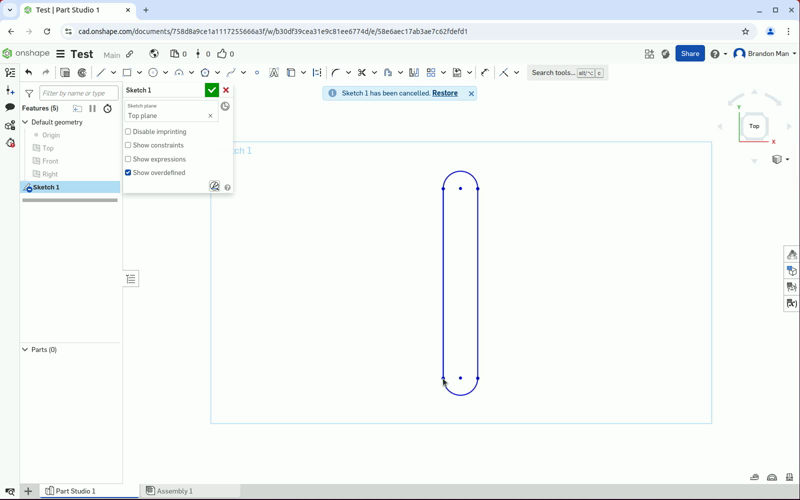
key_down(shift)
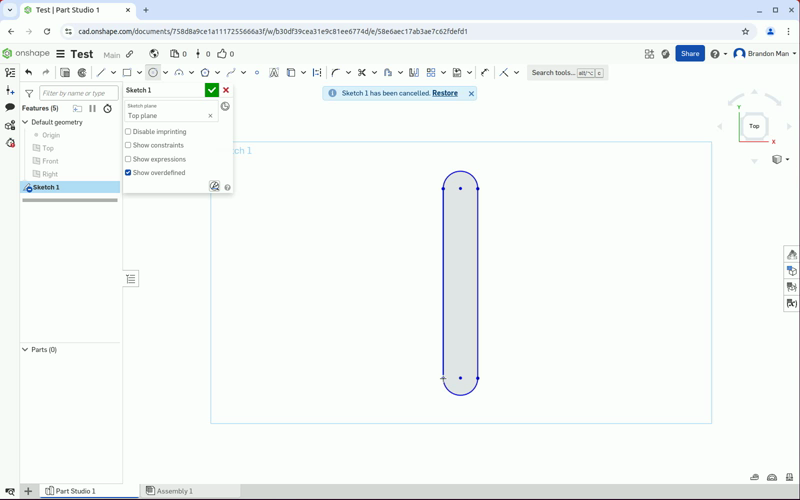
mouse_move(460, 378)
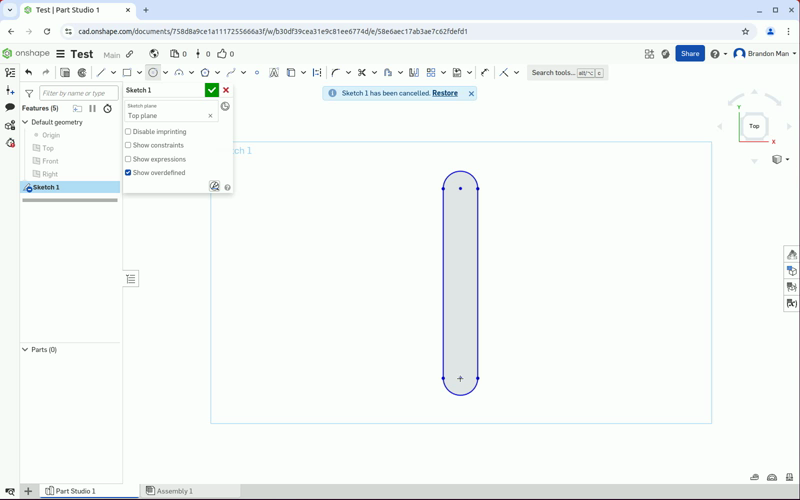
click(460, 378)
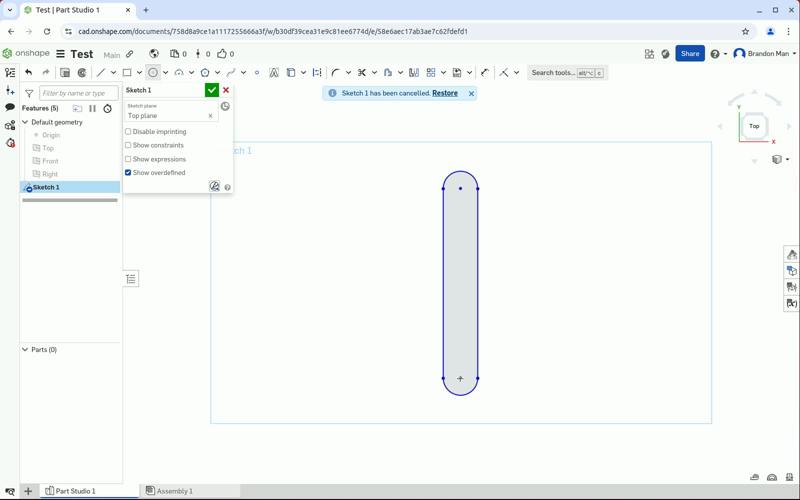
key_up(shift)
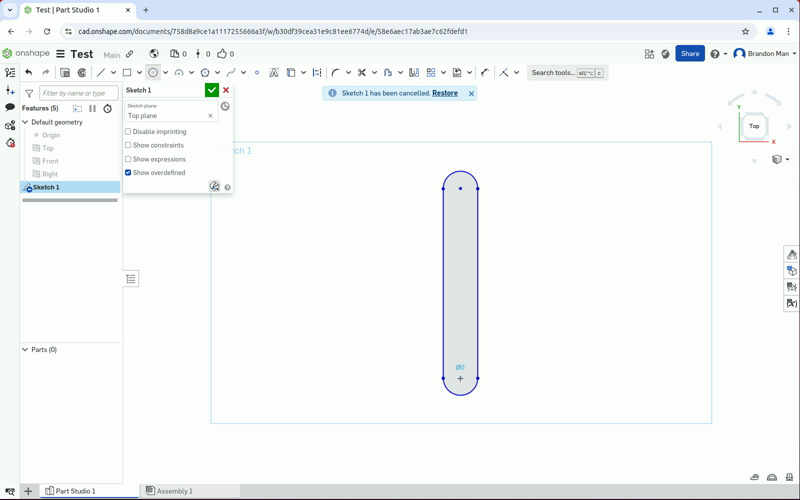
mouse_move(469, 378)
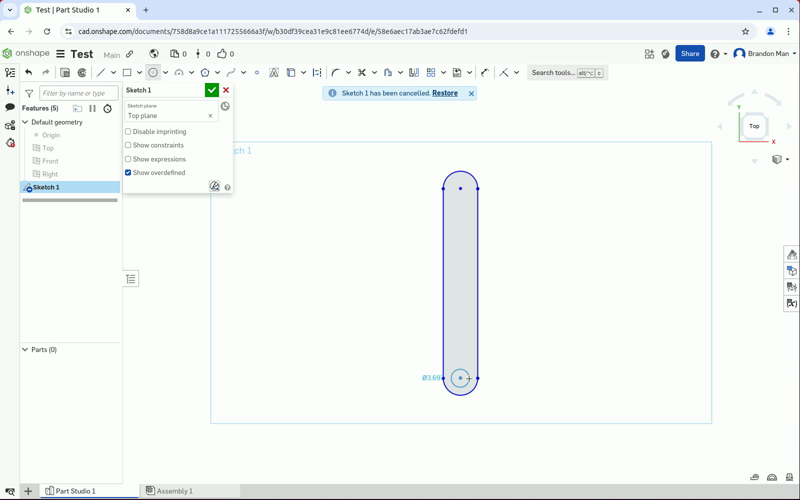
click(469, 378)
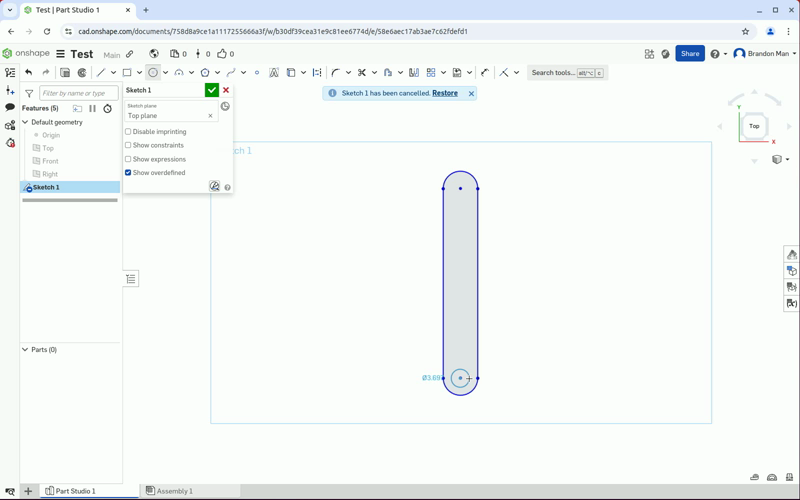
key(esc)
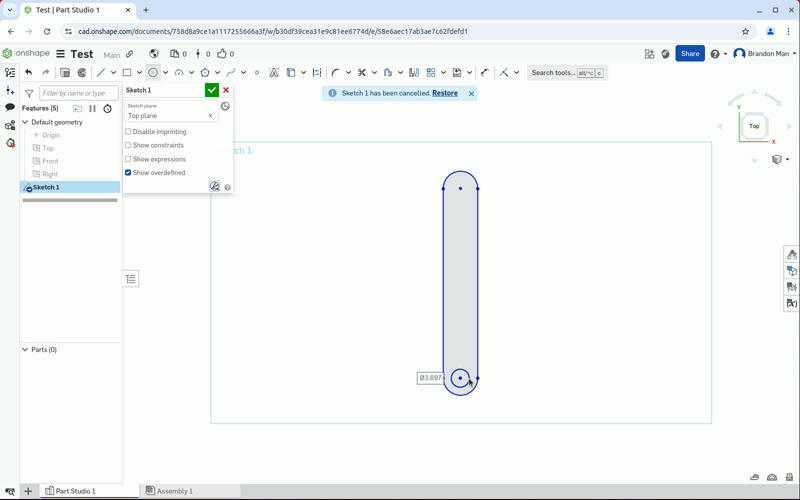
key(c)
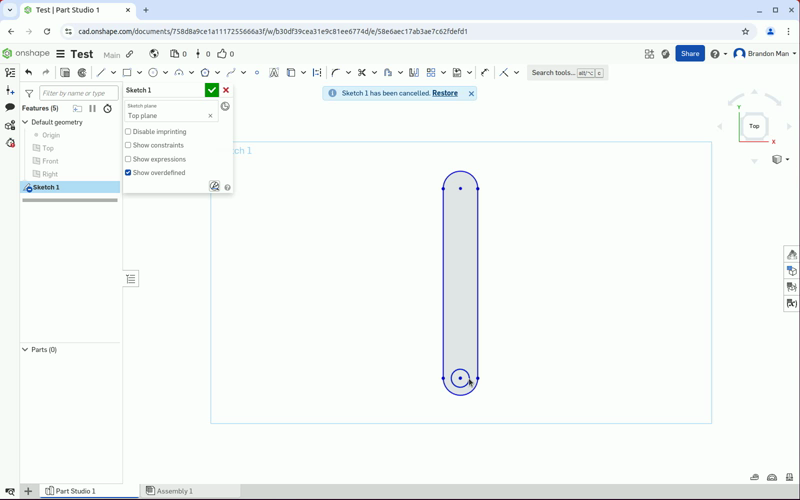
key_down(shift)
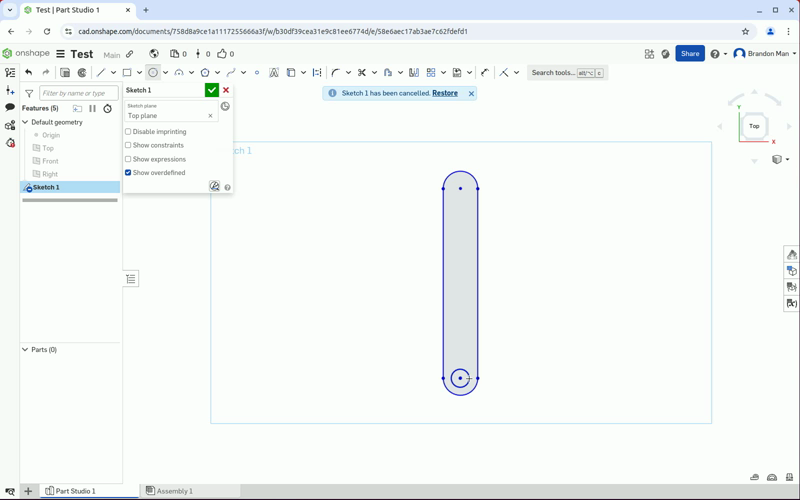
mouse_move(460, 282)
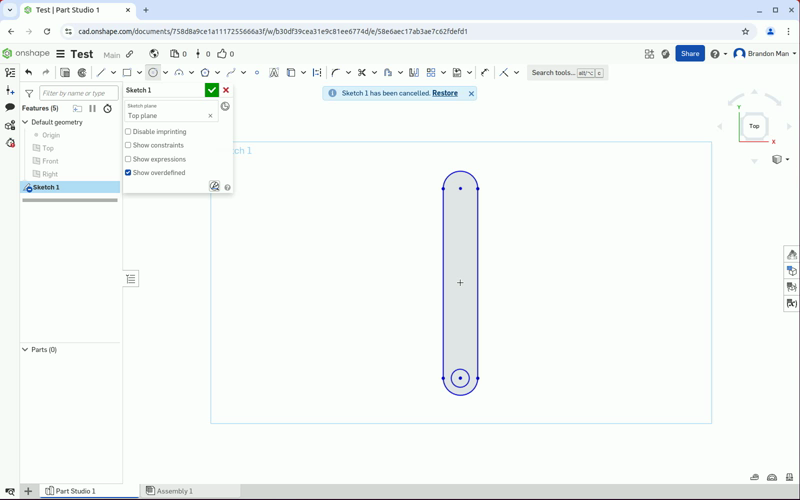
click(460, 282)
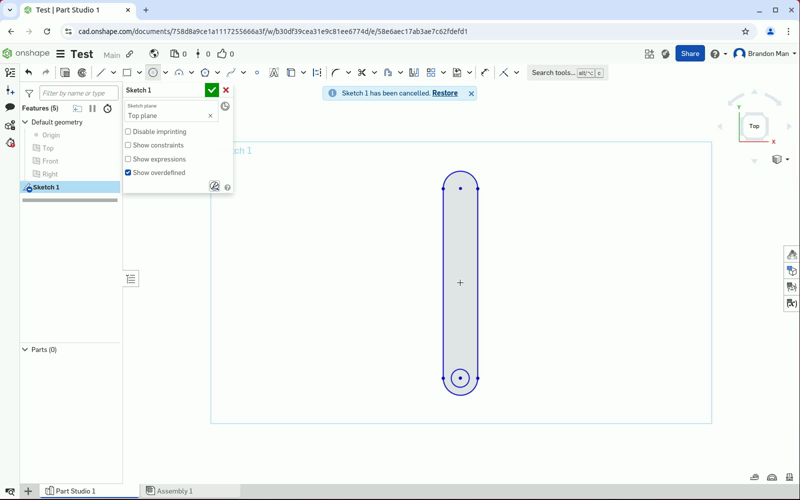
key_up(shift)
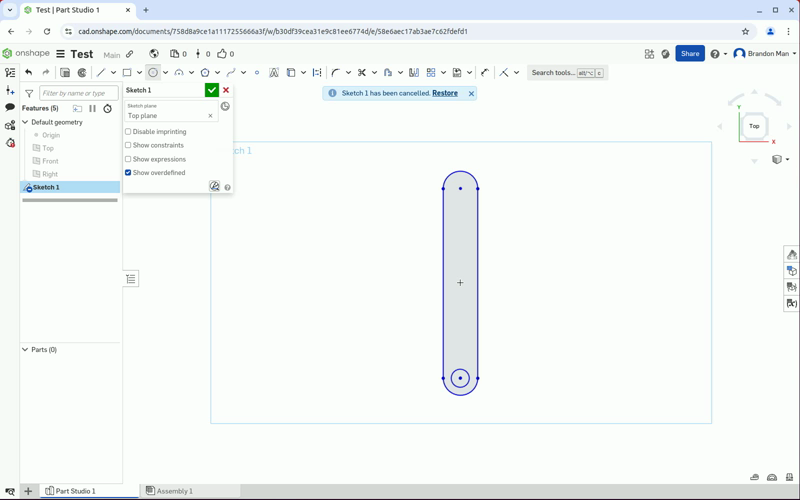
mouse_move(469, 282)
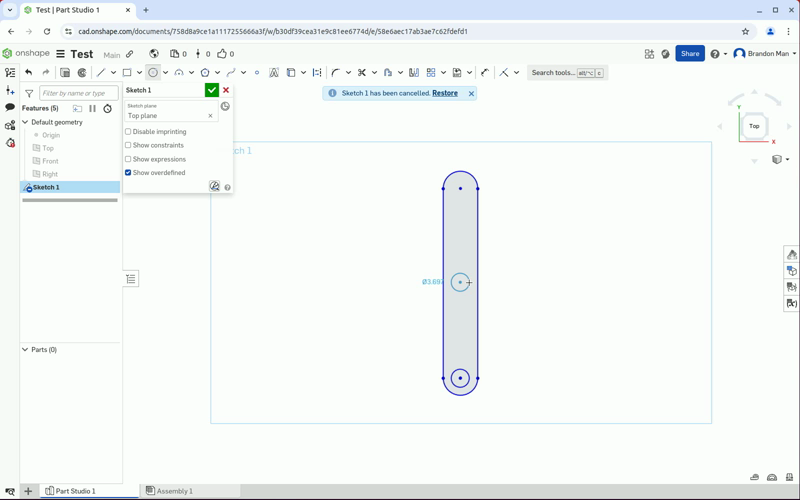
click(469, 282)
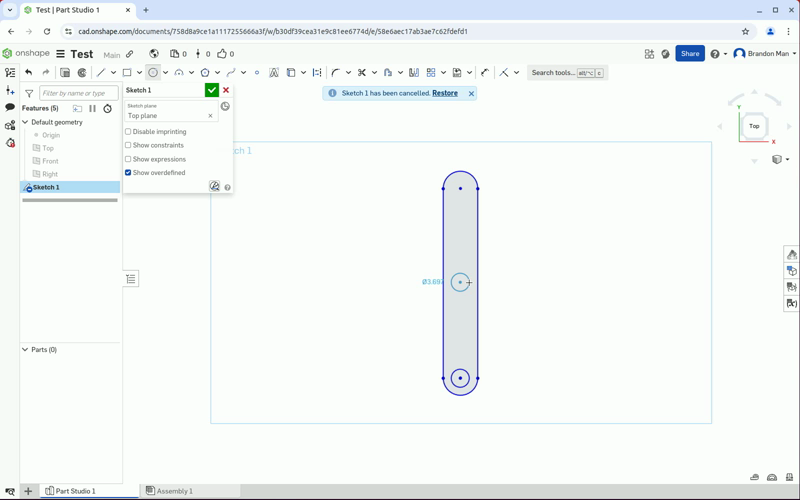
key(esc)
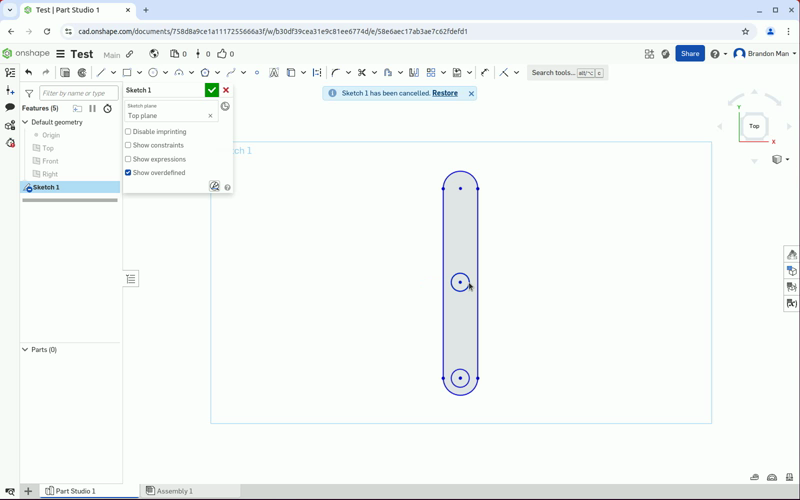
key(c)
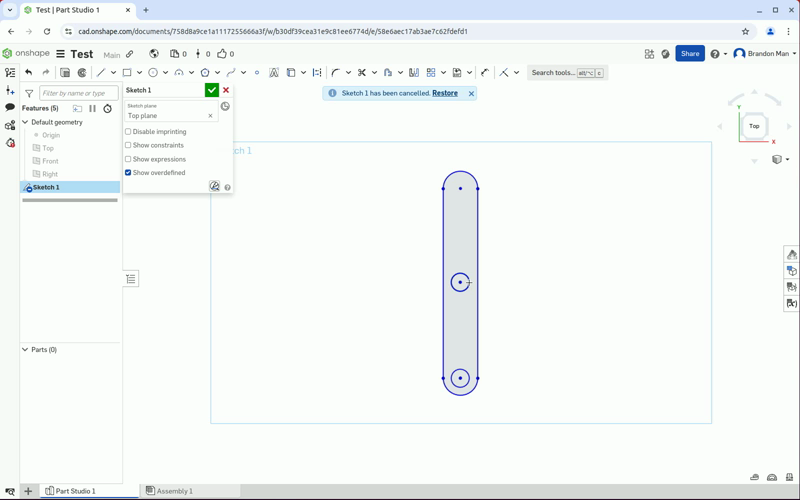
key_down(shift)
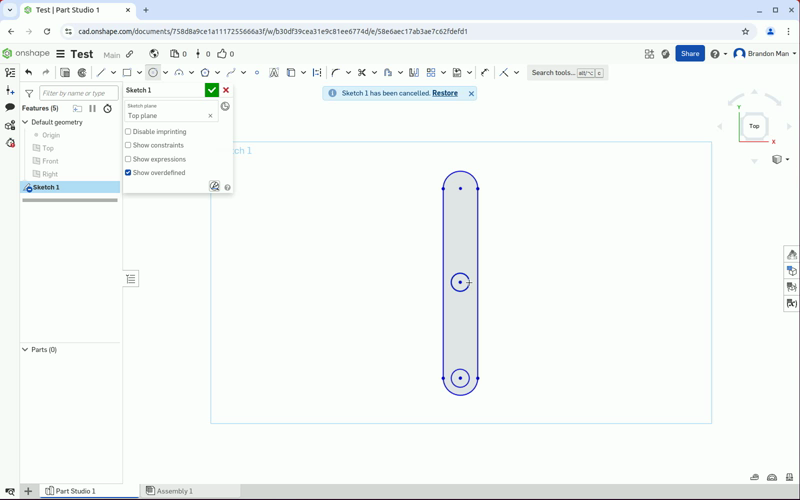
mouse_move(460, 188)
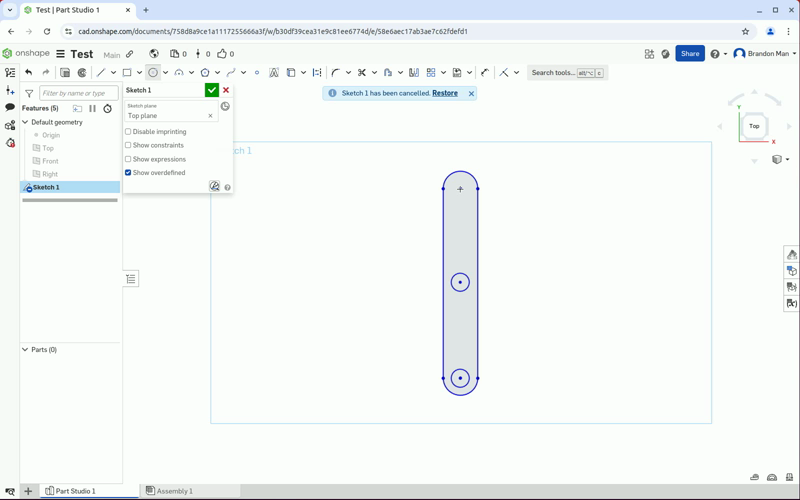
click(460, 188)
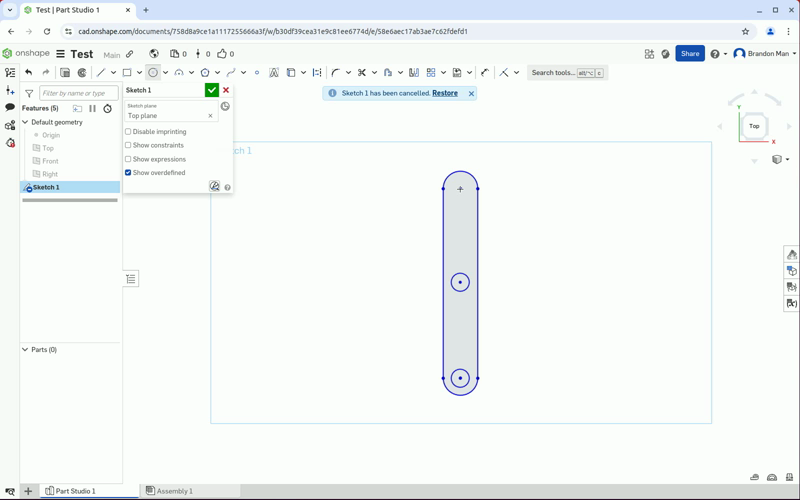
key_up(shift)
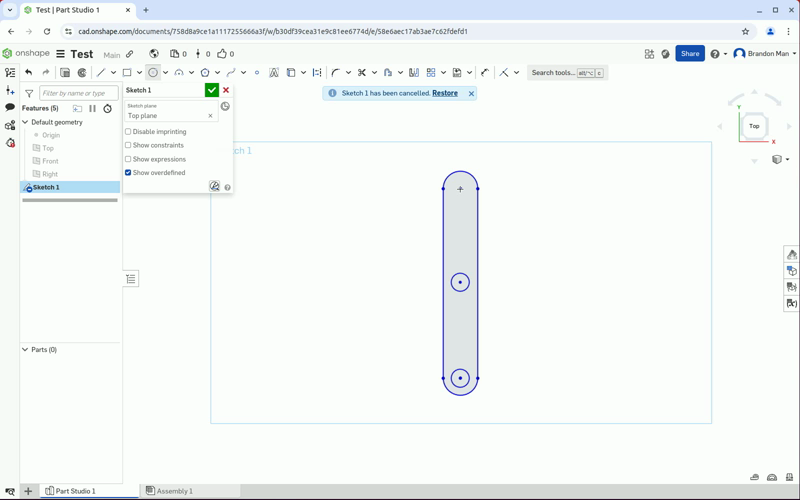
mouse_move(469, 188)
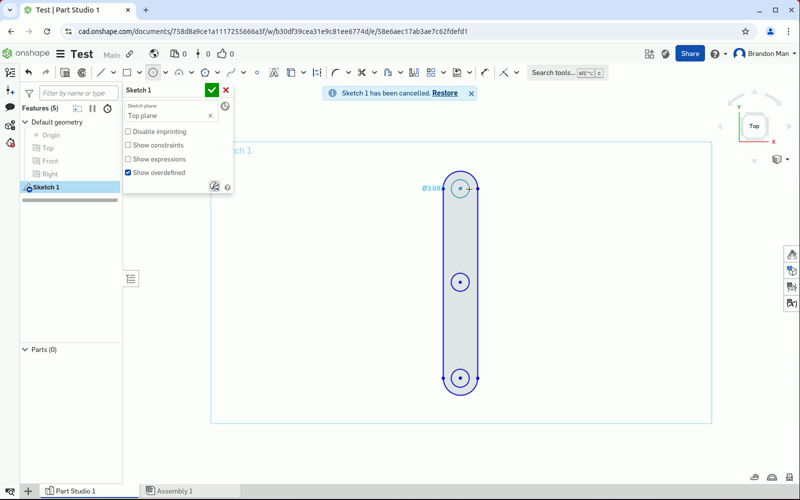
click(469, 188)
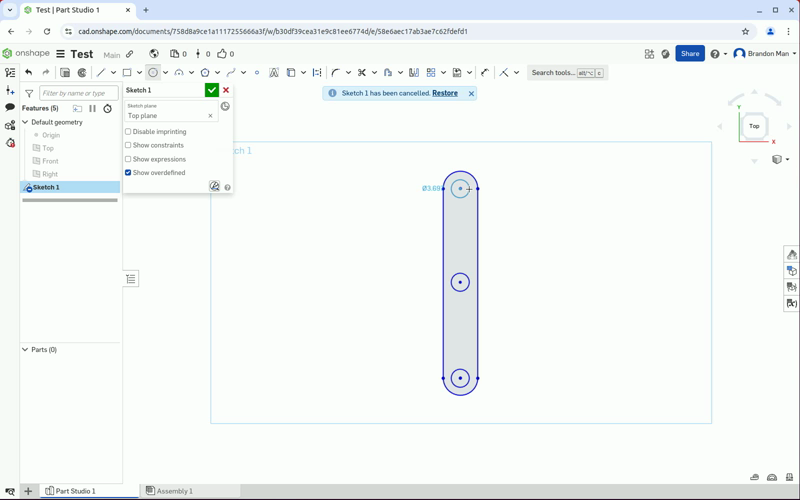
key(esc)
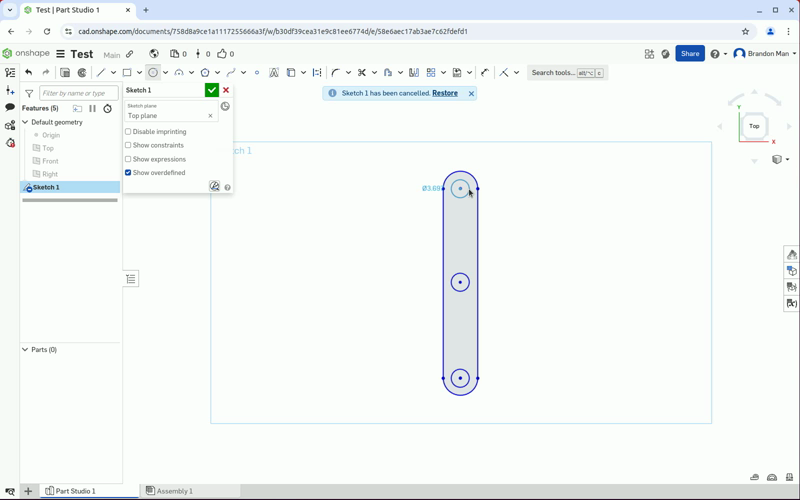
key(c)
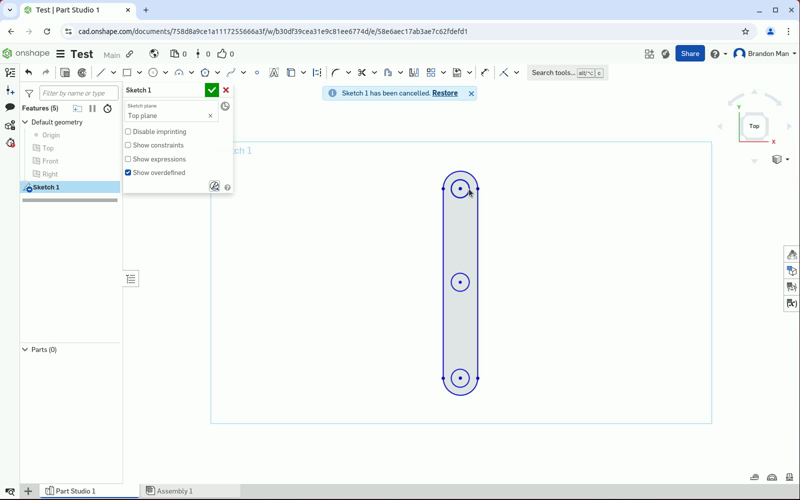
key_down(shift)
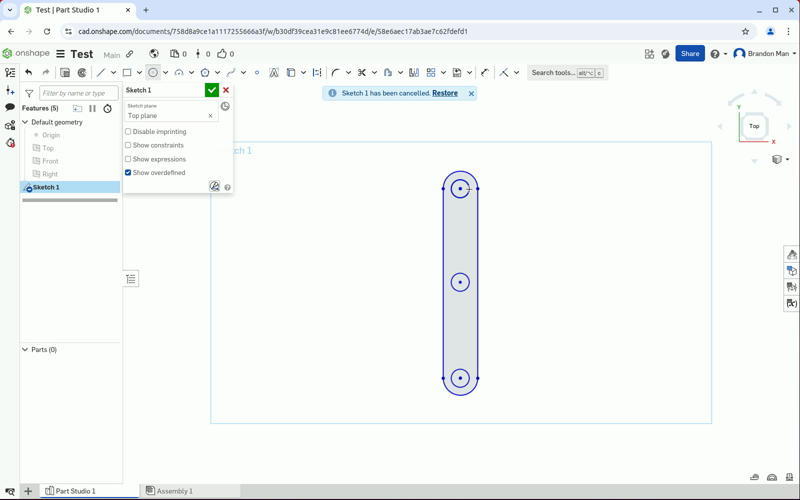
mouse_move(460, 351)
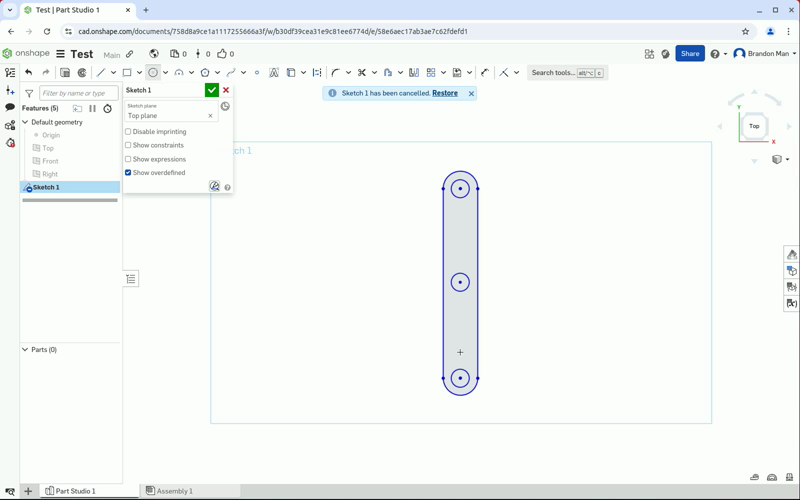
click(460, 351)
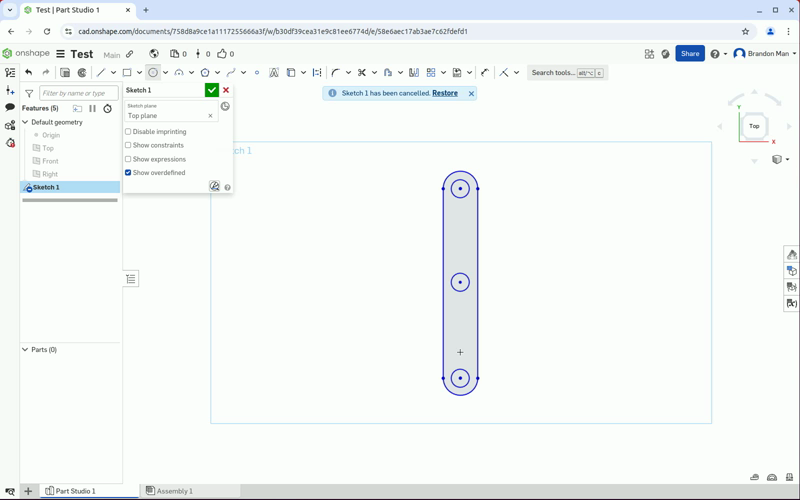
key_up(shift)
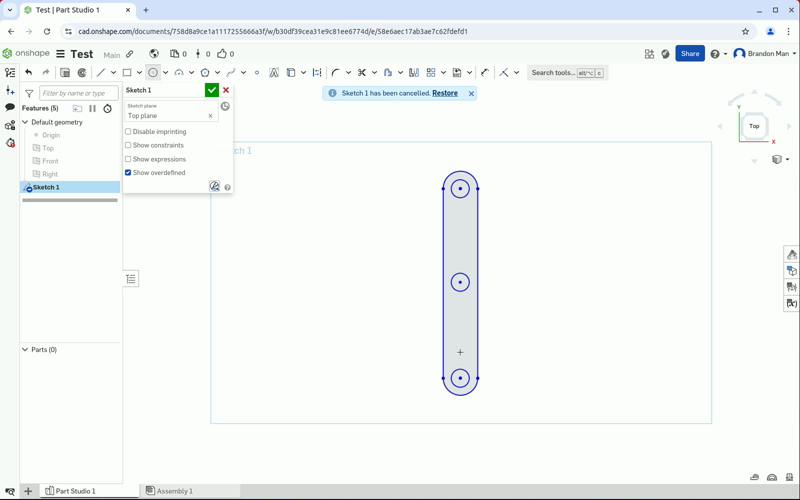
mouse_move(464, 351)
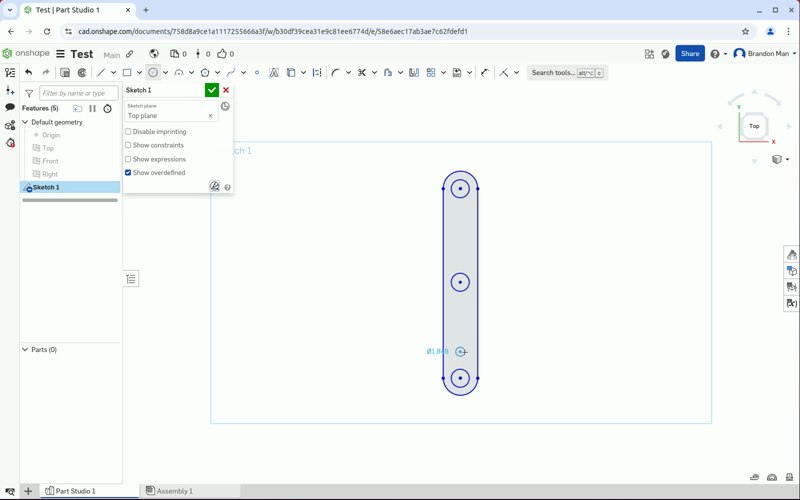
click(464, 351)
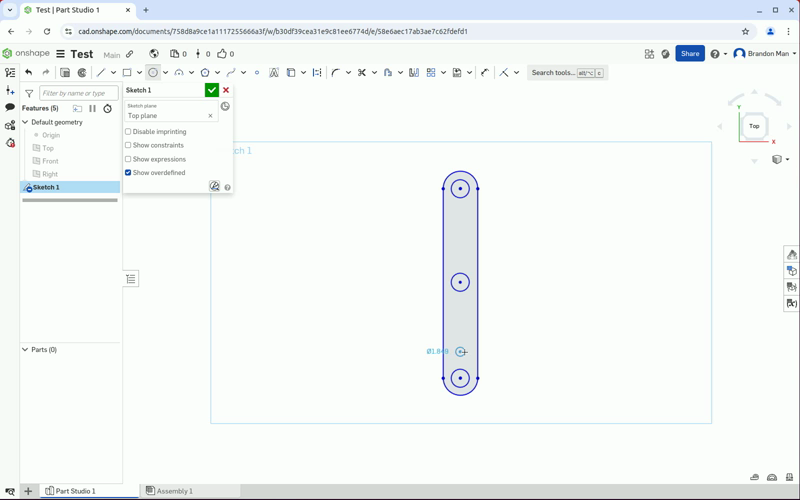
key(esc)
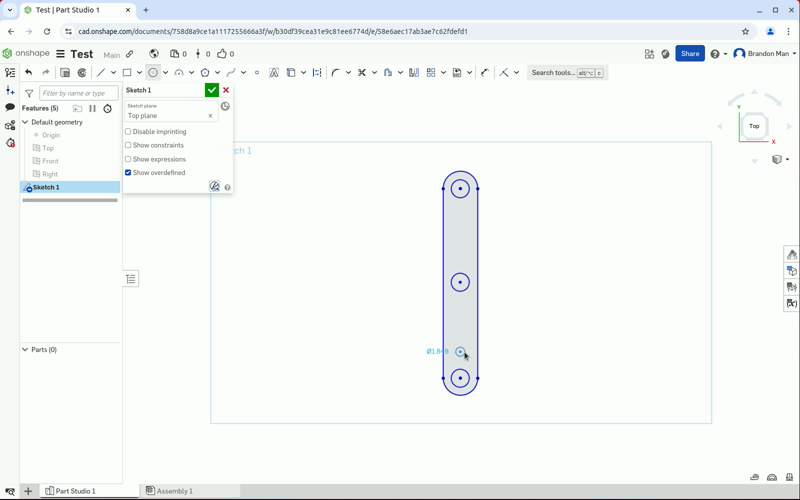
key(c)
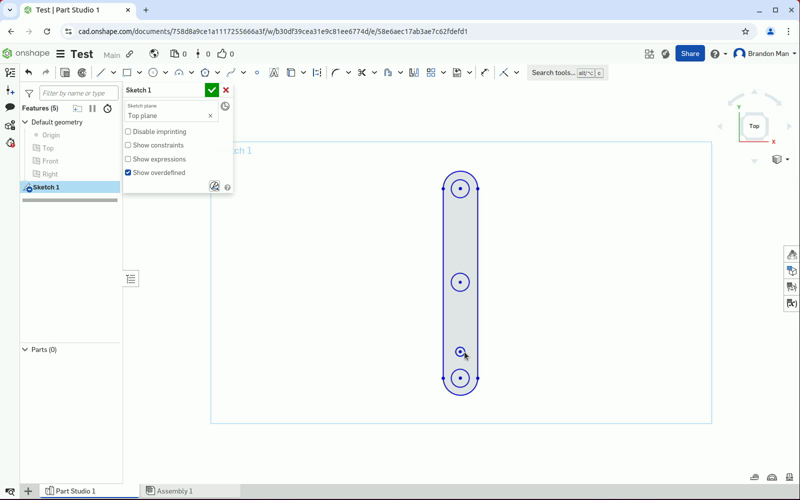
key_down(shift)
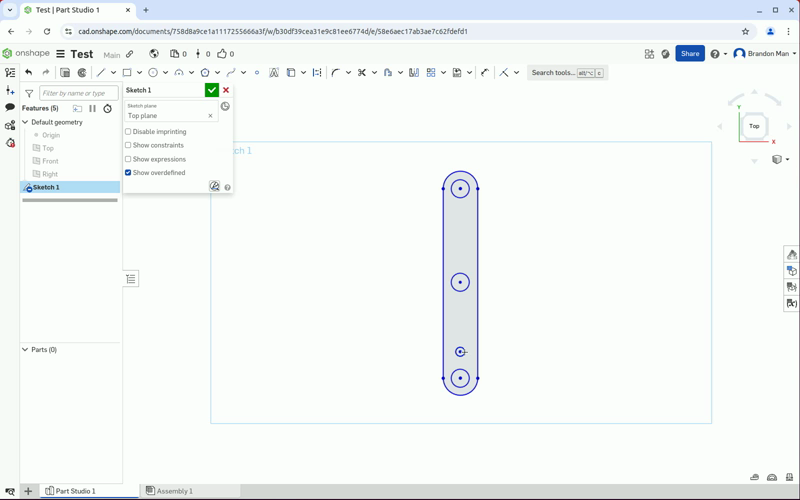
mouse_move(460, 214)
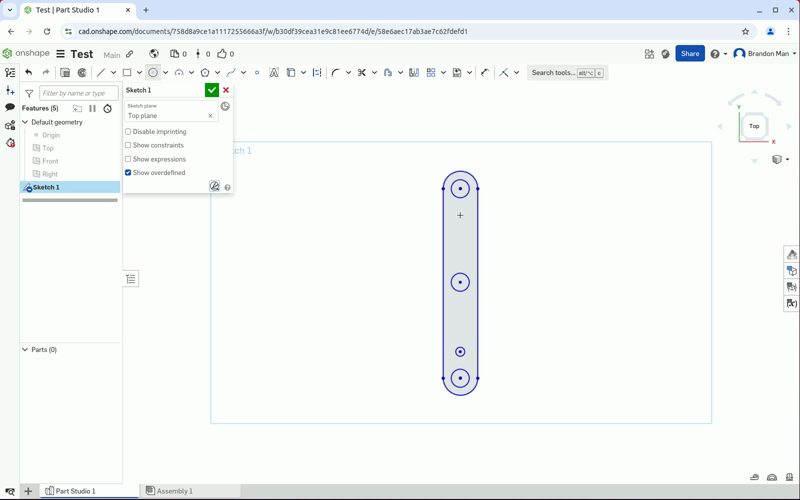
click(460, 214)
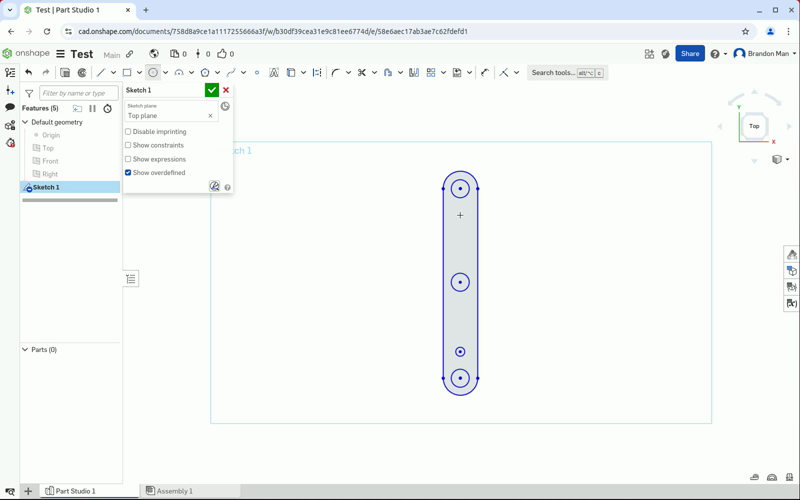
key_up(shift)
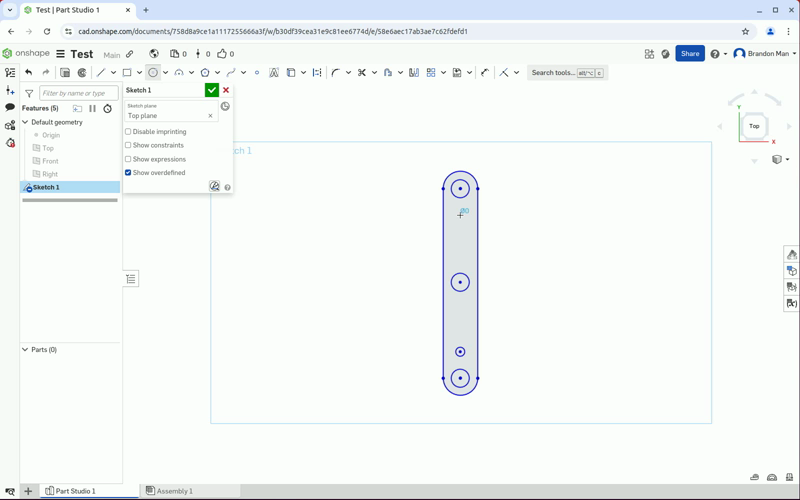
mouse_move(464, 214)
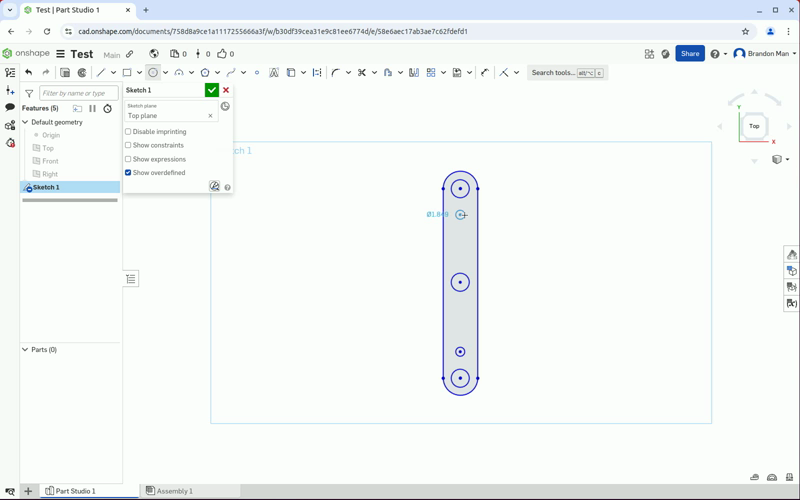
click(464, 214)
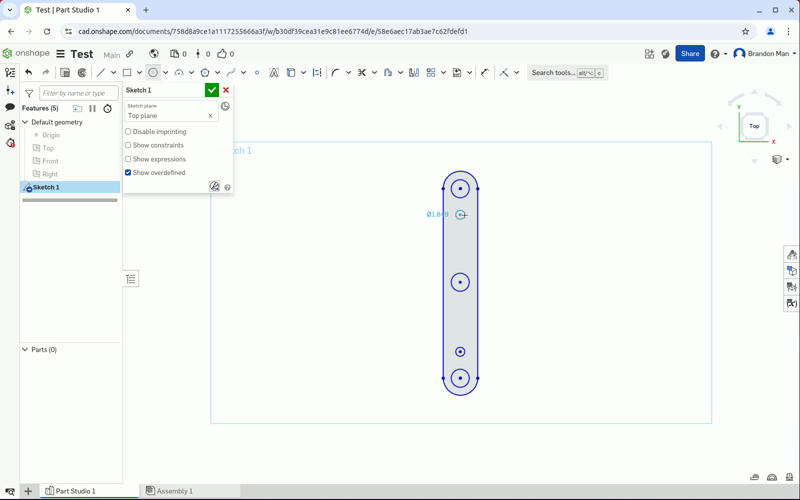
key(esc)
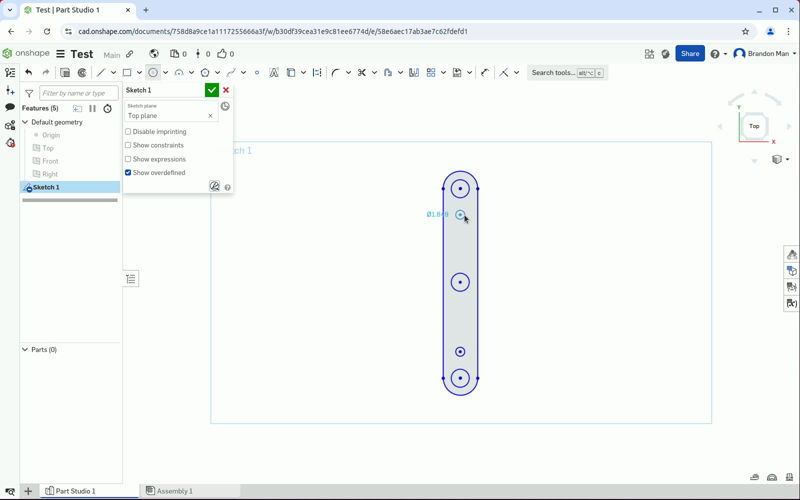
mouse_move(459, 310)
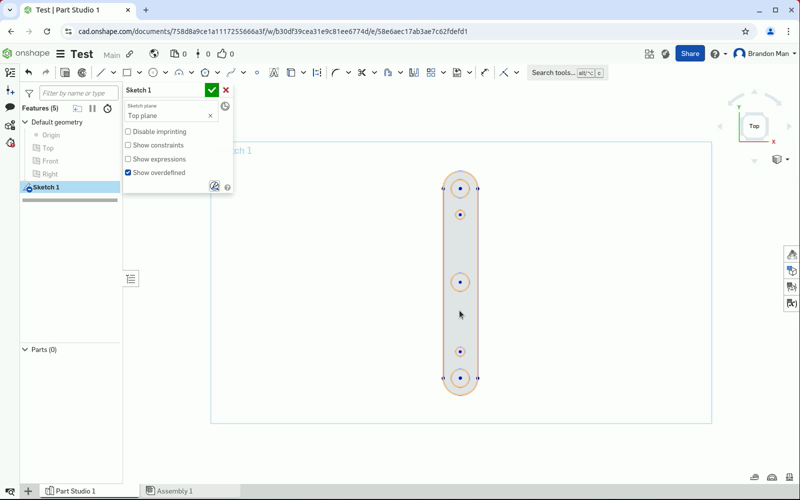
click(459, 310)
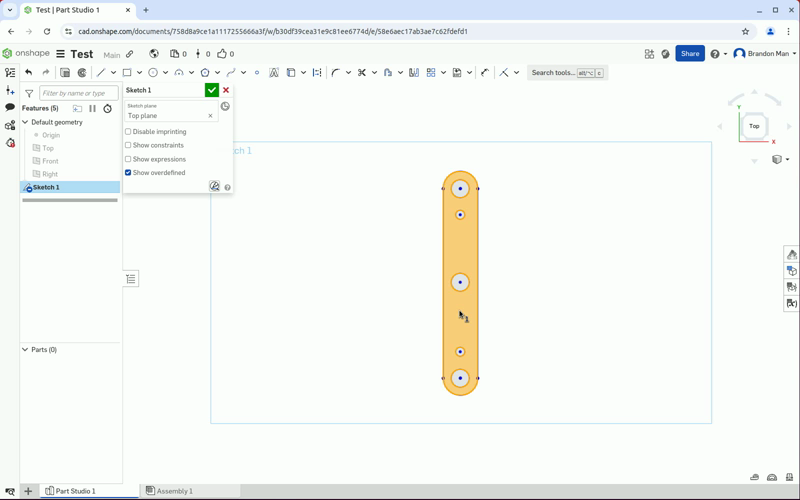
mouse_move(73, 352)
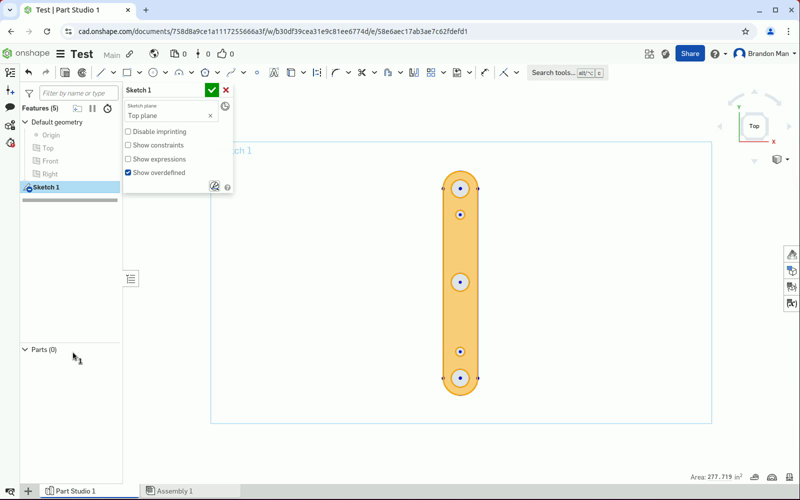
key(shift+y)
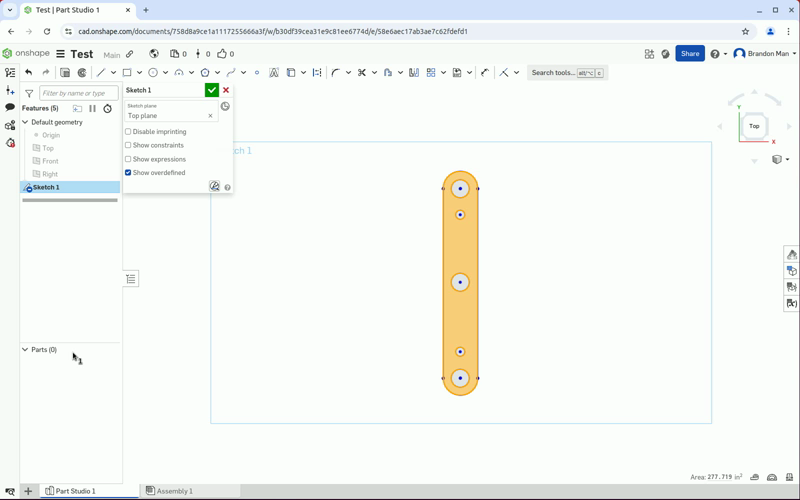
key(shift+e)
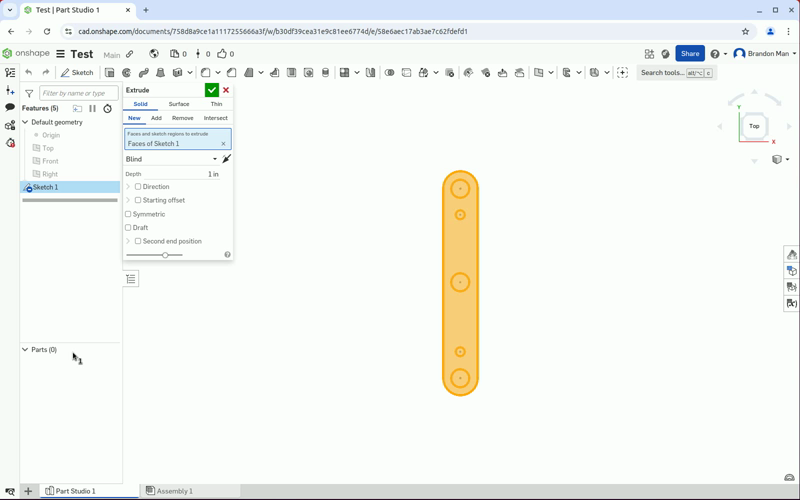
mouse_move(143, 106)
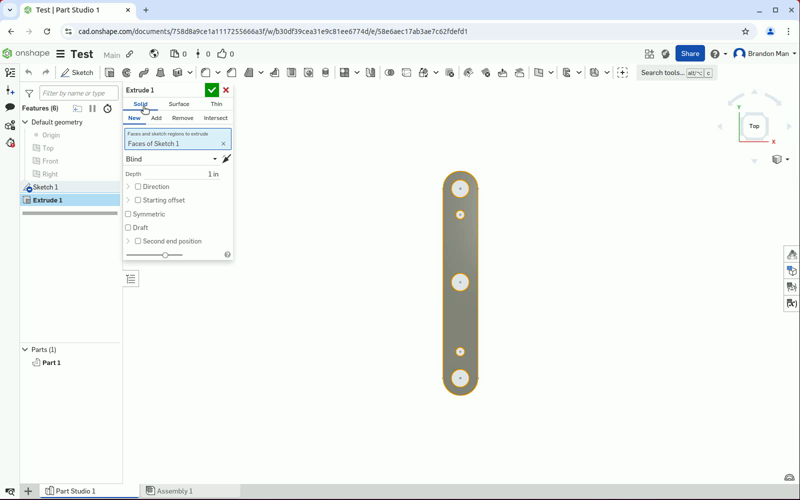
click(143, 106)
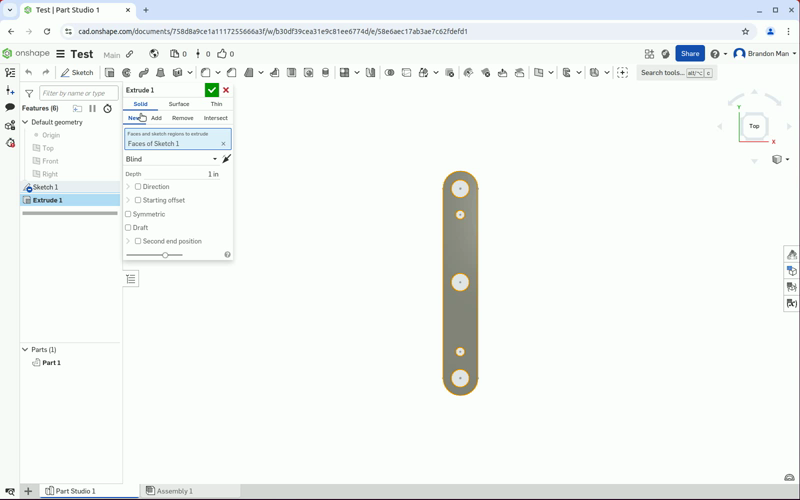
mouse_move(137, 120)
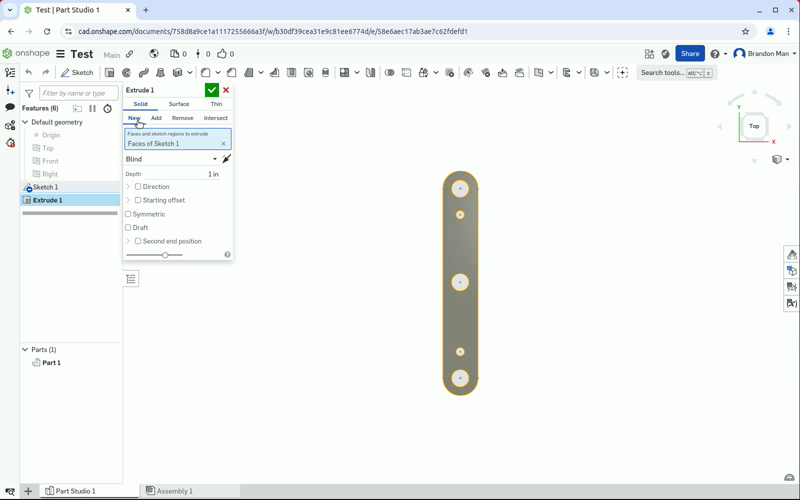
click(137, 120)
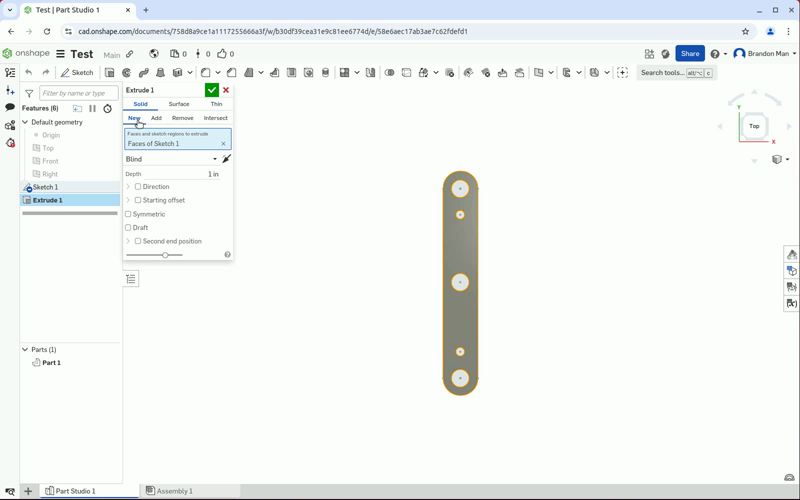
key(tab, 4)
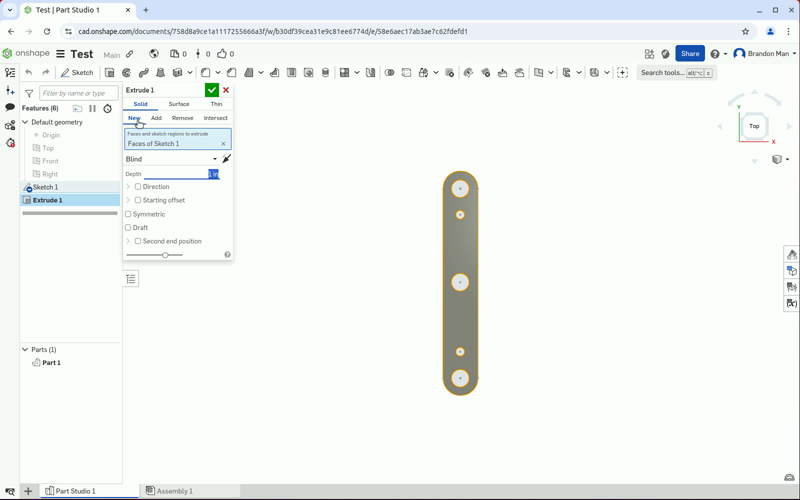
text(2.889)
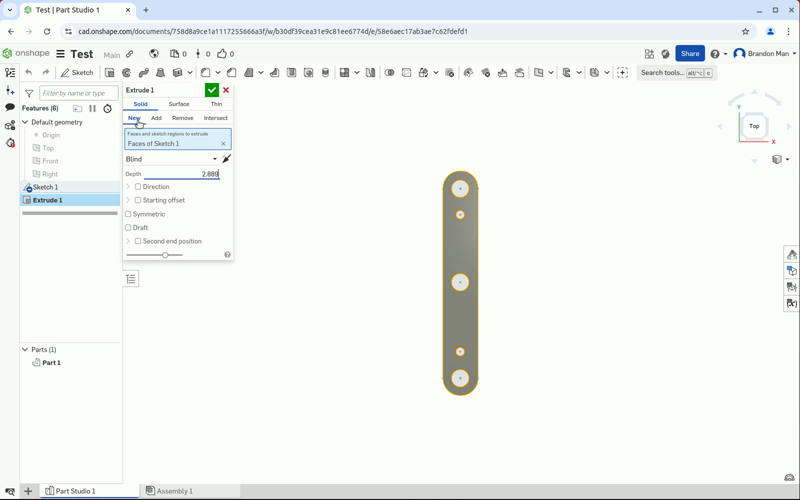
key(enter)
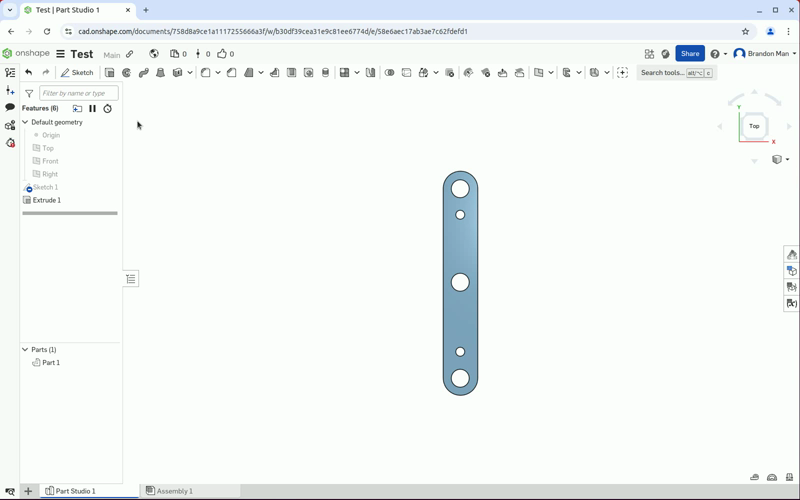
key(shift+h)
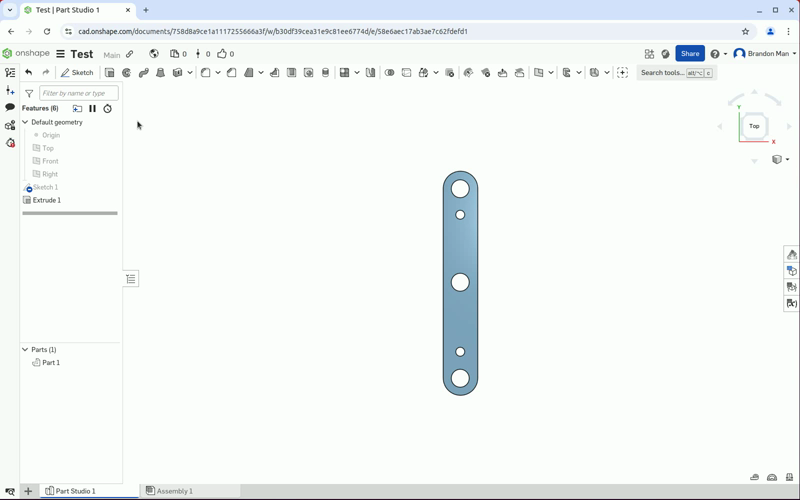
key(shift+h)
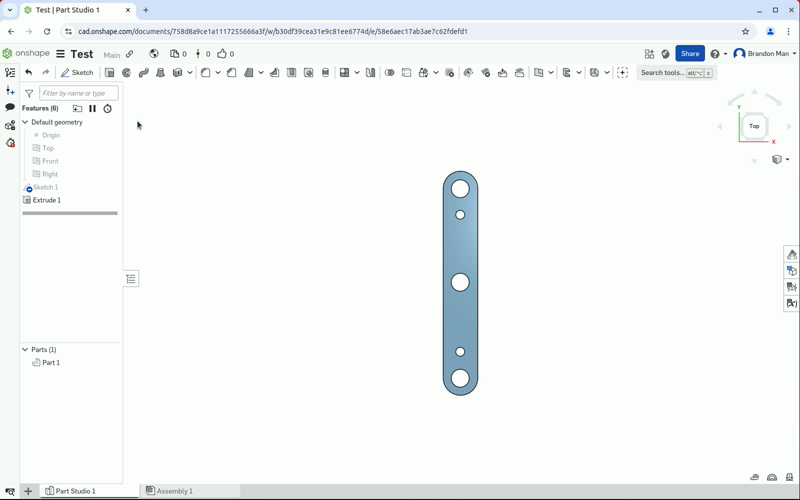
mouse_move(73, 189)
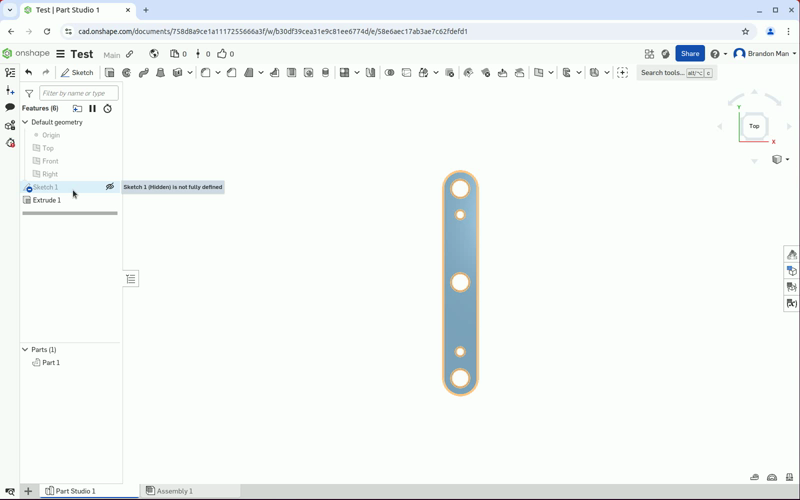
click(73, 189)
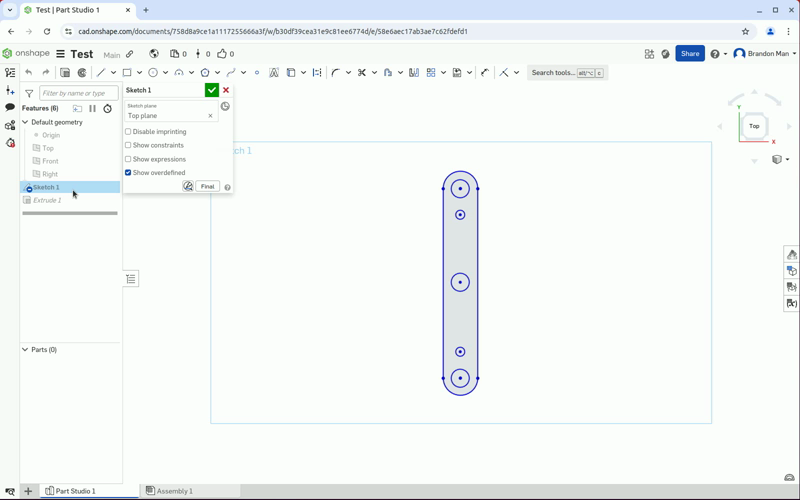
mouse_move(229, 92)
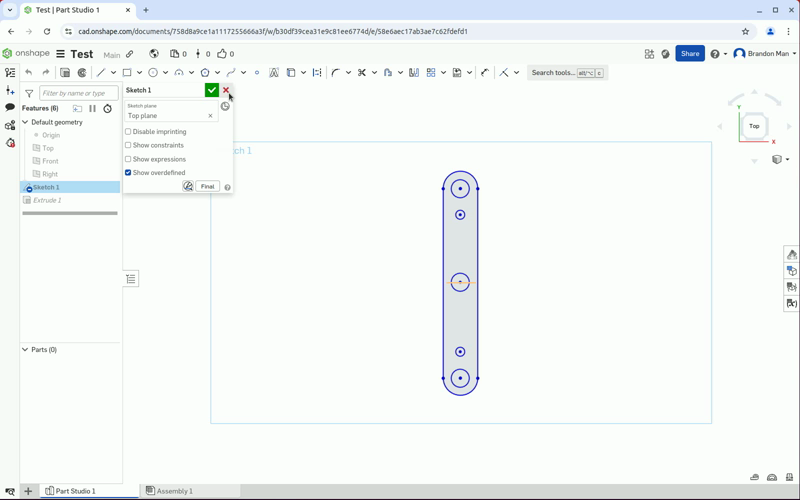
click(229, 92)
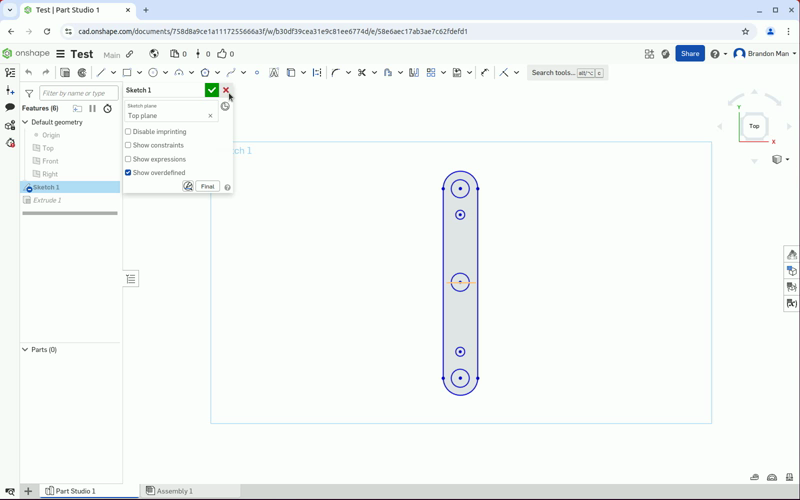
key(shift+s)
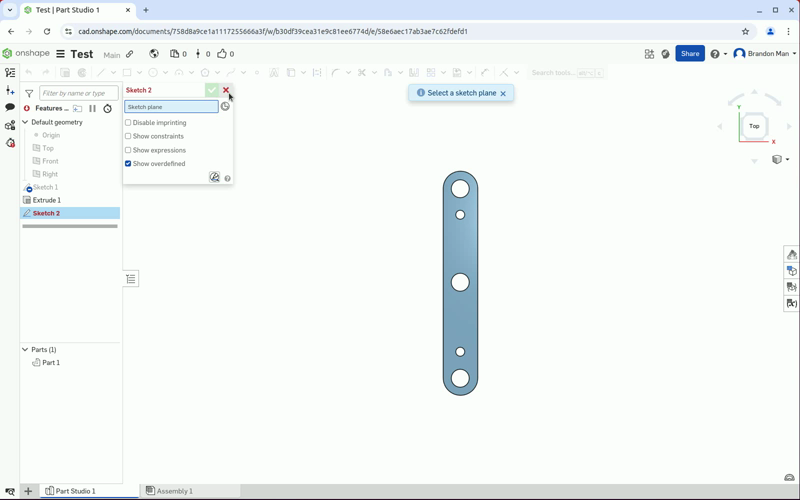
mouse_move(73, 150)
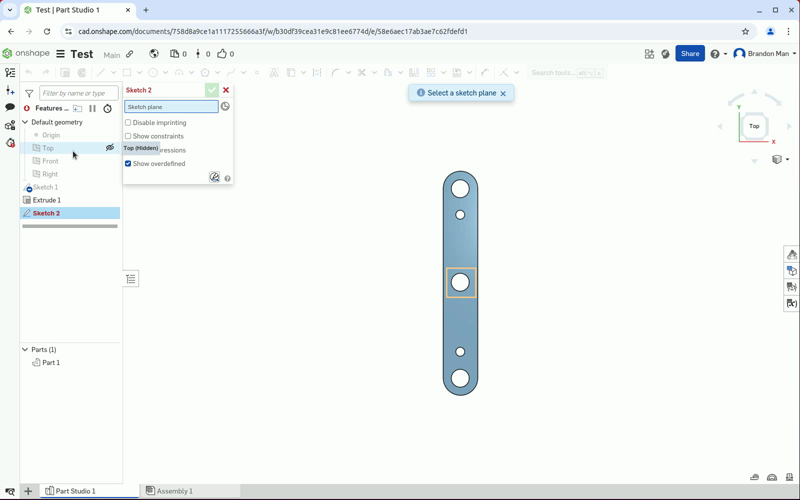
click(73, 150)
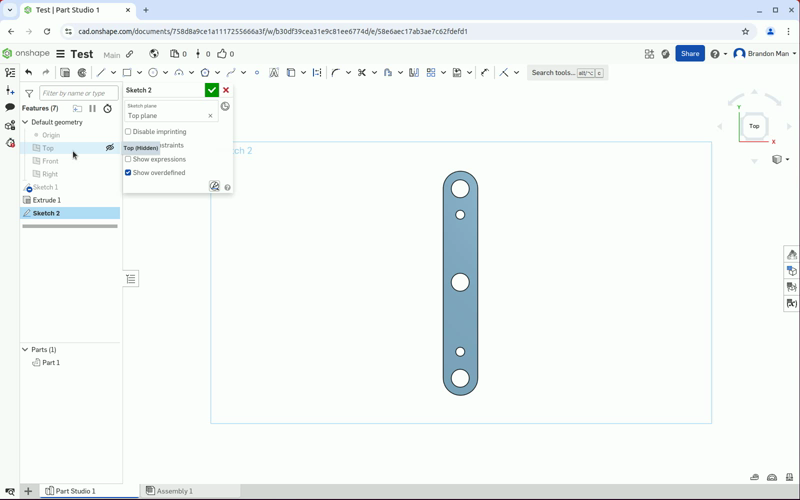
mouse_move(73, 352)
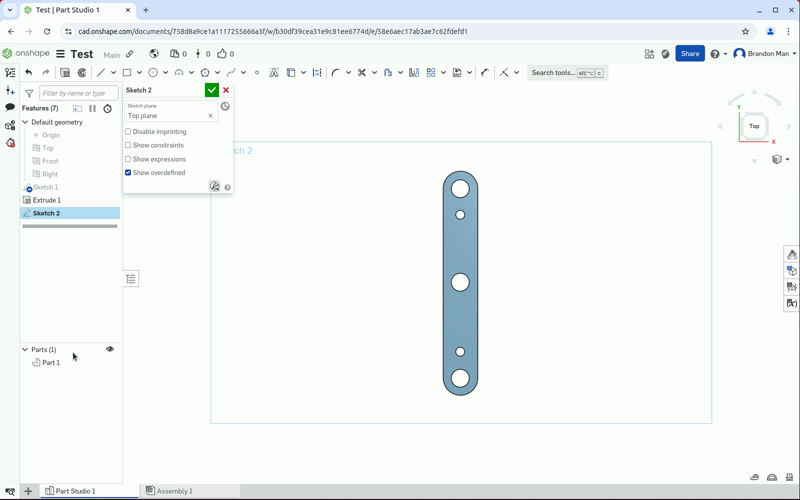
key(y)
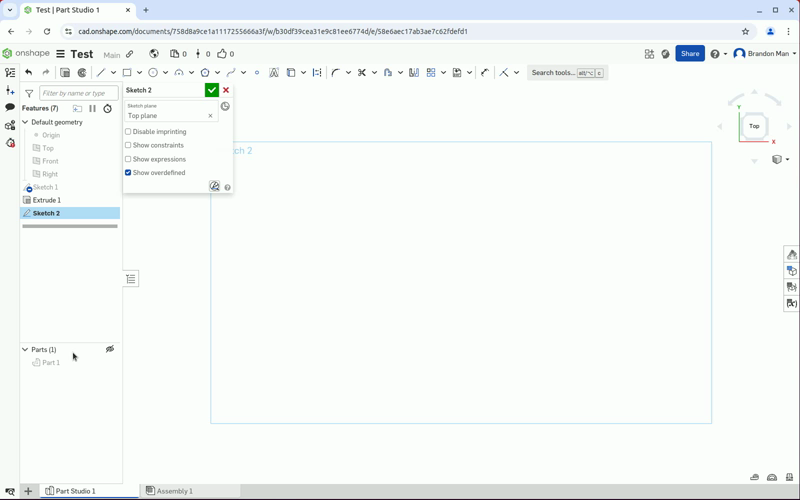
key(c)
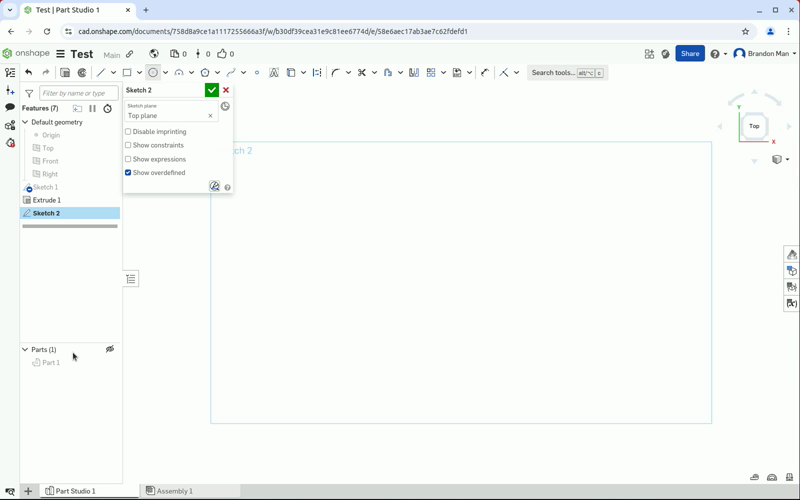
key_down(shift)
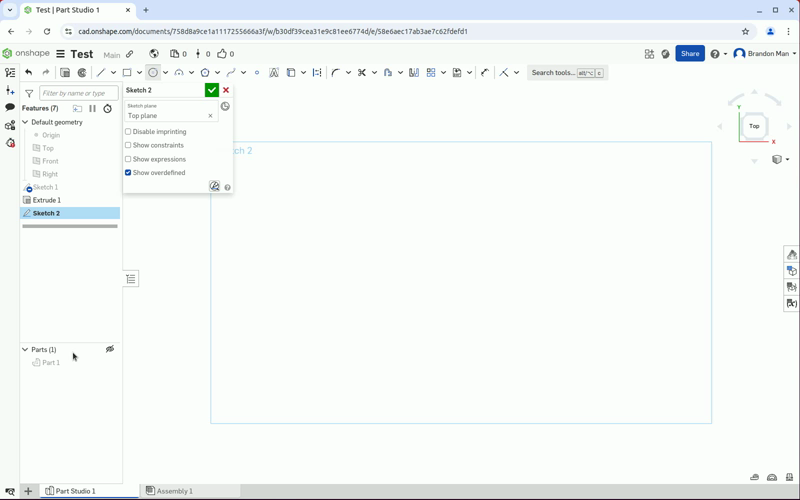
mouse_move(461, 378)
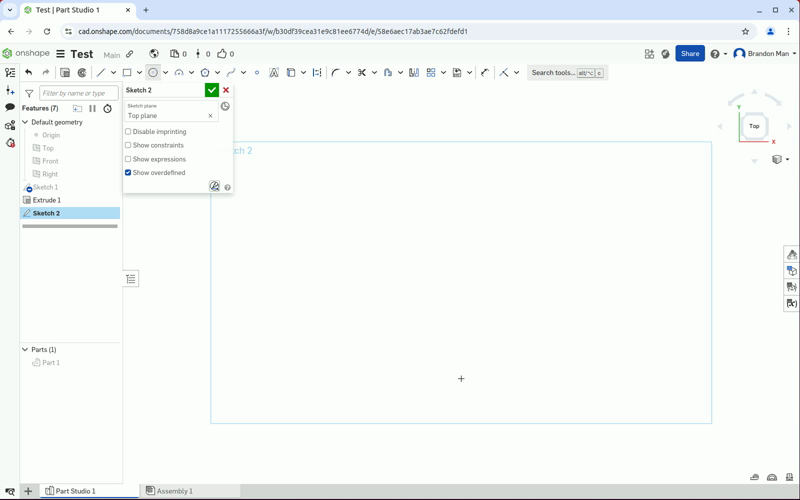
click(461, 378)
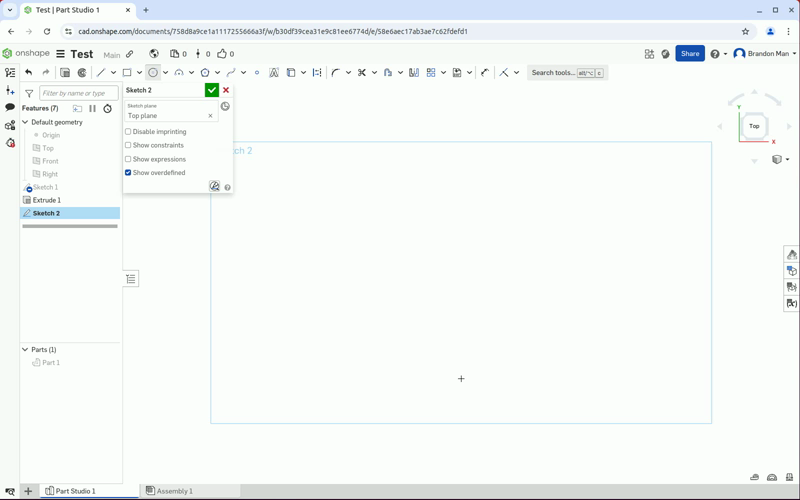
key_up(shift)
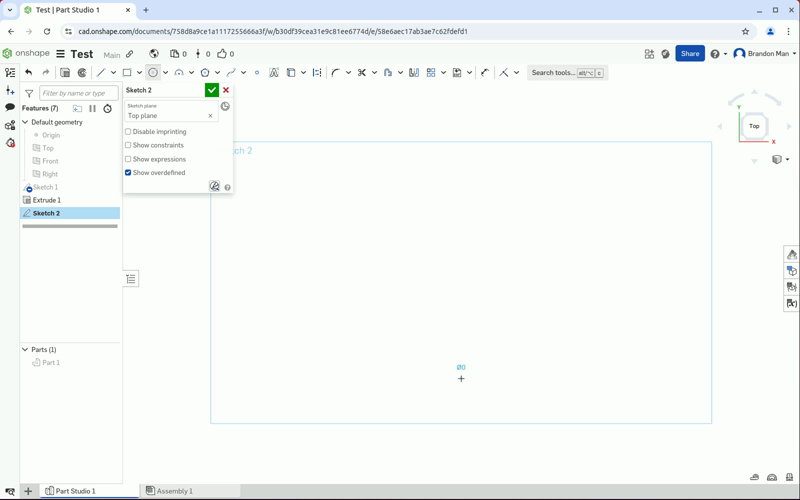
mouse_move(471, 378)
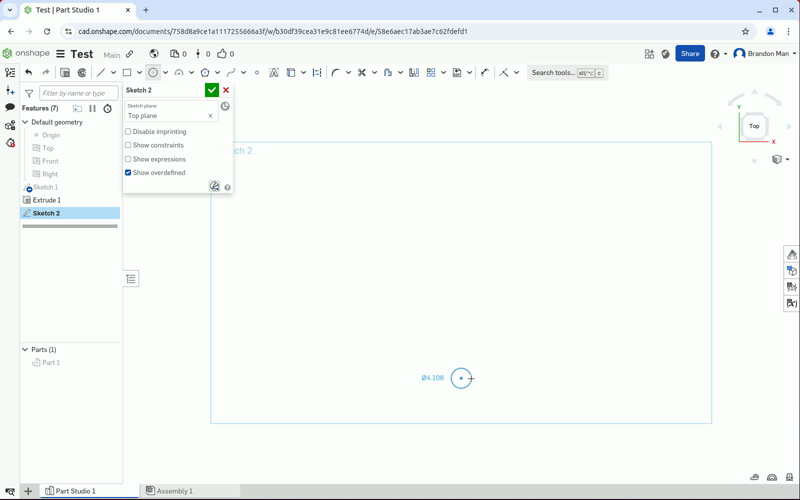
click(471, 378)
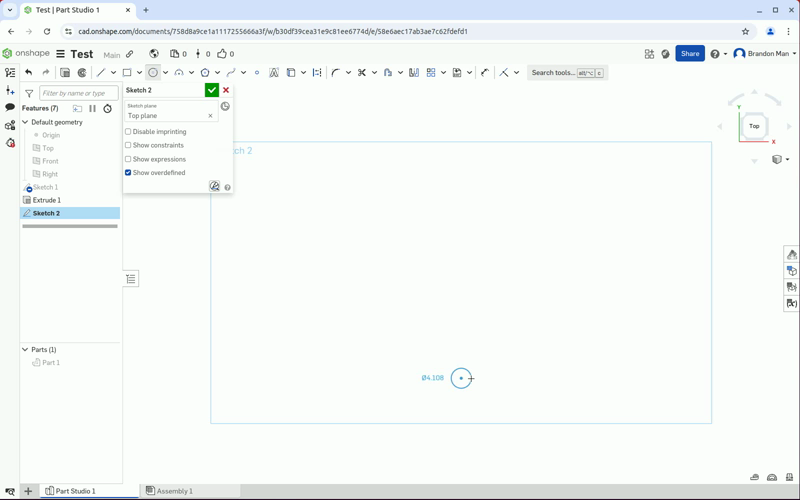
key(esc)
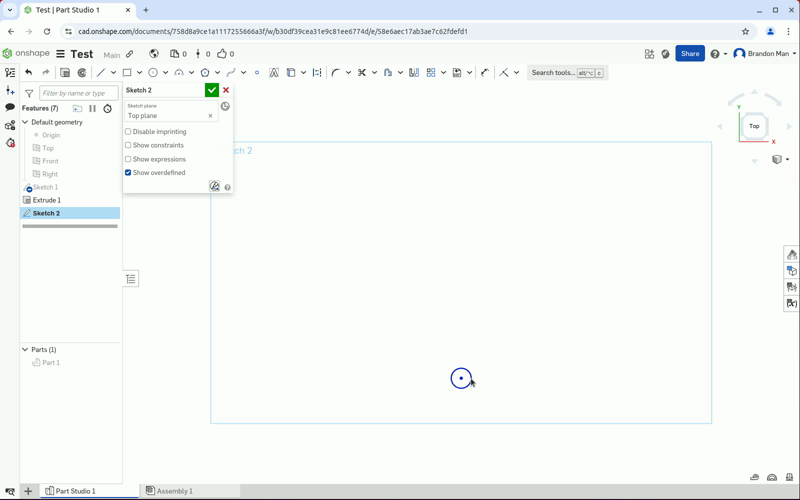
key(c)
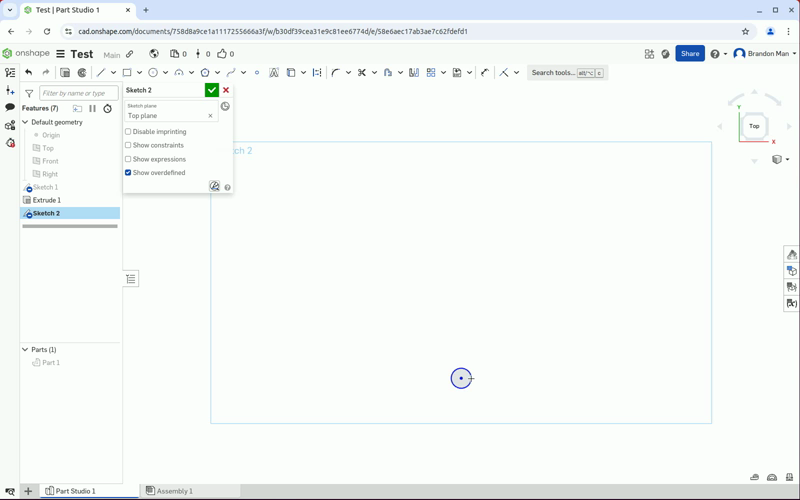
key_down(shift)
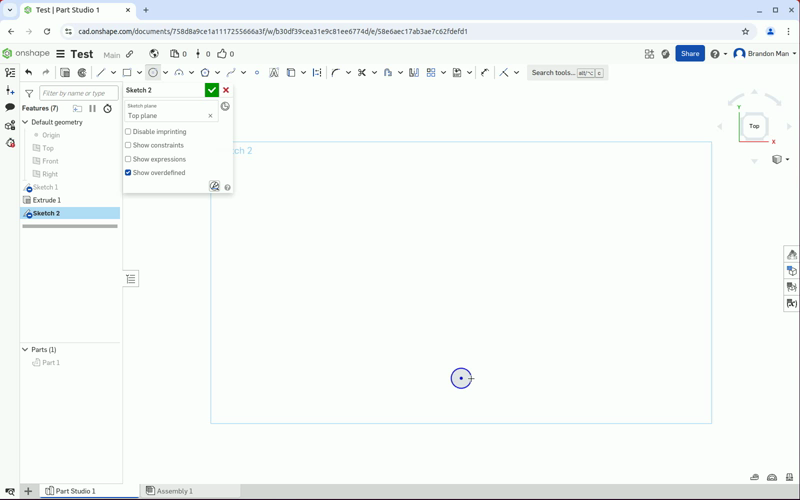
mouse_move(461, 378)
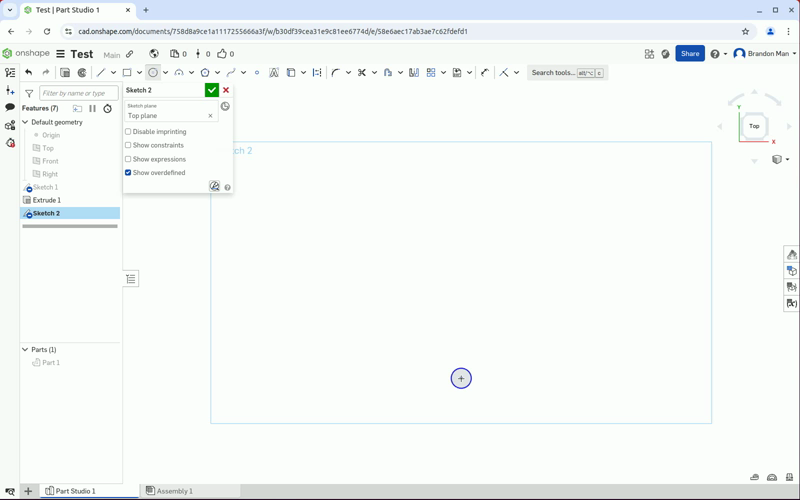
click(461, 378)
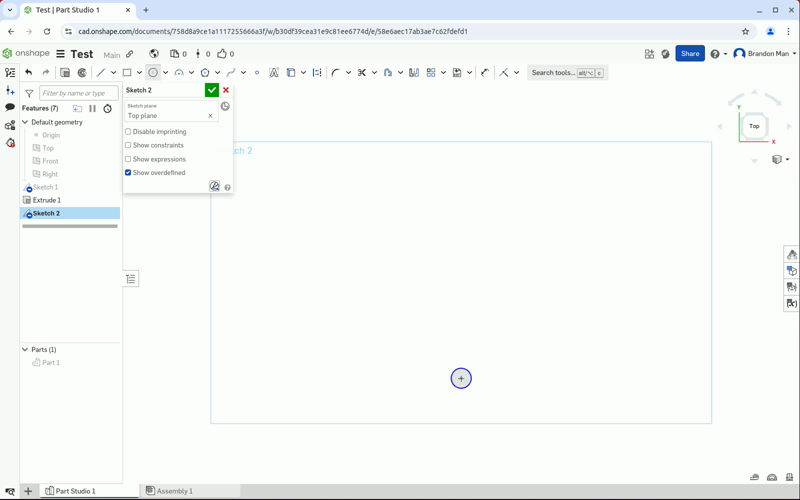
key_up(shift)
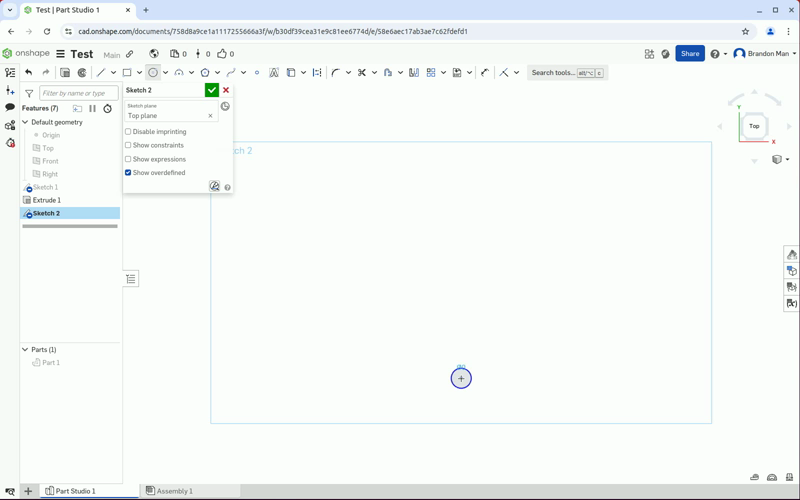
mouse_move(465, 378)
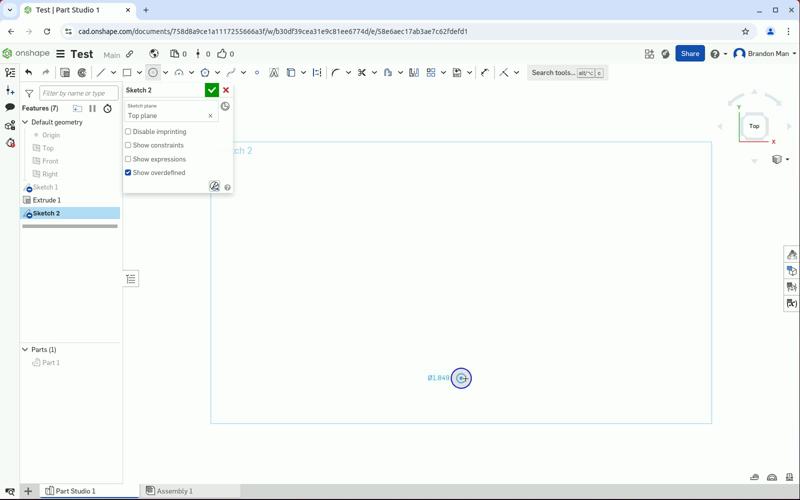
scroll(6)
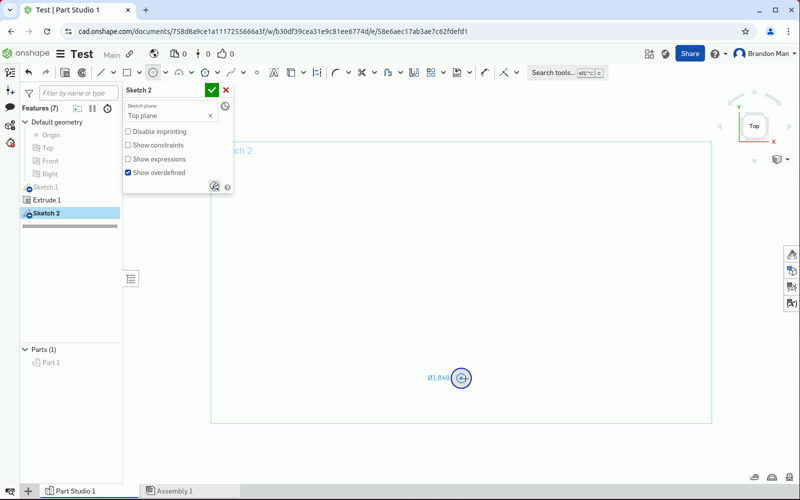
scroll(6)
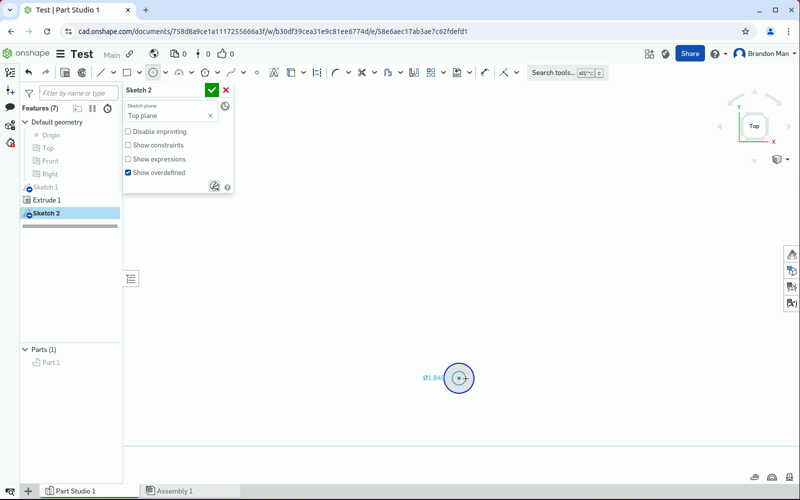
scroll(6)
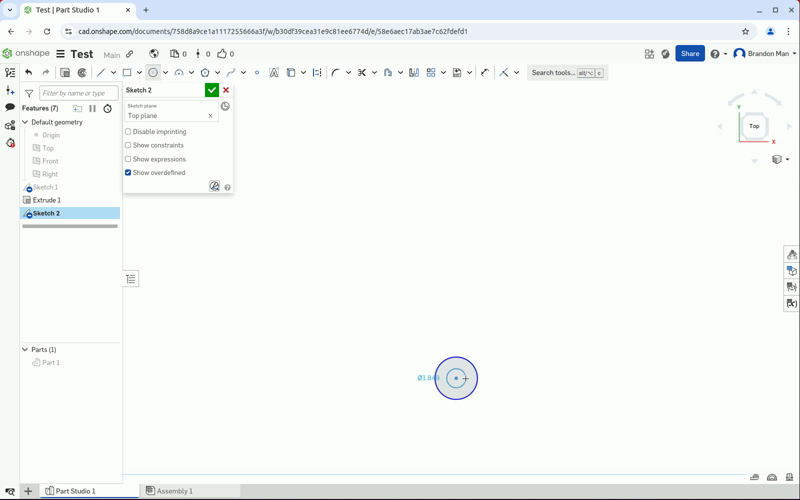
scroll(6)
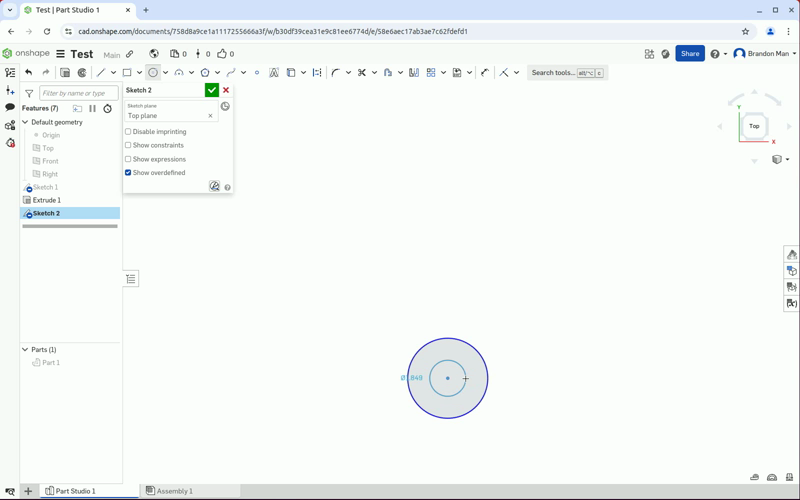
scroll(6)
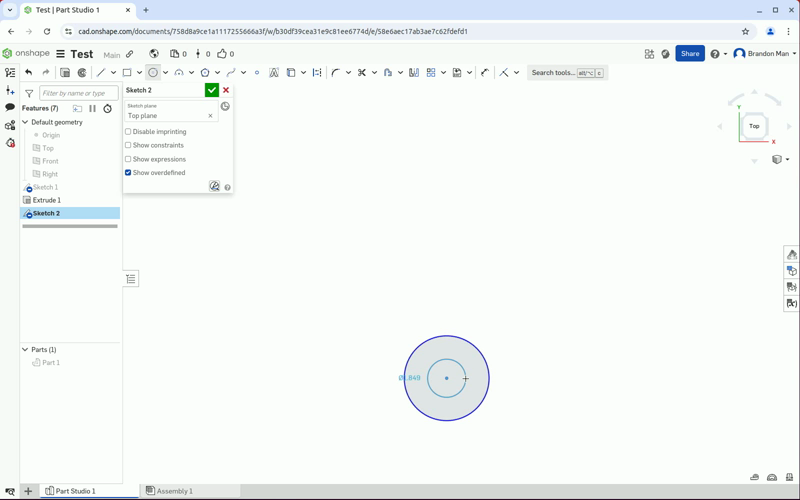
scroll(6)
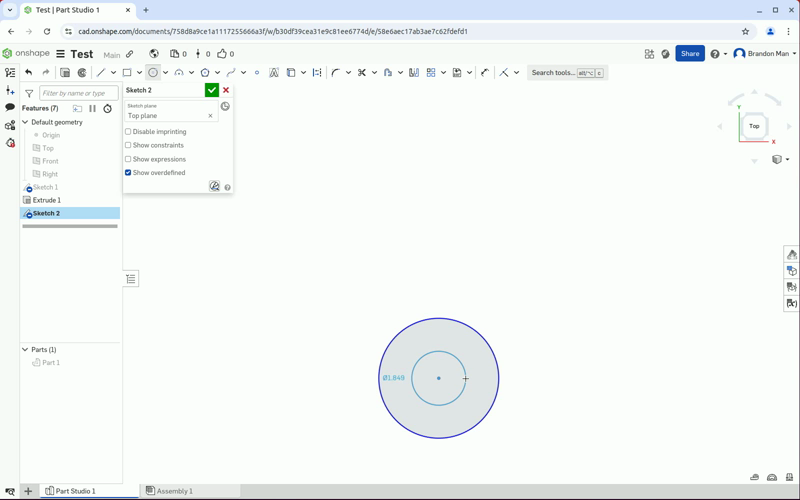
scroll(6)
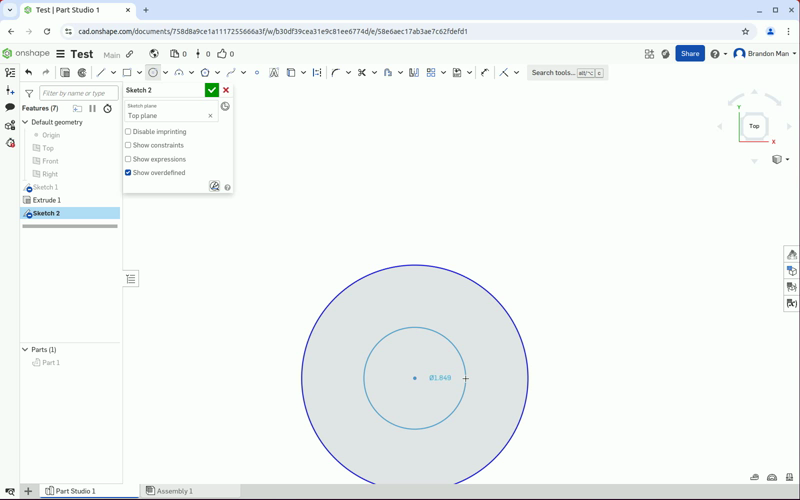
click(465, 378)
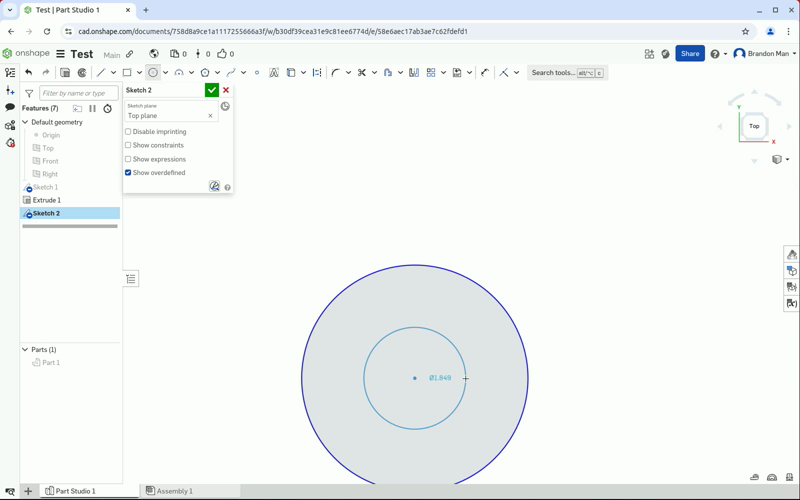
scroll(-6)
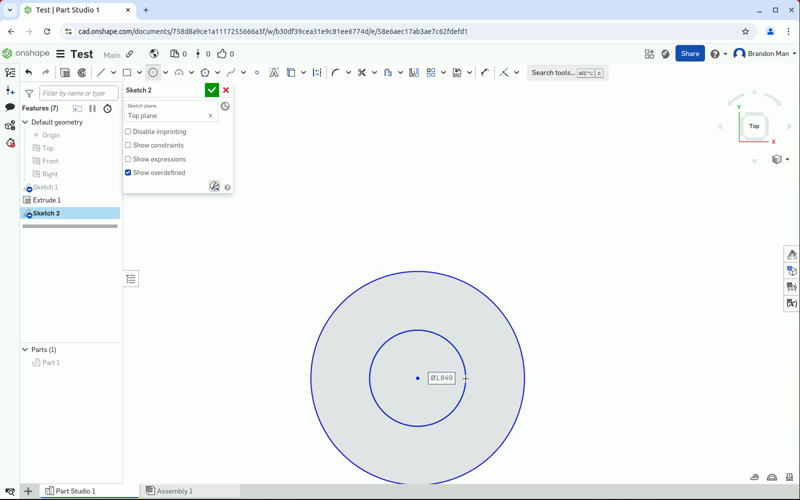
scroll(-6)
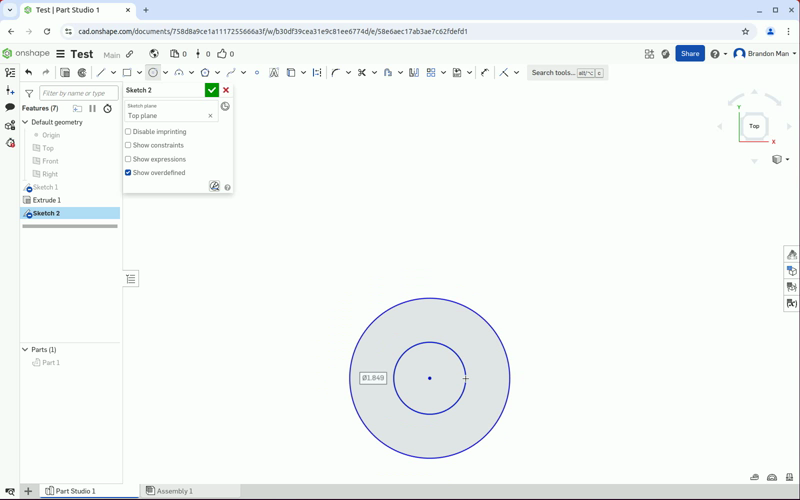
scroll(-6)
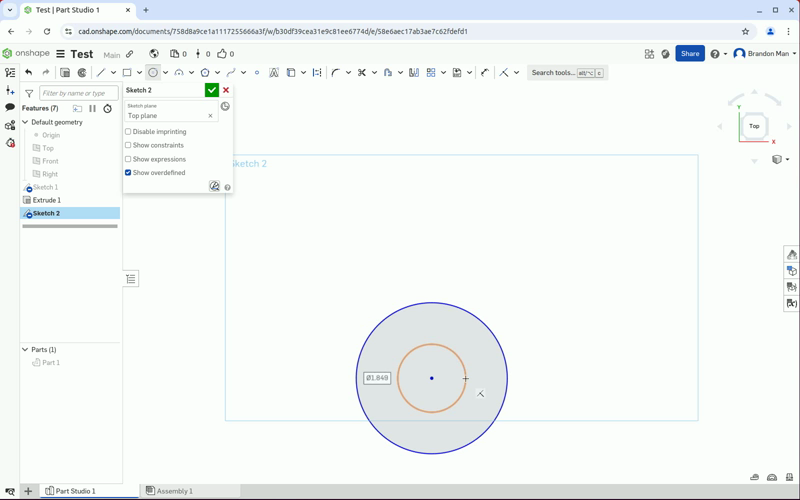
scroll(-6)
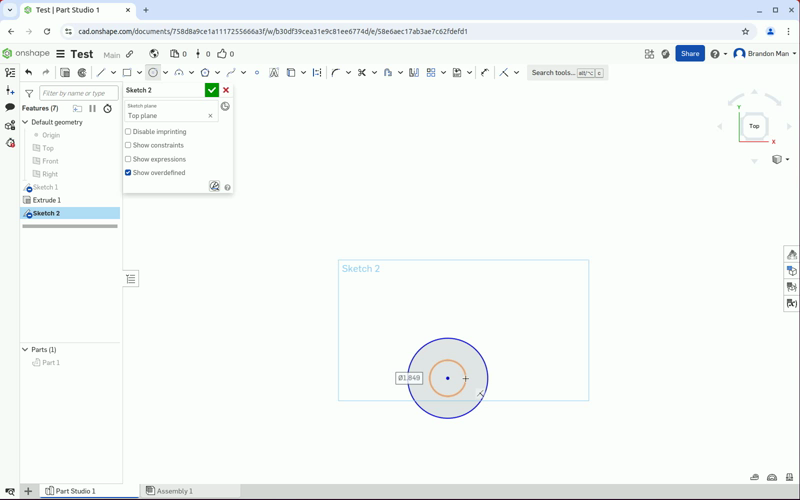
scroll(-6)
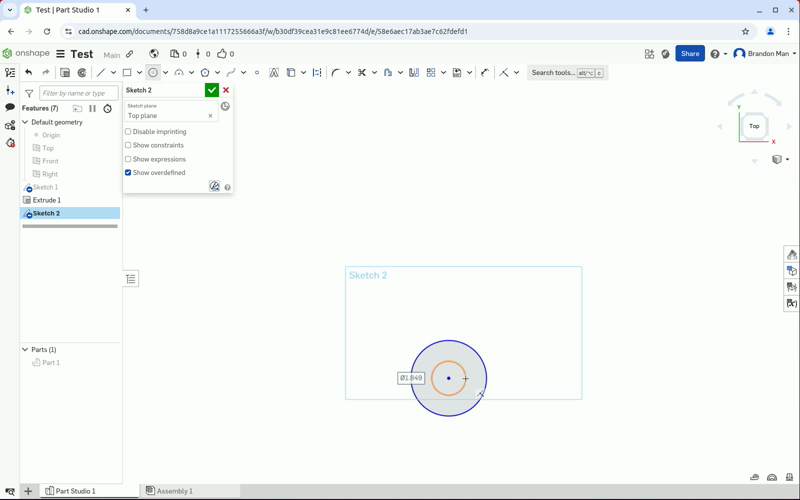
scroll(-6)
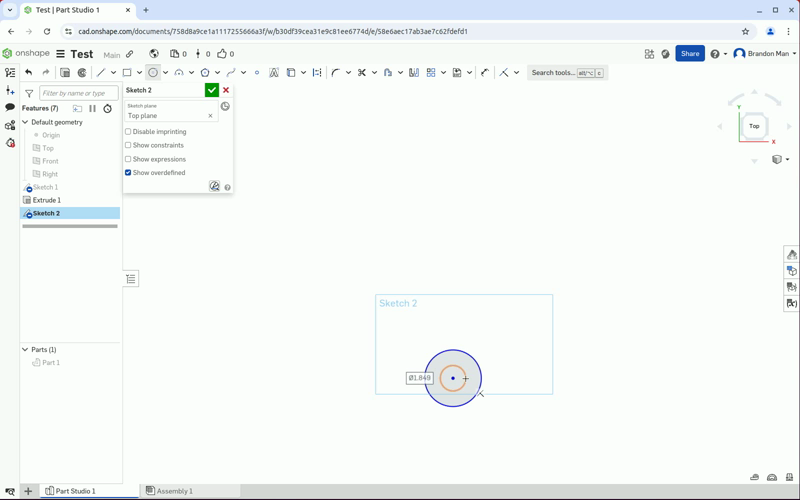
scroll(-6)
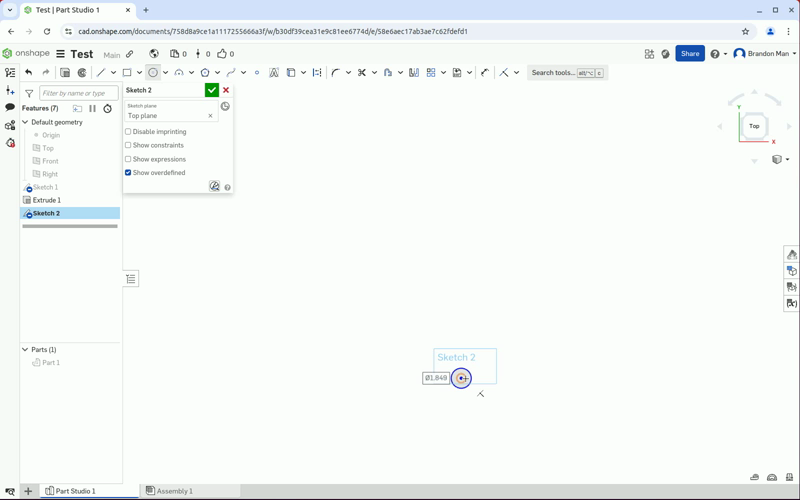
key(esc)
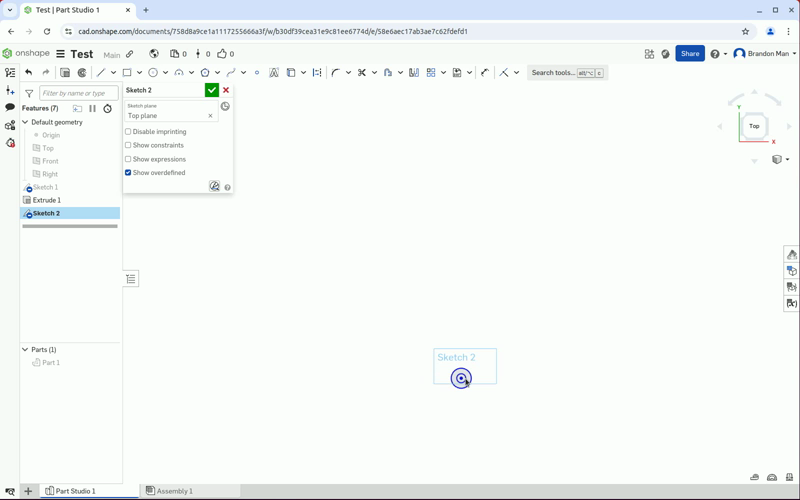
mouse_move(468, 380)
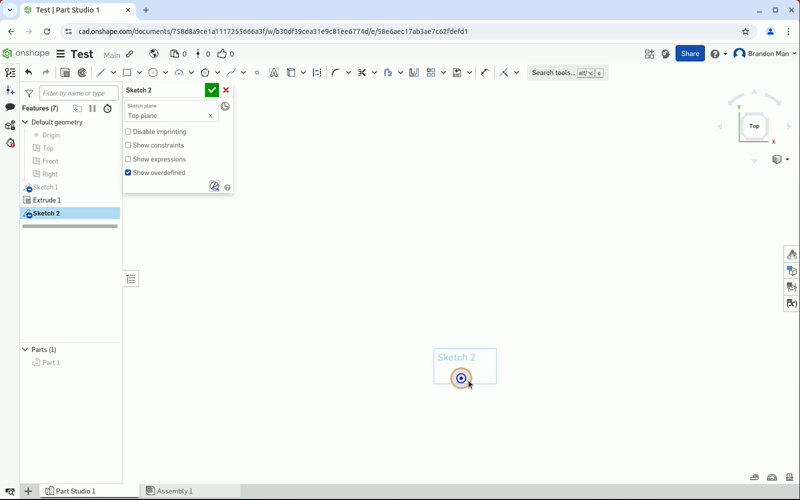
scroll(6)
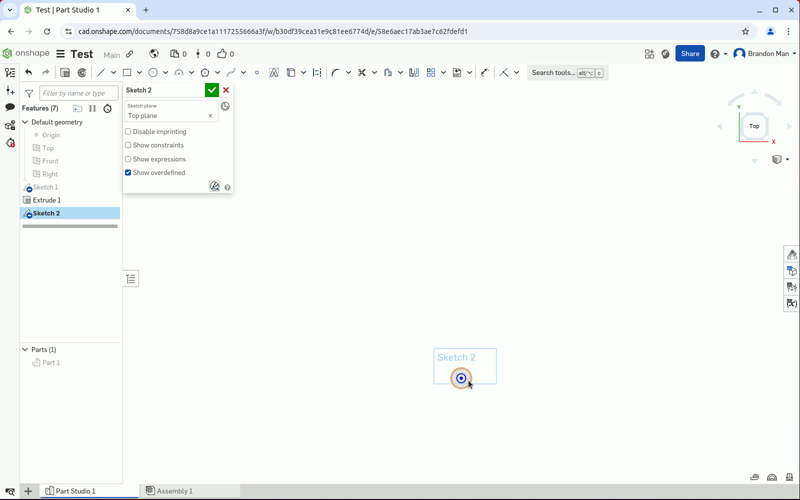
scroll(6)
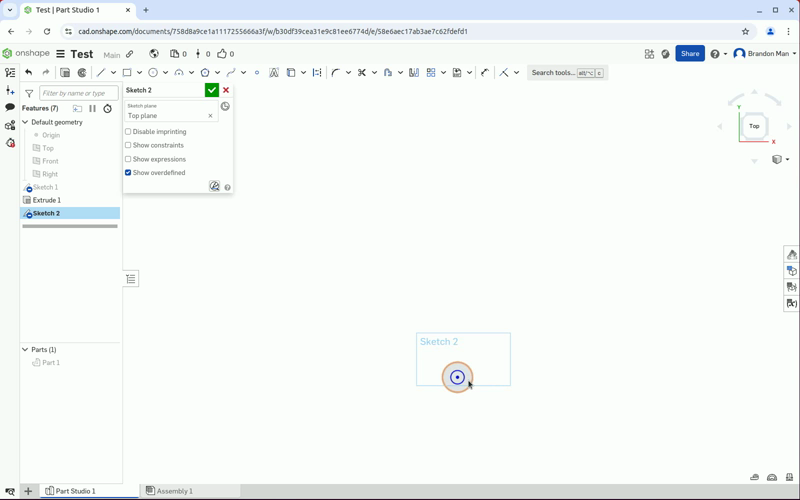
scroll(6)
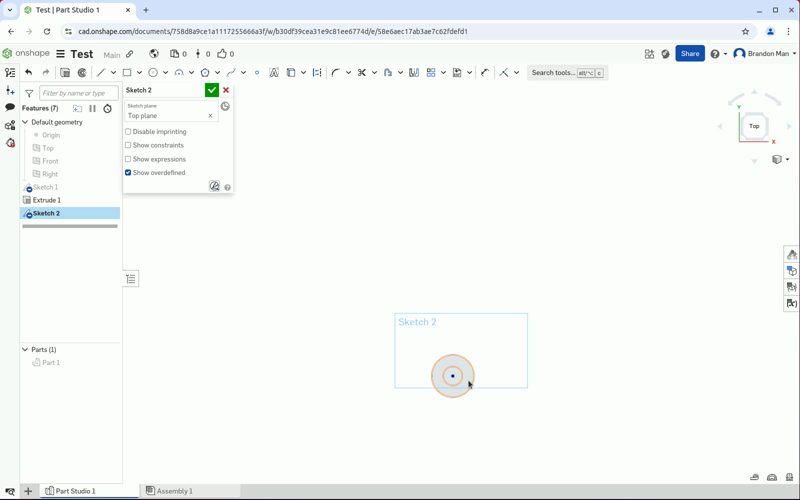
scroll(6)
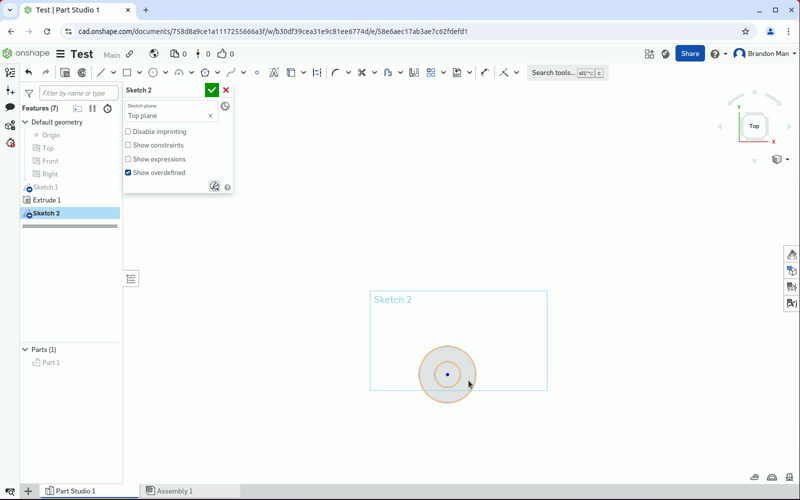
scroll(6)
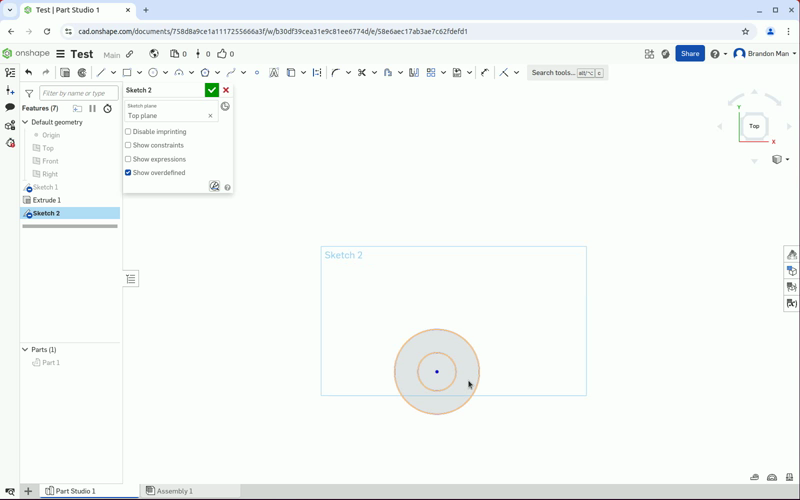
scroll(6)
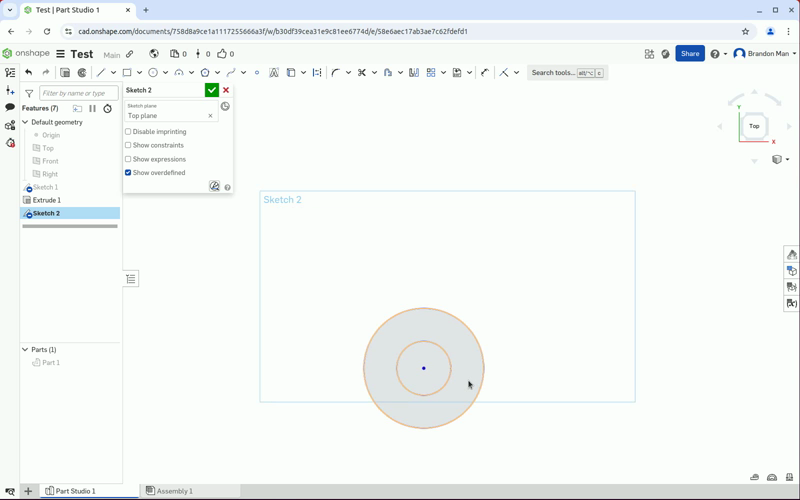
scroll(6)
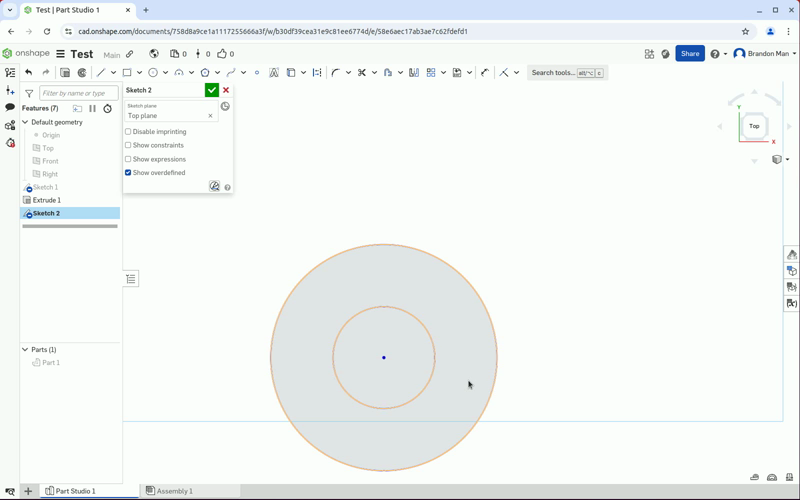
click(468, 380)
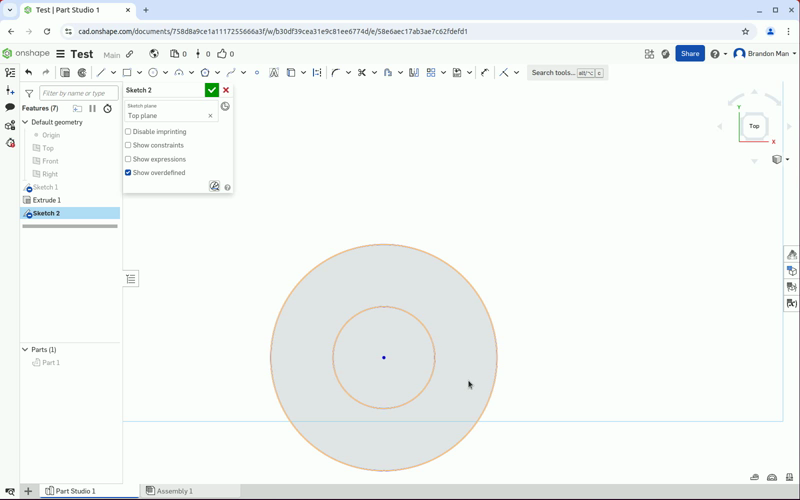
scroll(-6)
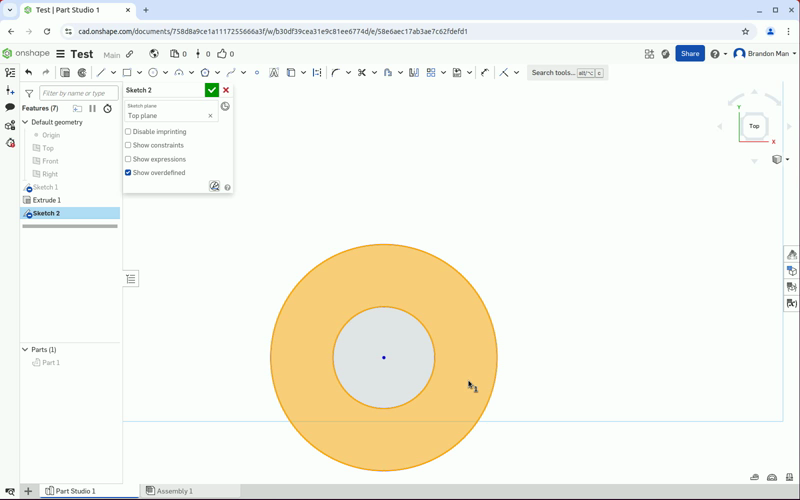
scroll(-6)
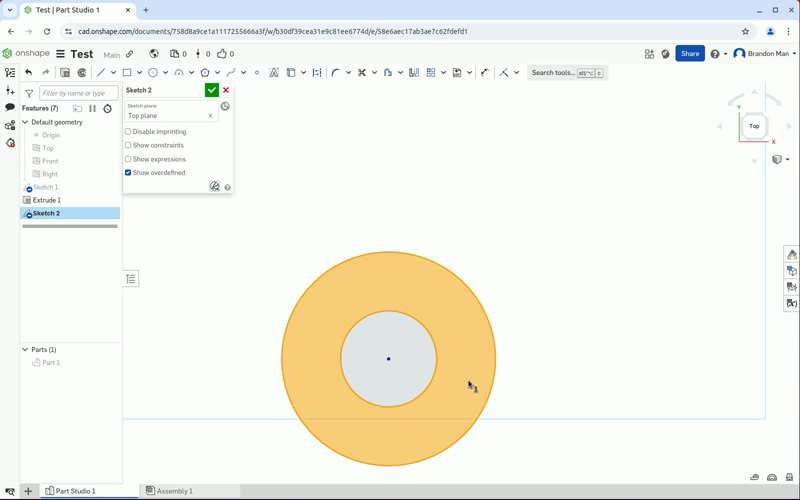
scroll(-6)
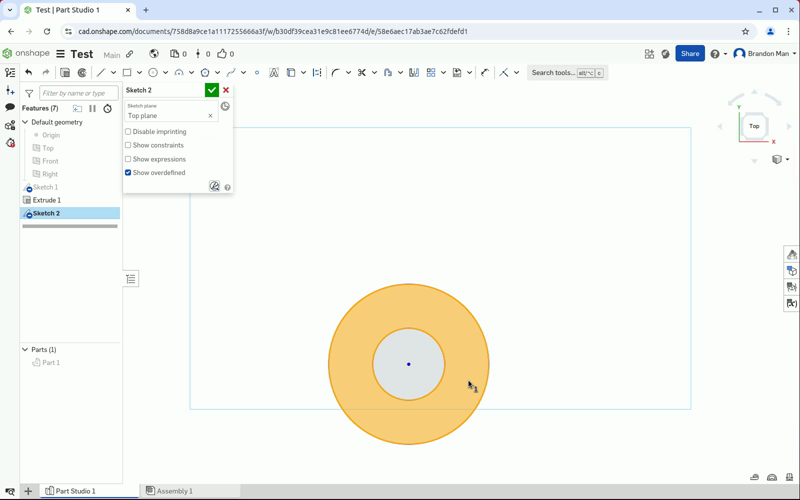
scroll(-6)
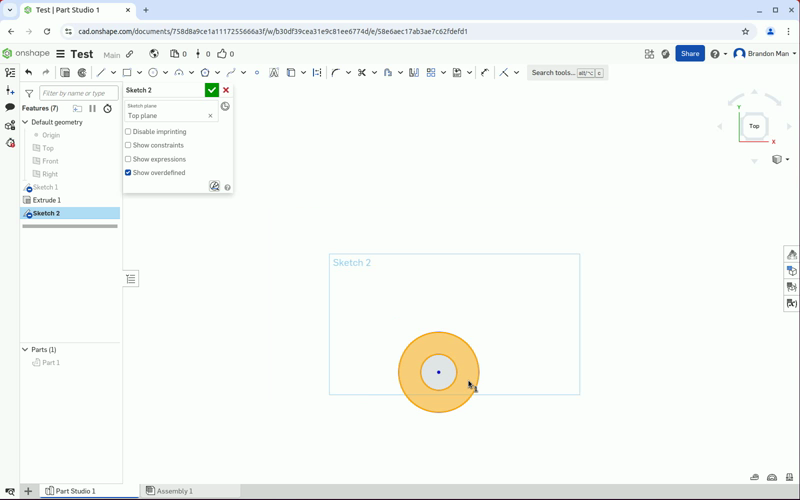
scroll(-6)
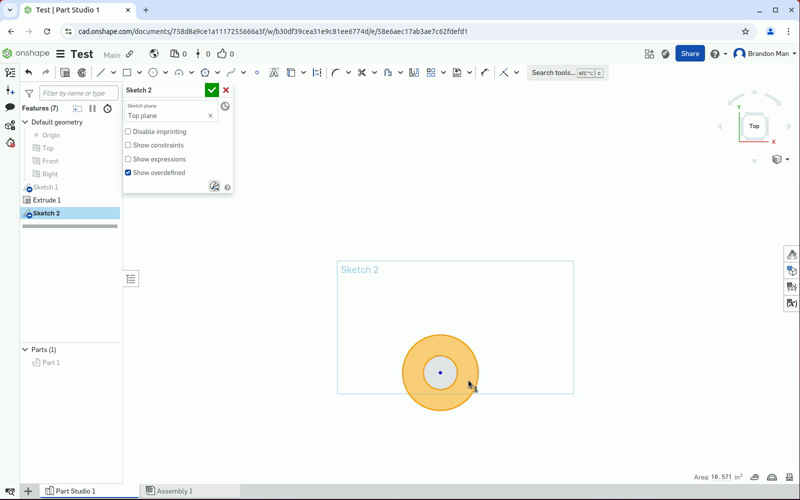
scroll(-6)
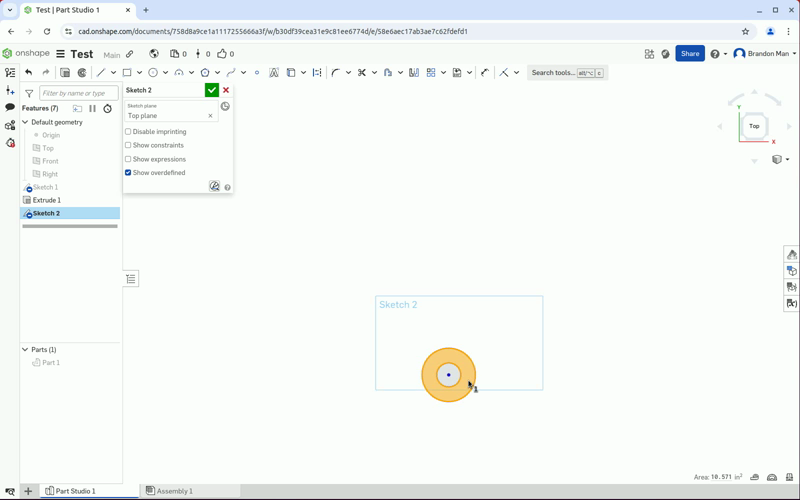
scroll(-6)
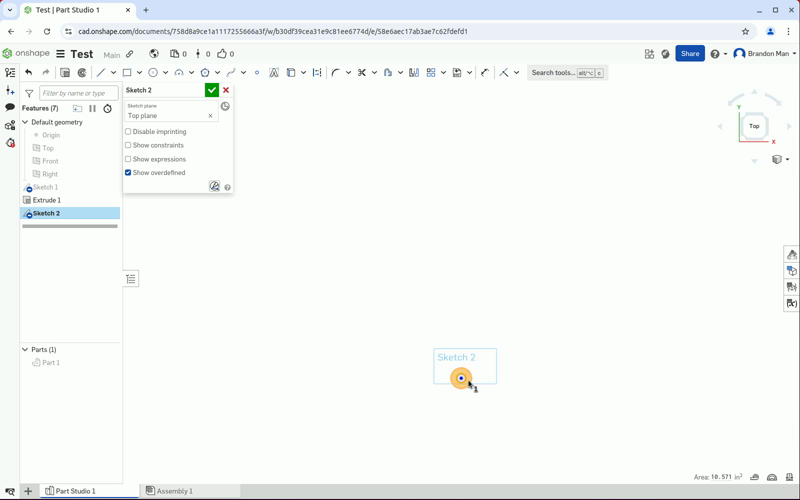
mouse_move(73, 352)
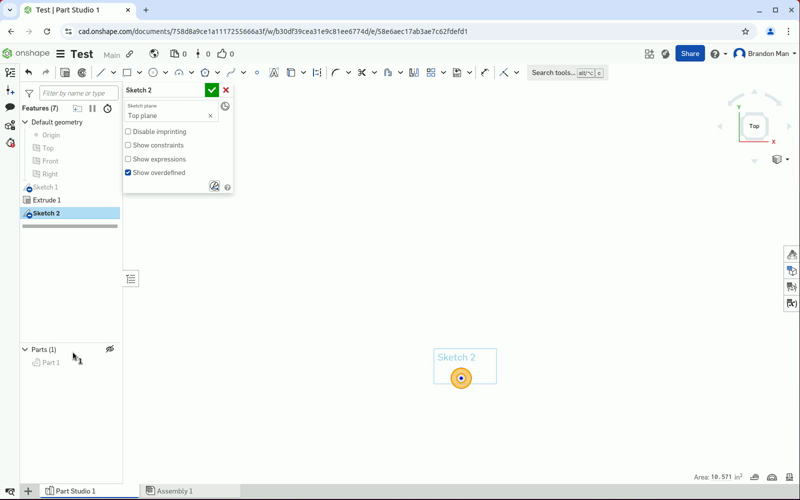
key(shift+y)
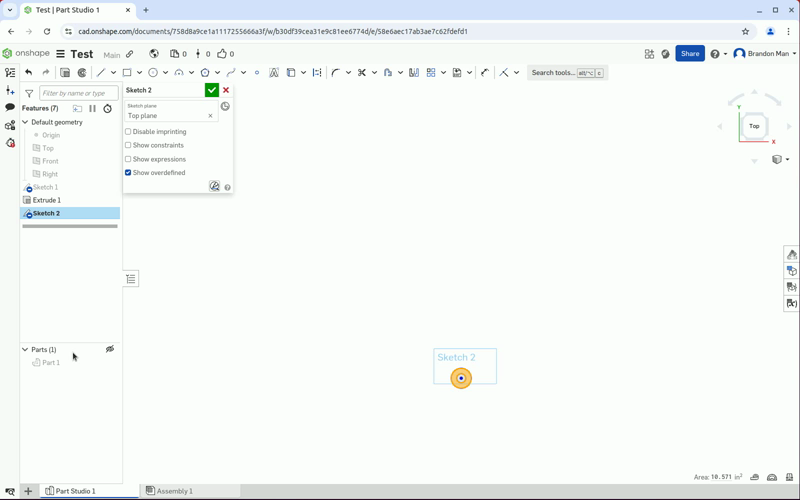
key(shift+e)
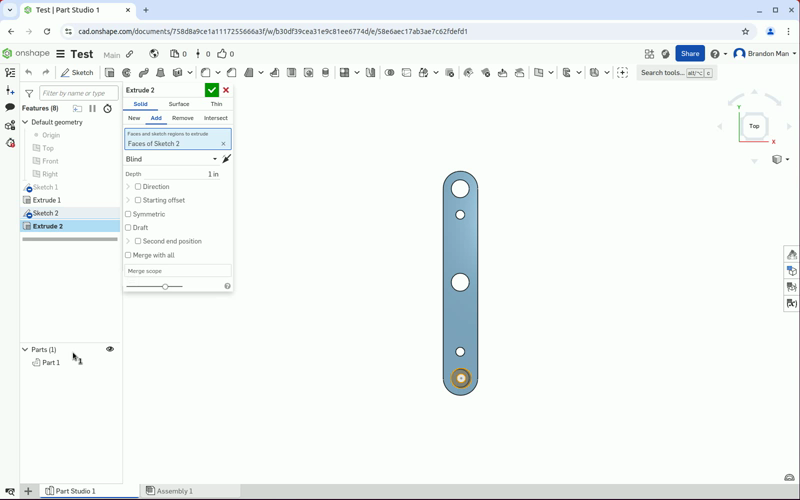
mouse_move(143, 106)
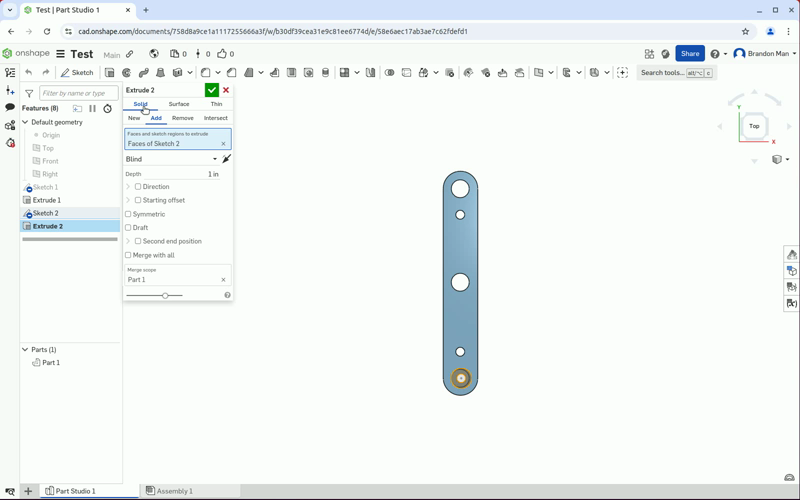
click(143, 106)
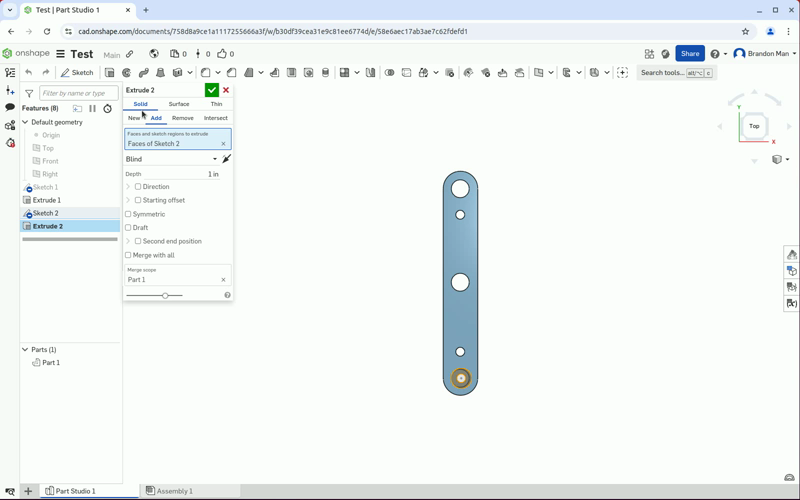
mouse_move(137, 120)
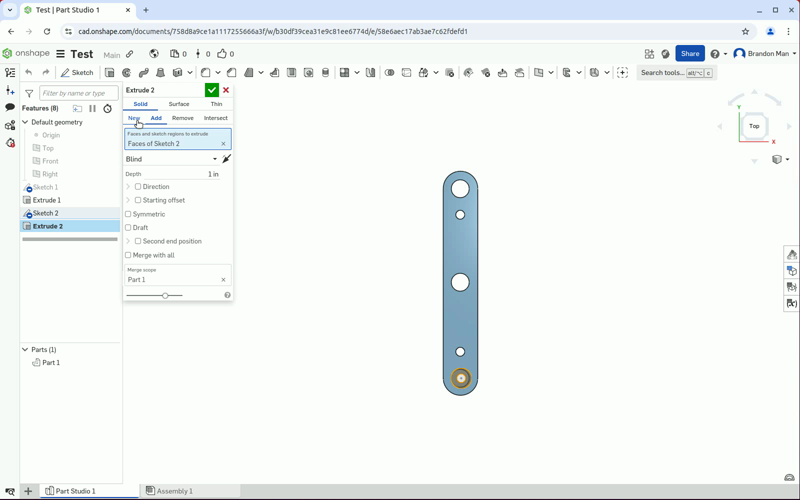
click(137, 120)
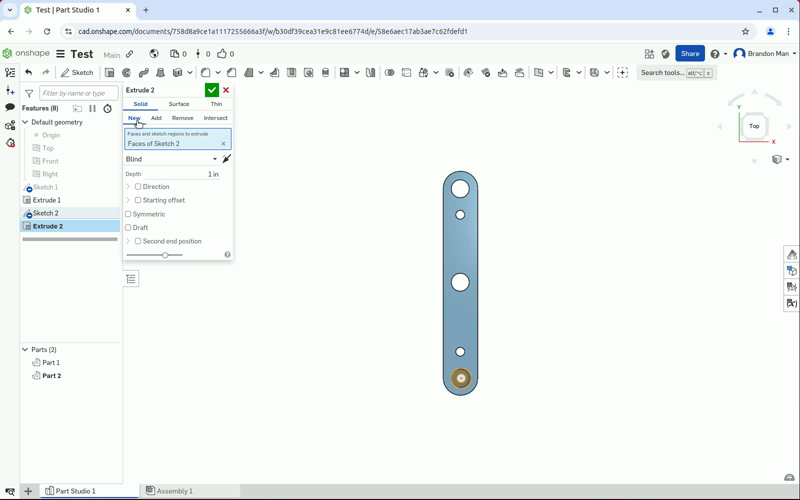
key(tab, 4)
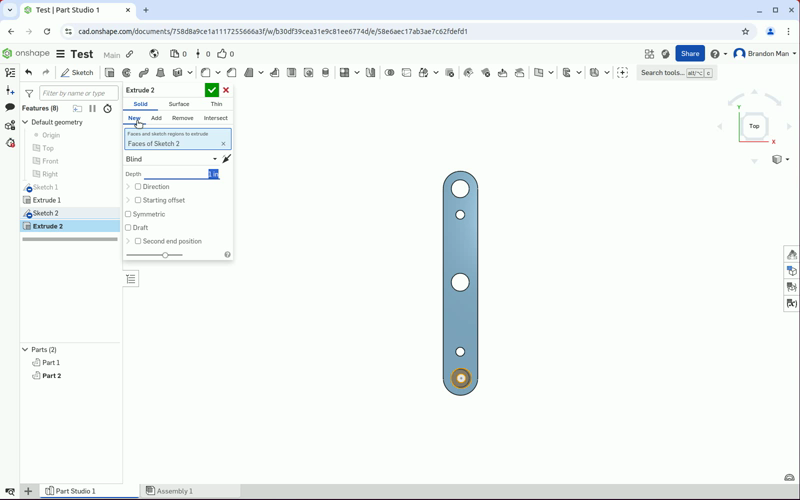
text(5.296)
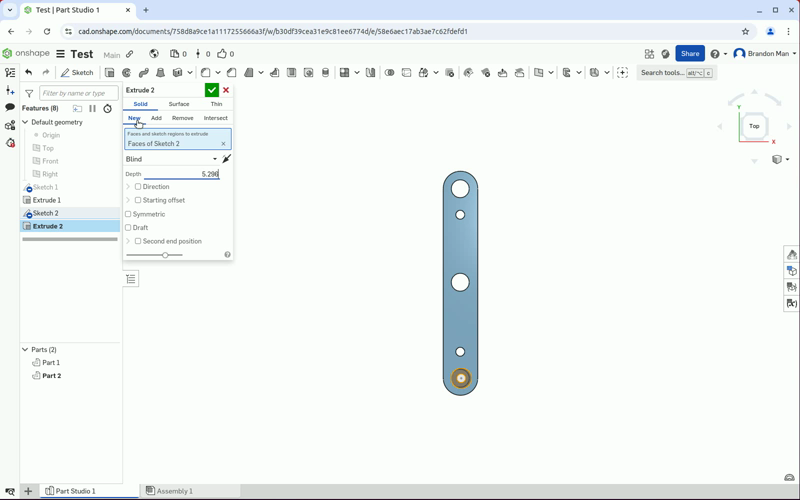
key(enter)
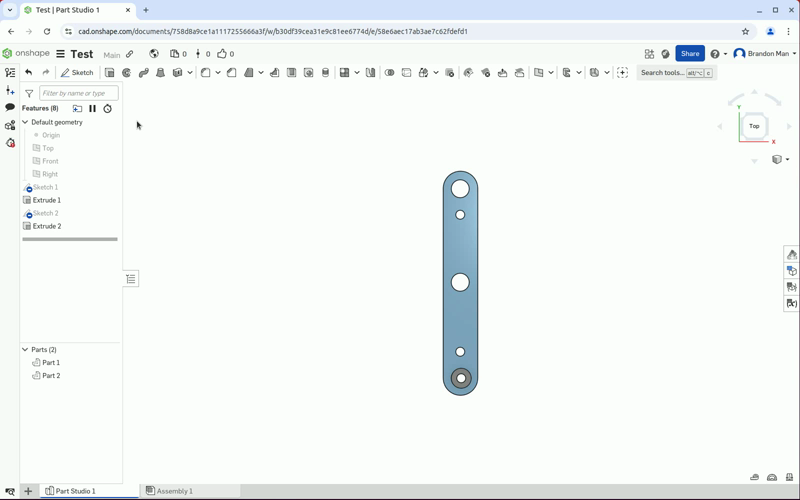
key(shift+h)
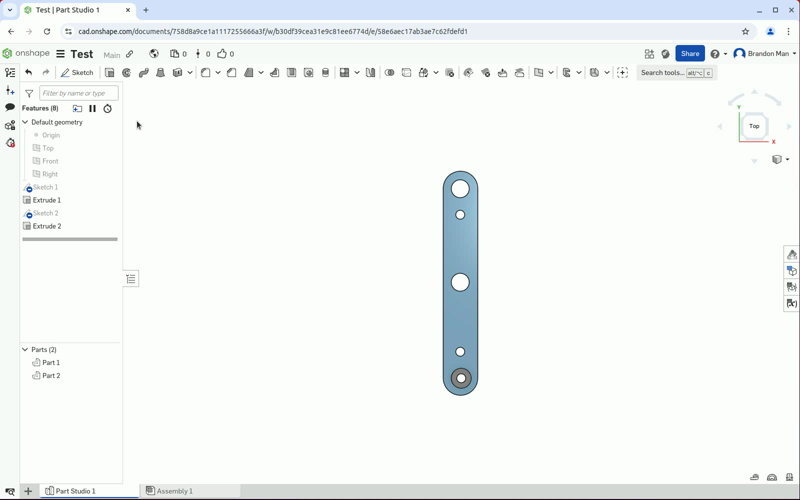
key(shift+h)
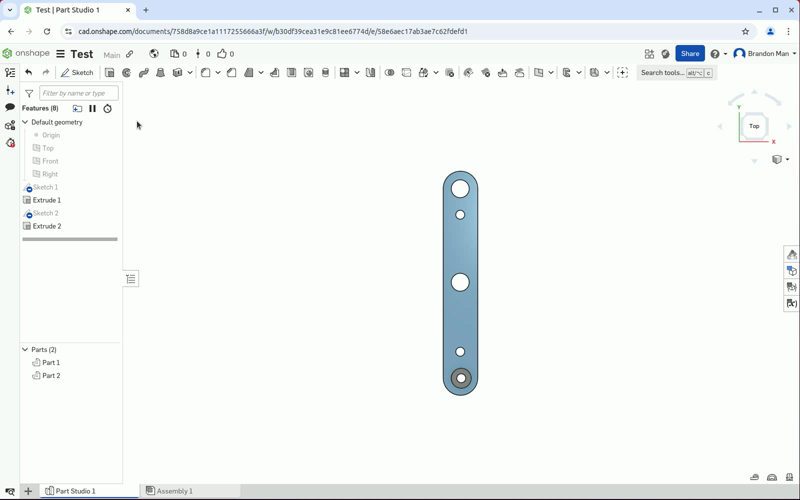
mouse_move(73, 189)
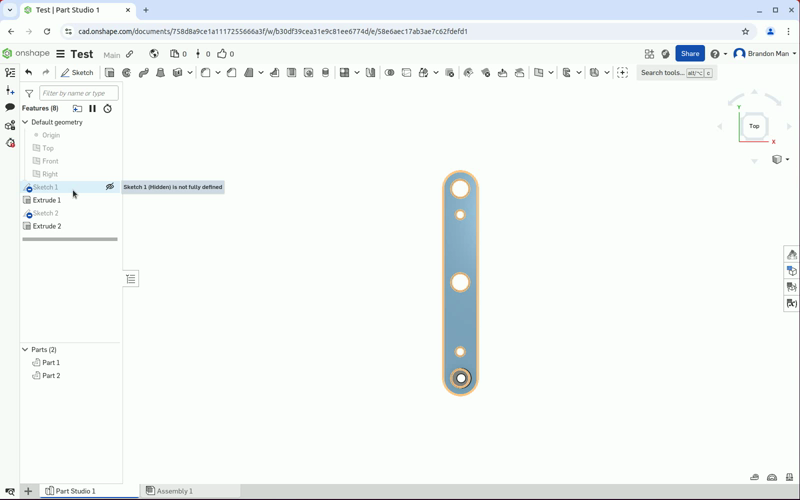
click(73, 189)
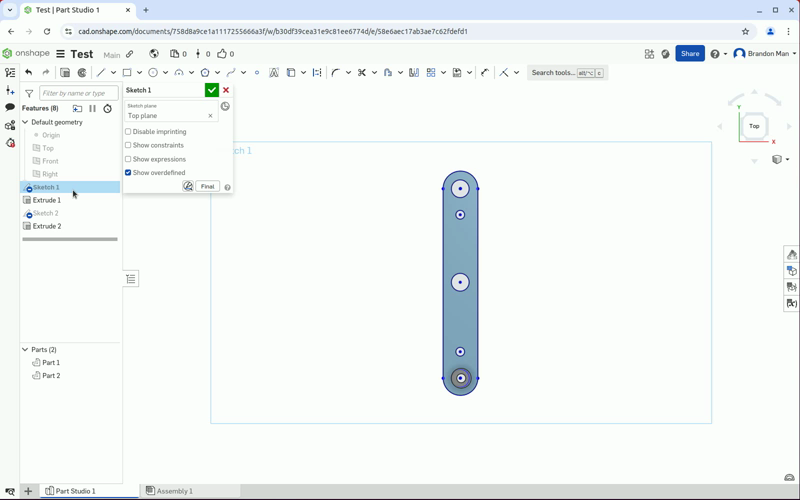
mouse_move(229, 92)
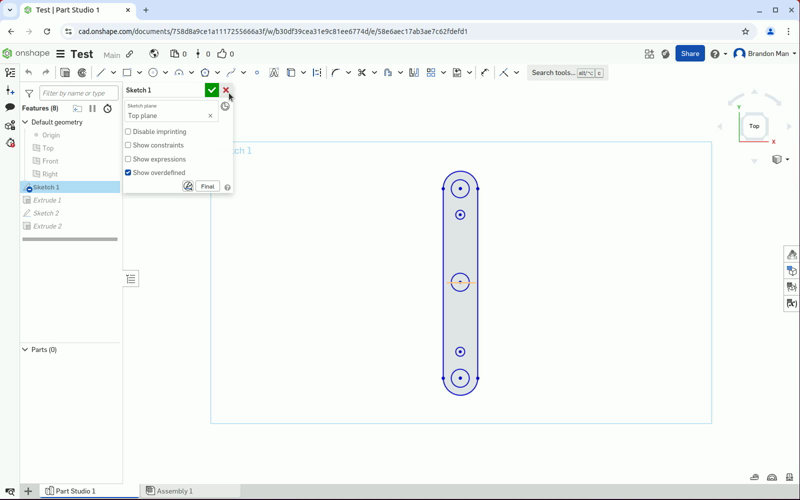
click(229, 92)
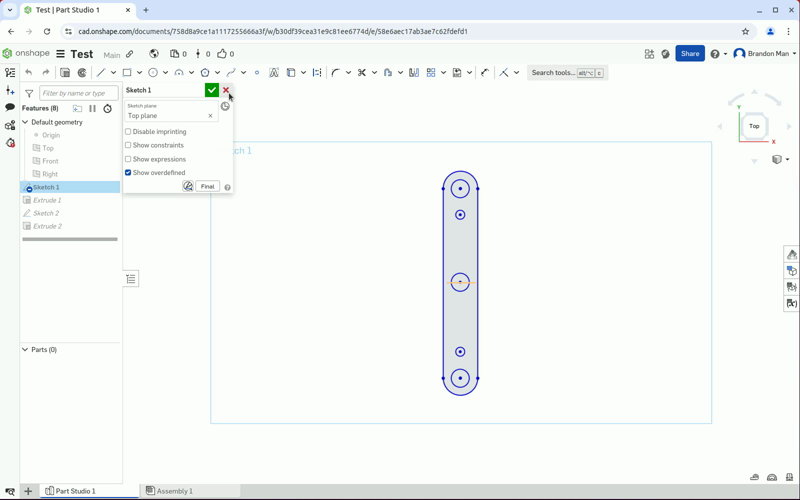
key(shift+s)
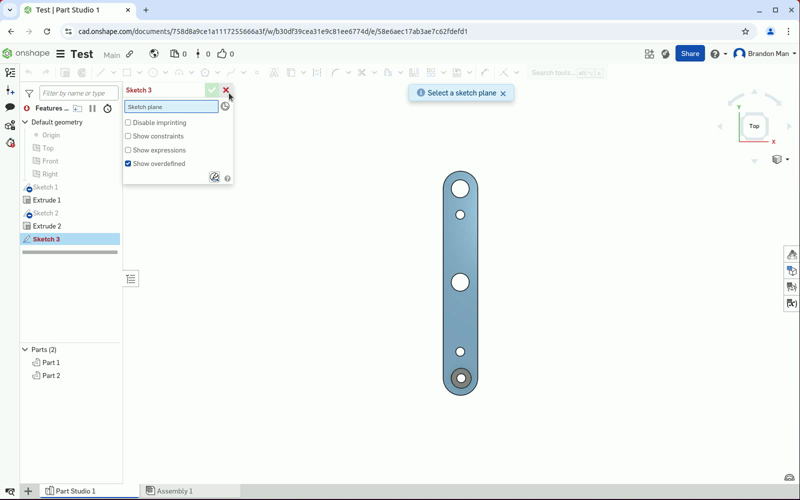
mouse_move(73, 150)
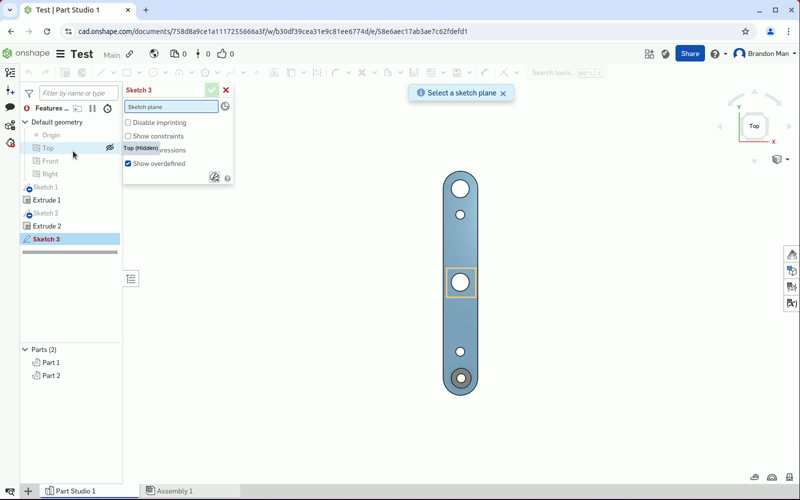
click(73, 150)
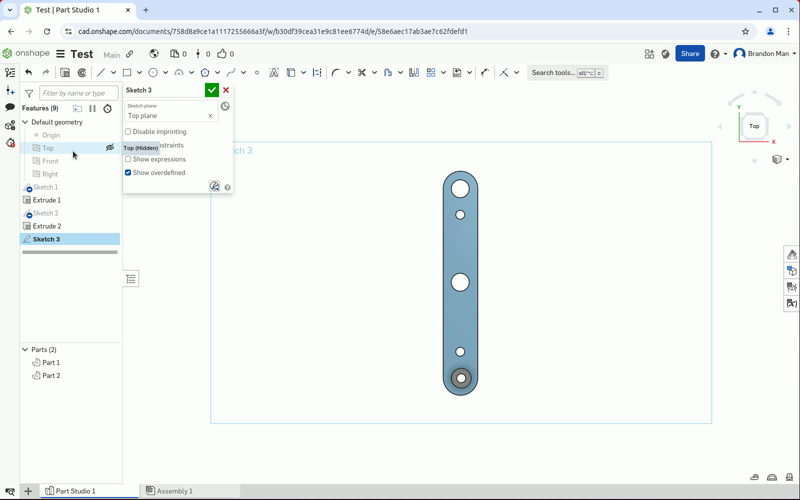
mouse_move(73, 352)
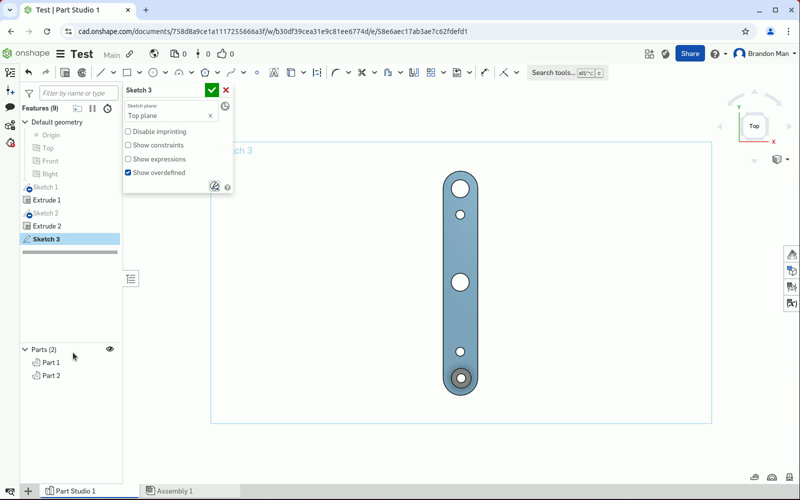
key(y)
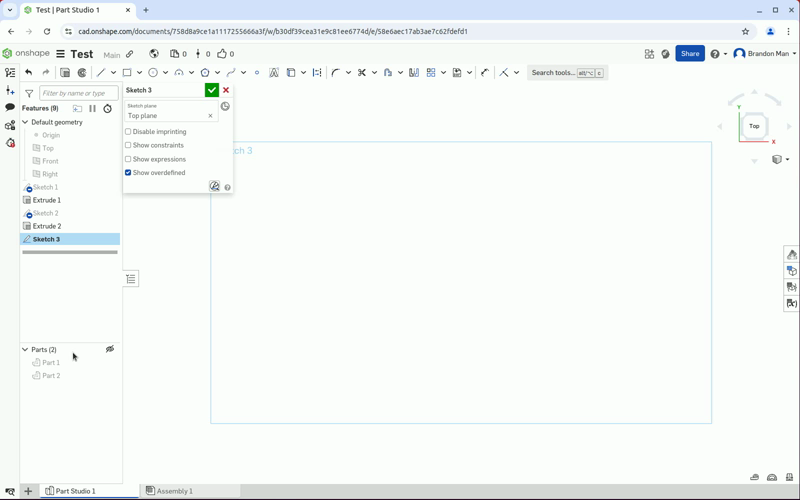
key(a)
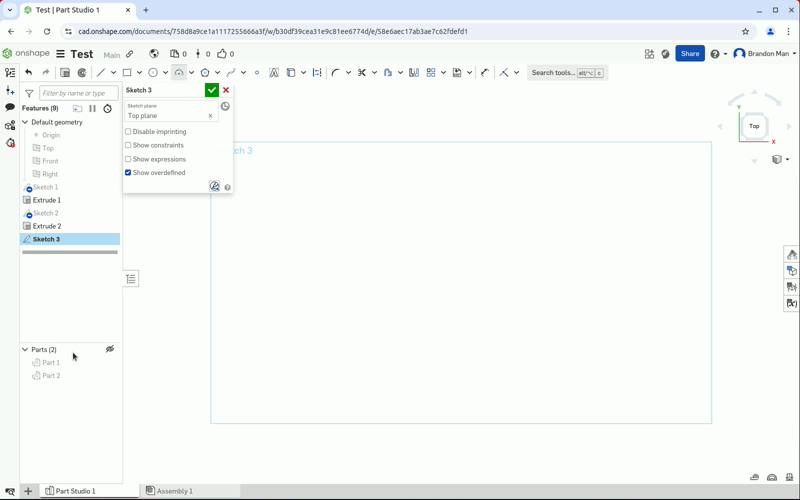
key_down(shift)
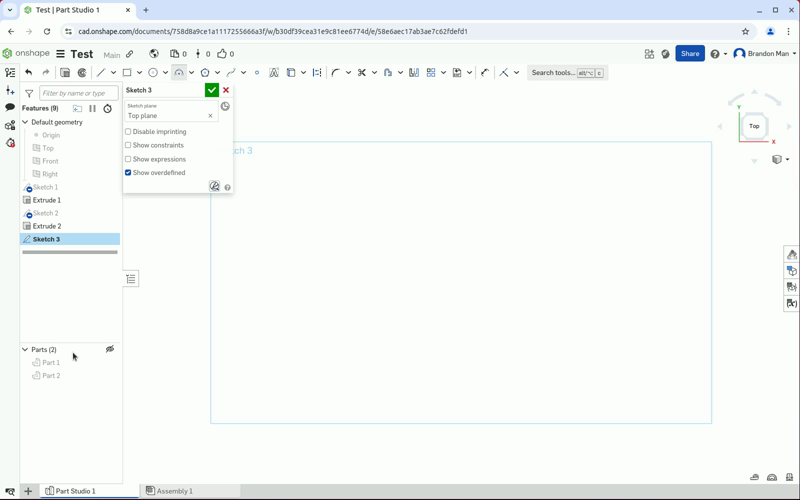
mouse_move(460, 292)
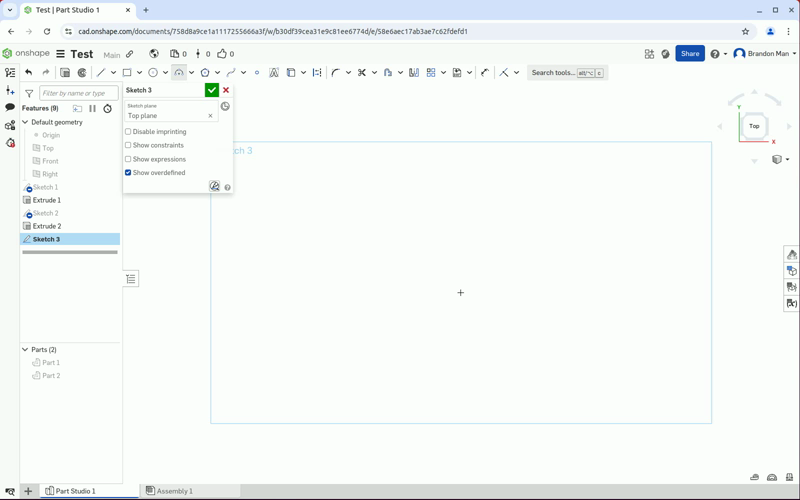
click(460, 292)
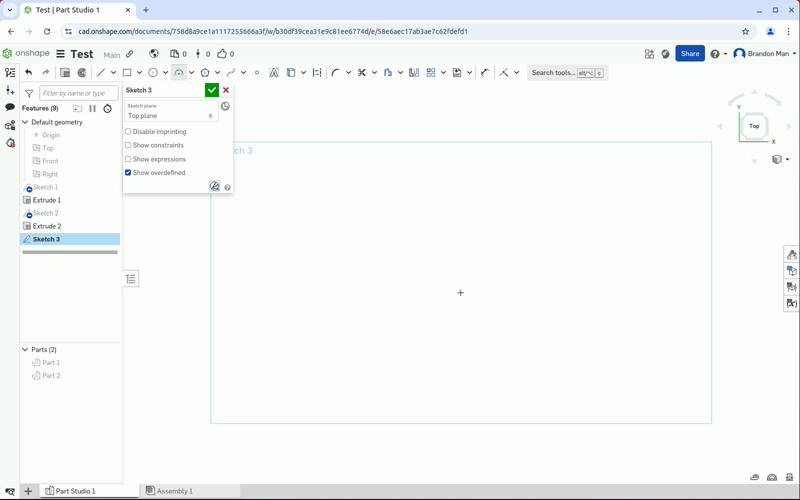
key_up(shift)
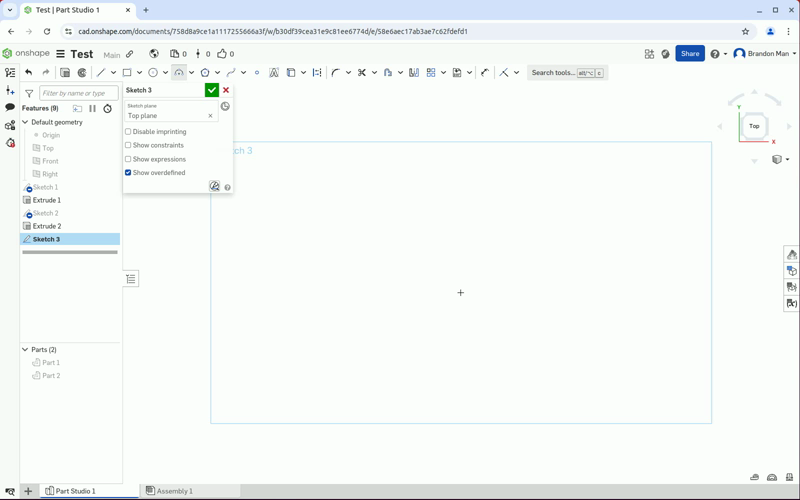
key_down(shift)
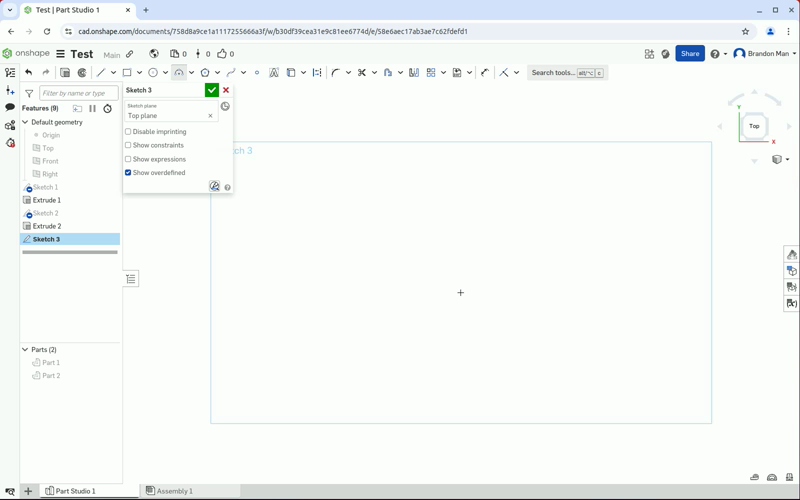
mouse_move(460, 272)
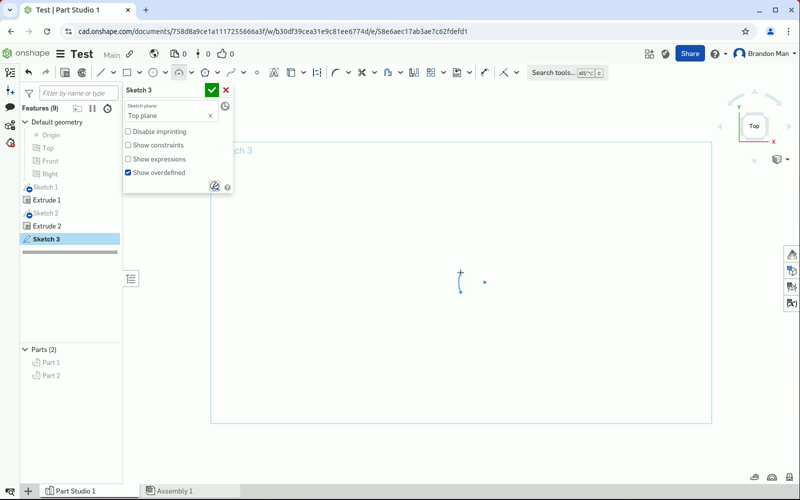
click(460, 272)
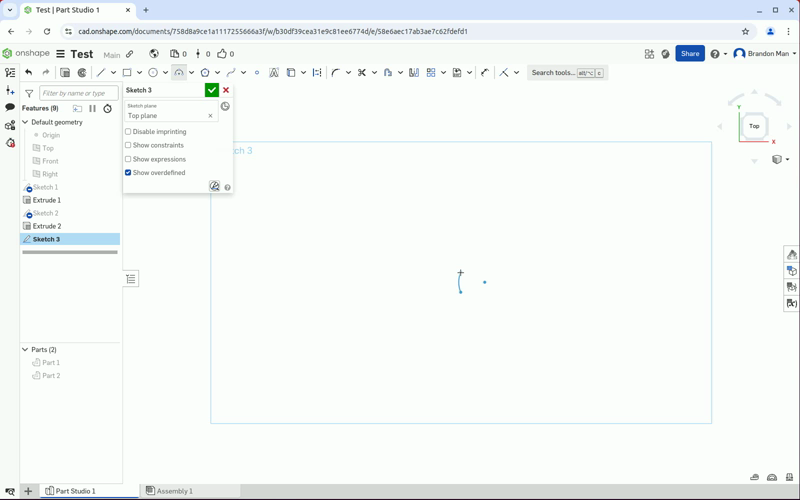
mouse_move(470, 282)
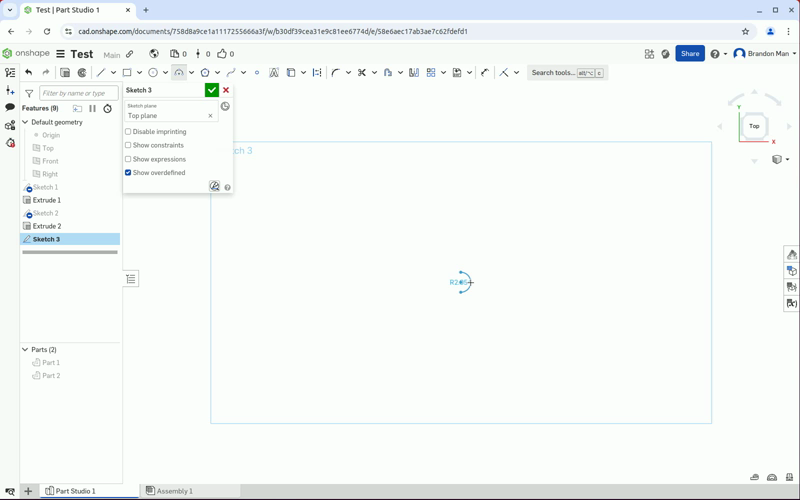
click(470, 282)
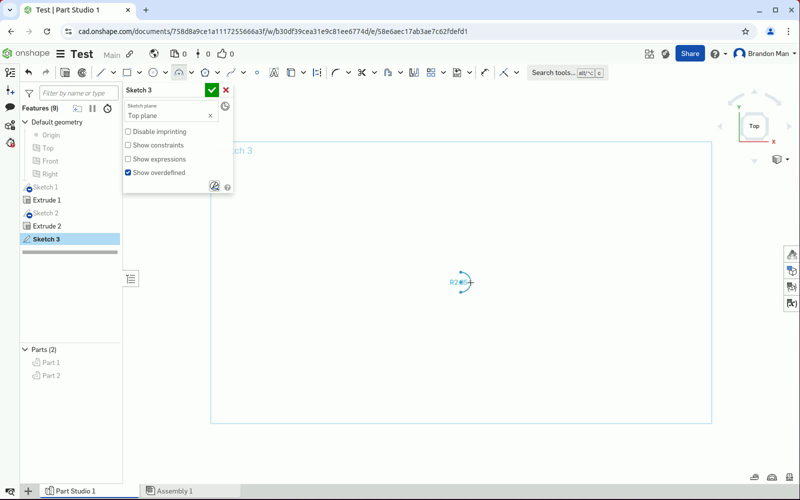
key_up(shift)
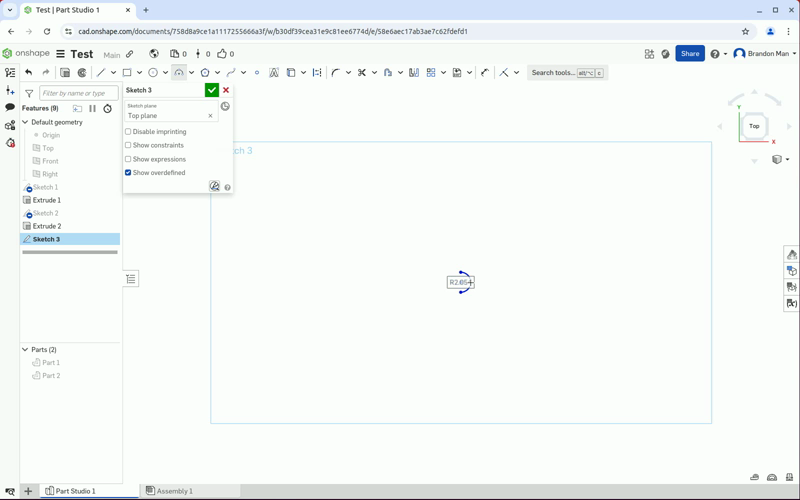
key(esc)
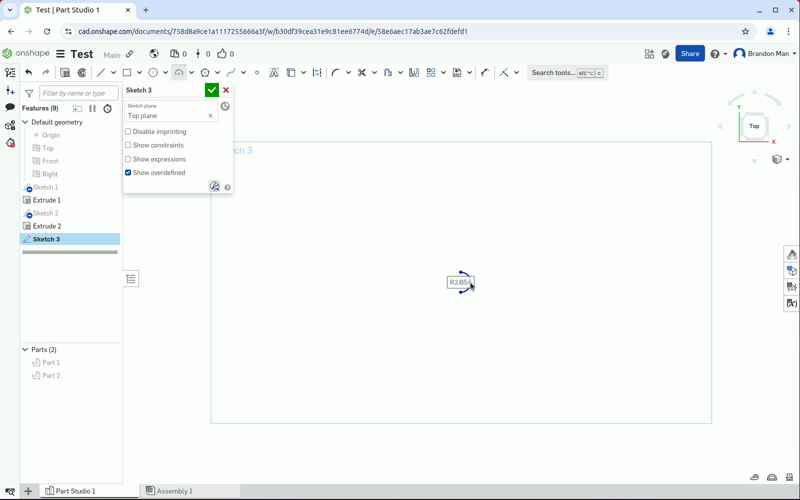
key(l)
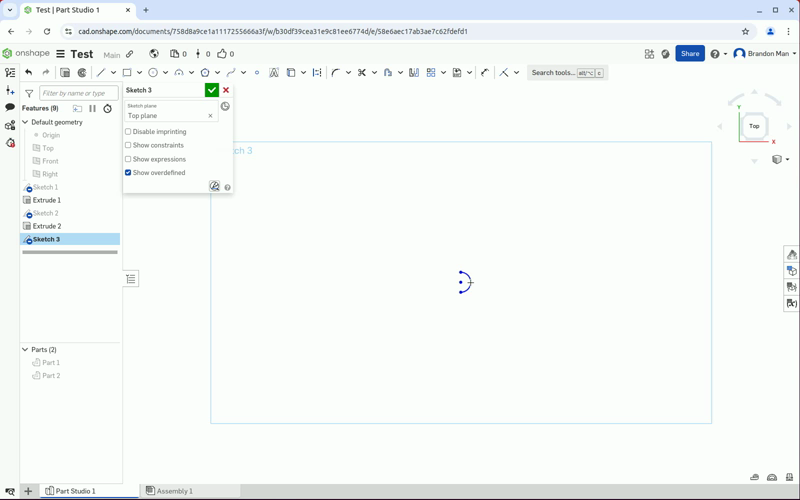
mouse_move(460, 272)
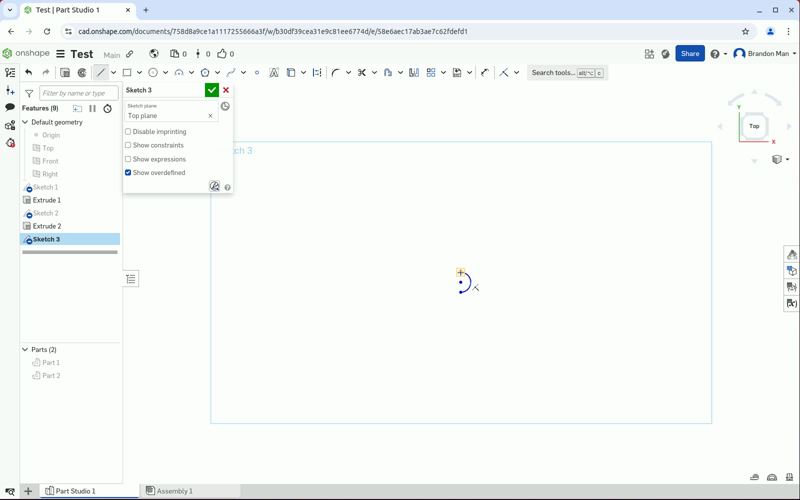
click(460, 272)
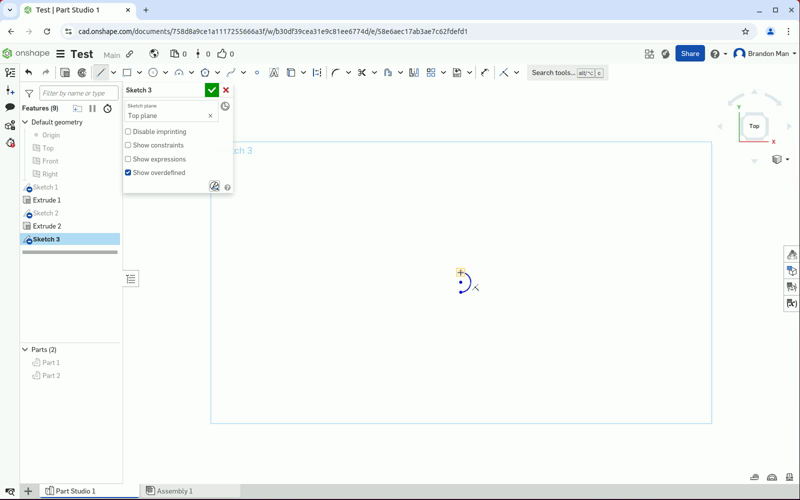
key_down(shift)
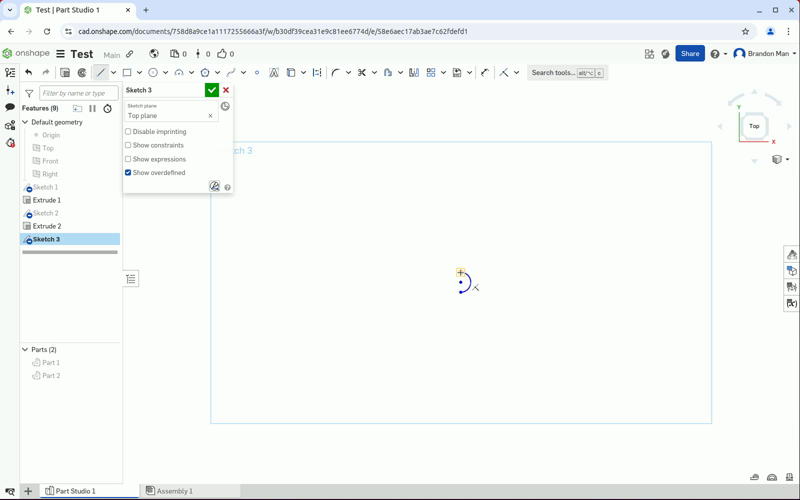
mouse_move(490, 272)
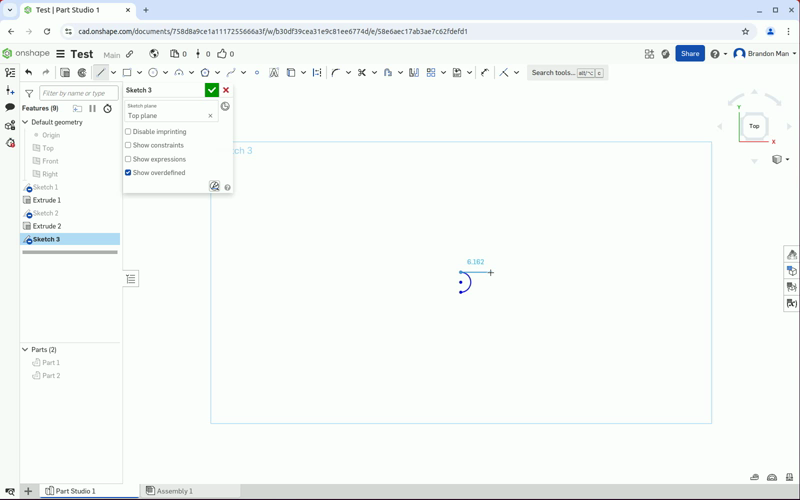
mouse_move(460, 278)
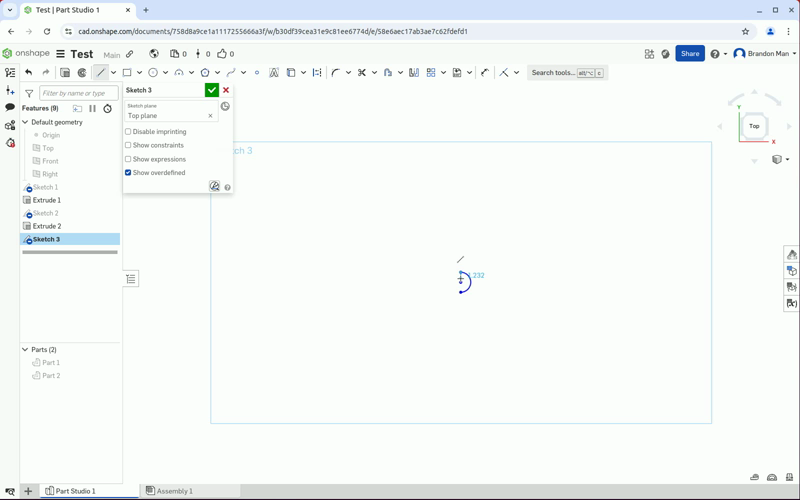
scroll(6)
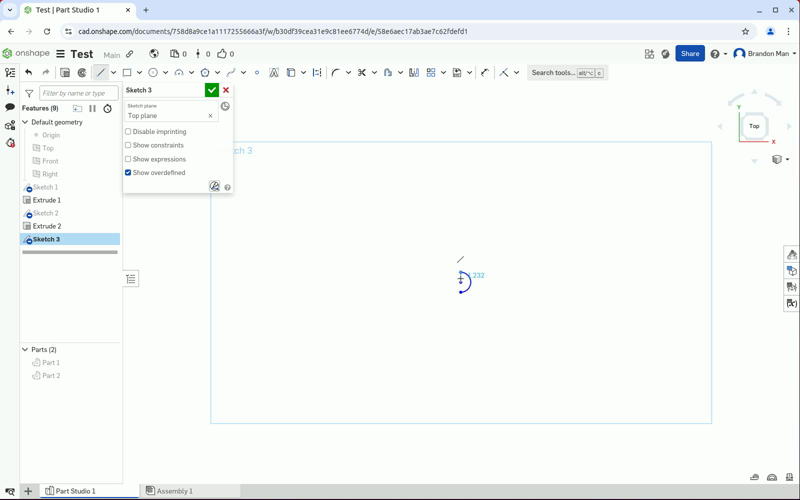
scroll(6)
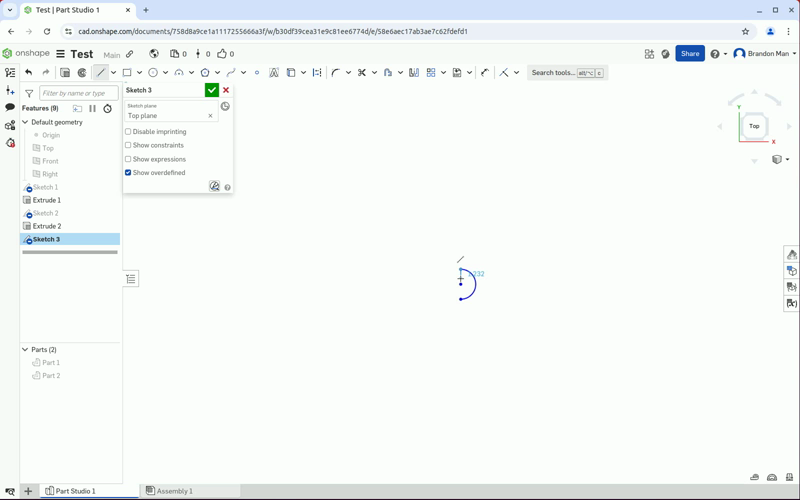
scroll(6)
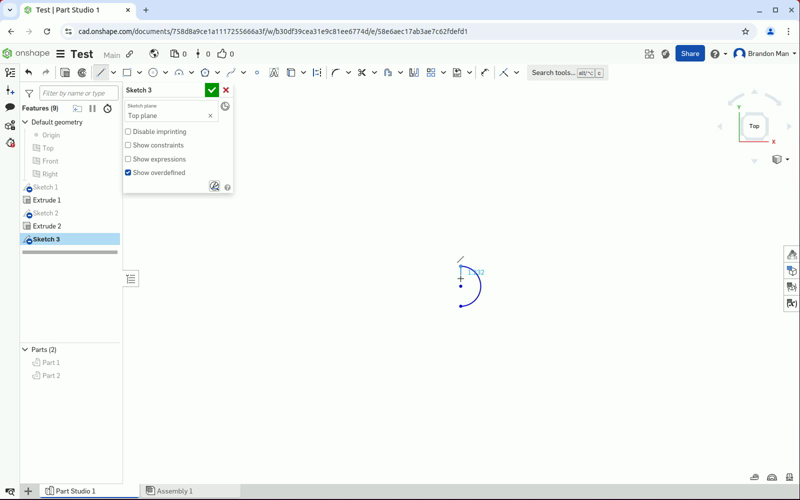
scroll(6)
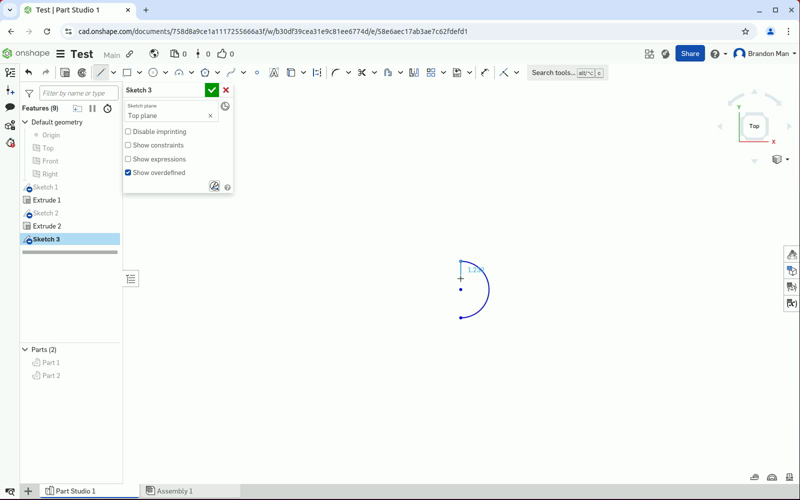
scroll(6)
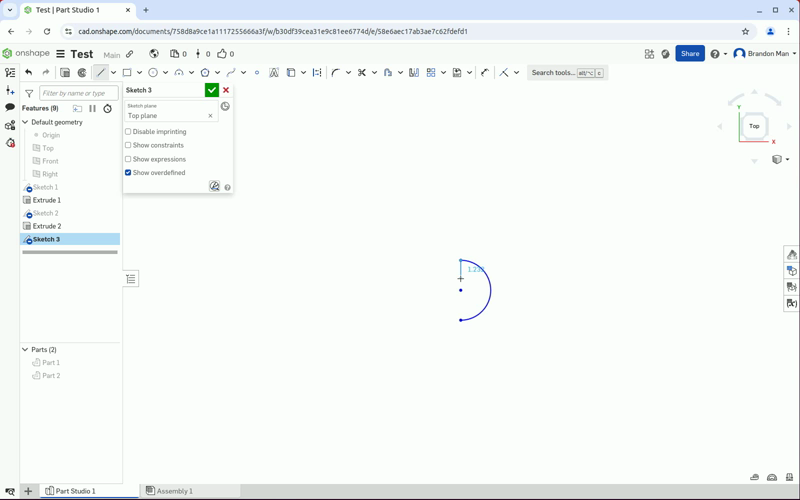
scroll(6)
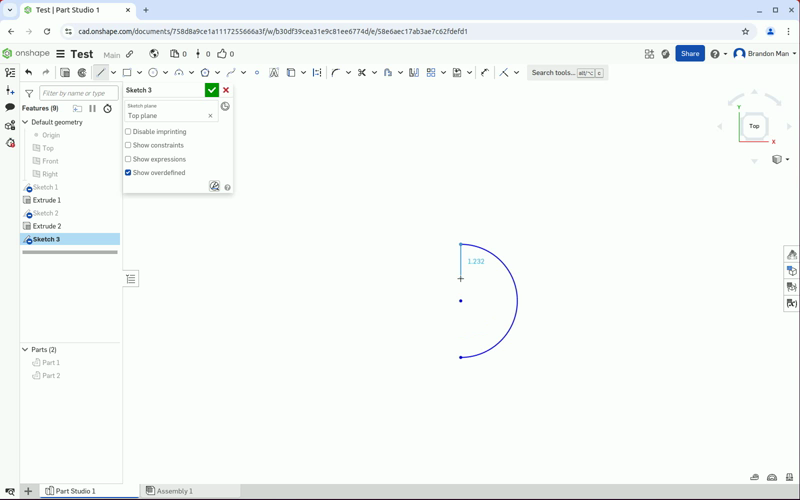
scroll(6)
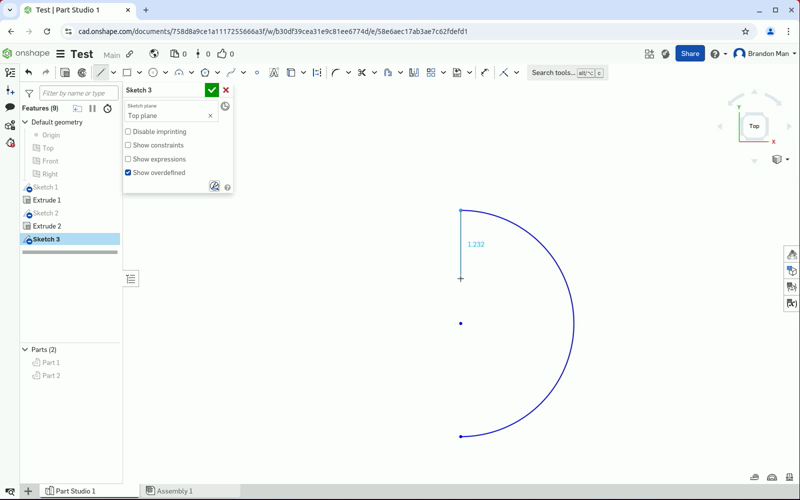
click(460, 278)
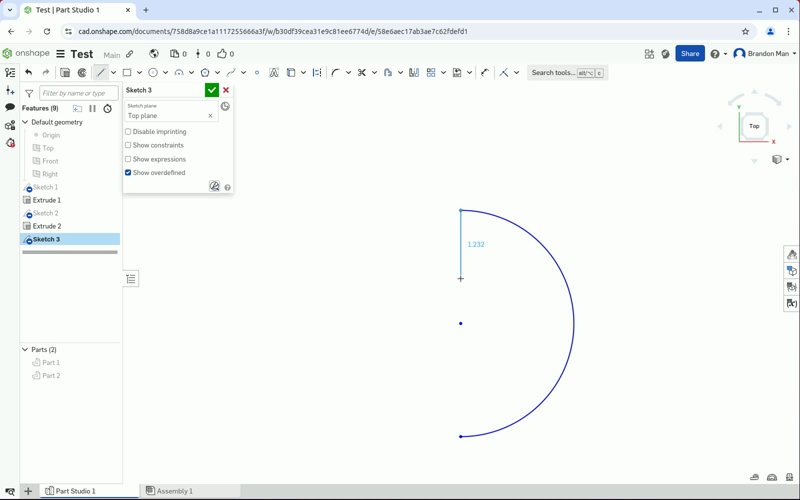
scroll(-6)
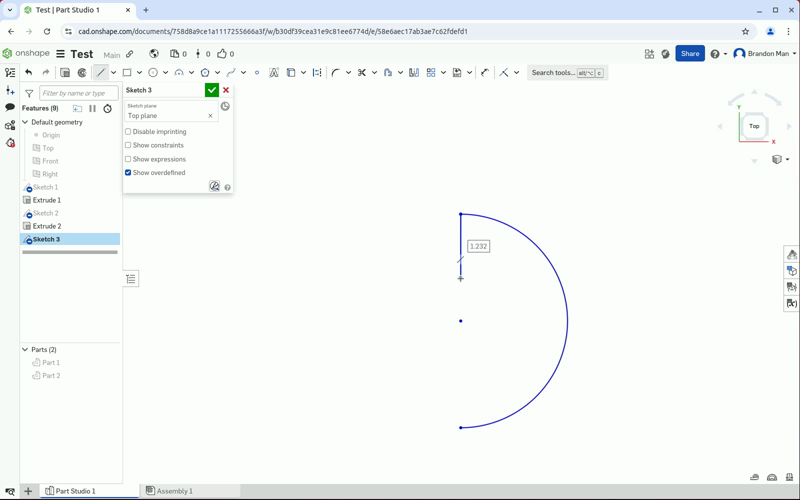
scroll(-6)
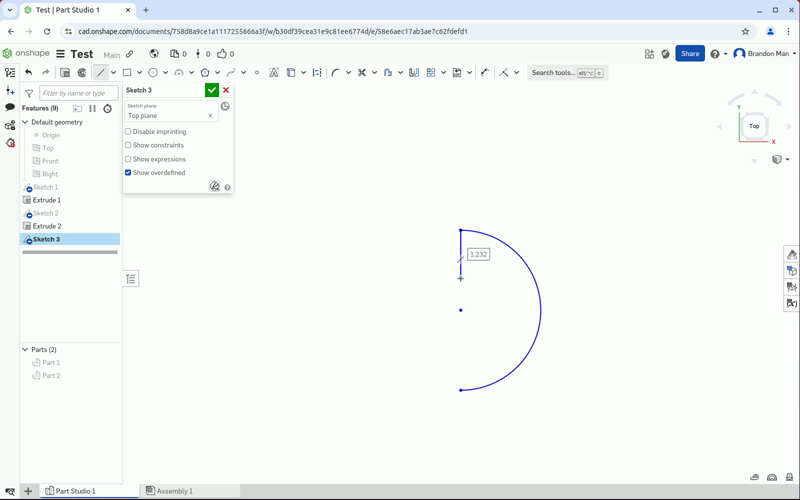
scroll(-6)
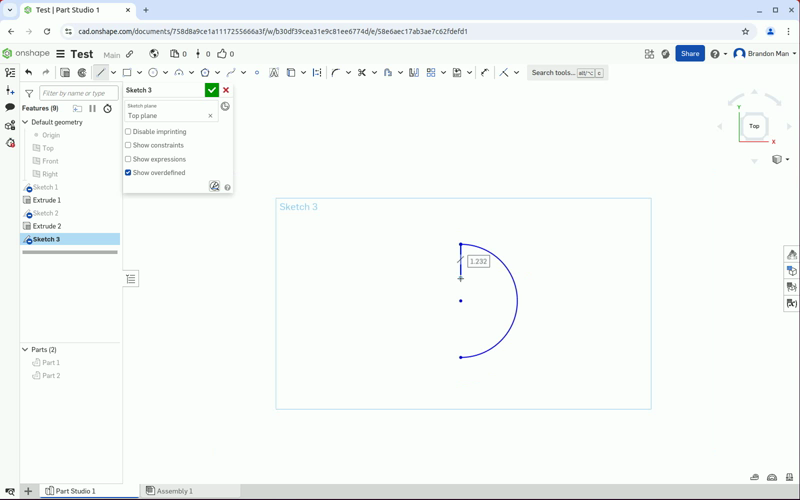
scroll(-6)
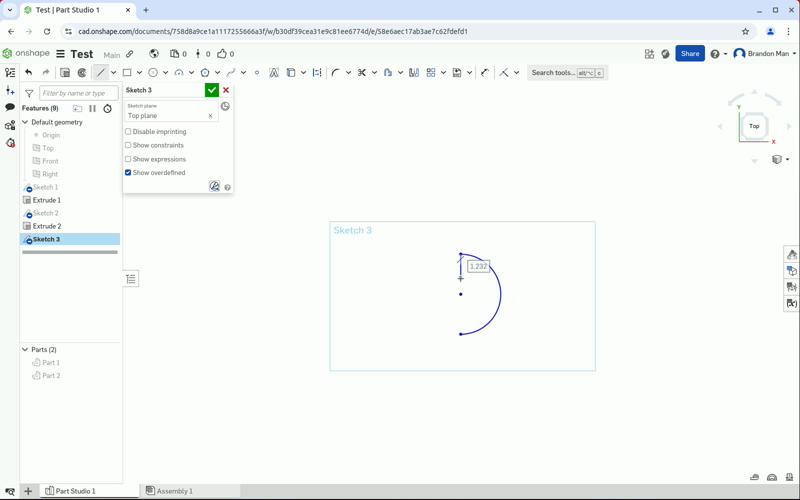
scroll(-6)
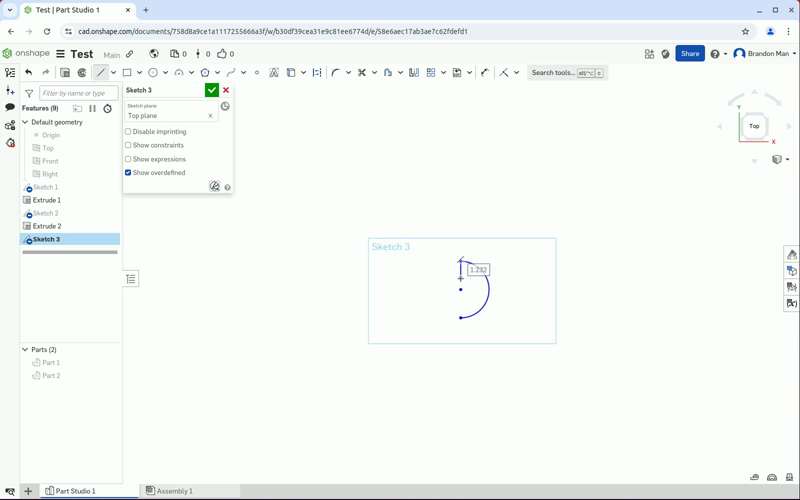
scroll(-6)
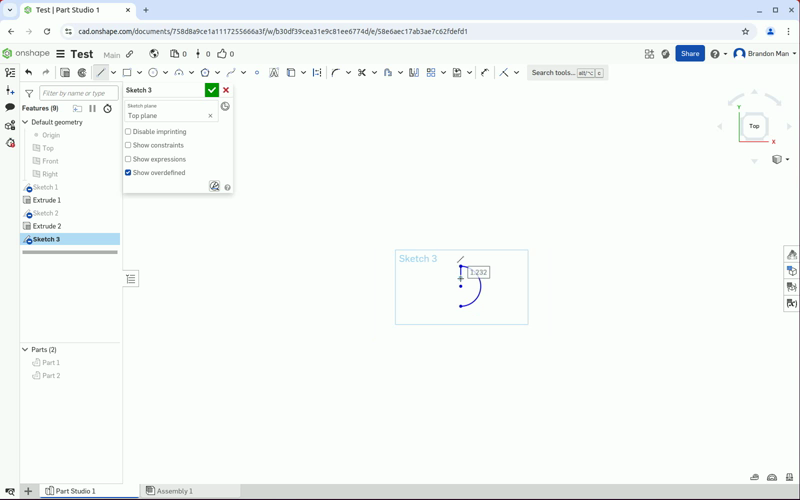
scroll(-6)
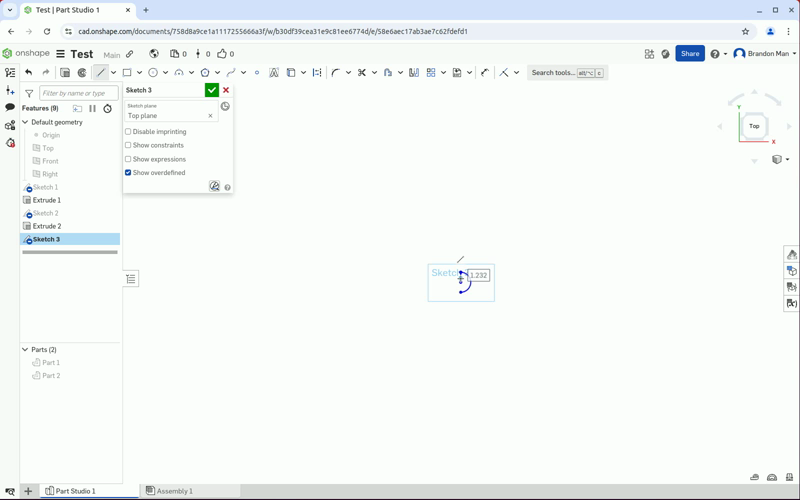
key_up(shift)
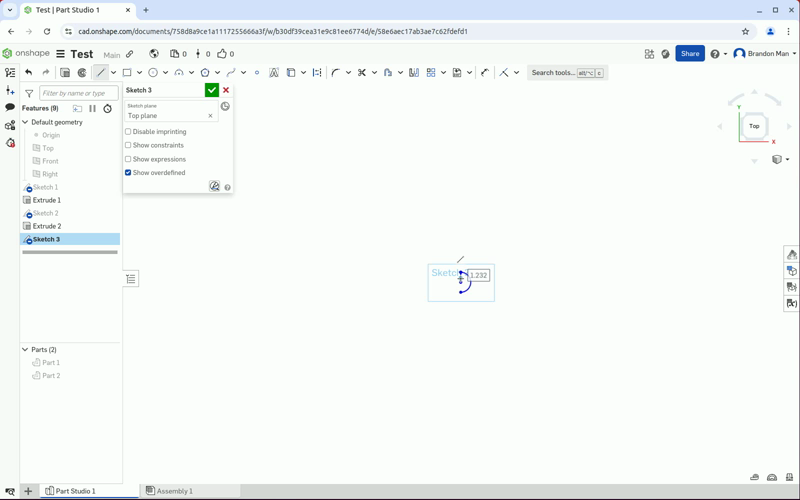
key(esc)
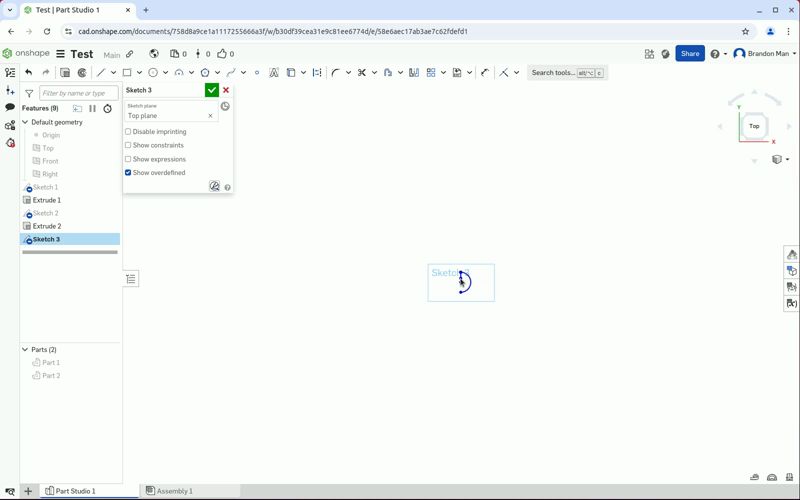
key(a)
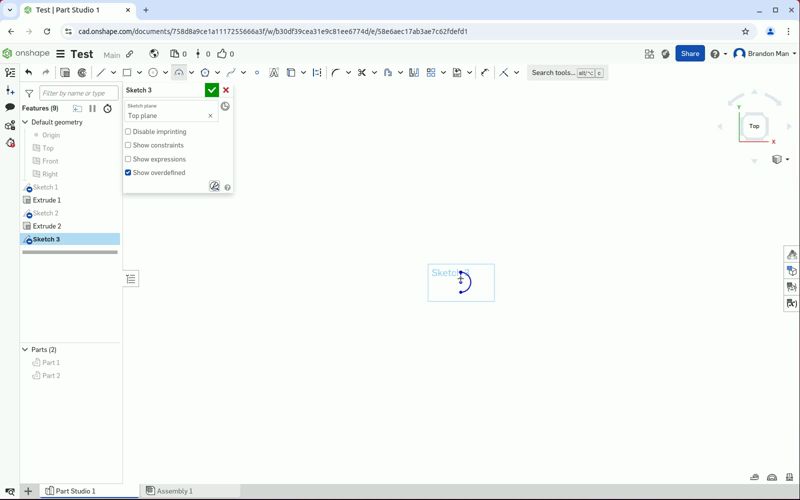
mouse_move(460, 278)
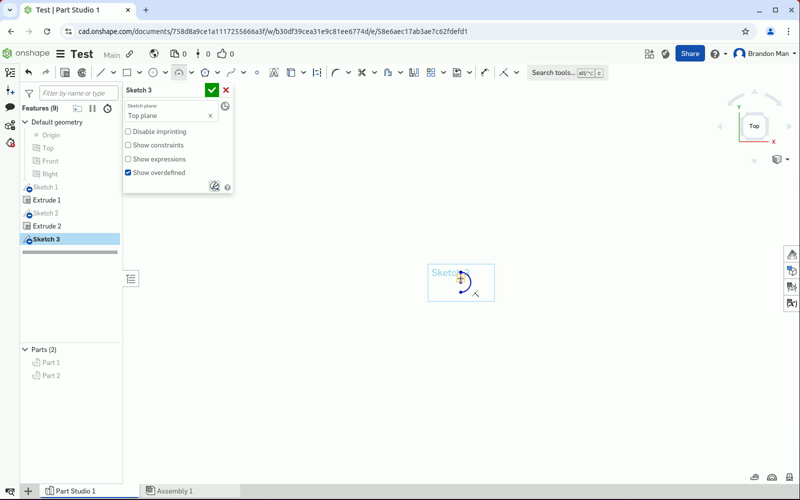
scroll(6)
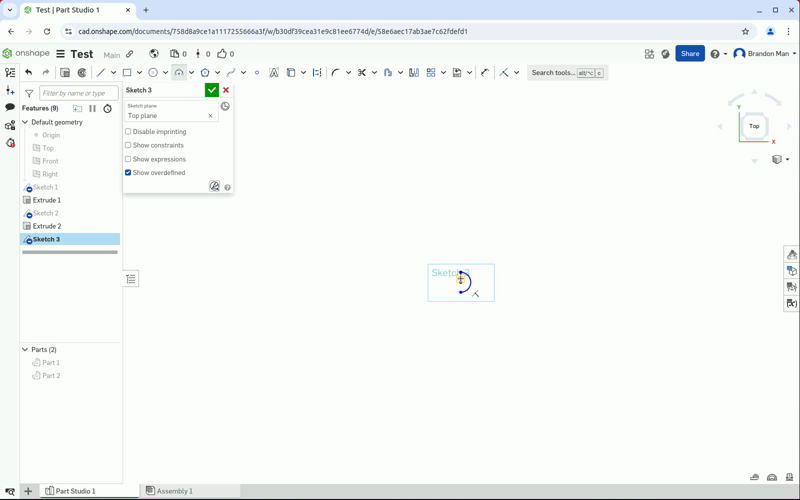
scroll(6)
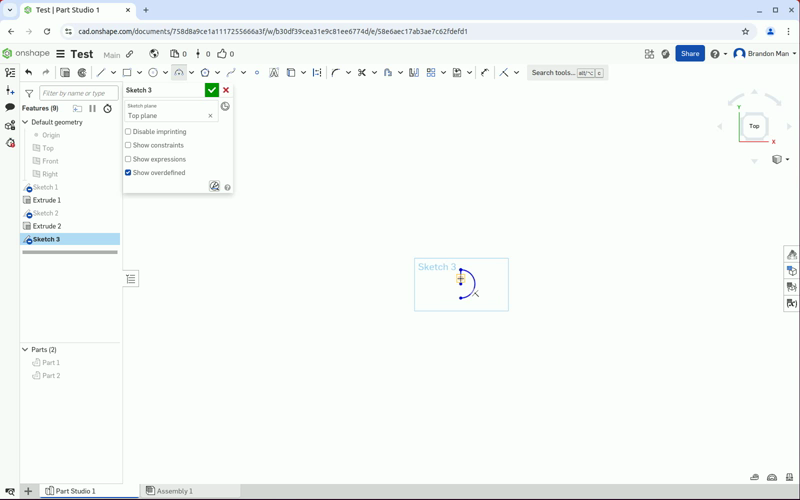
scroll(6)
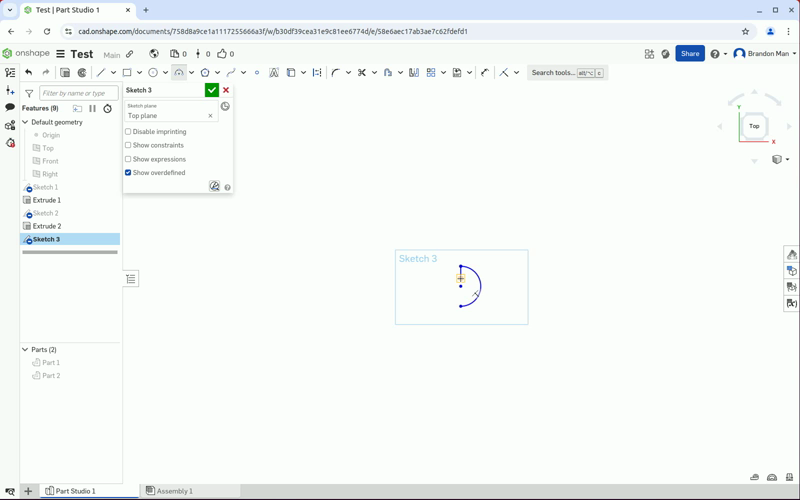
scroll(6)
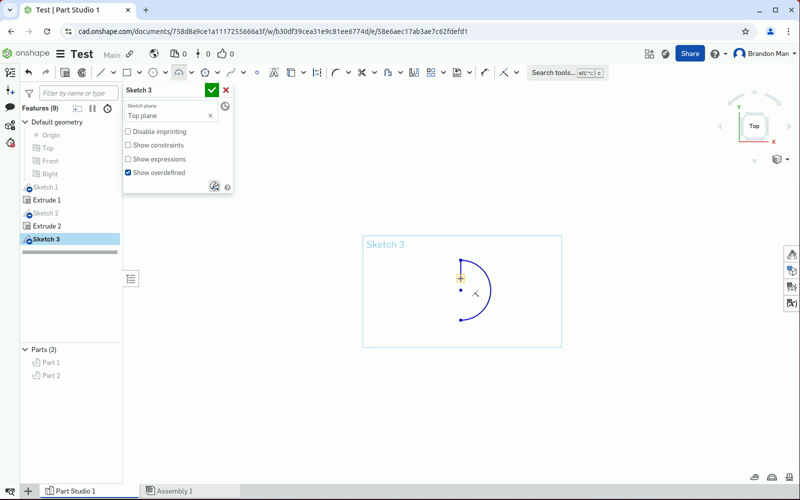
scroll(6)
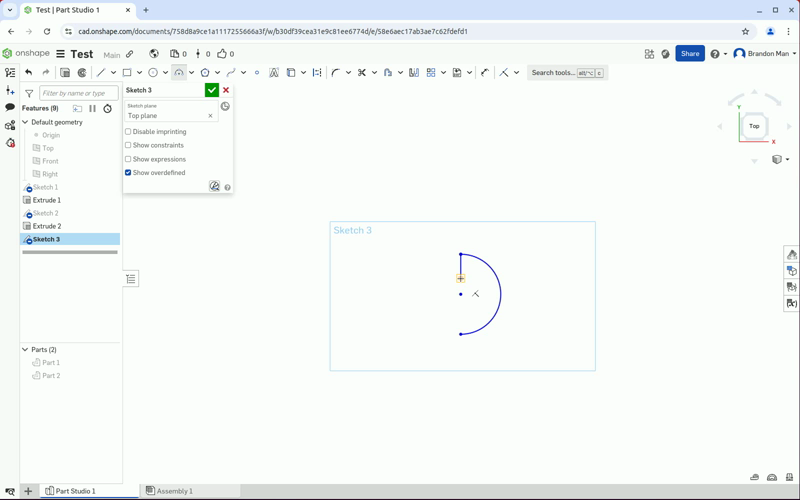
scroll(6)
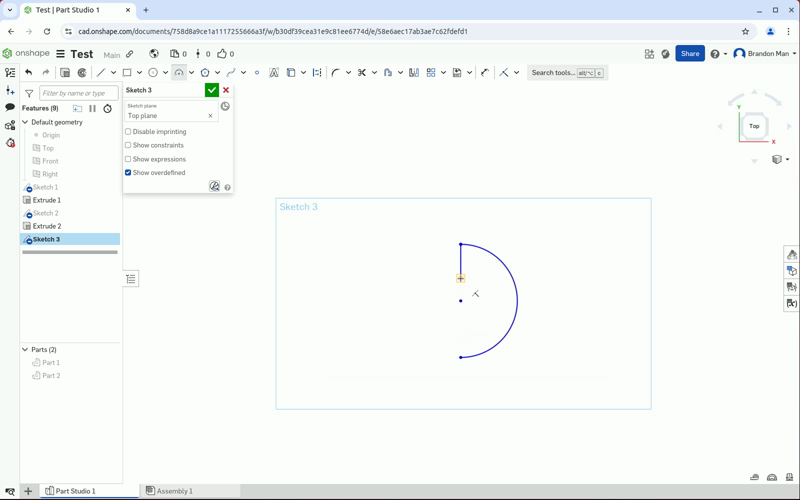
scroll(6)
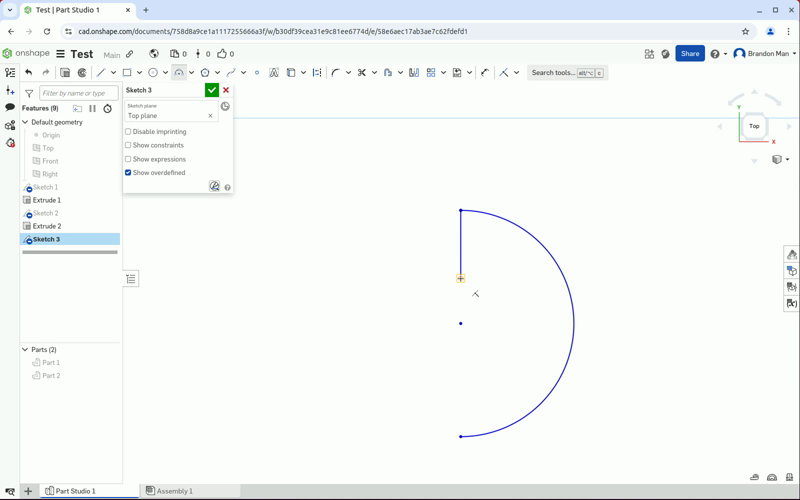
click(460, 278)
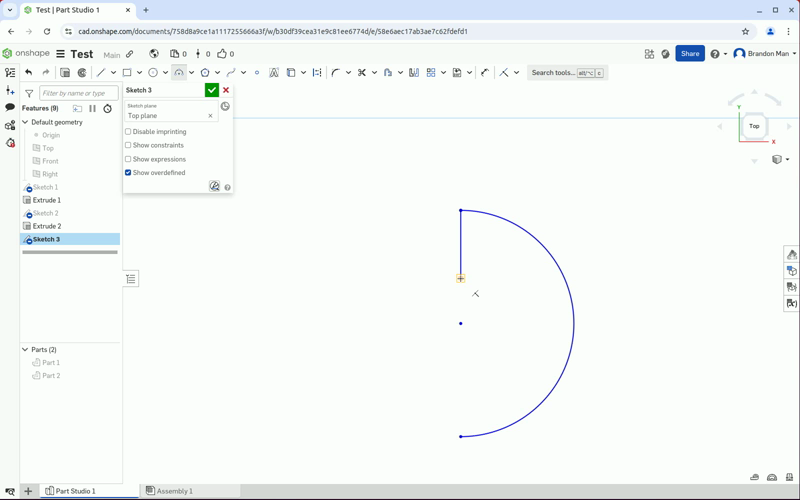
scroll(-6)
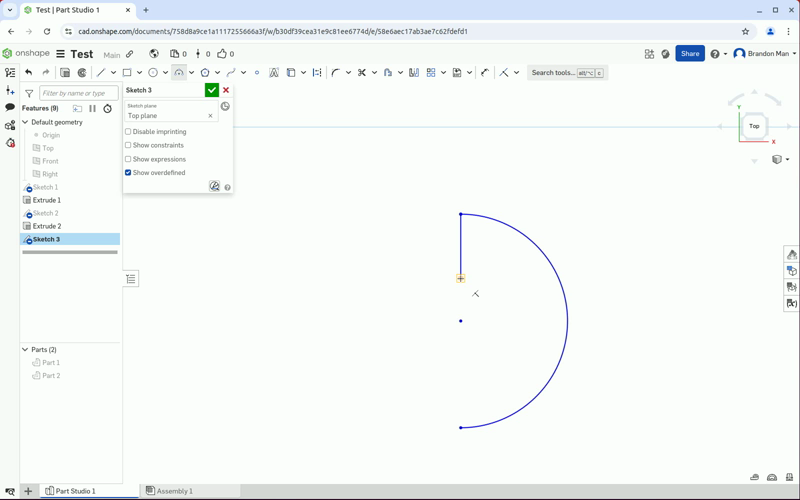
scroll(-6)
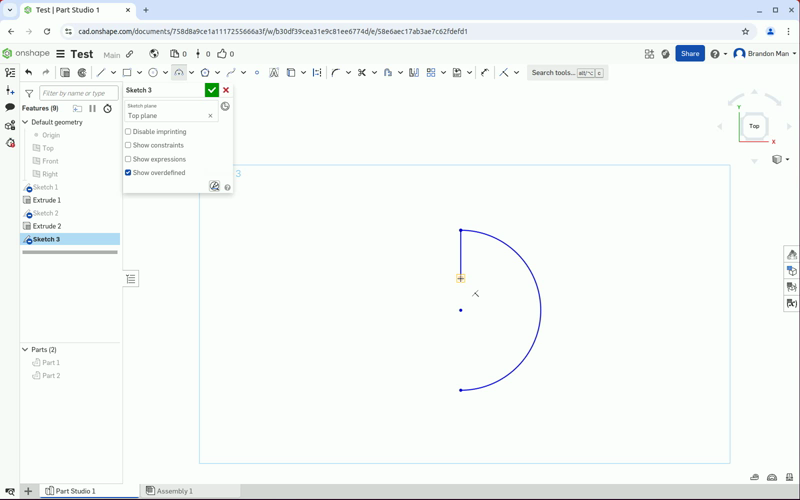
scroll(-6)
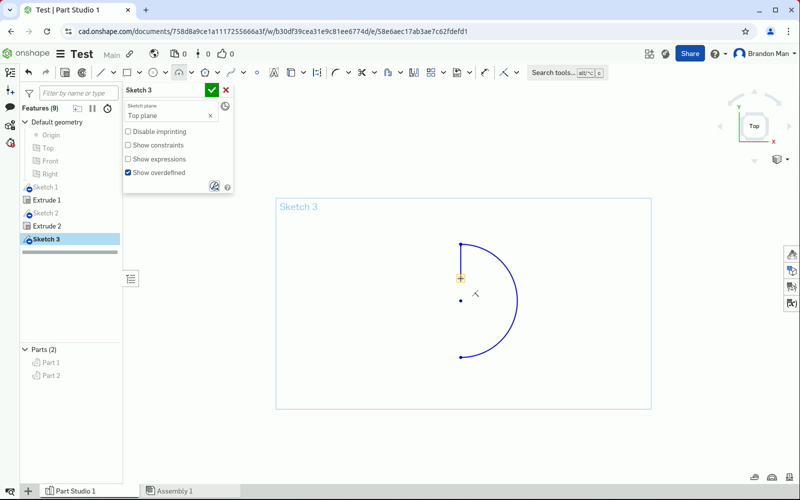
scroll(-6)
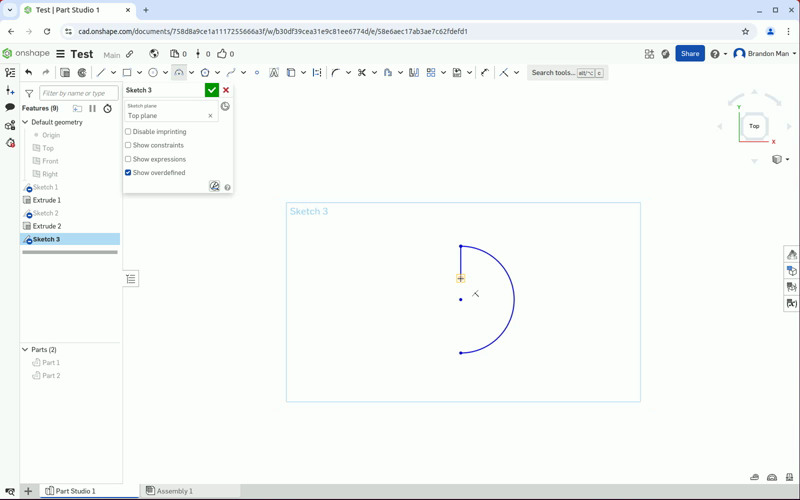
scroll(-6)
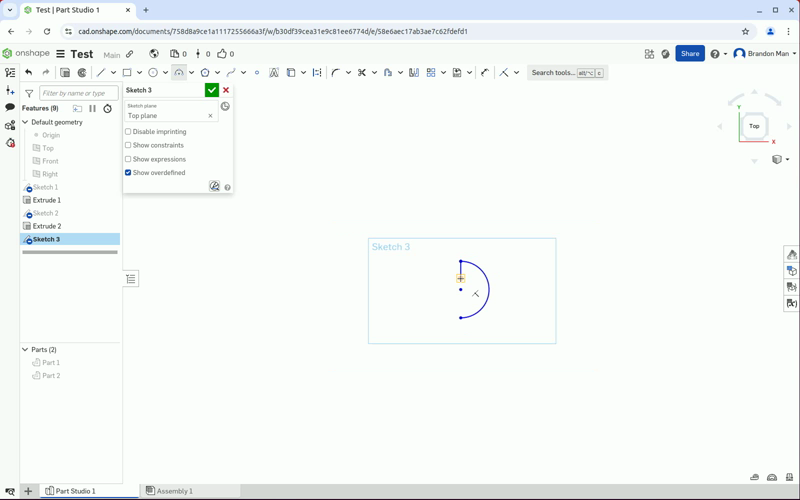
scroll(-6)
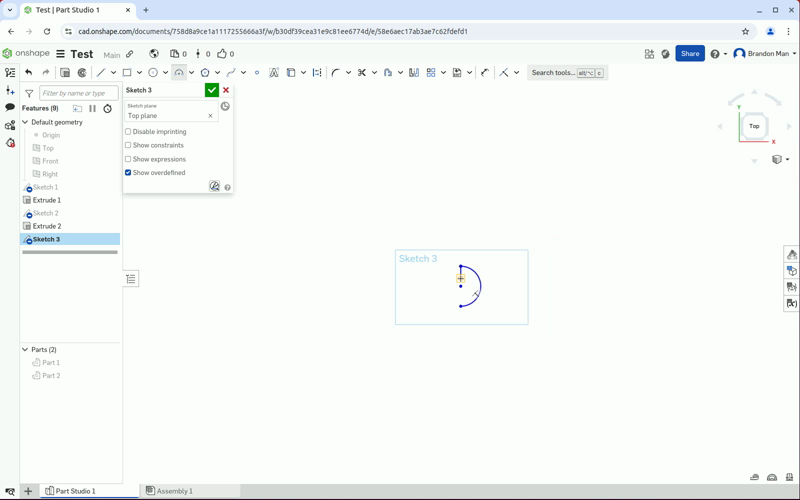
scroll(-6)
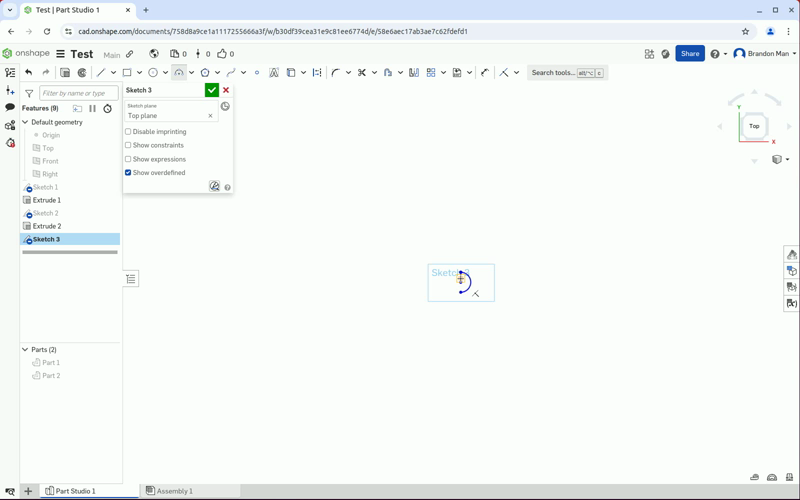
key_down(shift)
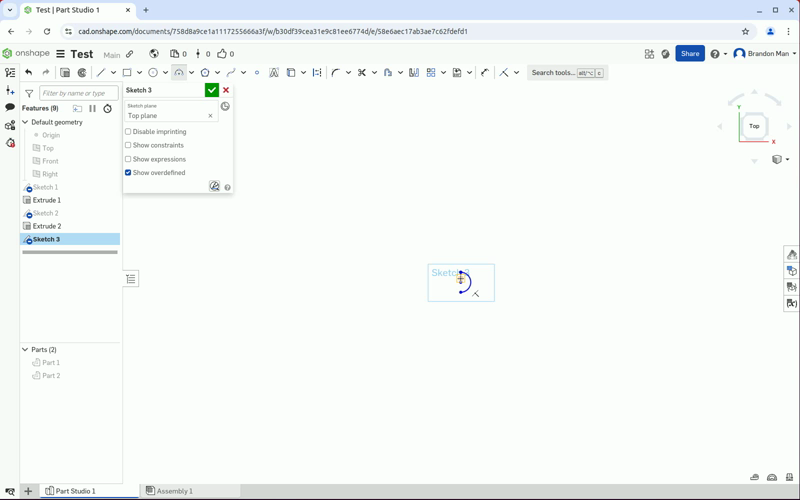
mouse_move(460, 286)
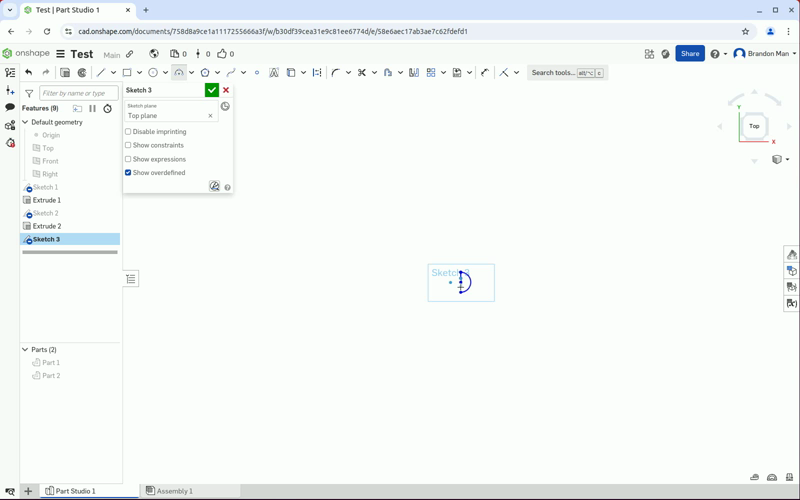
scroll(6)
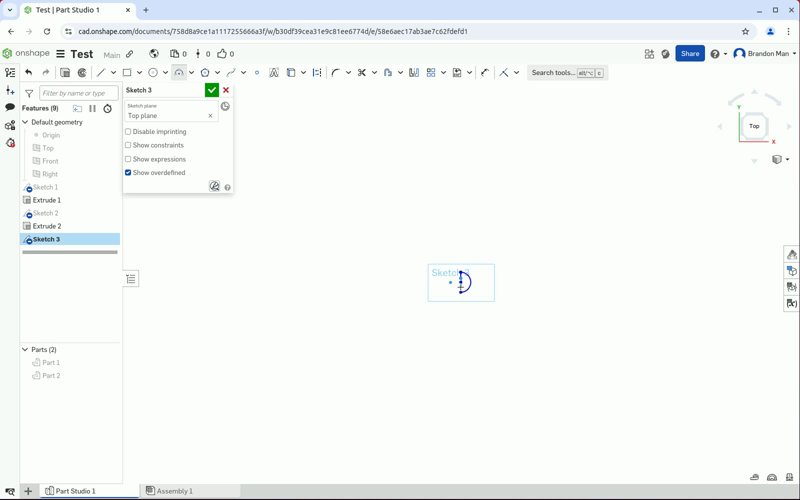
scroll(6)
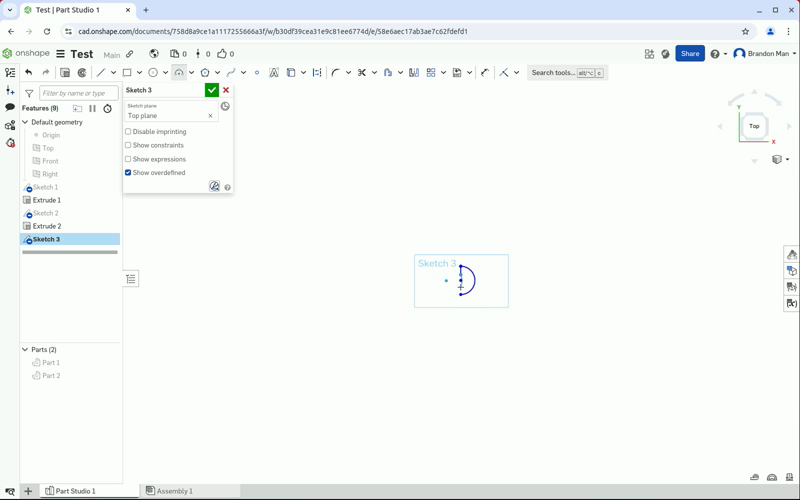
scroll(6)
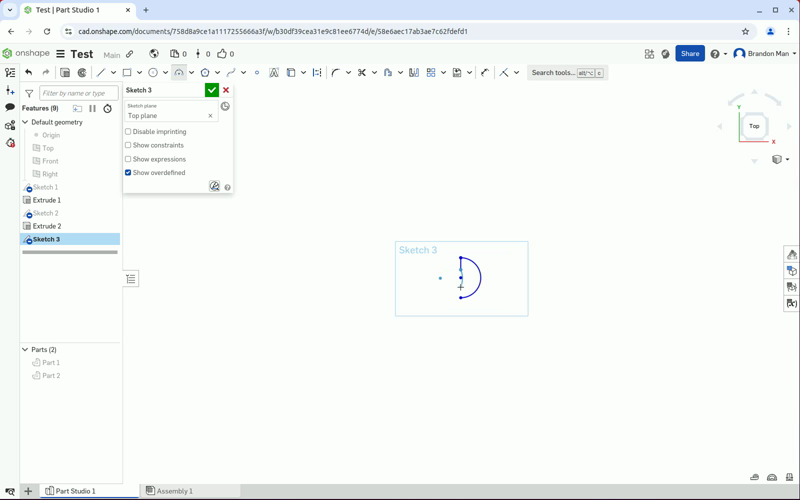
scroll(6)
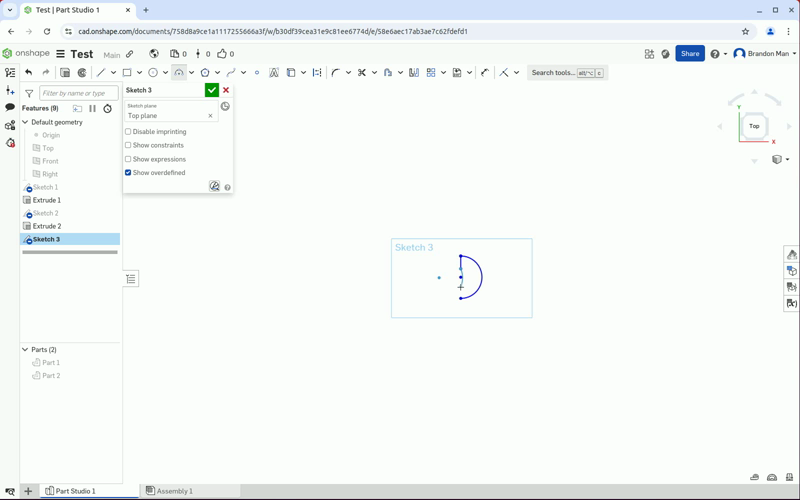
scroll(6)
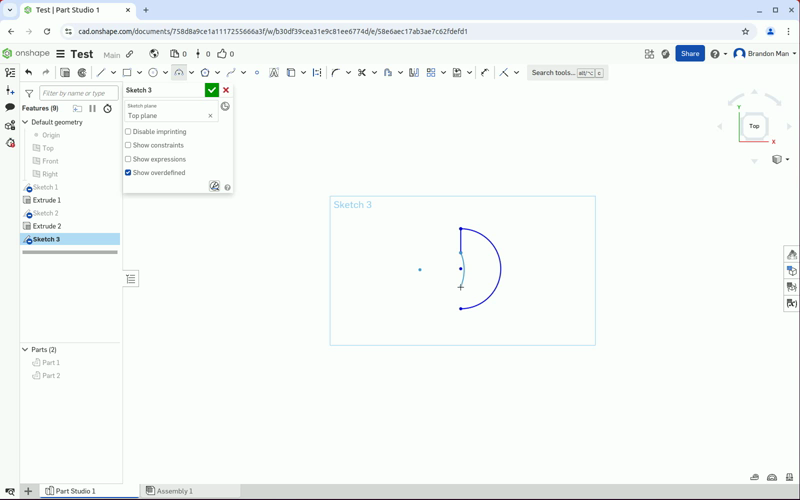
scroll(6)
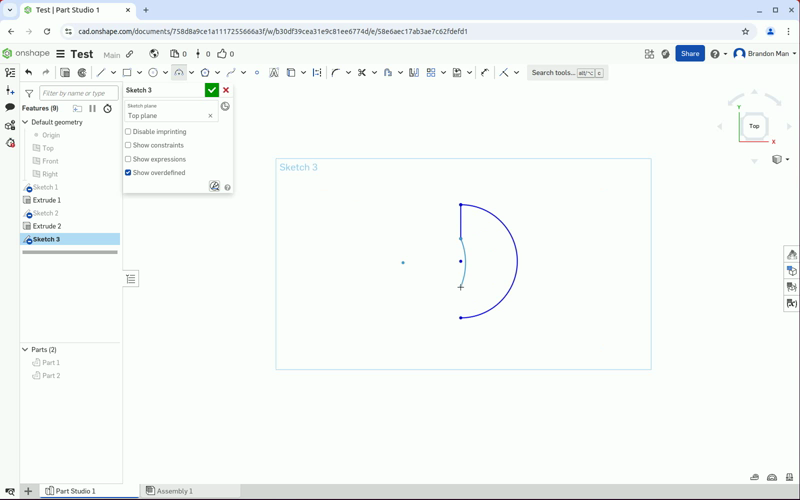
scroll(6)
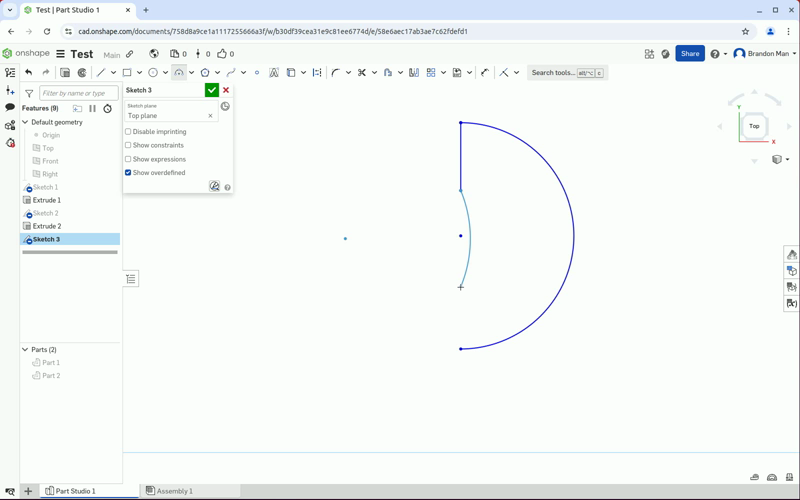
click(460, 286)
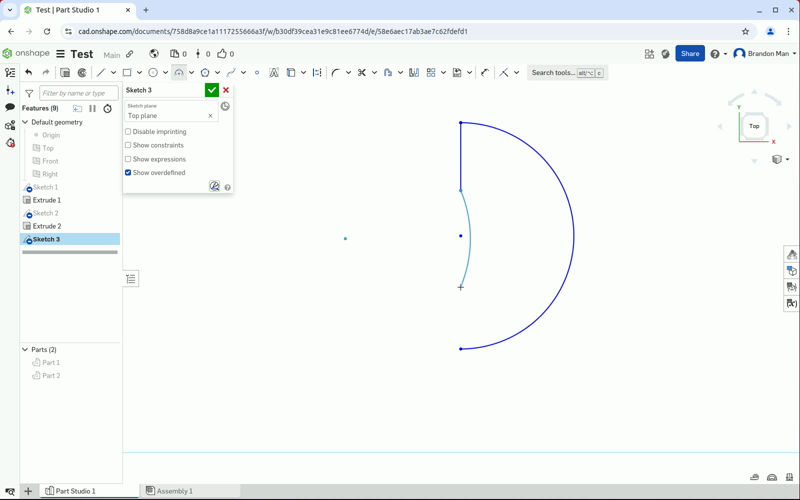
scroll(-6)
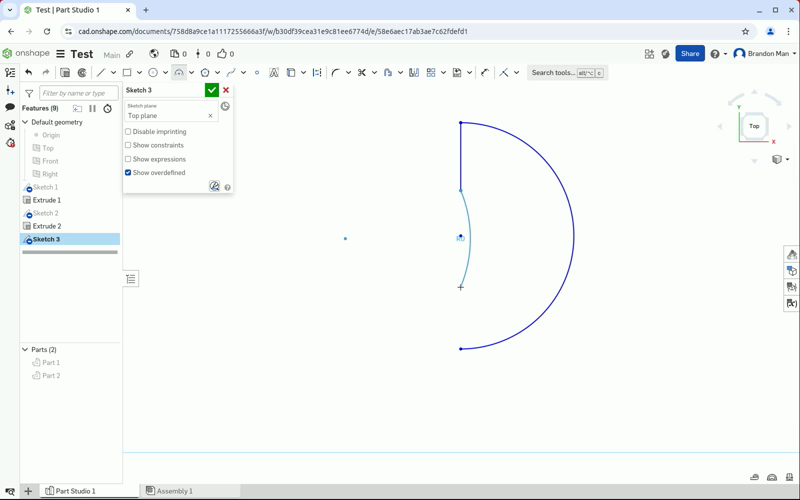
scroll(-6)
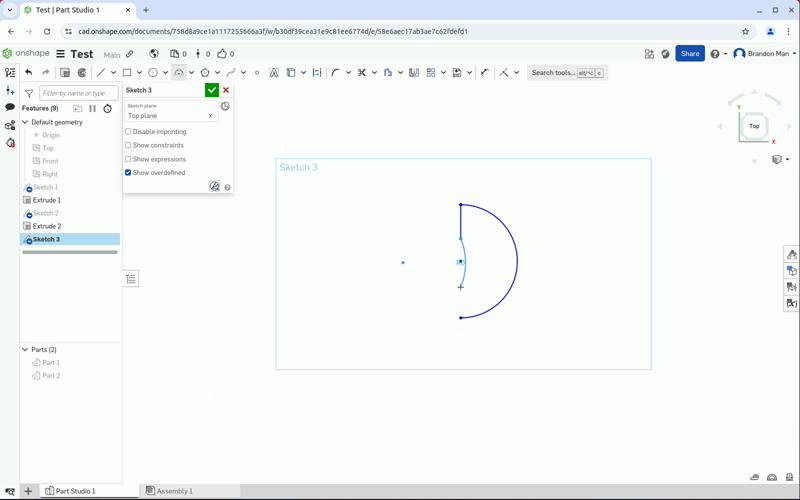
scroll(-6)
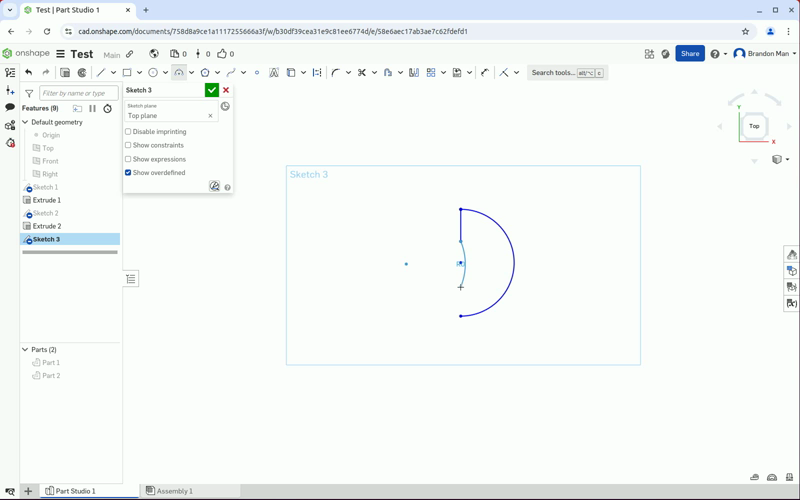
scroll(-6)
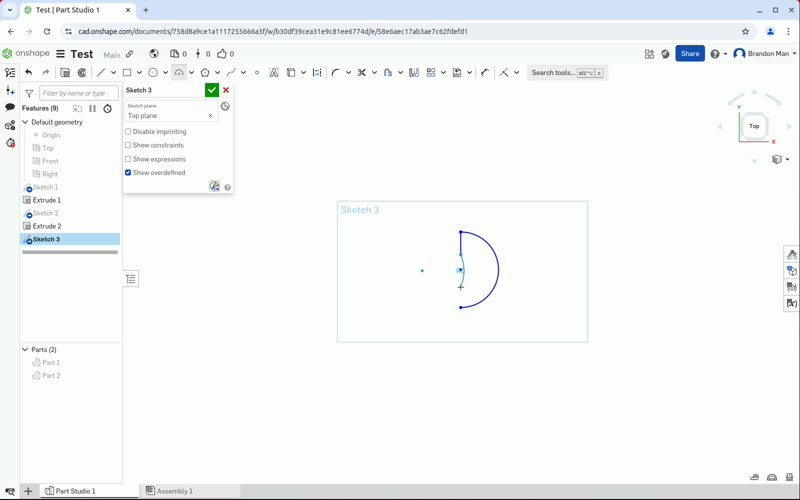
scroll(-6)
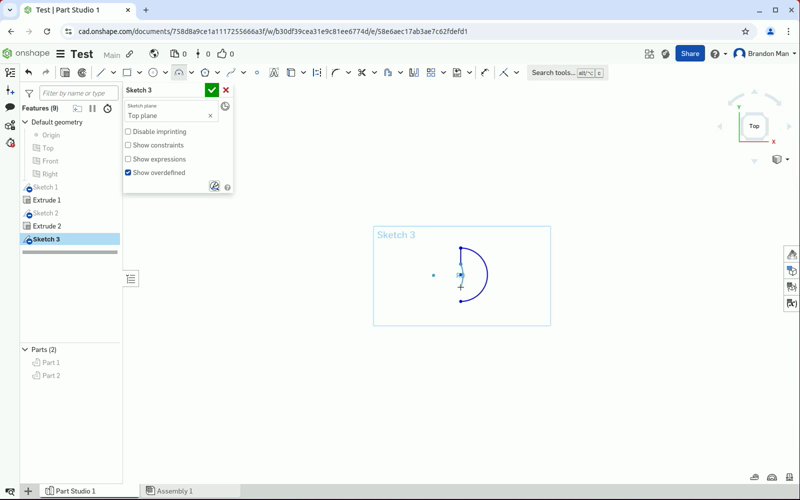
scroll(-6)
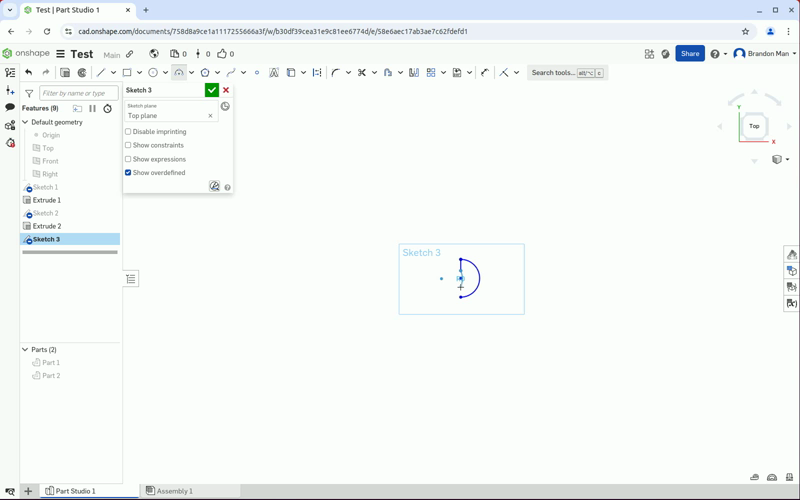
scroll(-6)
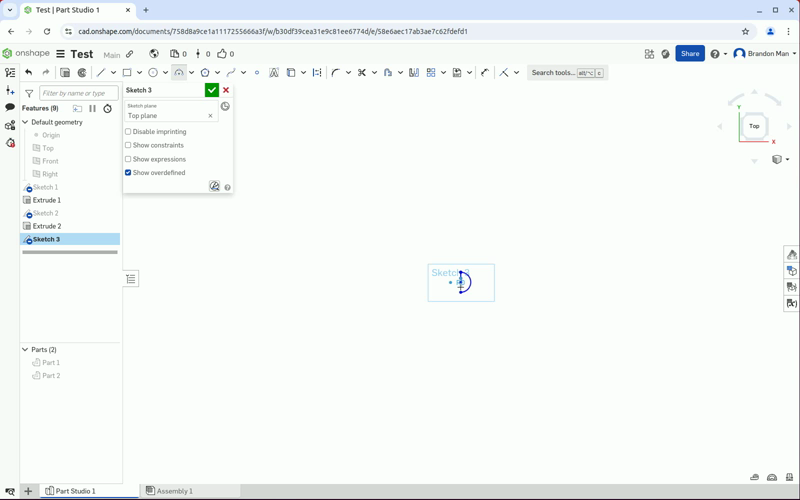
mouse_move(464, 282)
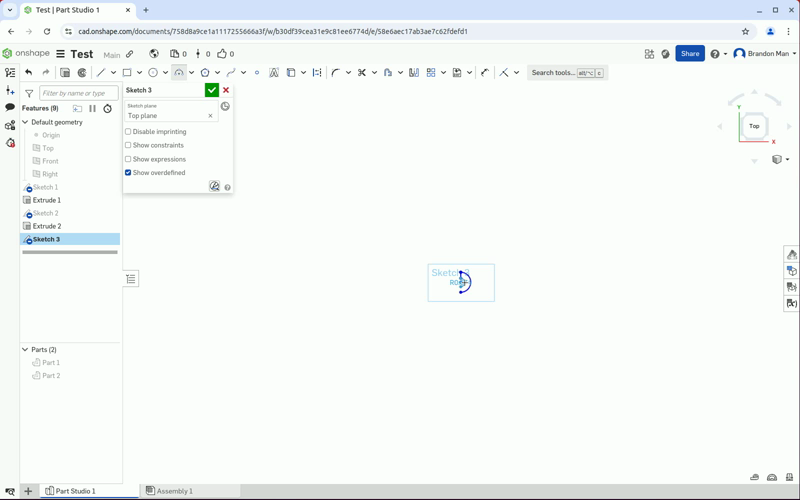
scroll(6)
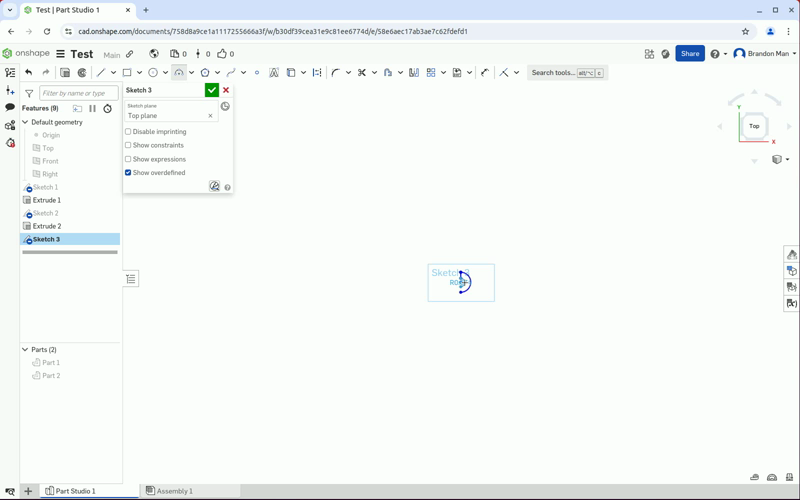
scroll(6)
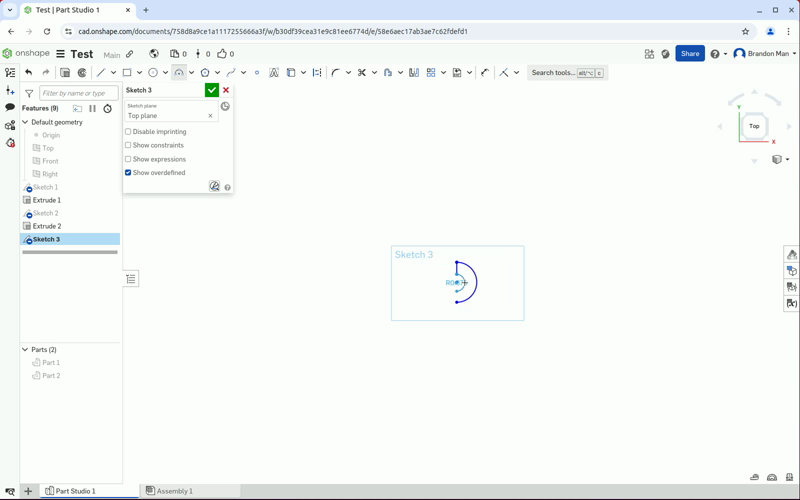
scroll(6)
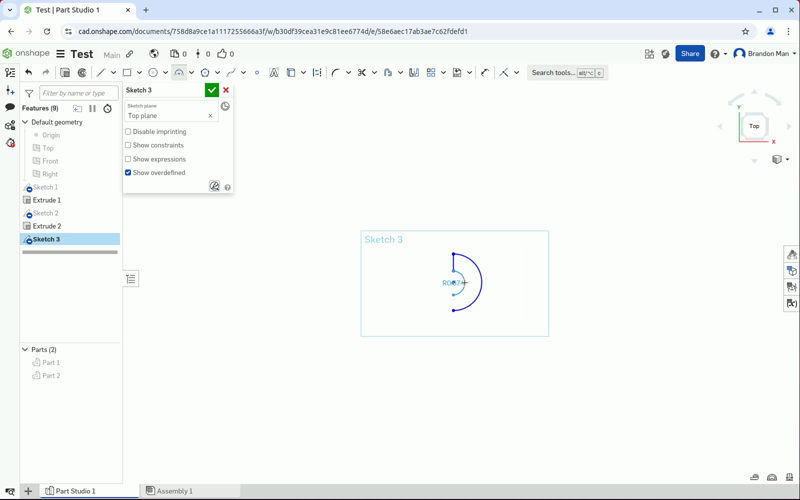
scroll(6)
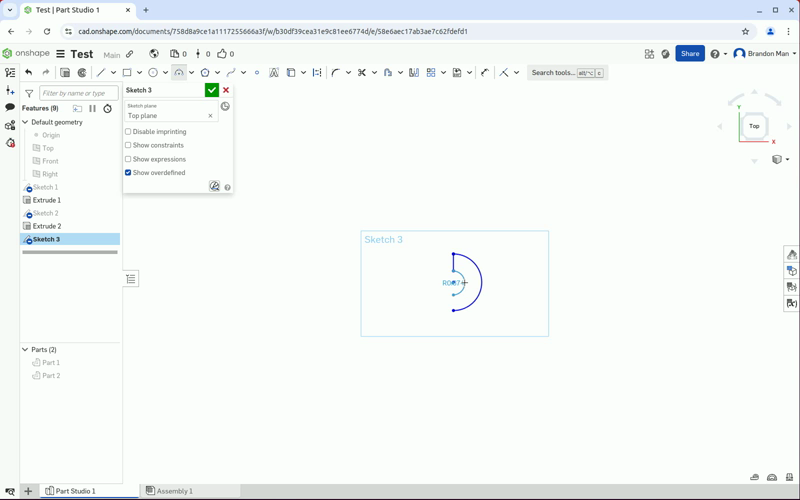
scroll(6)
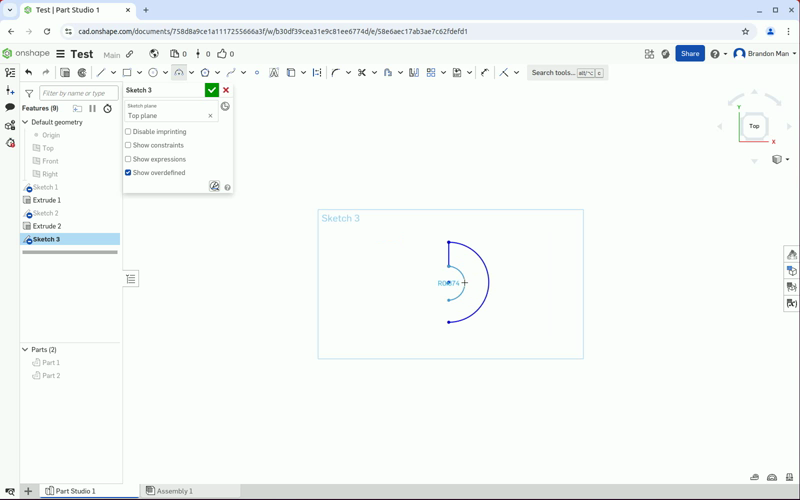
scroll(6)
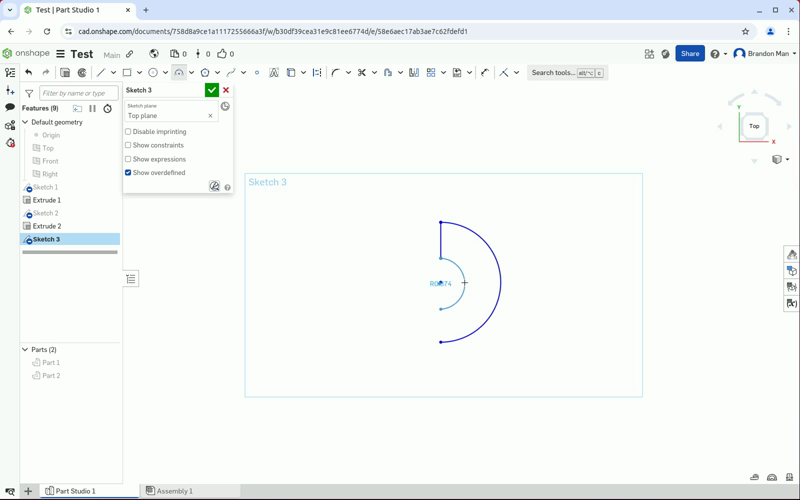
scroll(6)
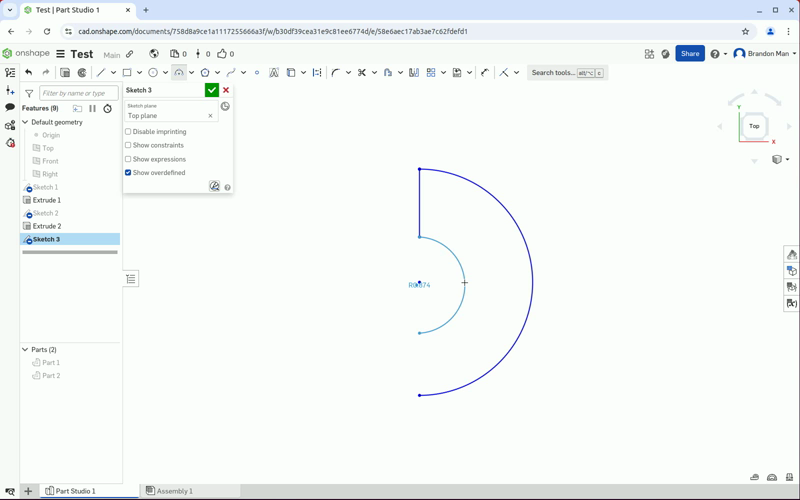
click(464, 282)
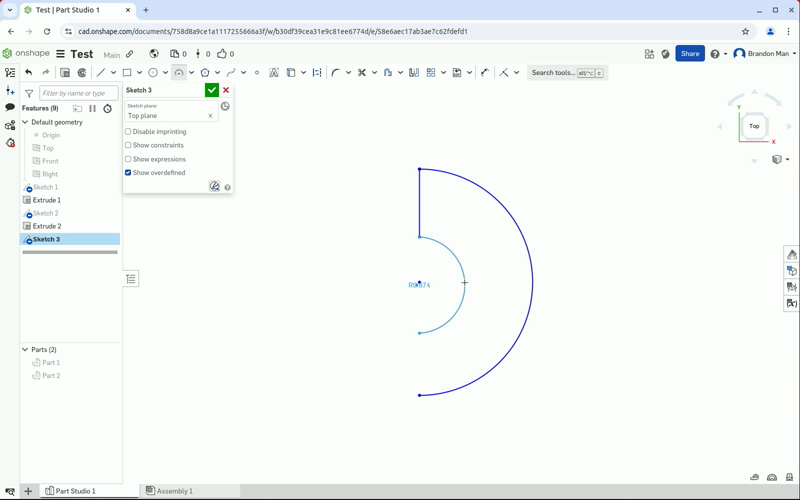
scroll(-6)
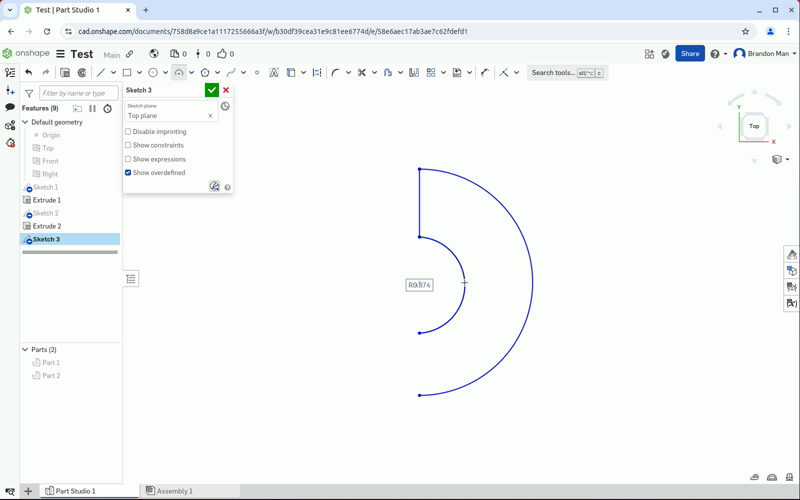
scroll(-6)
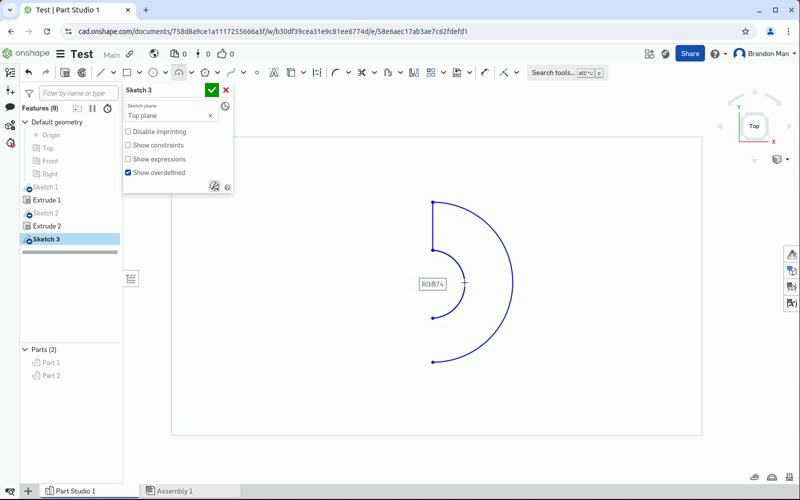
scroll(-6)
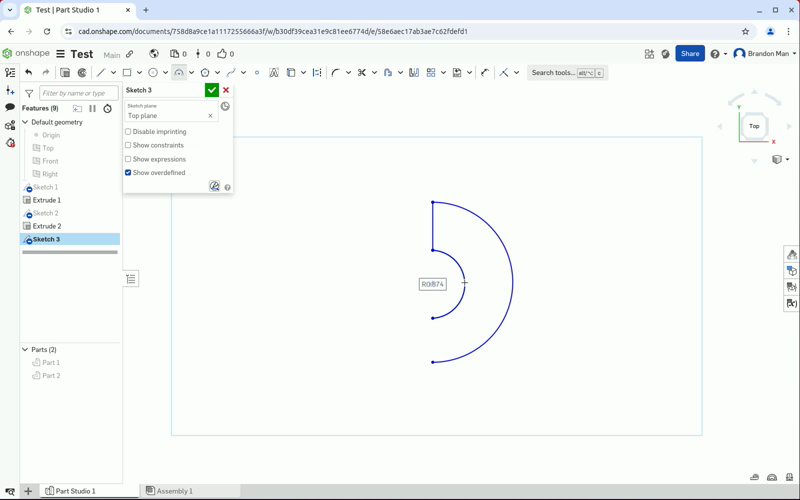
scroll(-6)
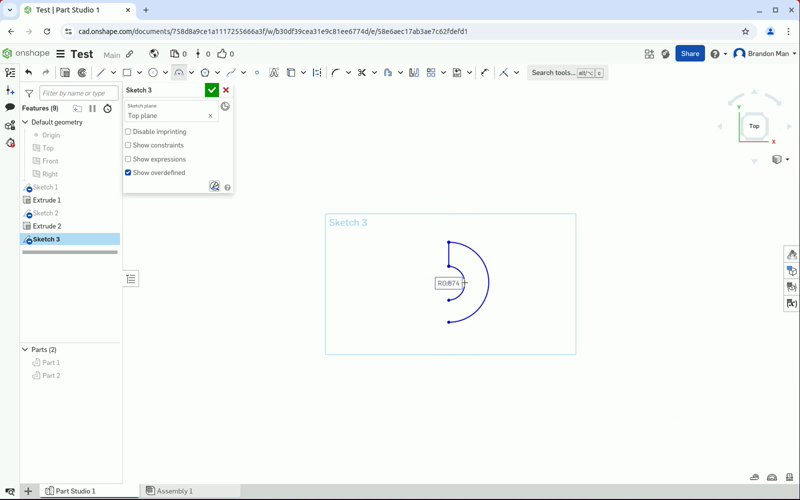
scroll(-6)
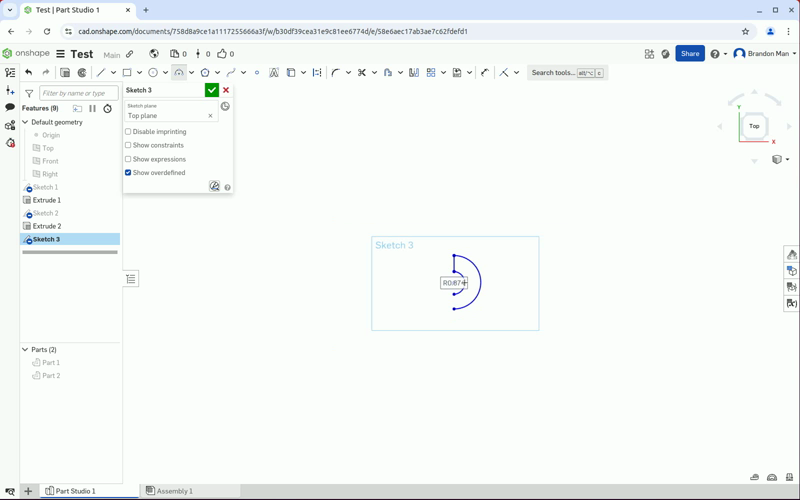
scroll(-6)
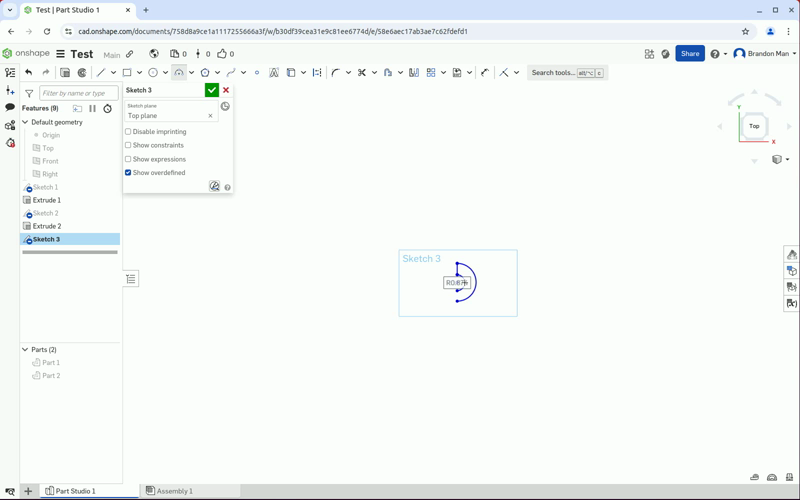
scroll(-6)
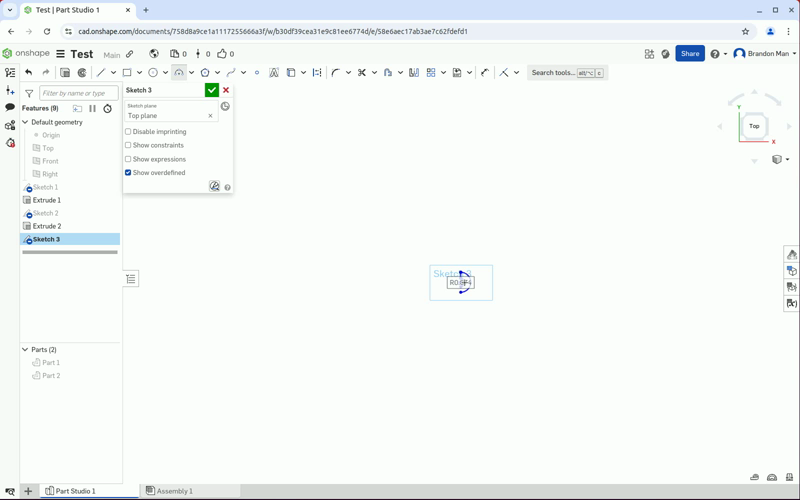
key_up(shift)
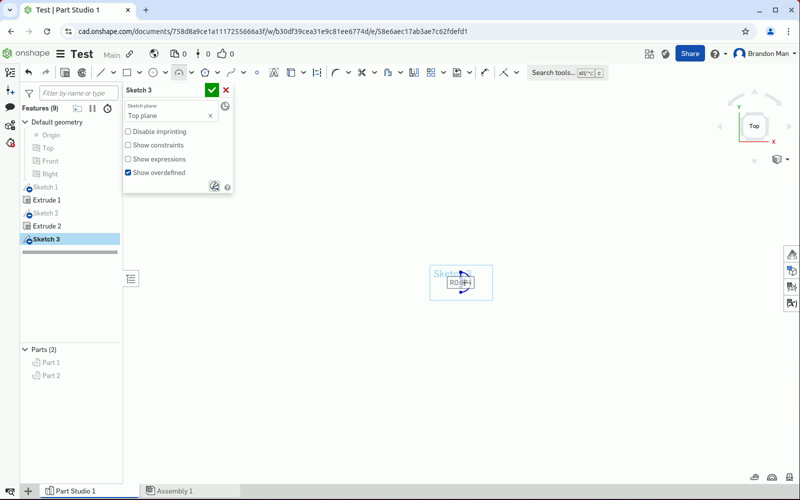
key(esc)
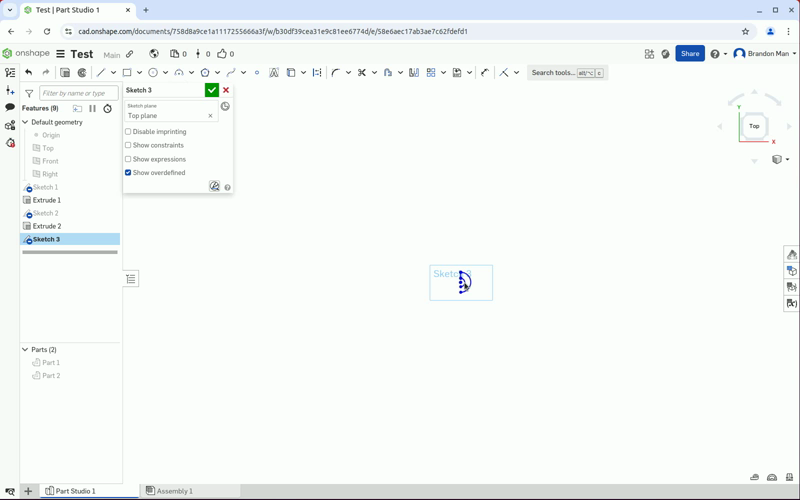
key(l)
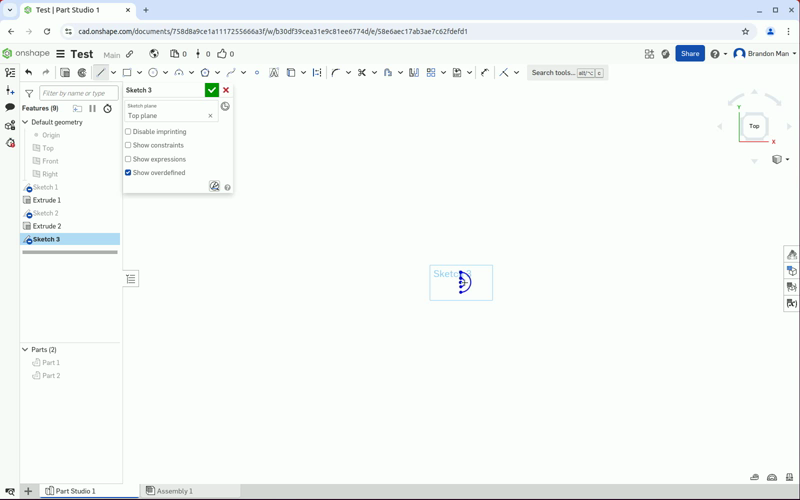
mouse_move(460, 286)
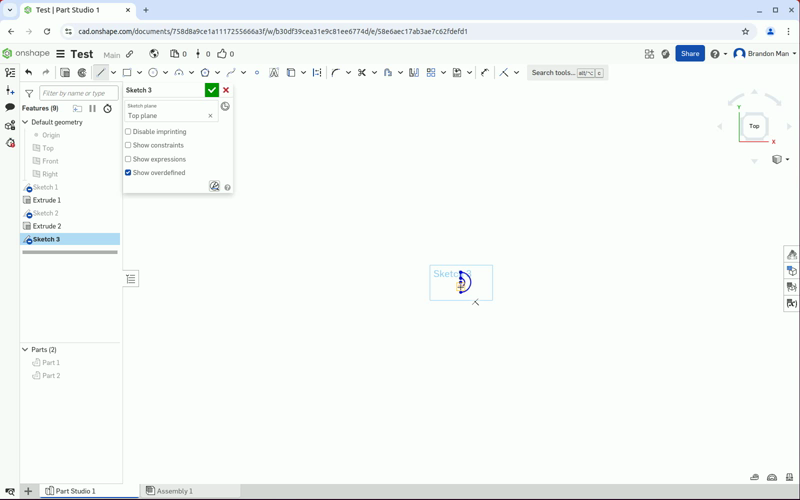
scroll(6)
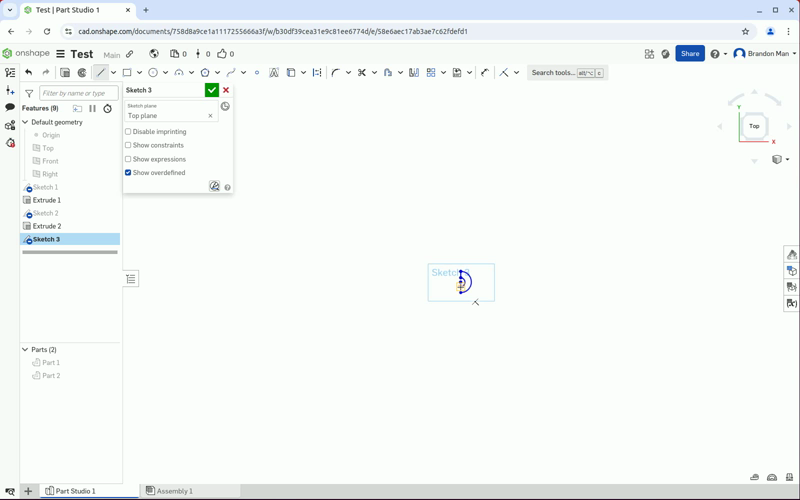
scroll(6)
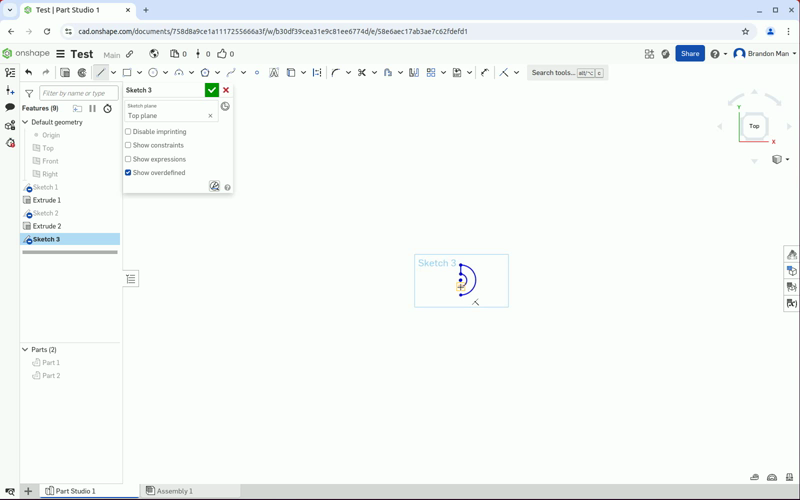
scroll(6)
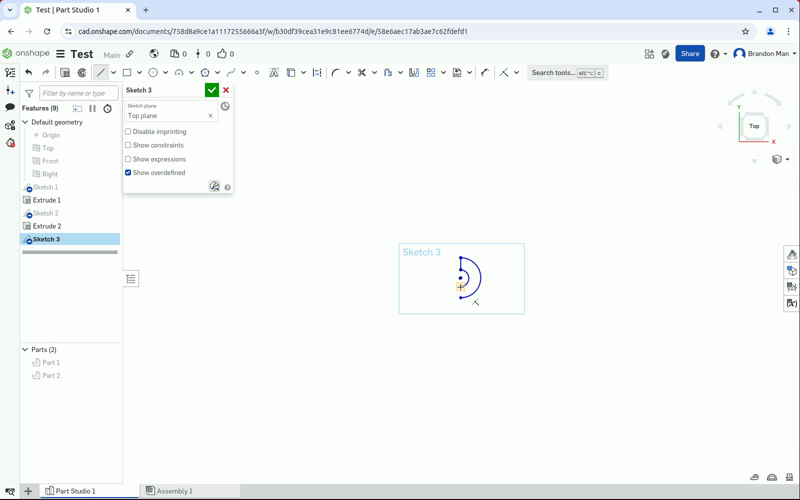
scroll(6)
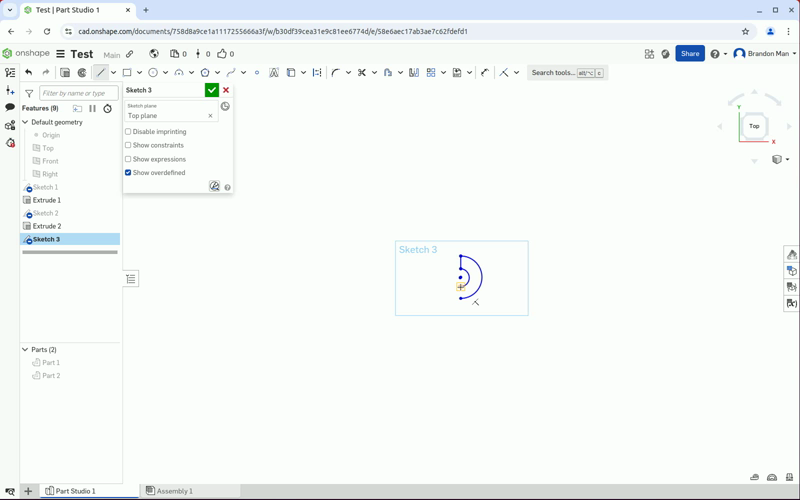
scroll(6)
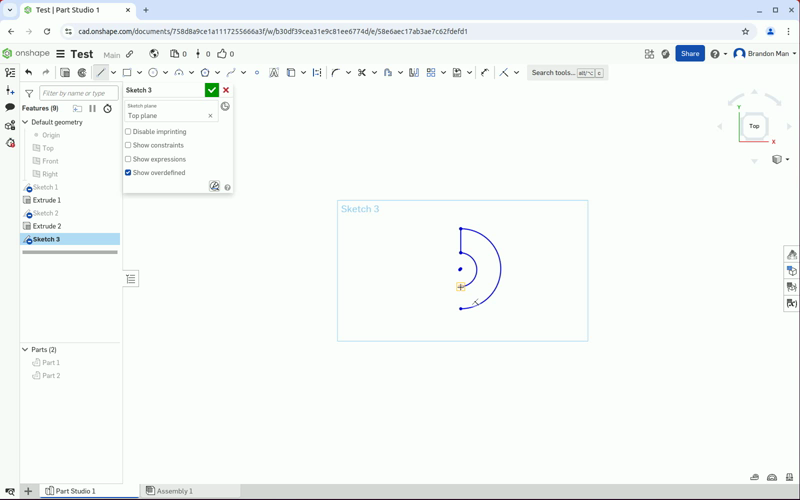
scroll(6)
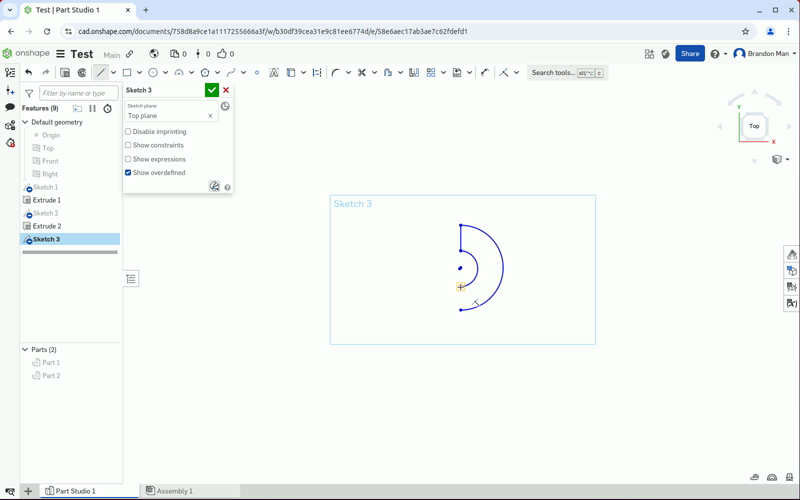
scroll(6)
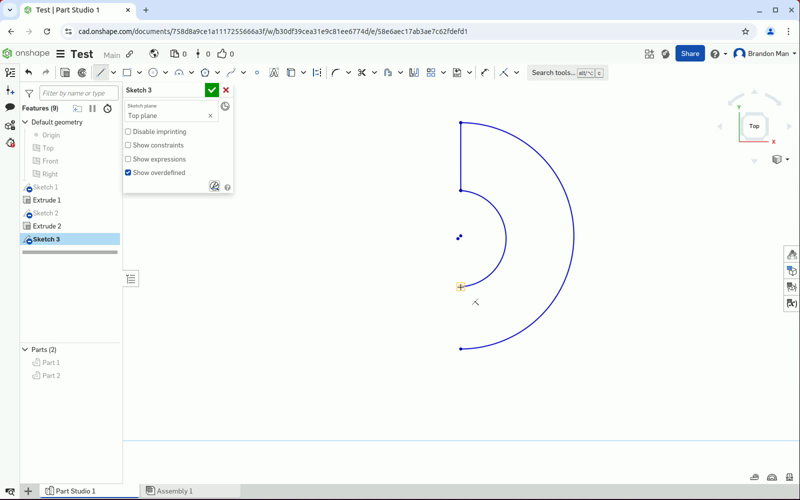
click(460, 286)
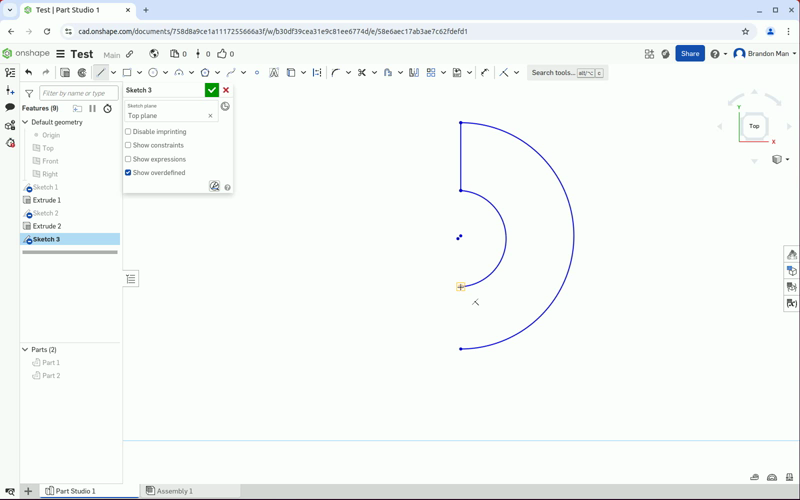
scroll(-6)
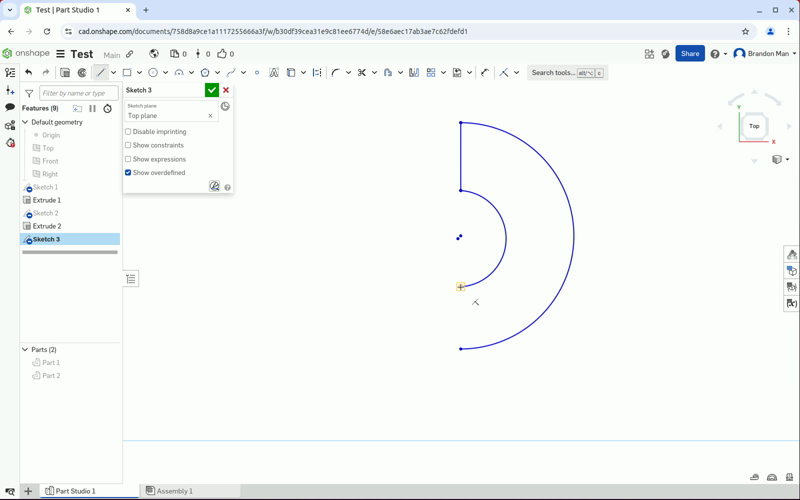
scroll(-6)
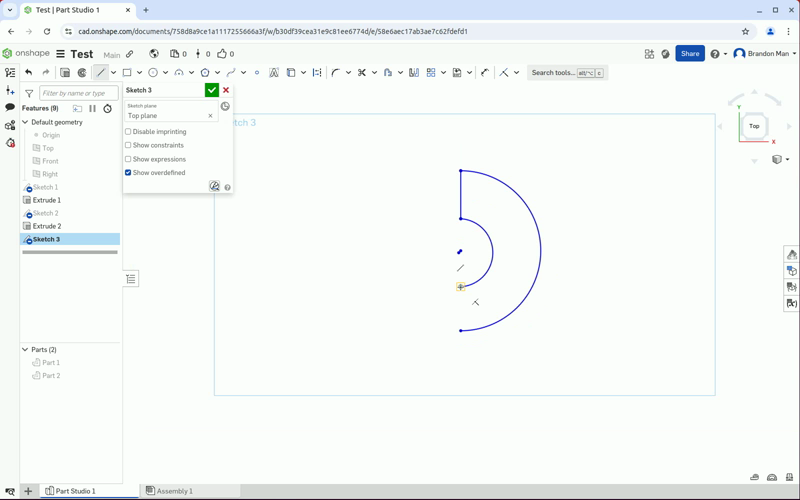
scroll(-6)
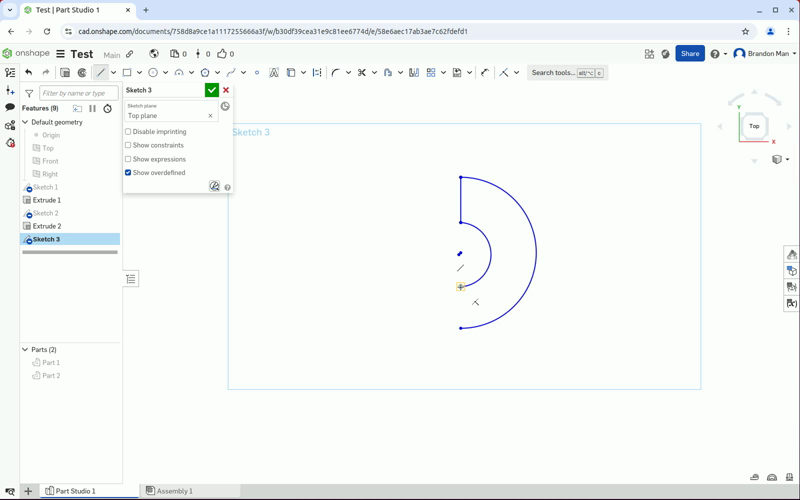
scroll(-6)
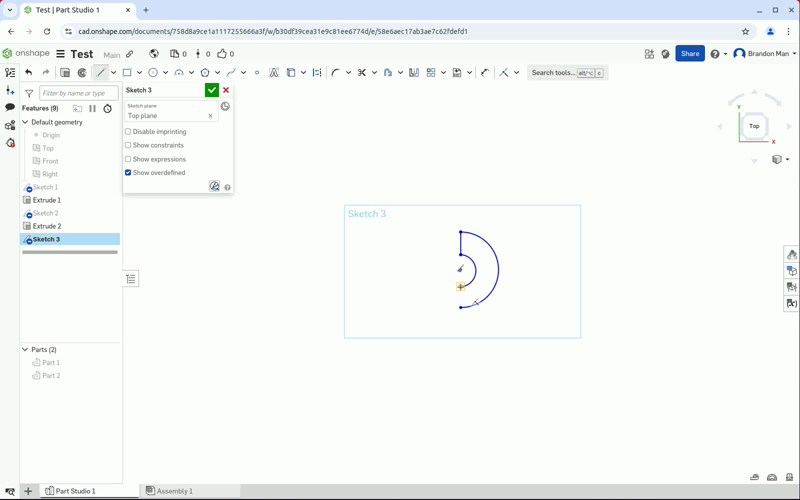
scroll(-6)
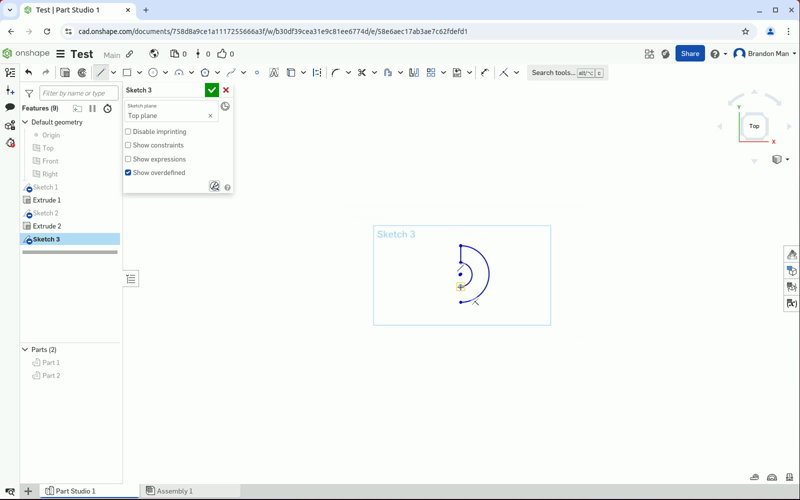
scroll(-6)
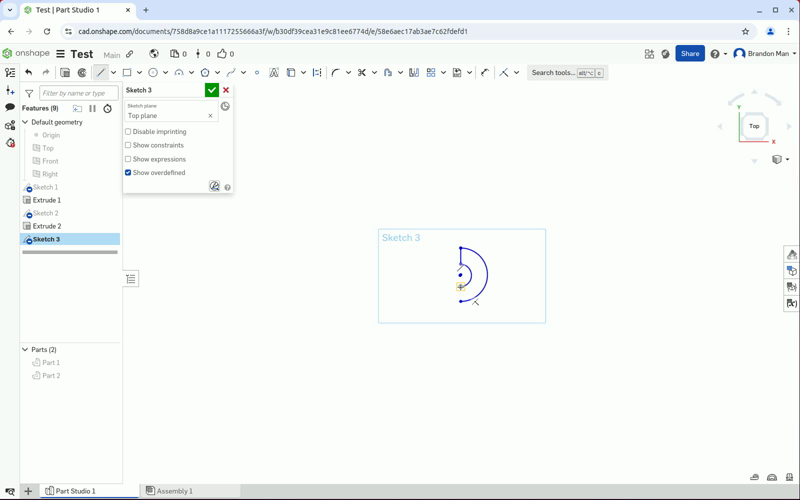
scroll(-6)
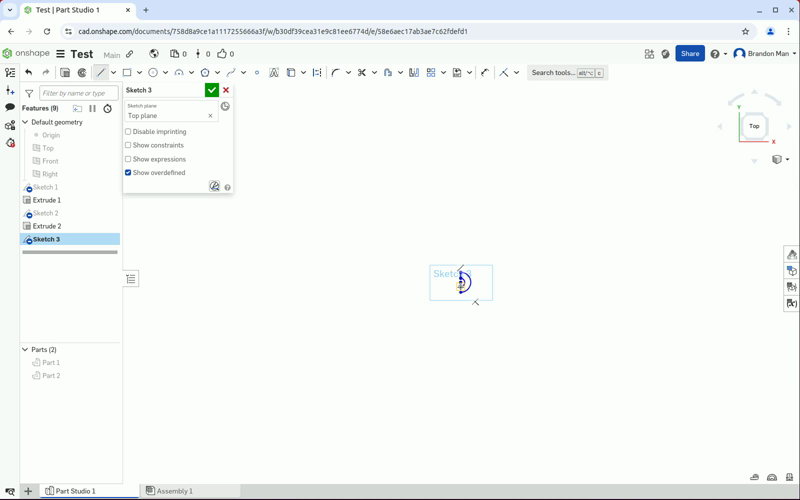
mouse_move(490, 286)
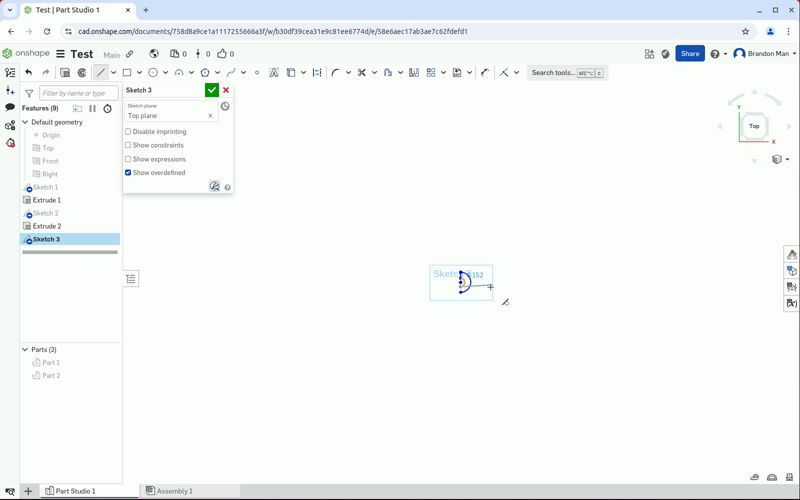
key_down(shift)
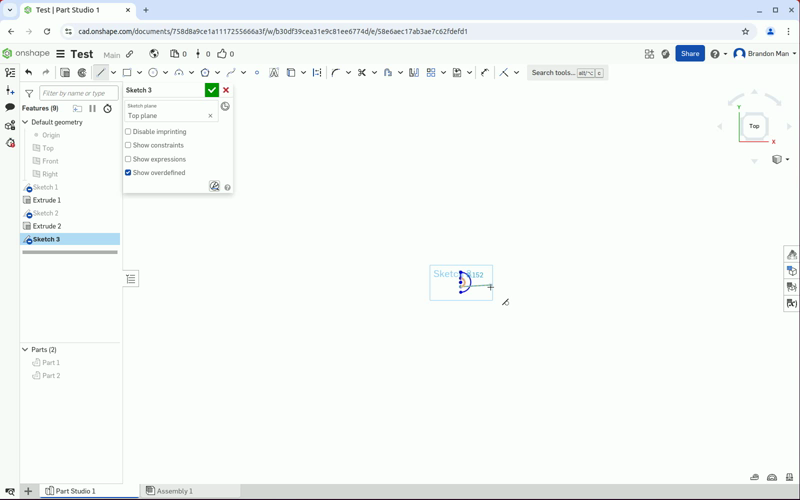
mouse_move(460, 292)
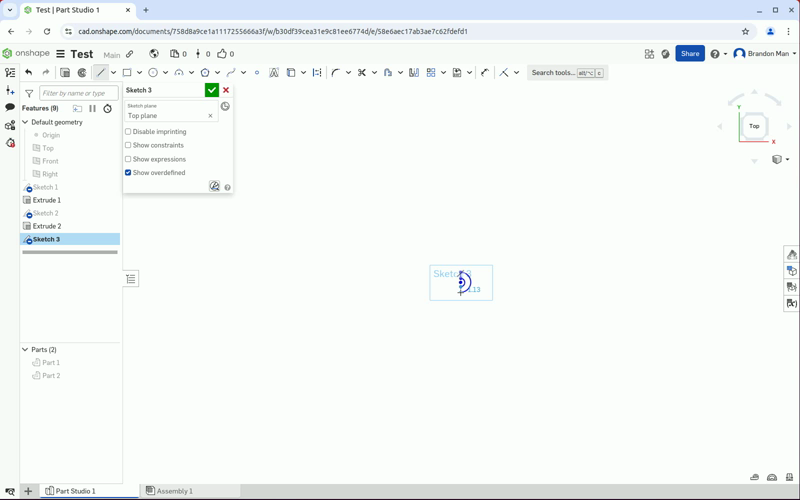
scroll(6)
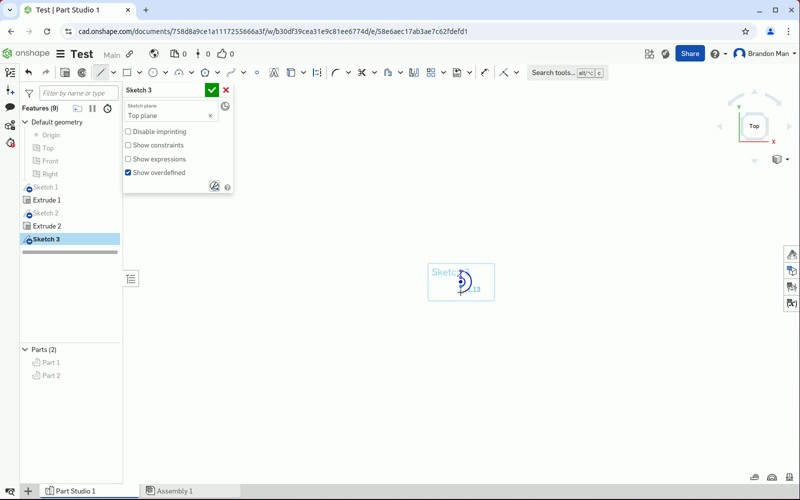
scroll(6)
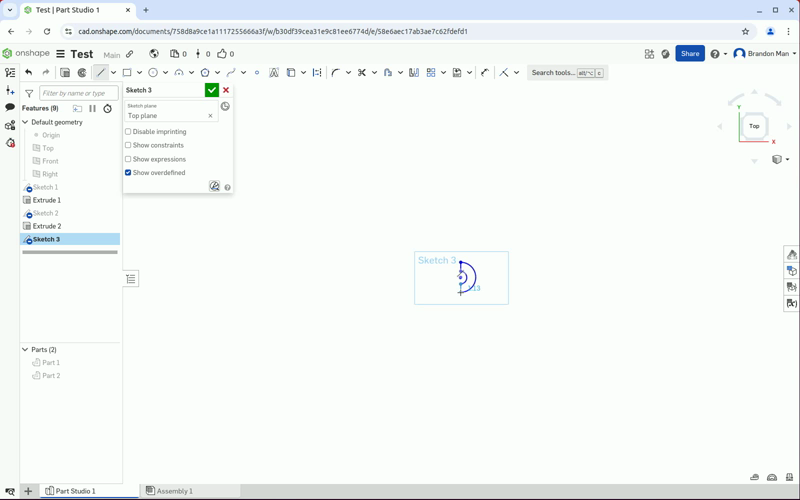
scroll(6)
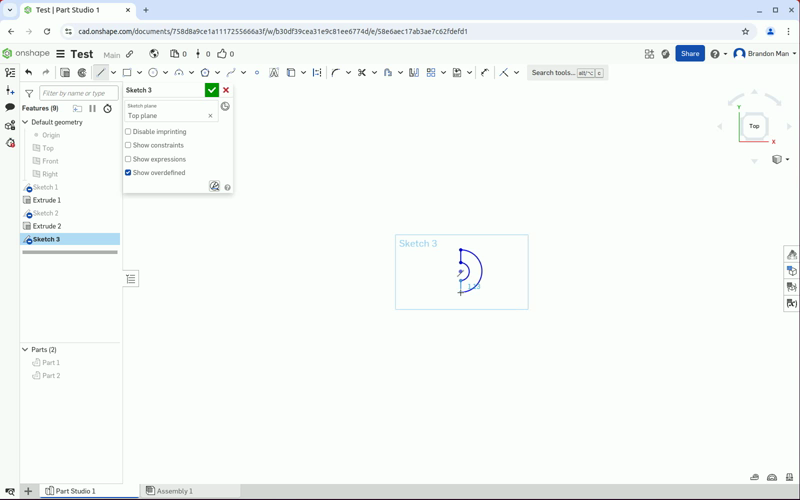
scroll(6)
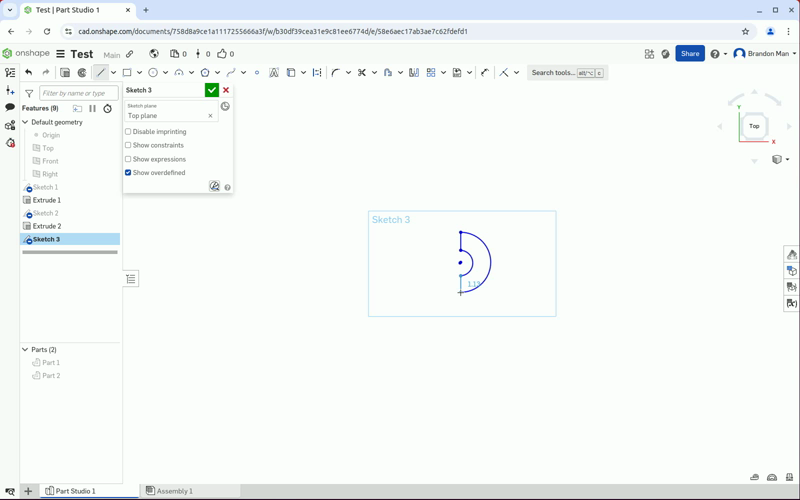
scroll(6)
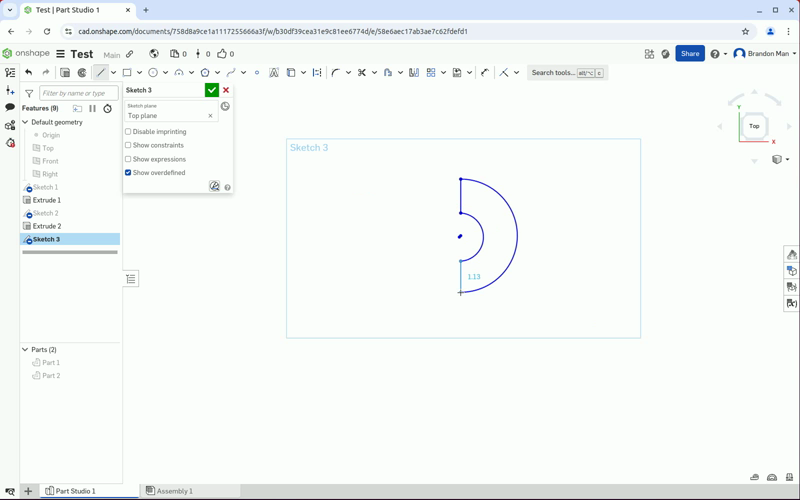
scroll(6)
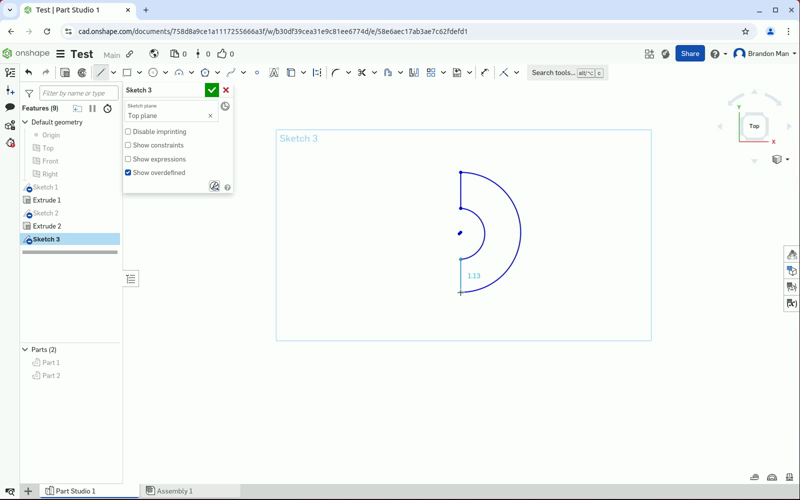
scroll(6)
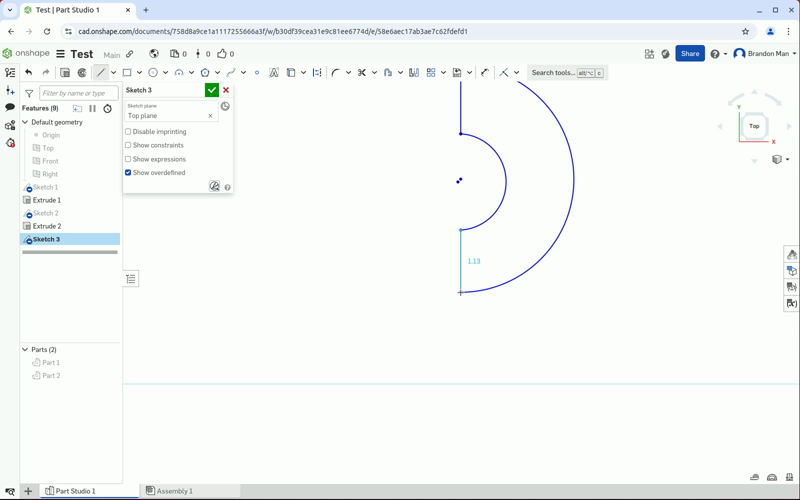
key_up(shift)
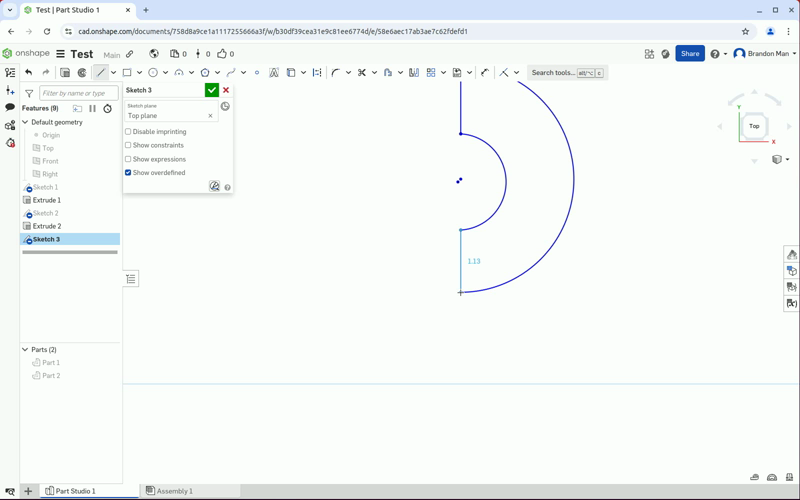
click(460, 292)
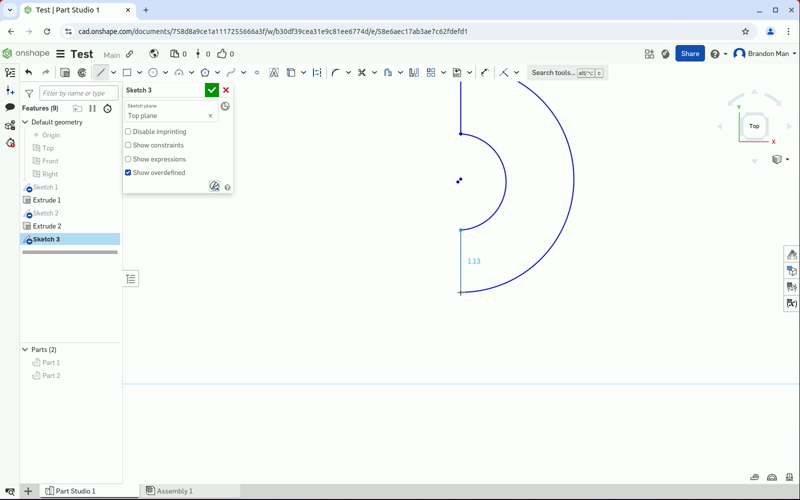
scroll(-6)
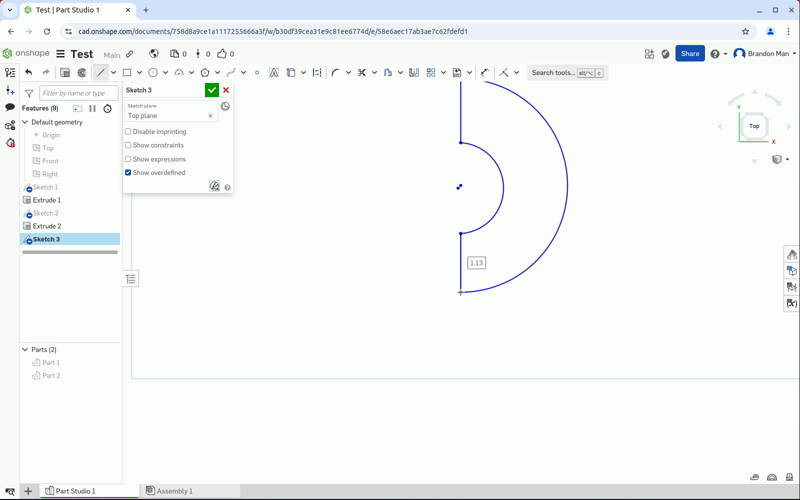
scroll(-6)
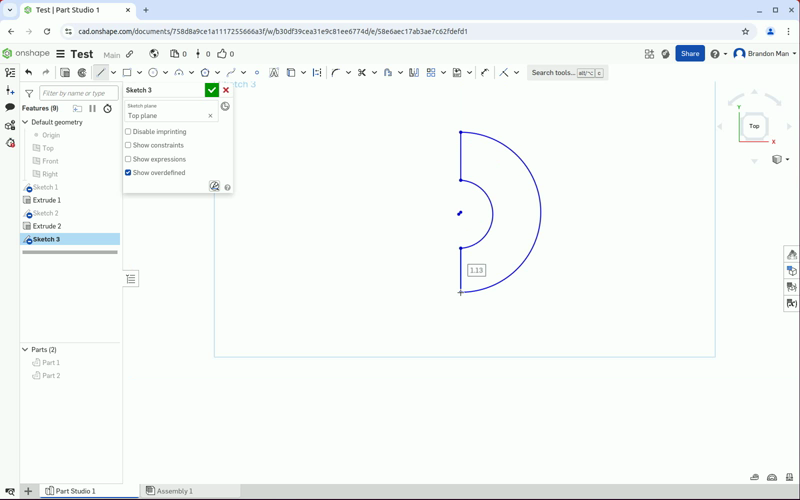
scroll(-6)
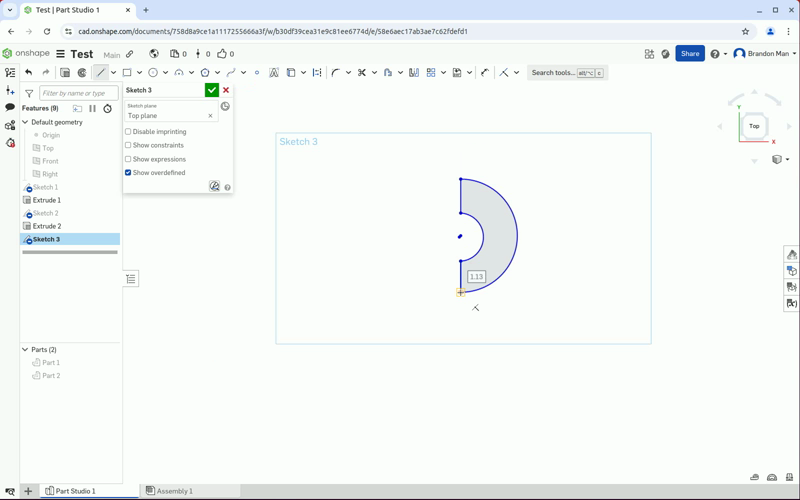
scroll(-6)
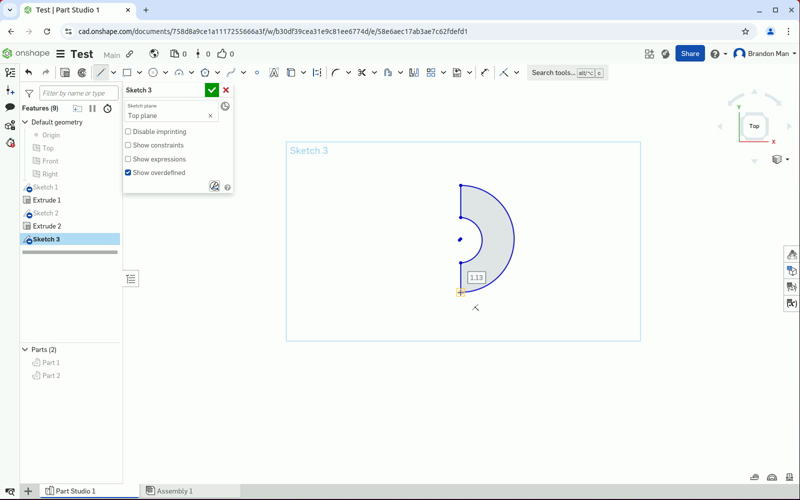
scroll(-6)
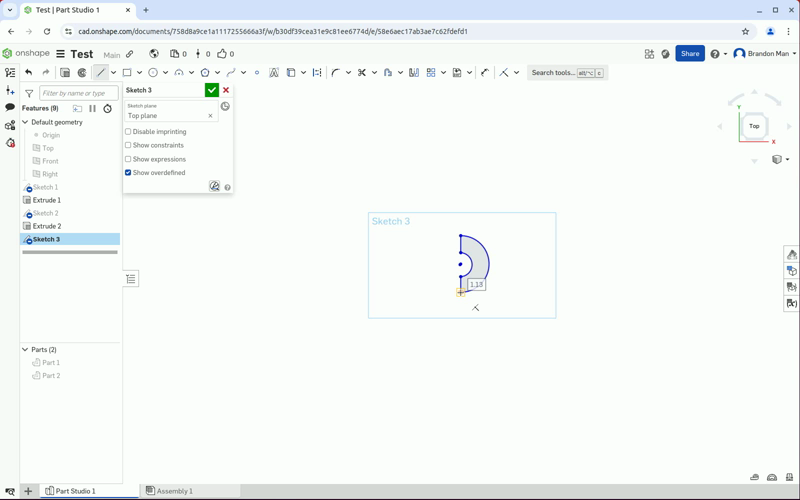
scroll(-6)
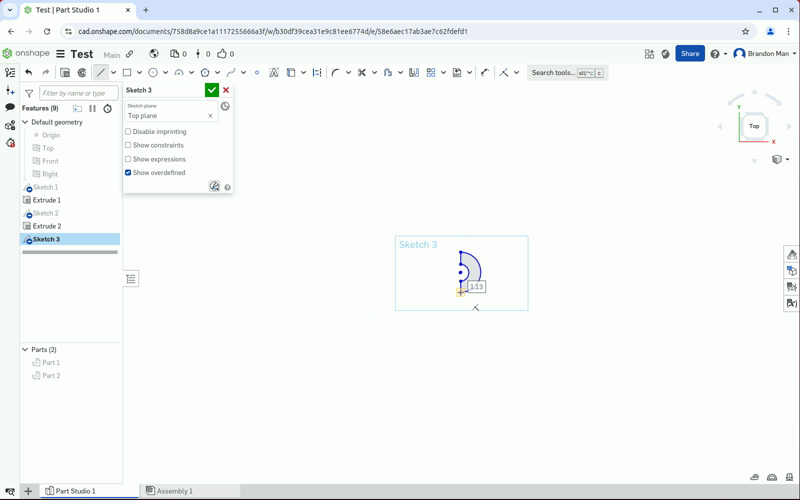
scroll(-6)
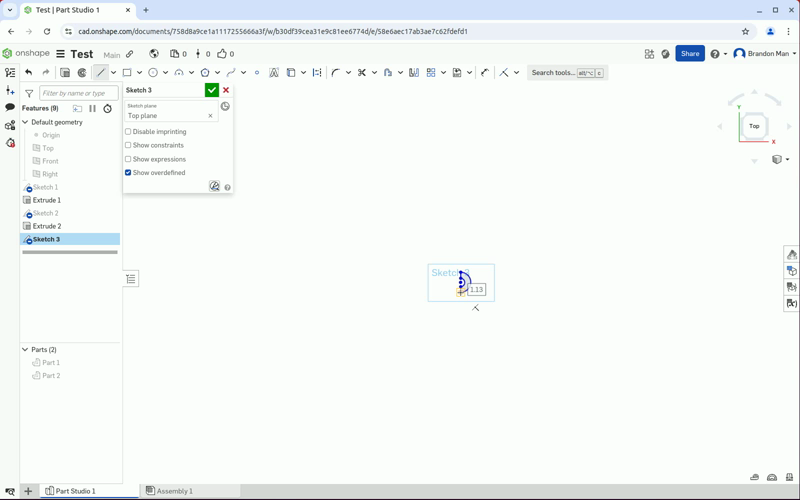
key(esc)
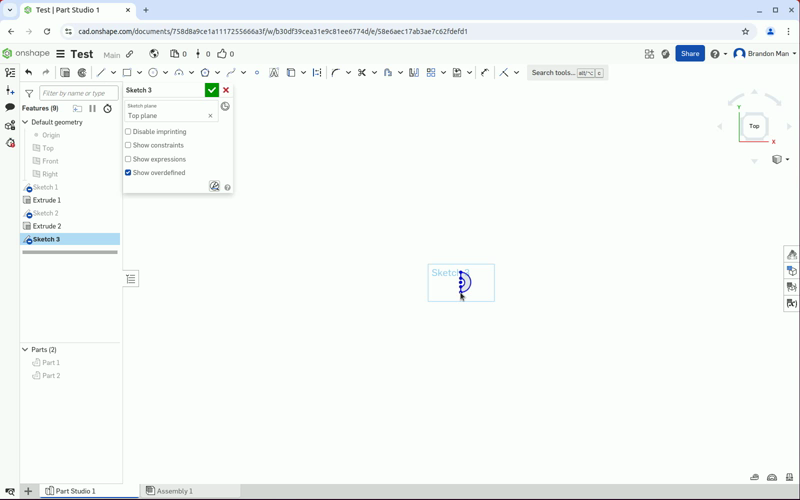
mouse_move(467, 277)
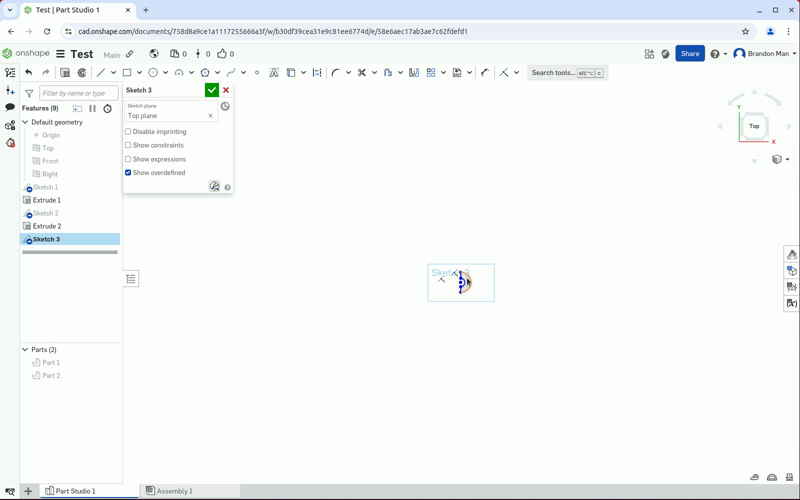
scroll(6)
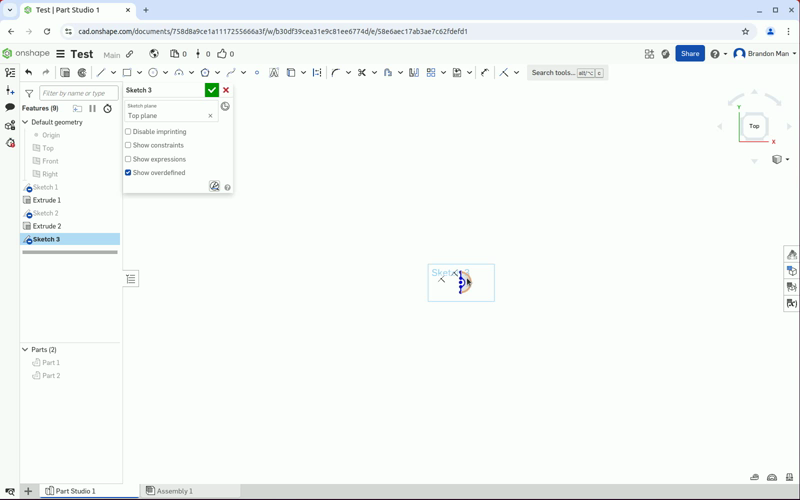
scroll(6)
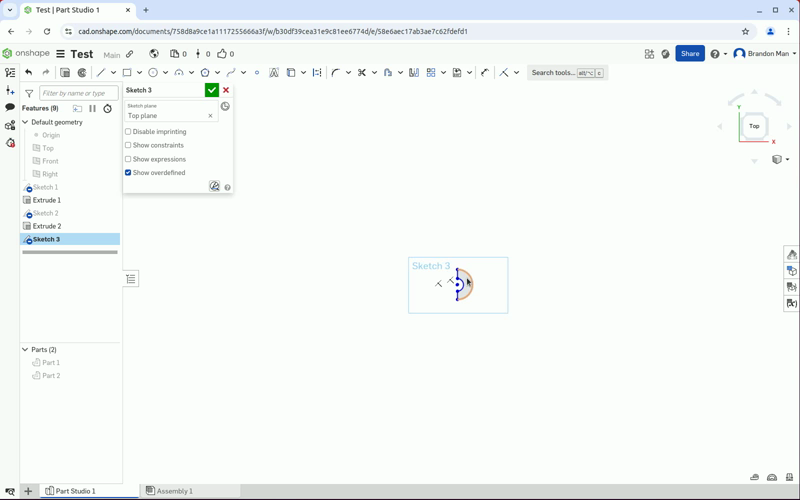
scroll(6)
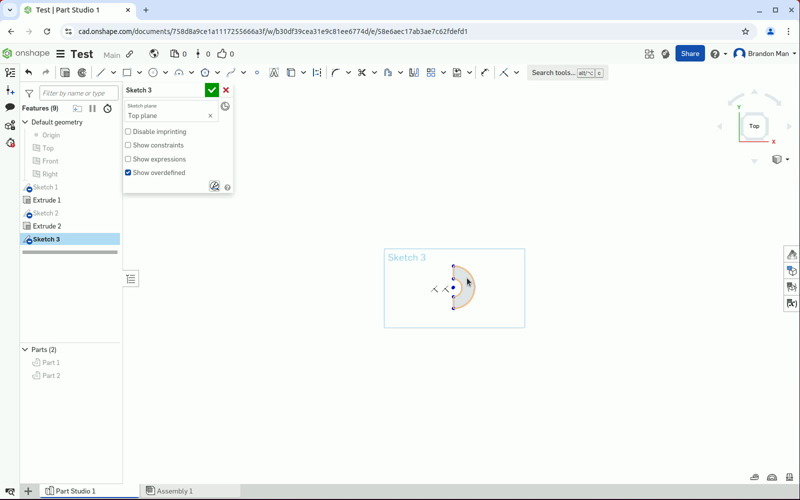
scroll(6)
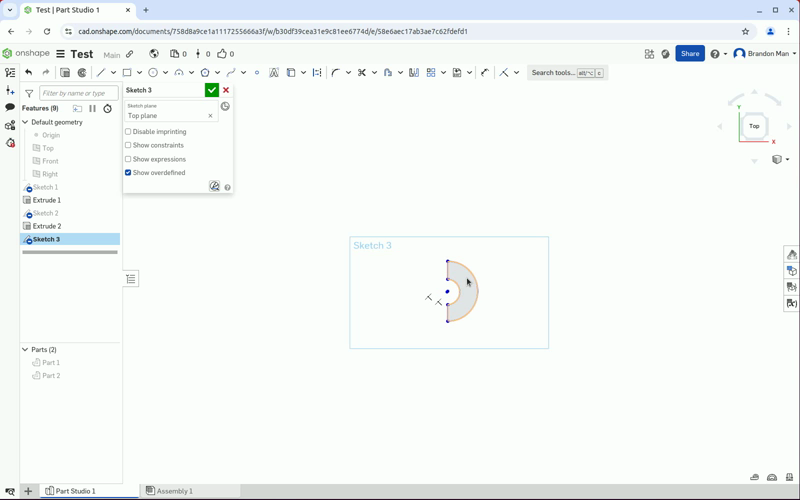
scroll(6)
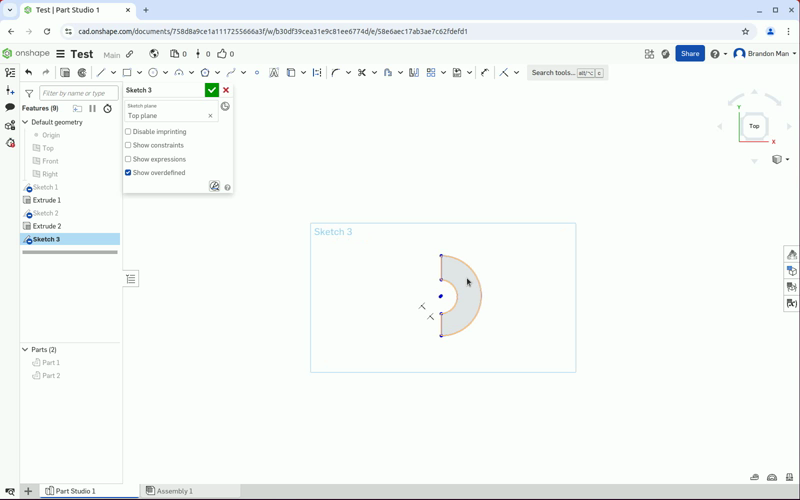
scroll(6)
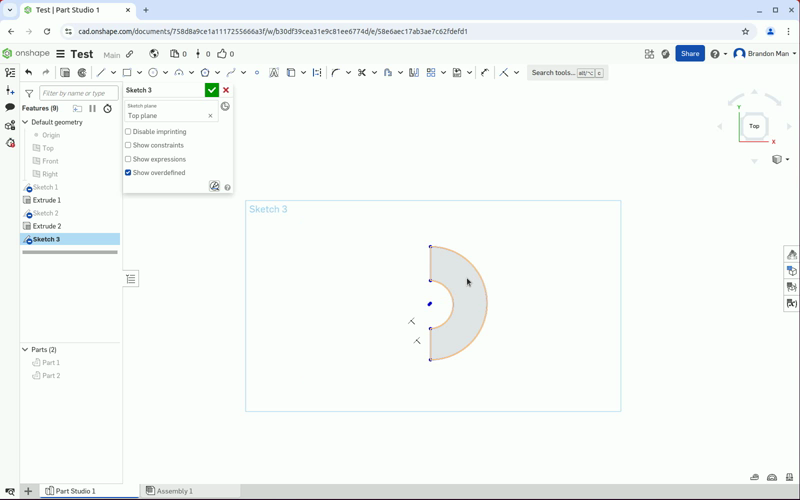
scroll(6)
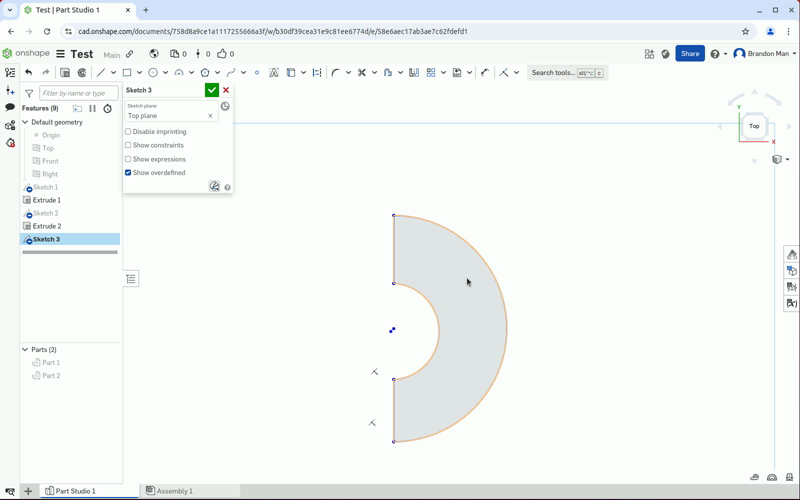
click(467, 277)
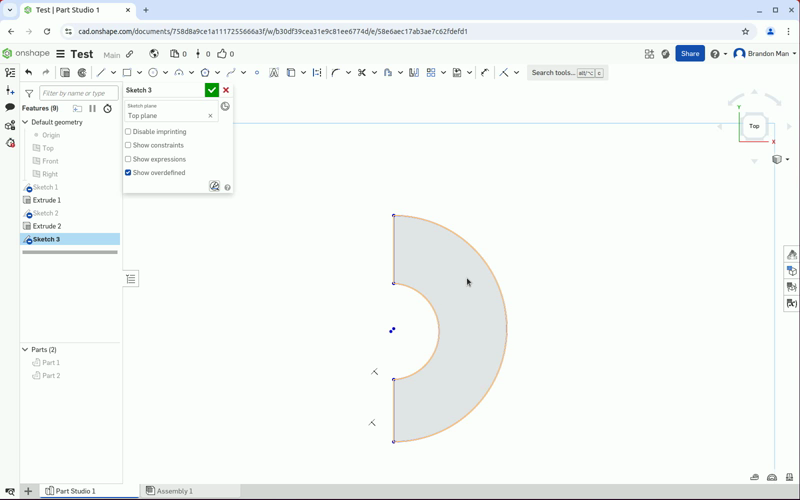
scroll(-6)
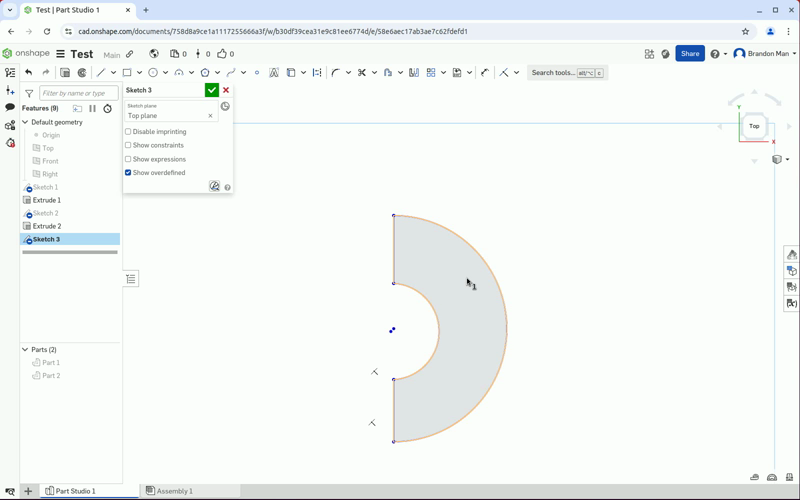
scroll(-6)
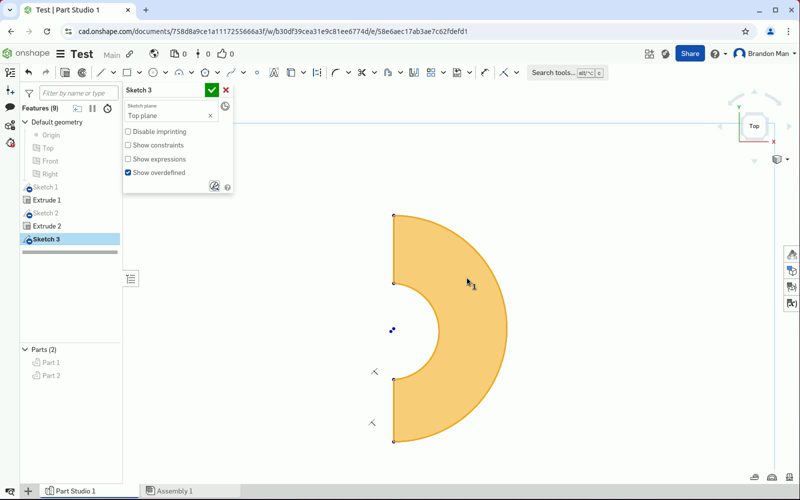
scroll(-6)
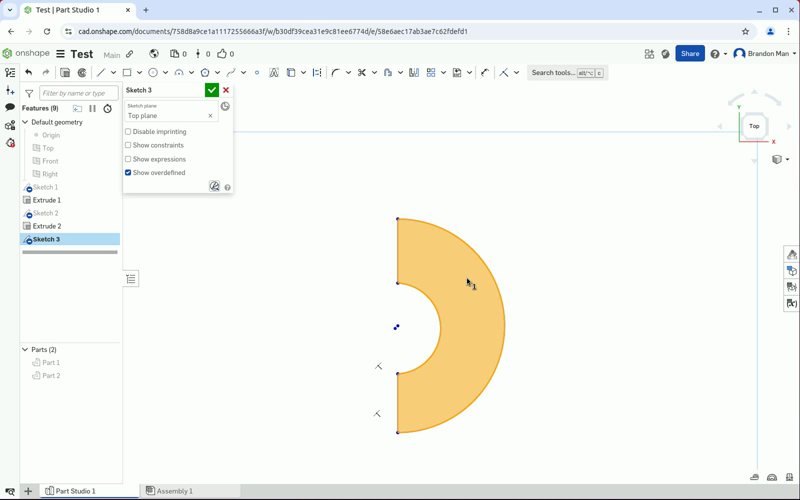
scroll(-6)
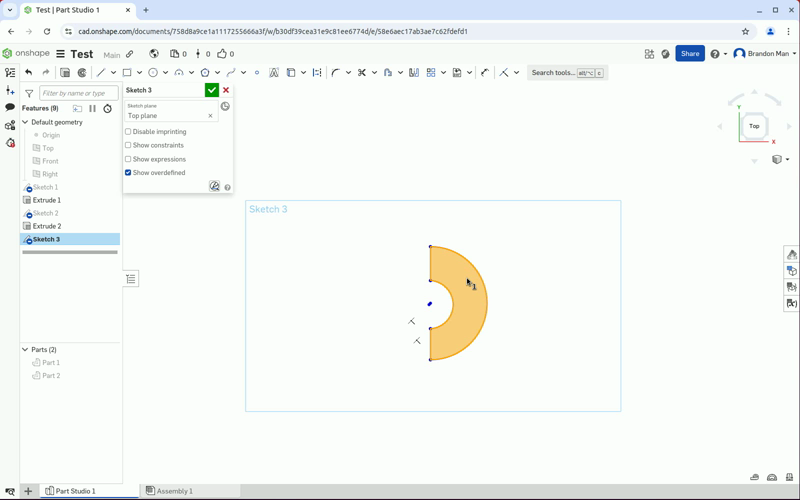
scroll(-6)
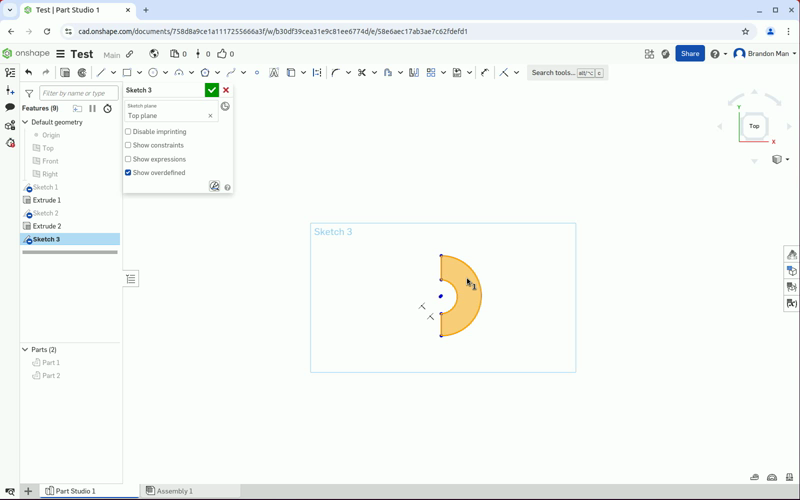
scroll(-6)
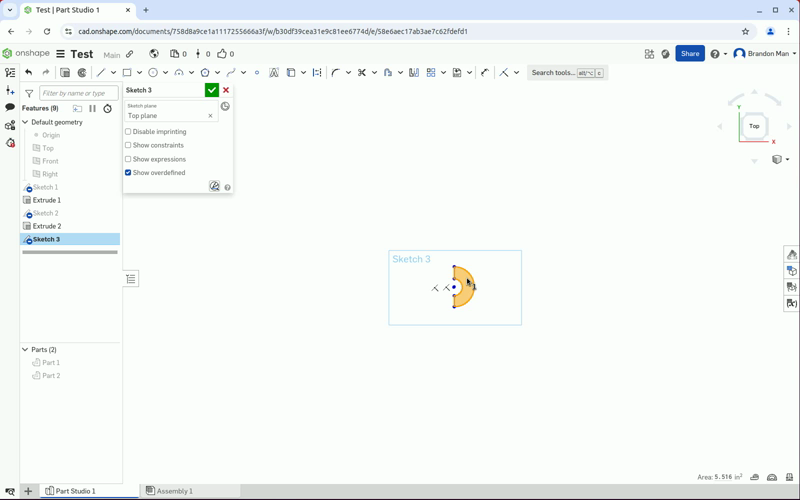
scroll(-6)
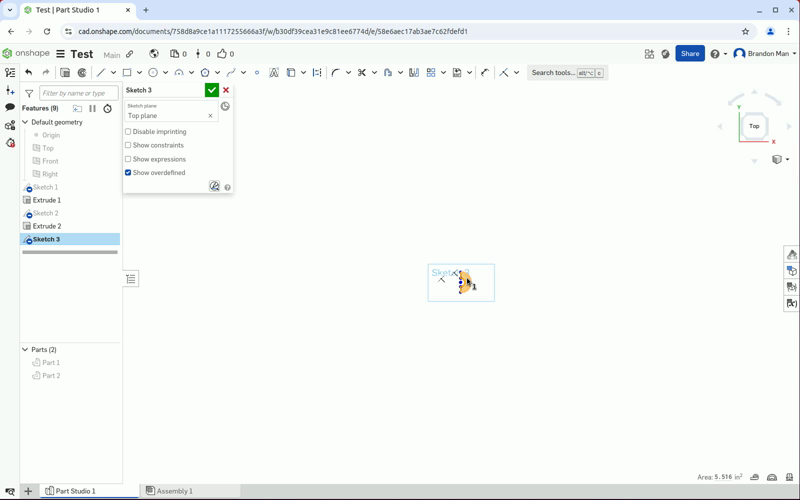
mouse_move(73, 352)
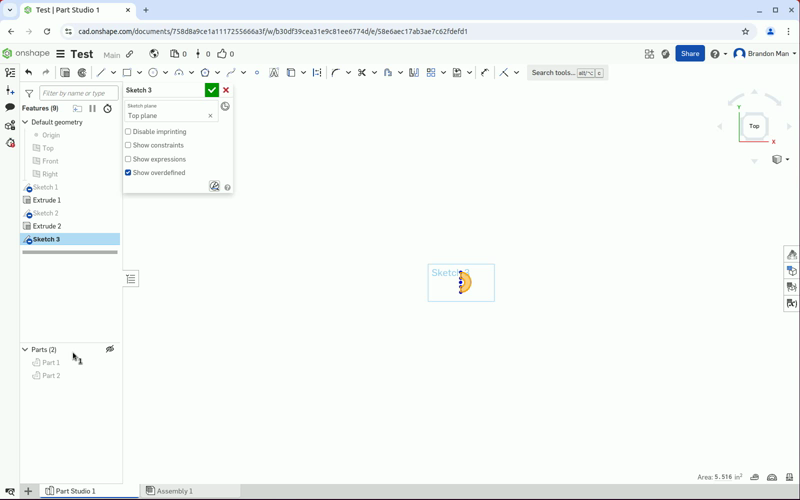
key(shift+y)
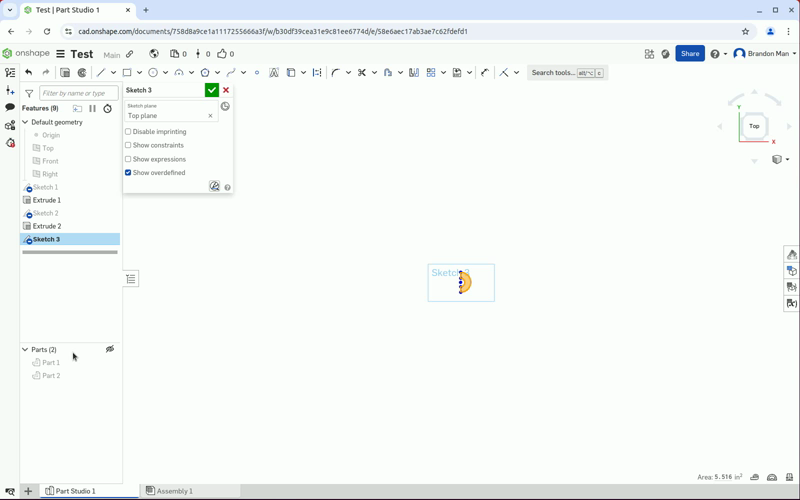
key(shift+e)
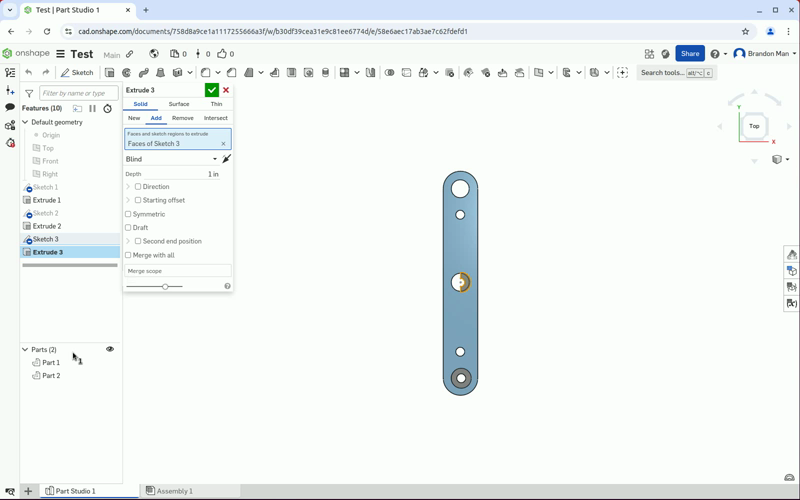
mouse_move(143, 106)
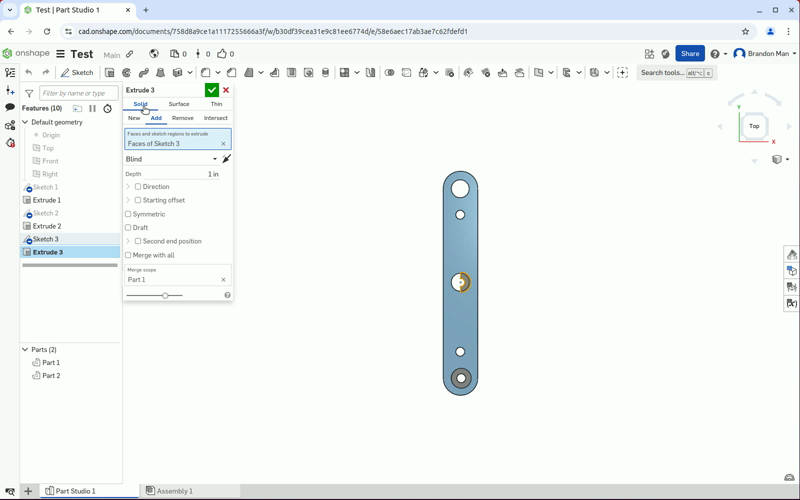
click(143, 106)
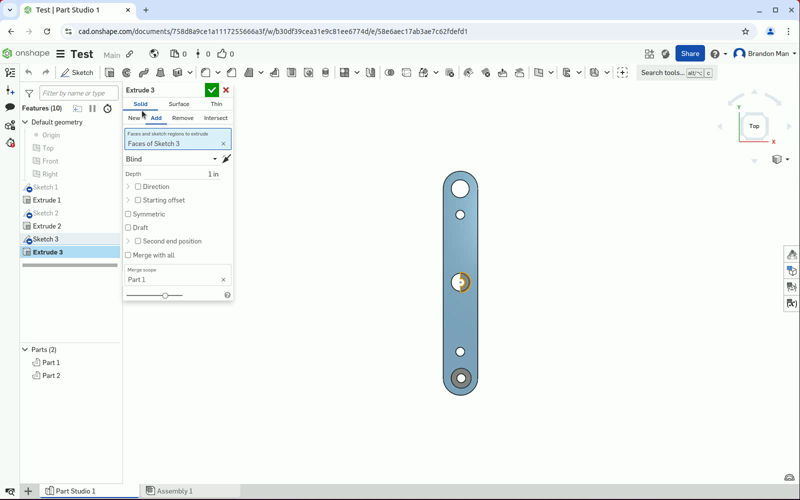
mouse_move(137, 120)
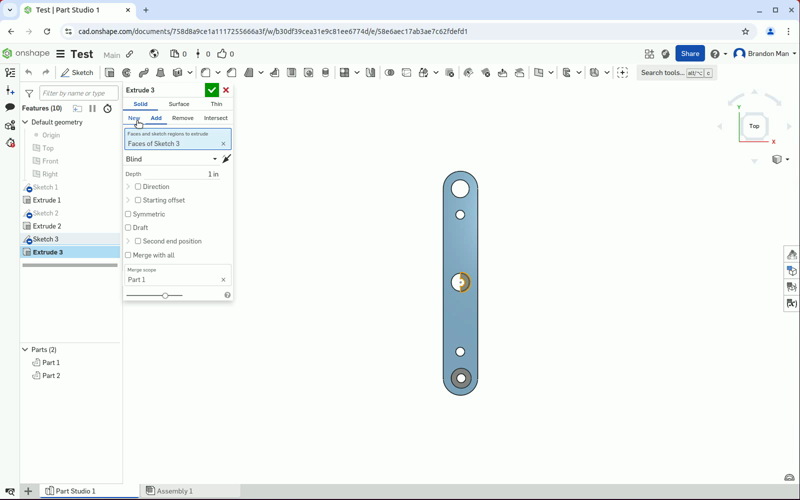
click(137, 120)
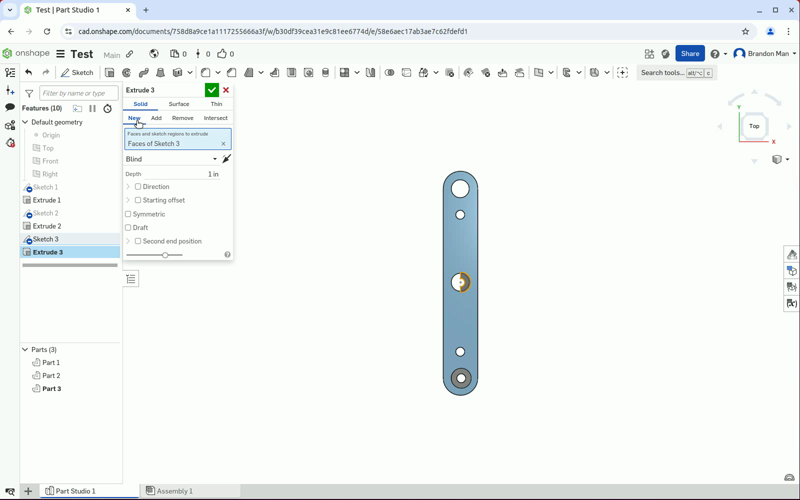
key(tab, 4)
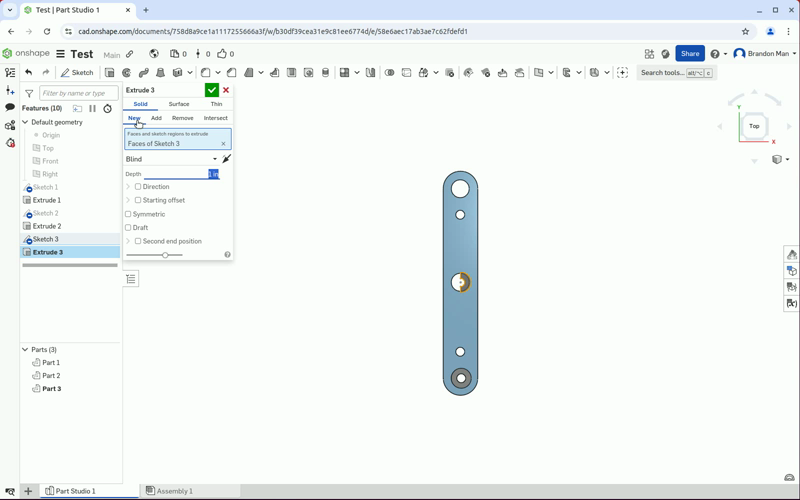
text(5.296)
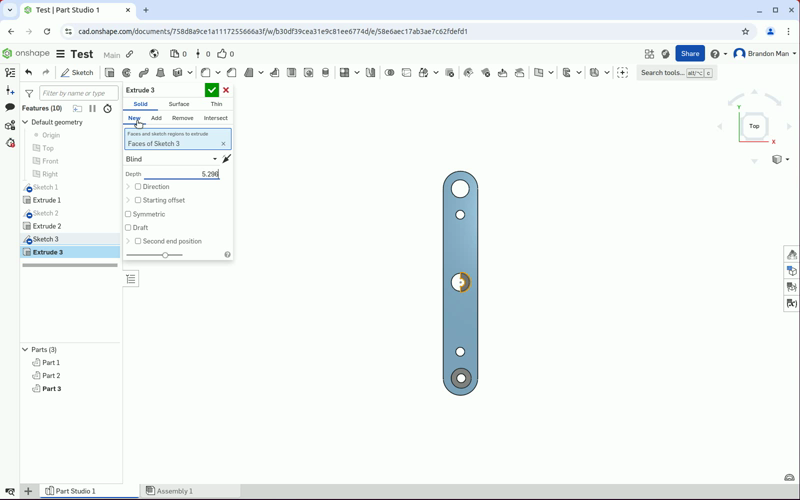
key(enter)
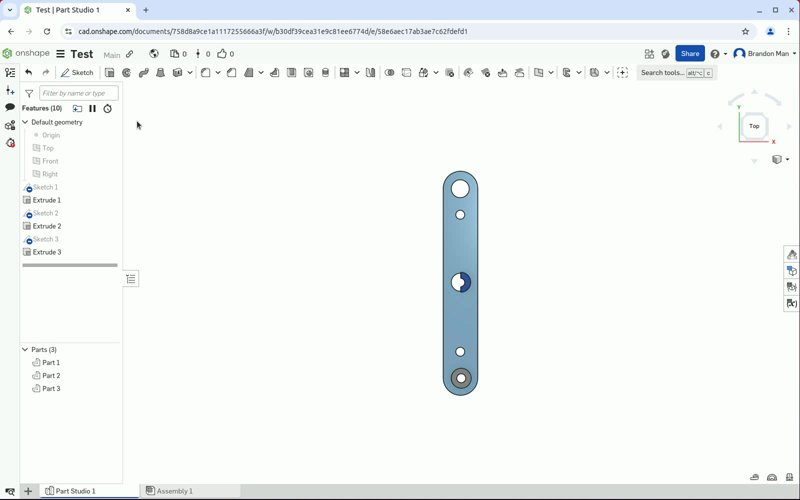
key(shift+h)
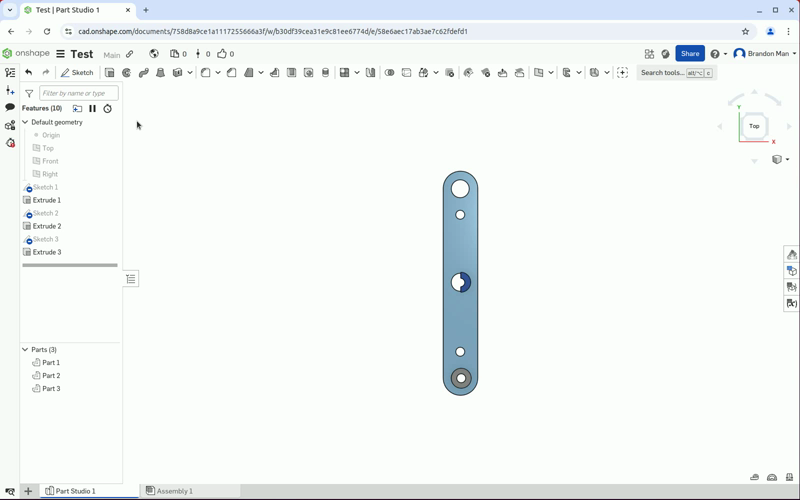
key(shift+h)
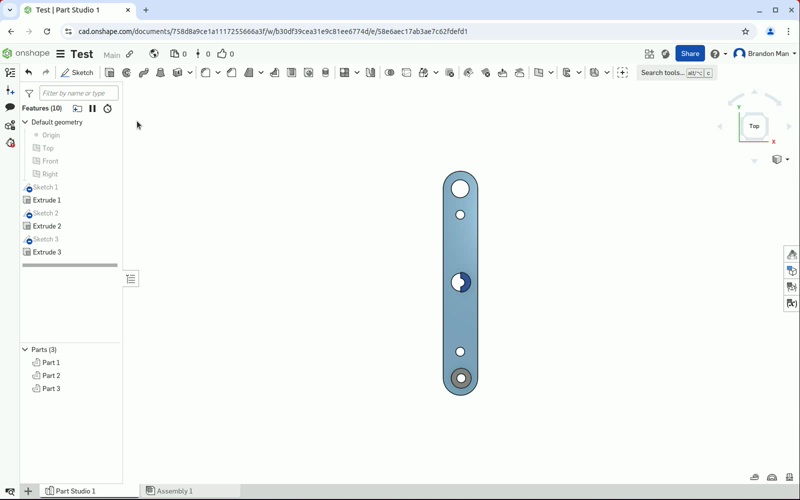
mouse_move(73, 189)
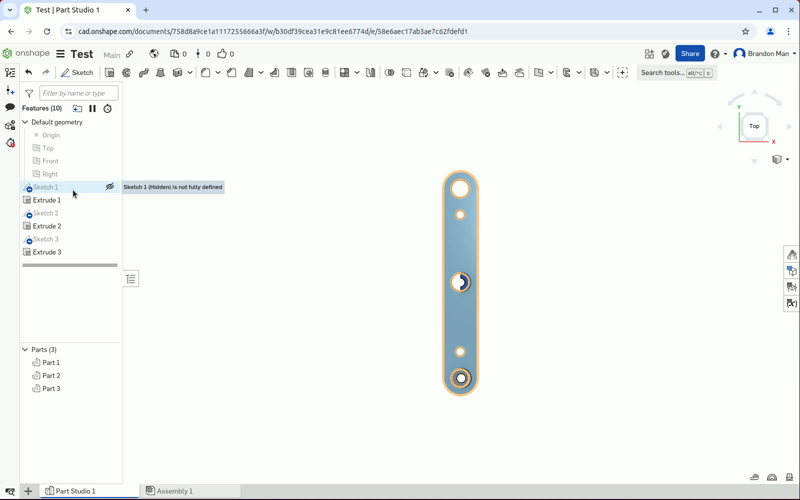
click(73, 189)
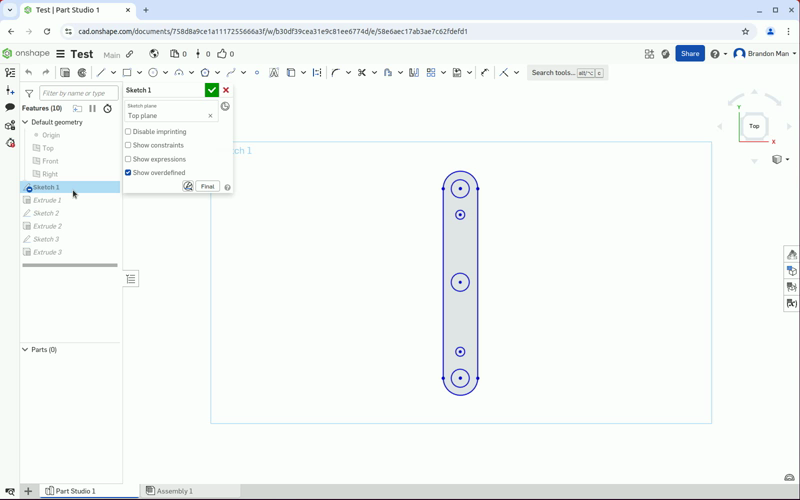
mouse_move(229, 92)
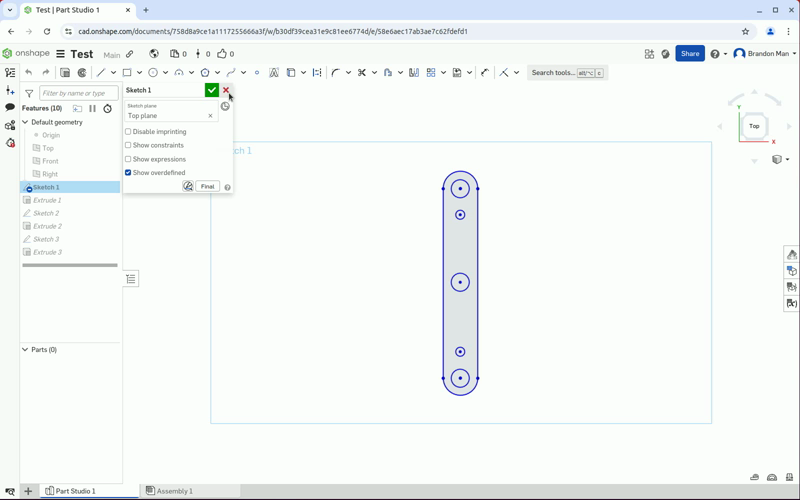
click(229, 92)
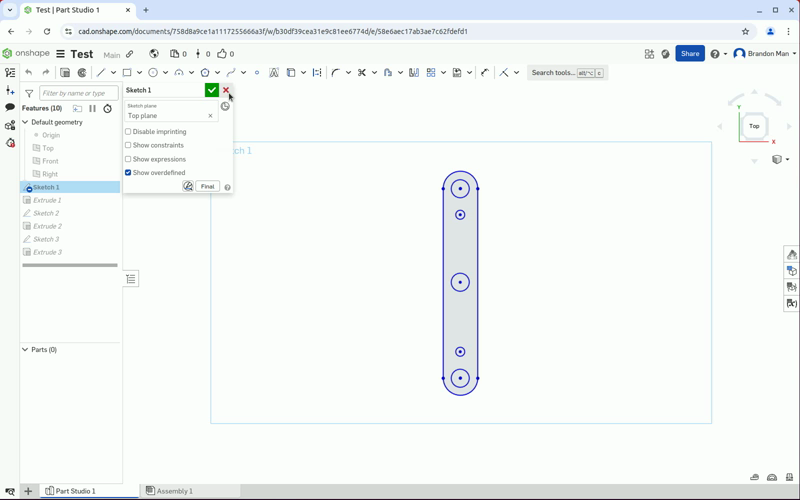
key(shift+s)
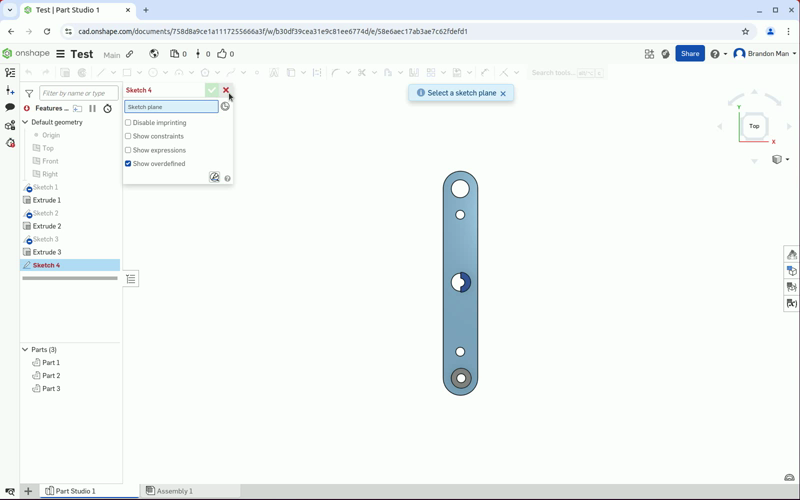
mouse_move(73, 150)
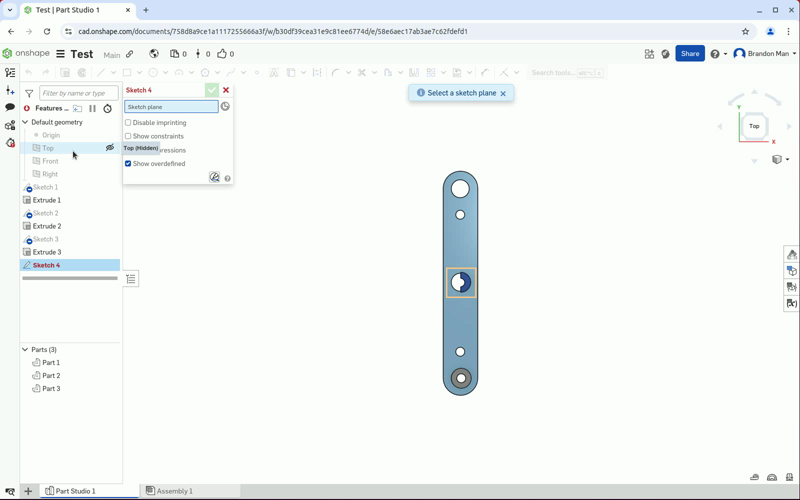
click(73, 150)
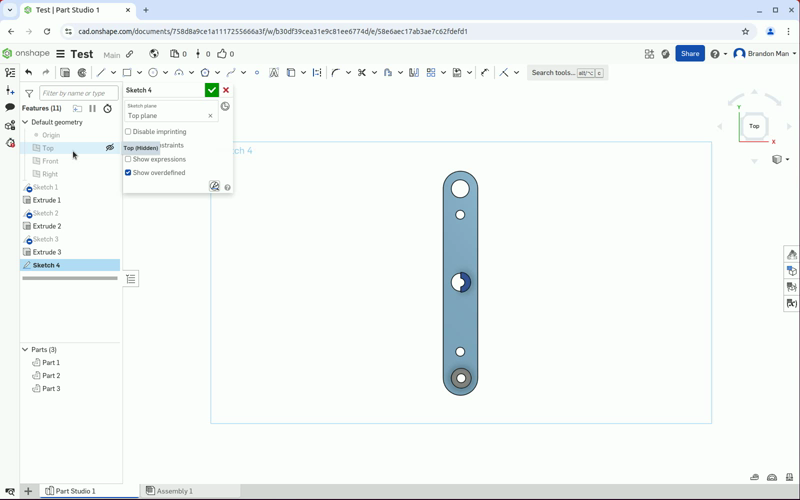
mouse_move(73, 352)
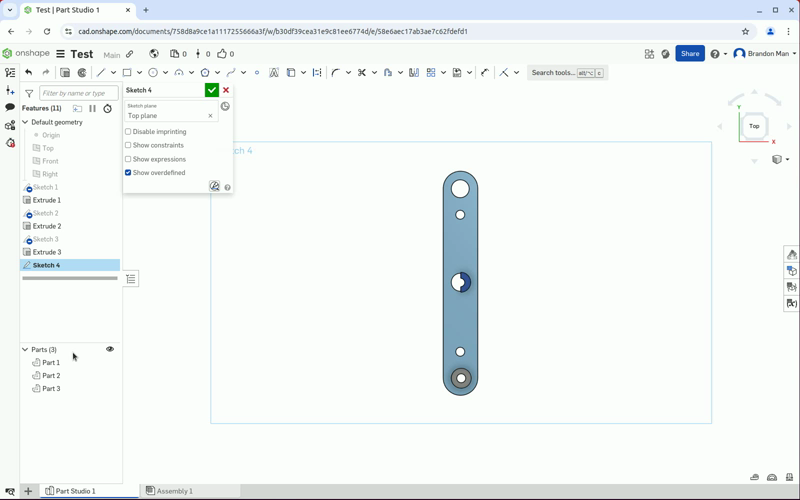
key(y)
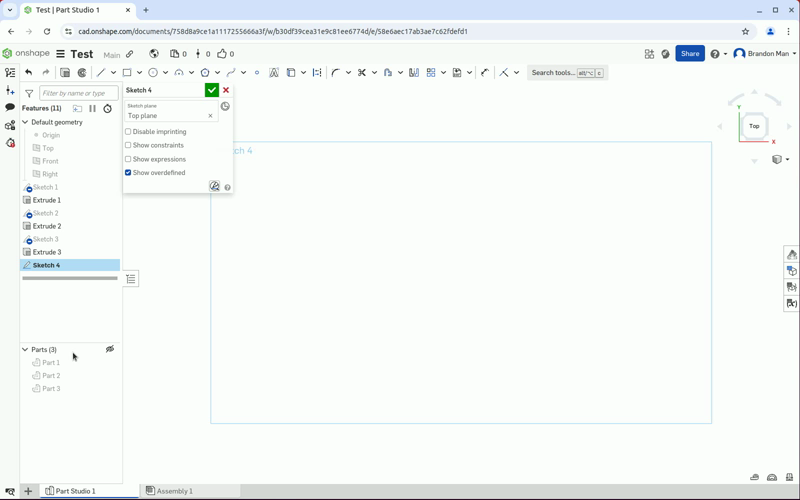
key(l)
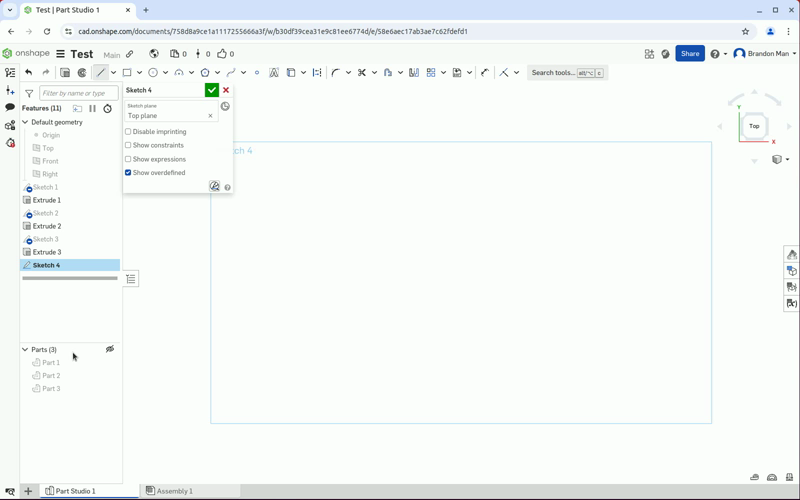
key_down(shift)
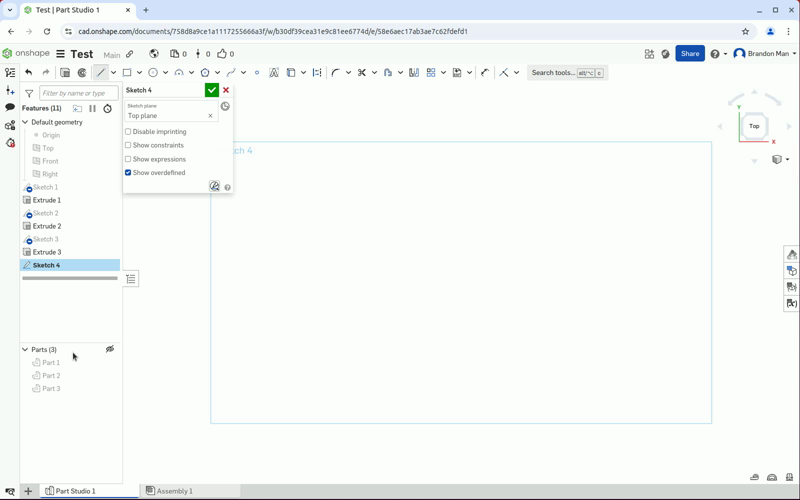
mouse_move(460, 292)
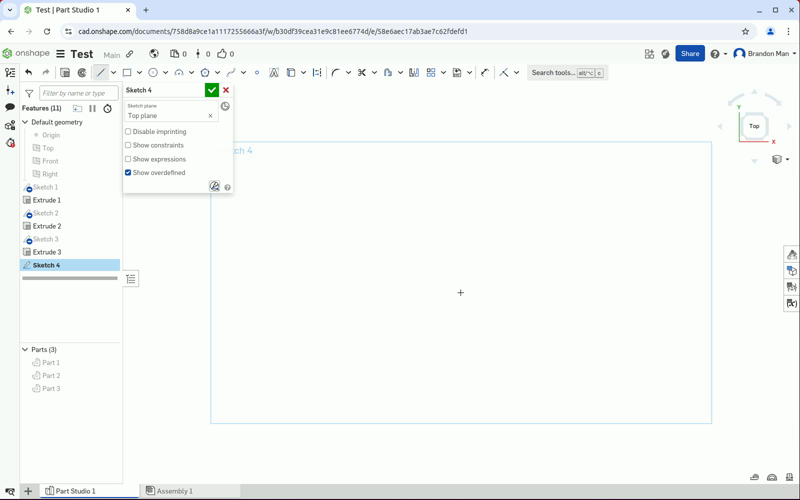
click(460, 292)
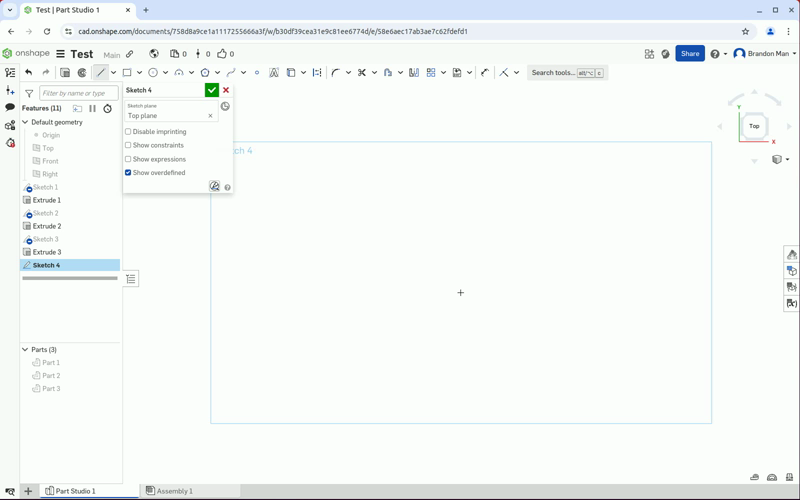
key_up(shift)
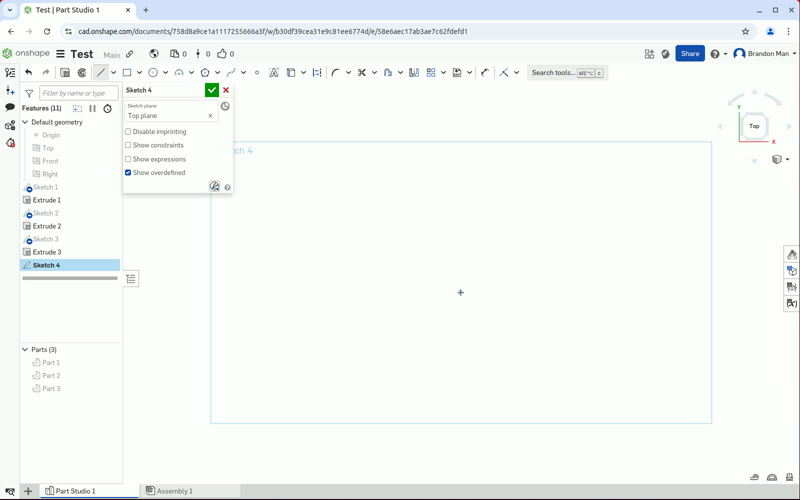
key_down(shift)
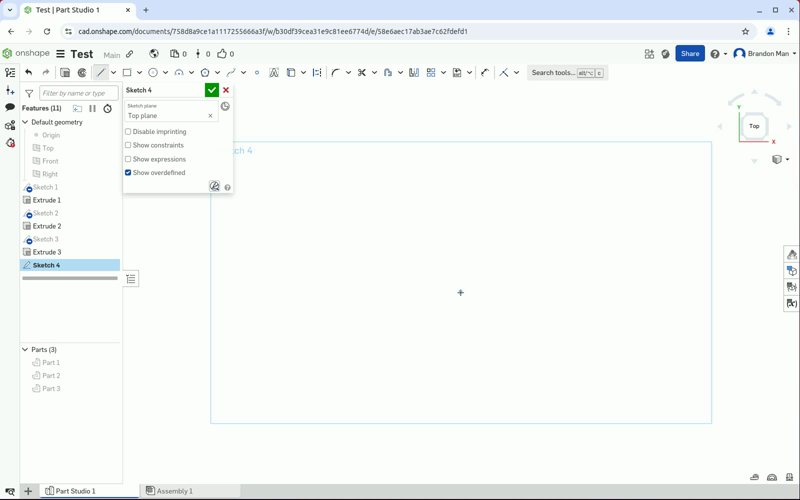
mouse_move(490, 292)
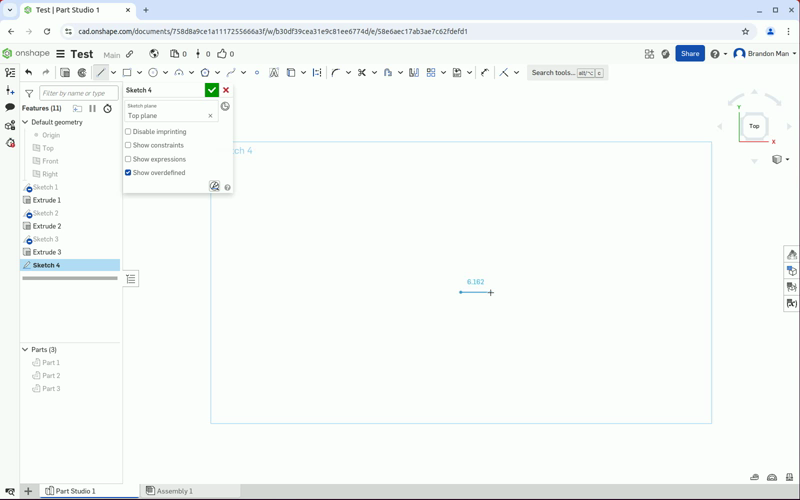
mouse_move(460, 286)
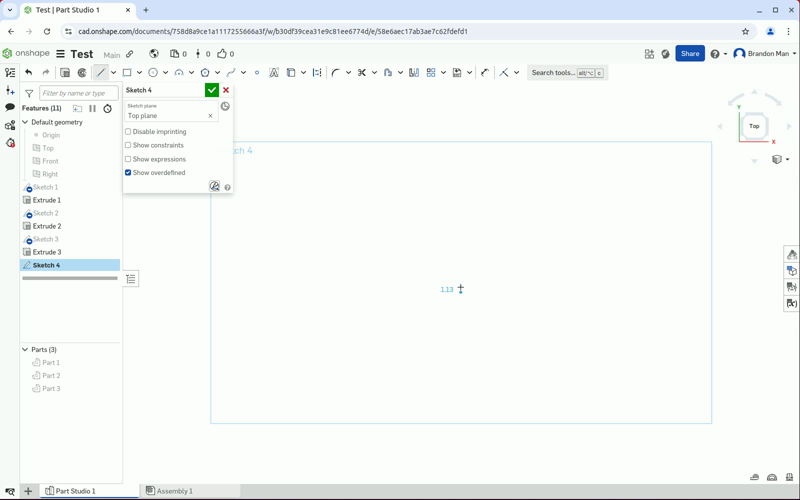
scroll(6)
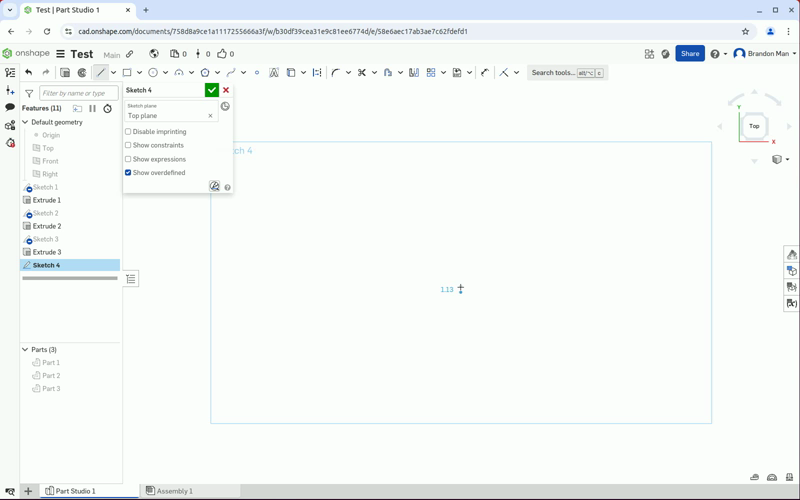
scroll(6)
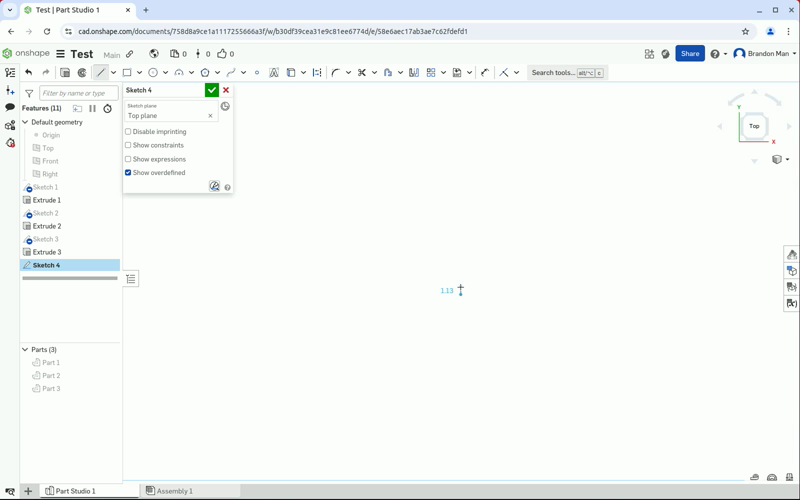
scroll(6)
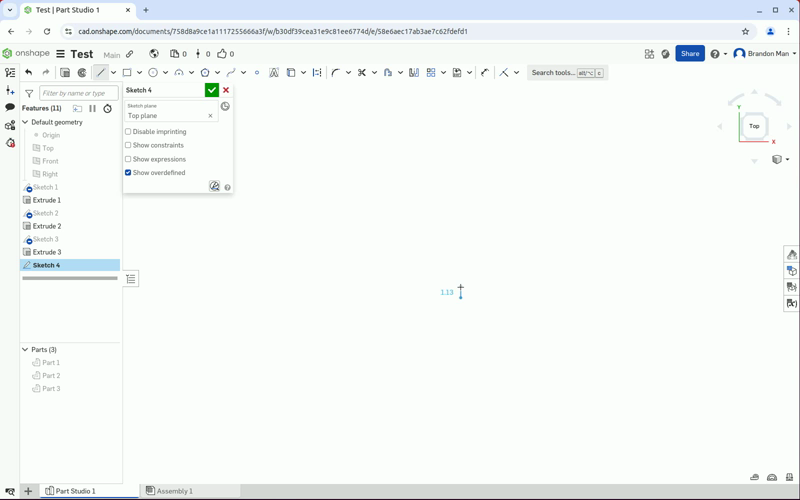
scroll(6)
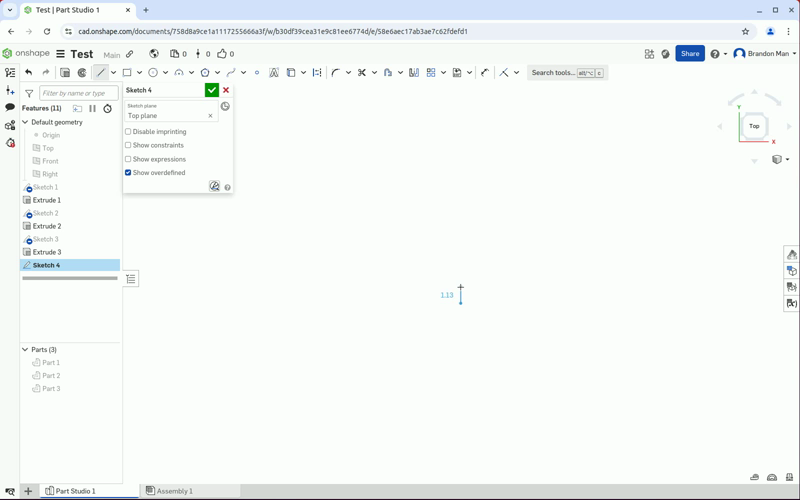
scroll(6)
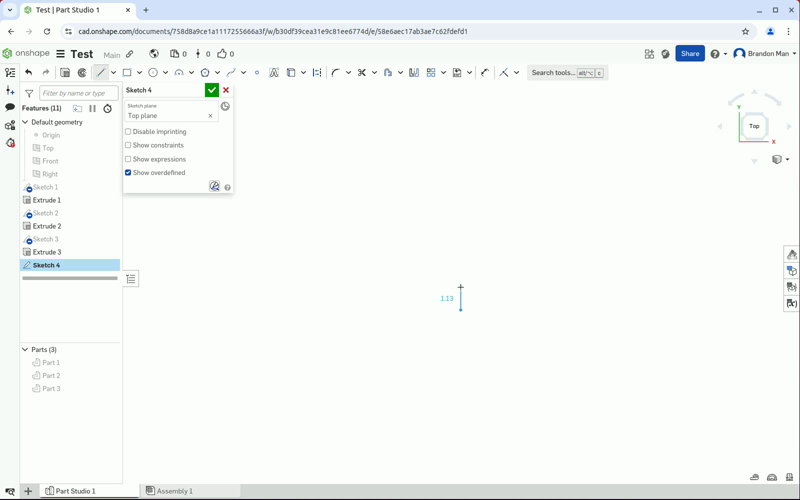
scroll(6)
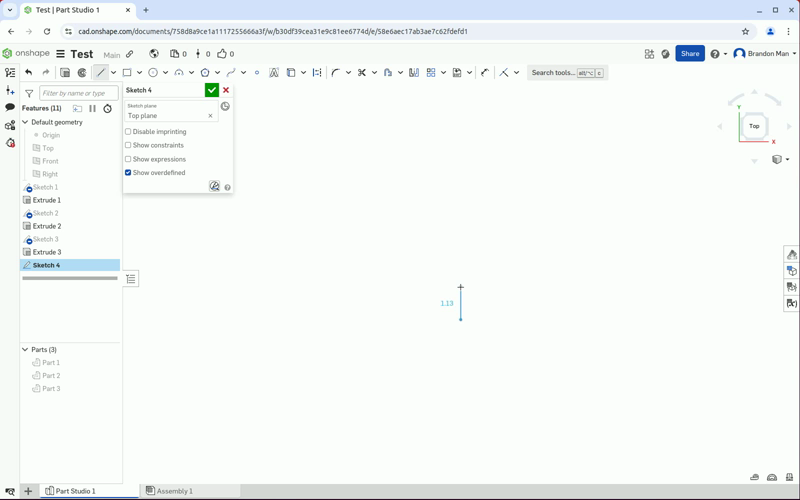
scroll(6)
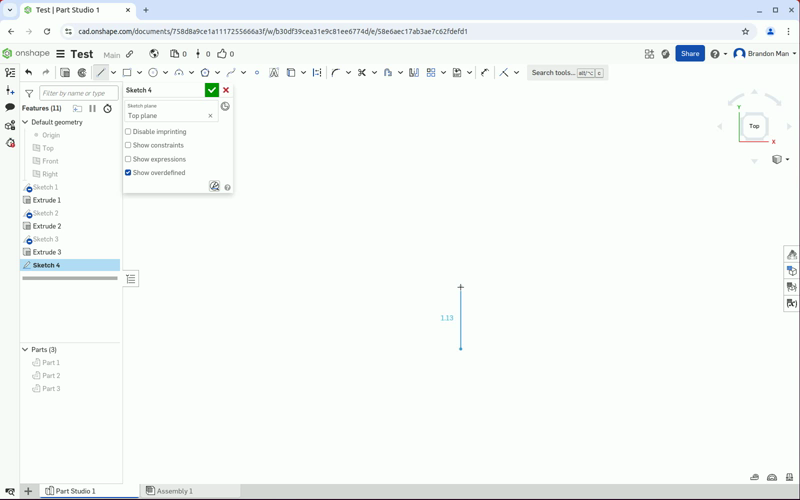
click(460, 286)
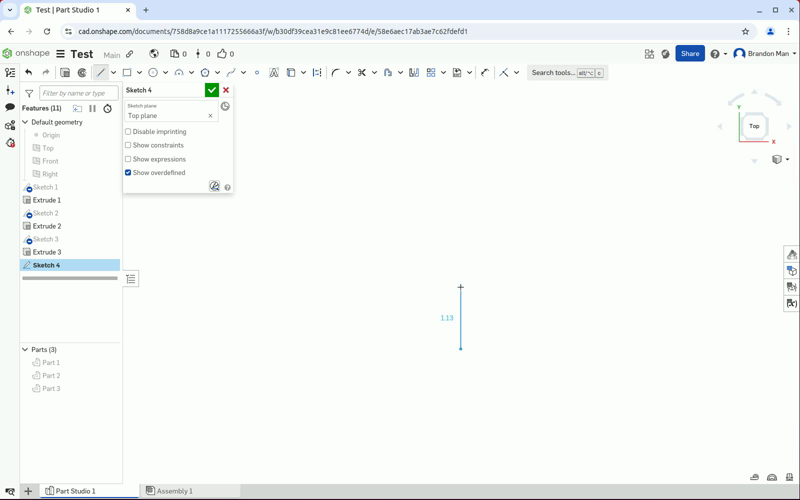
scroll(-6)
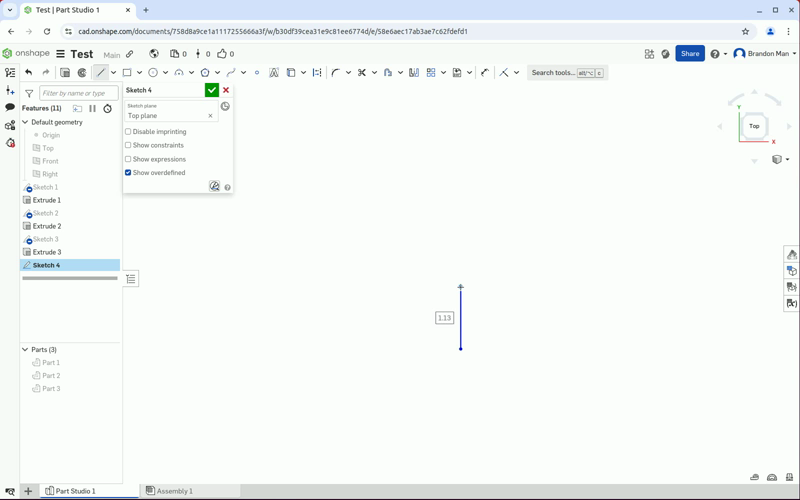
scroll(-6)
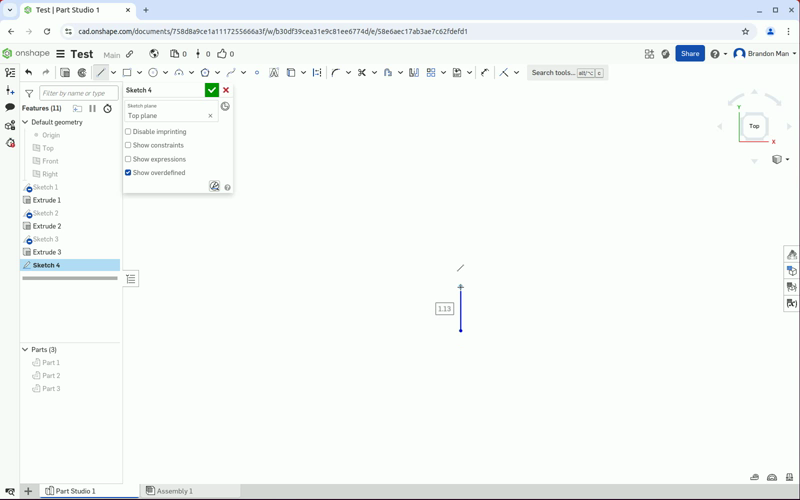
scroll(-6)
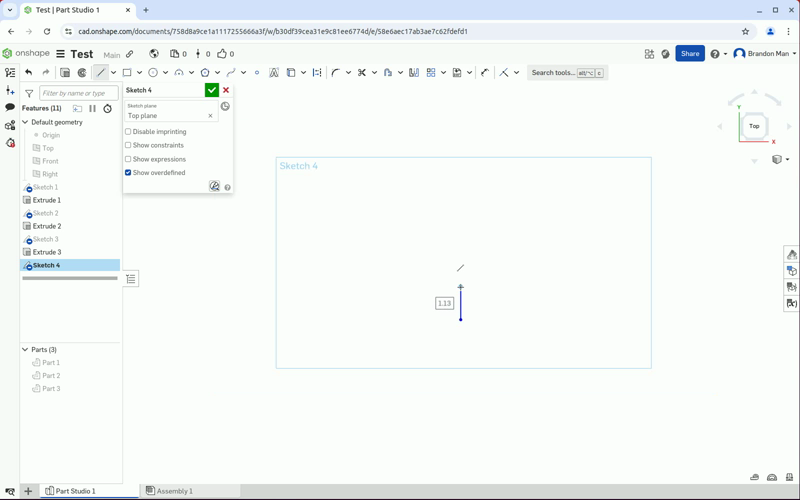
scroll(-6)
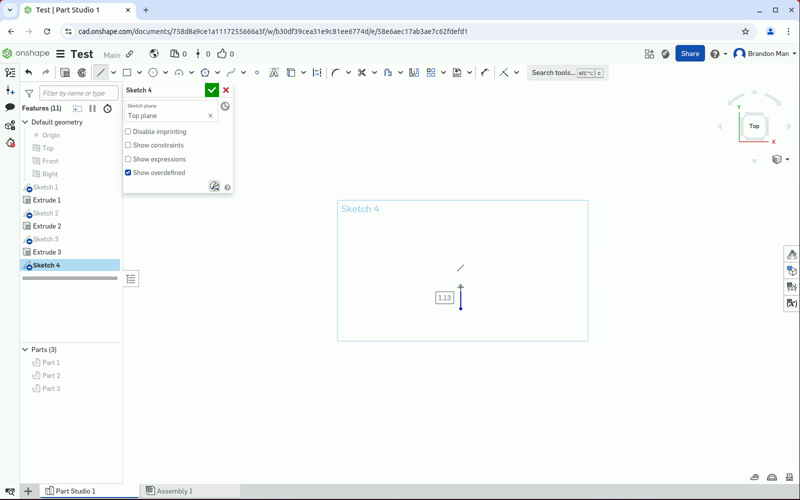
scroll(-6)
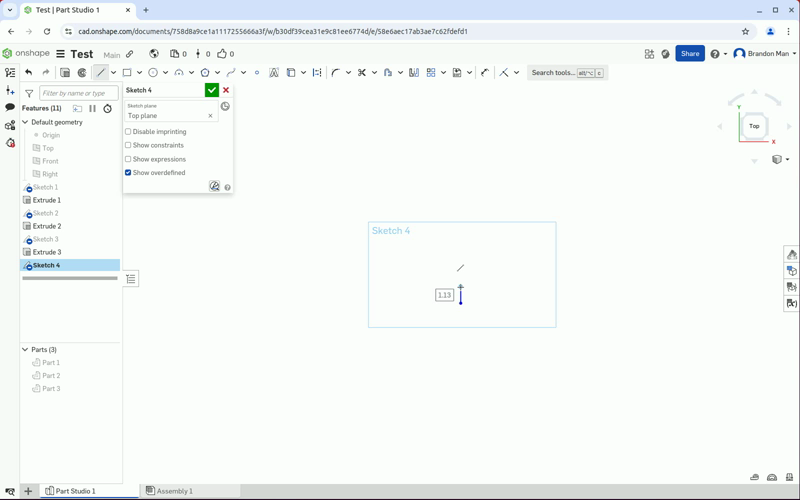
scroll(-6)
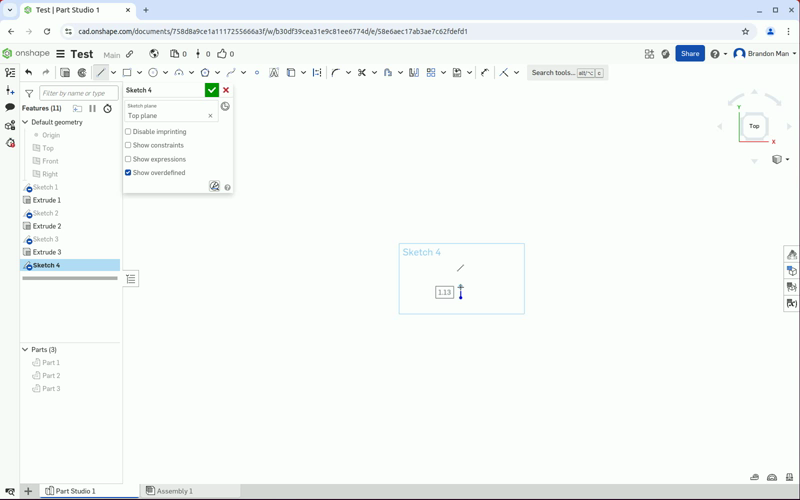
scroll(-6)
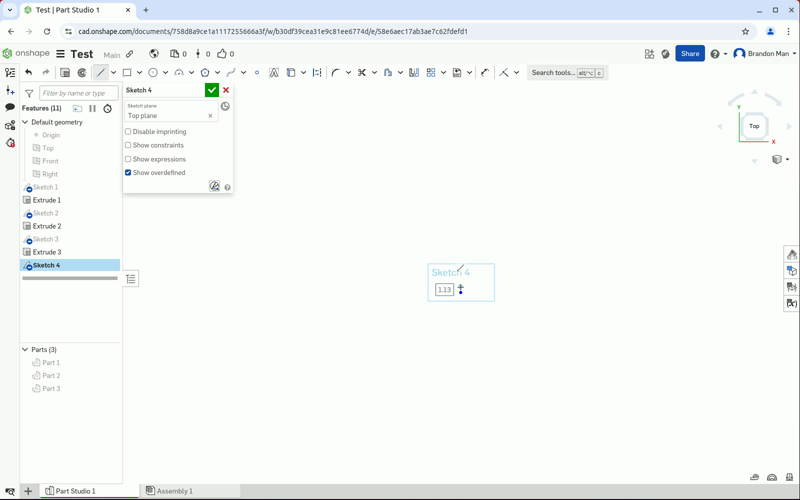
key_up(shift)
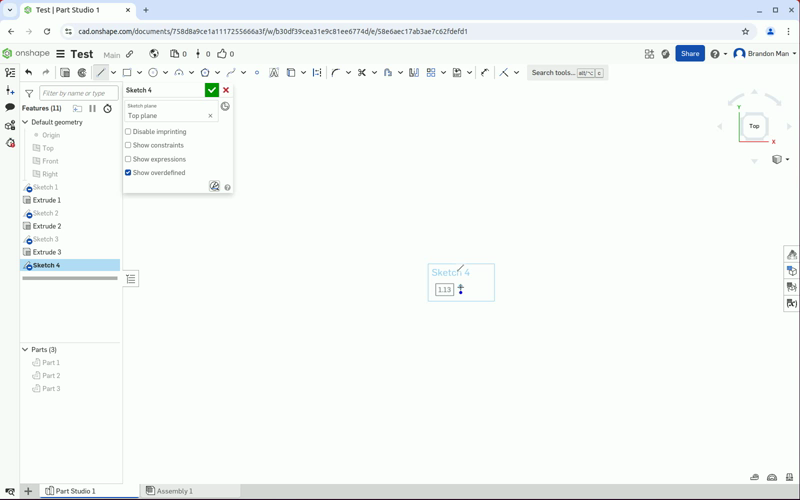
key(esc)
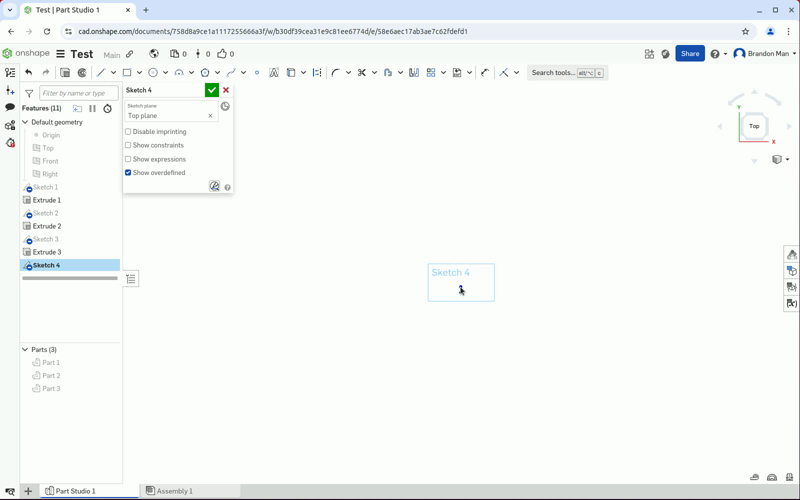
key(a)
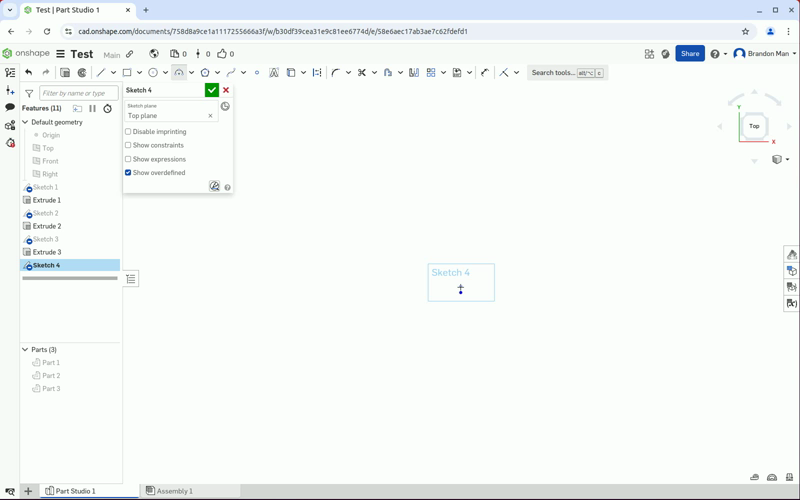
mouse_move(460, 286)
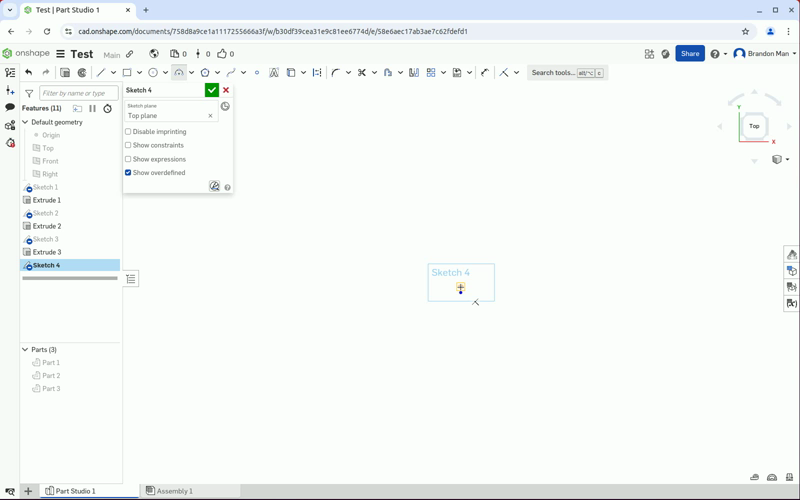
click(460, 286)
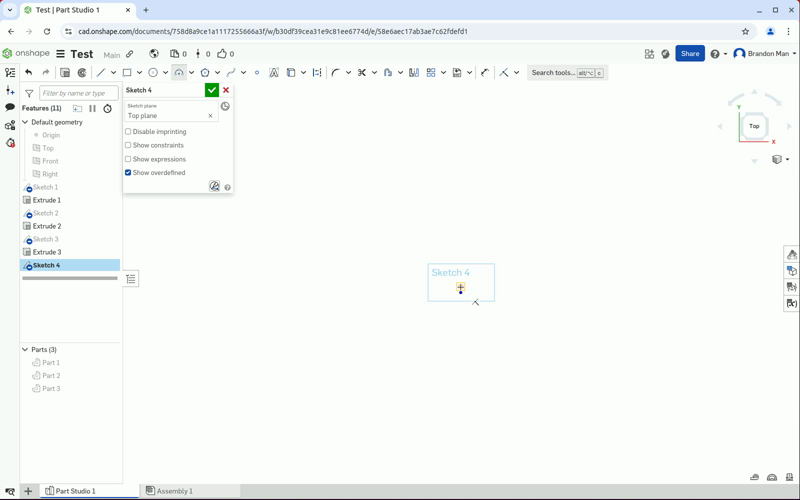
key_down(shift)
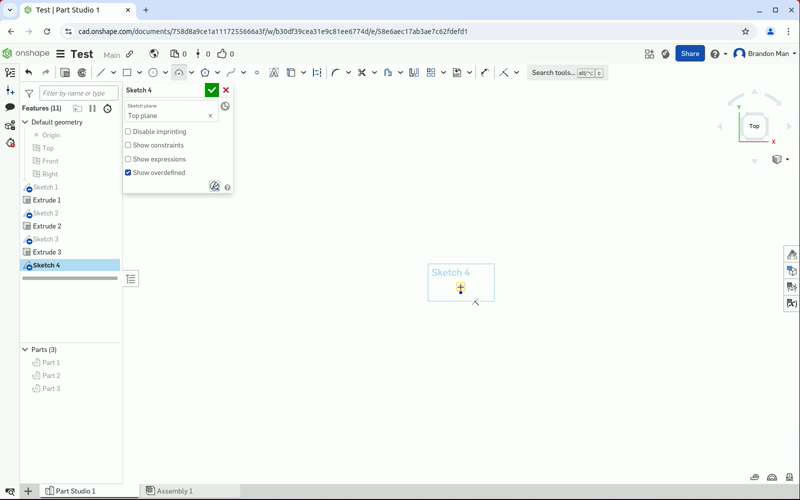
mouse_move(460, 278)
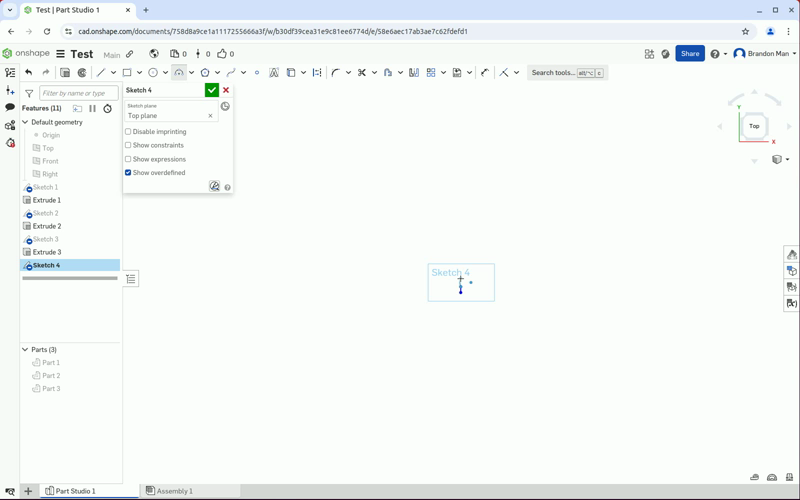
click(460, 278)
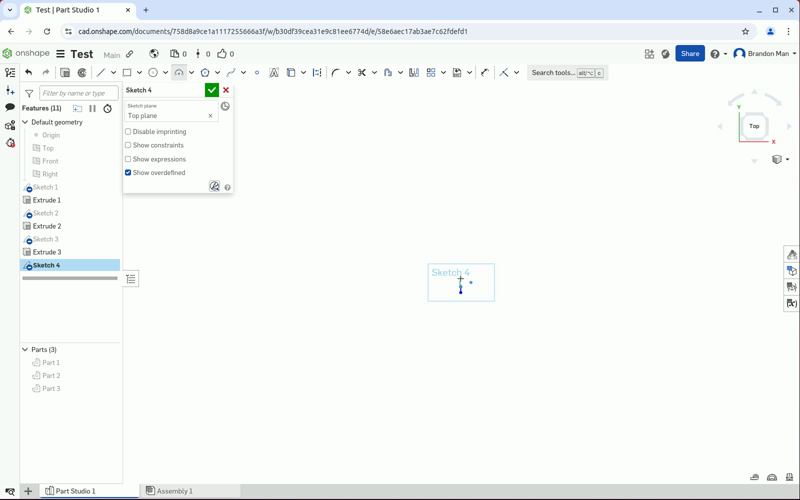
mouse_move(456, 282)
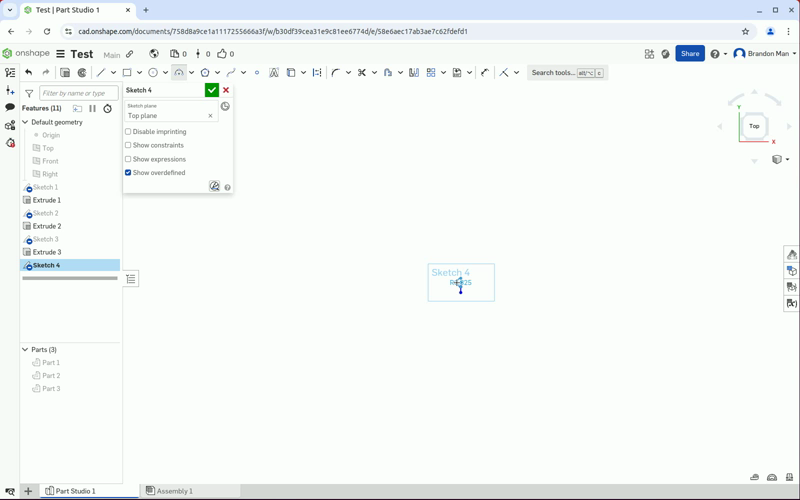
click(456, 282)
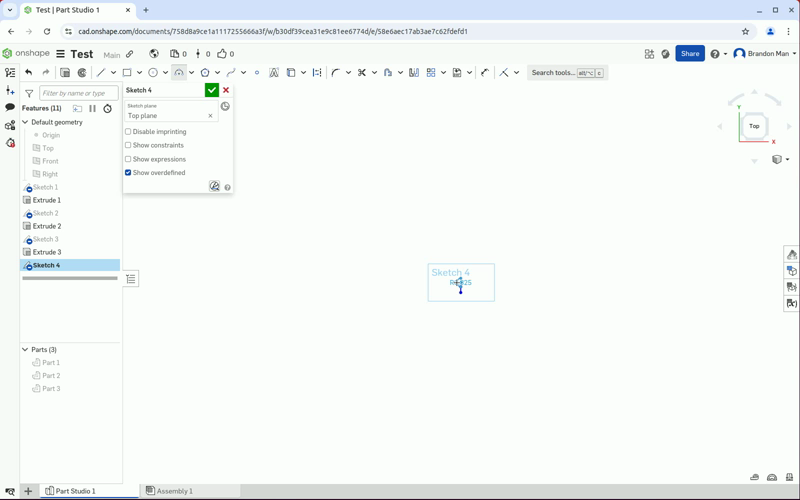
key_up(shift)
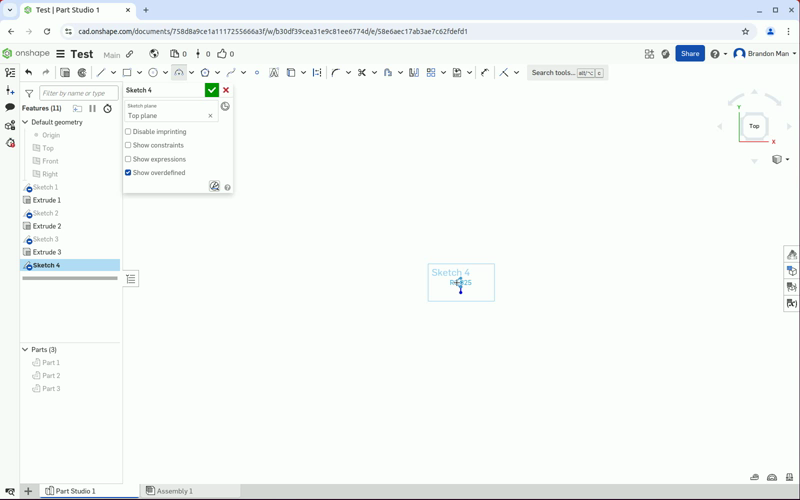
key(esc)
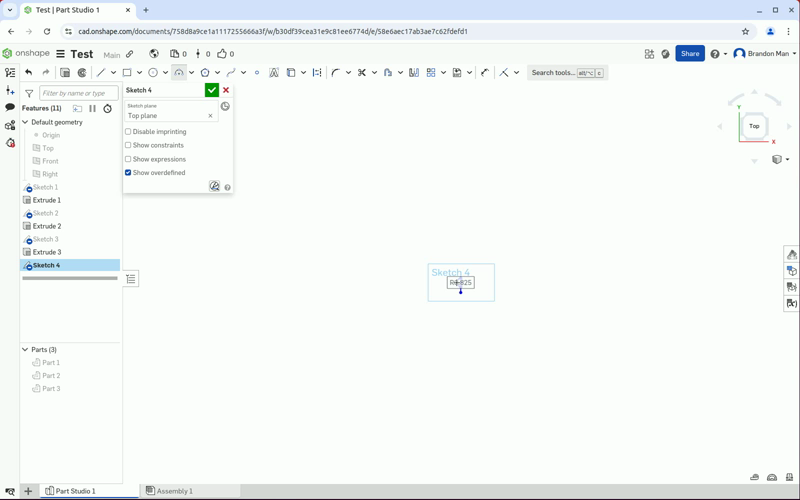
key(l)
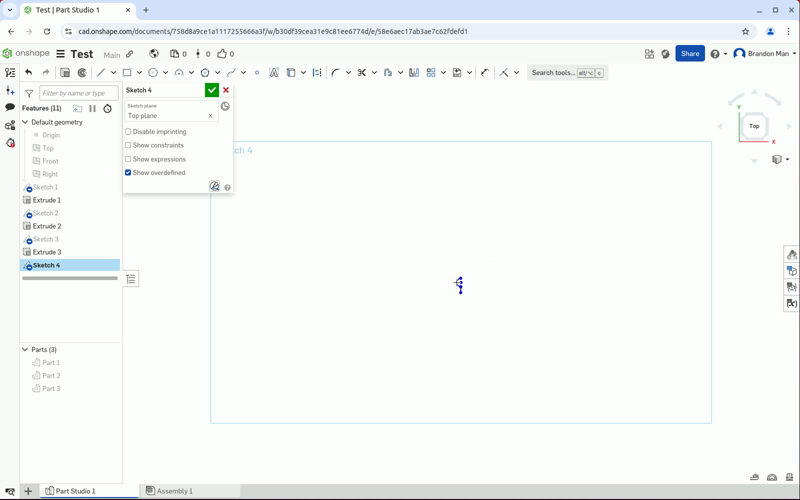
mouse_move(460, 278)
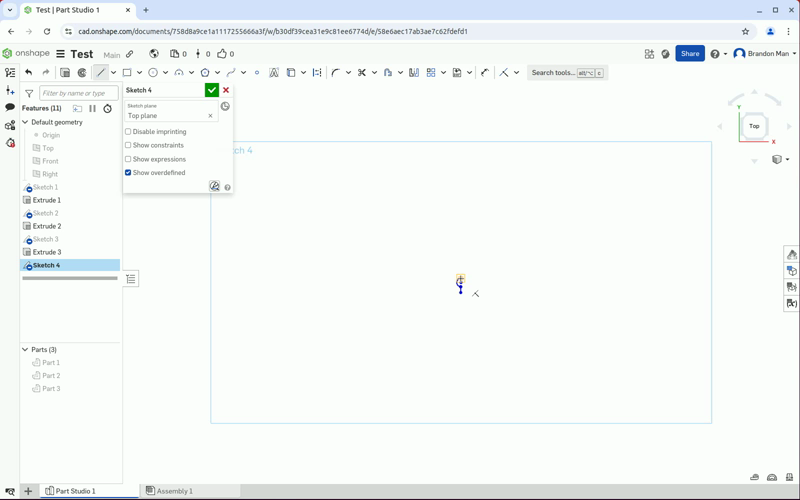
scroll(6)
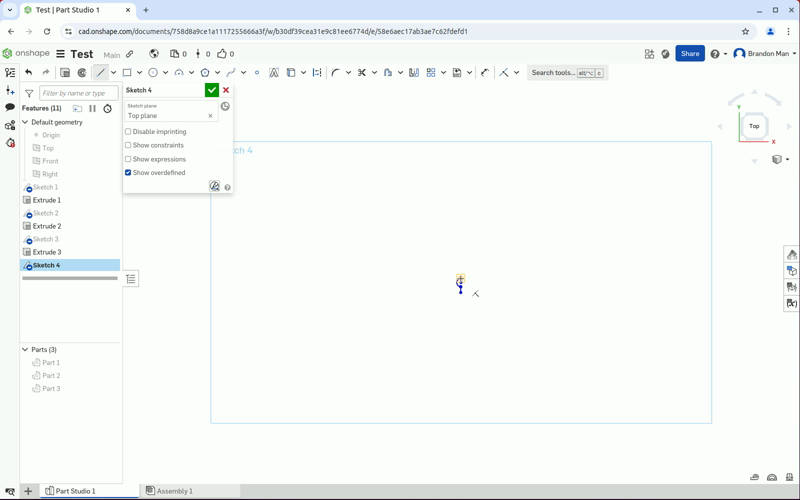
scroll(6)
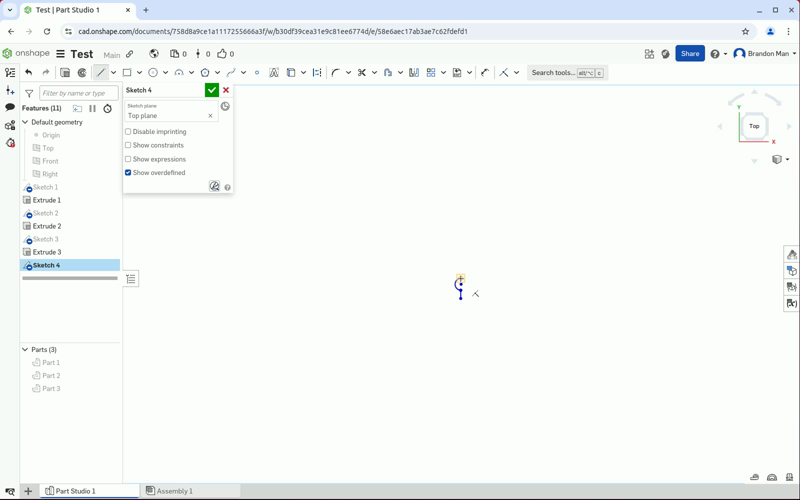
scroll(6)
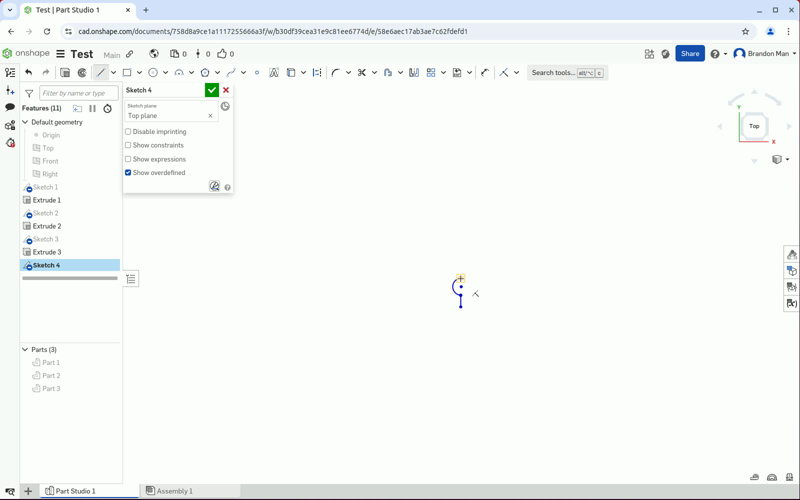
scroll(6)
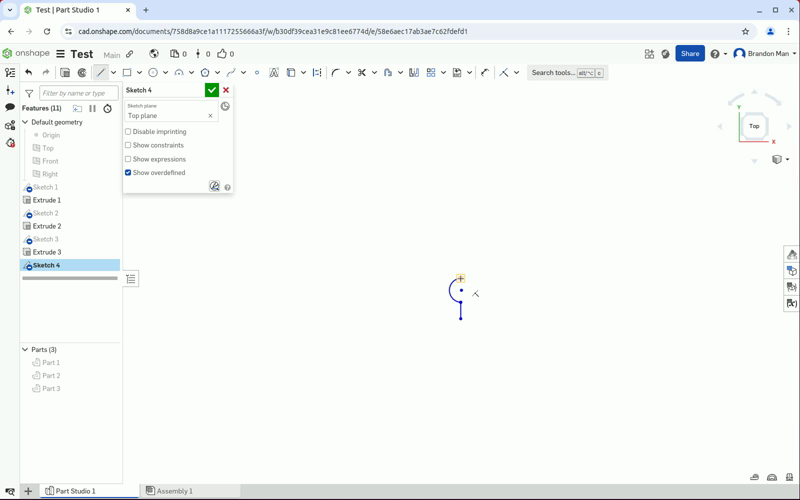
scroll(6)
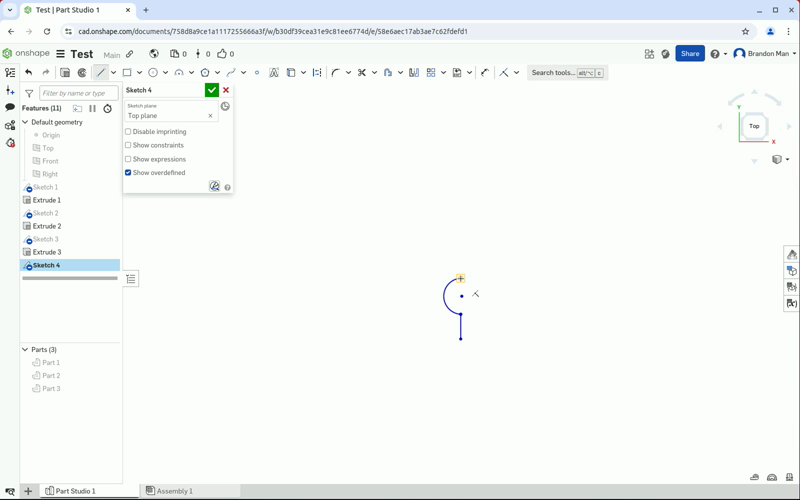
scroll(6)
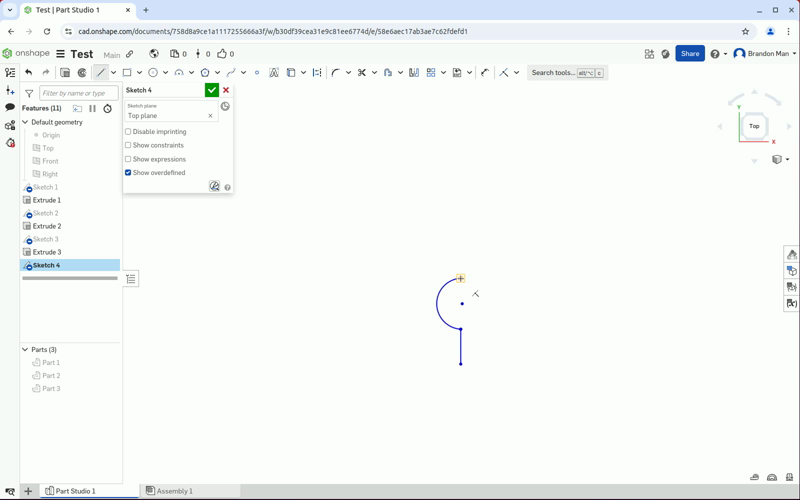
scroll(6)
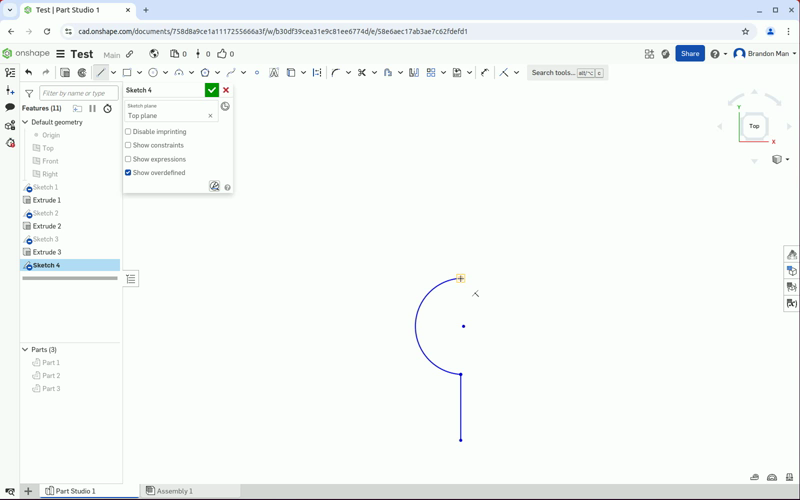
click(460, 278)
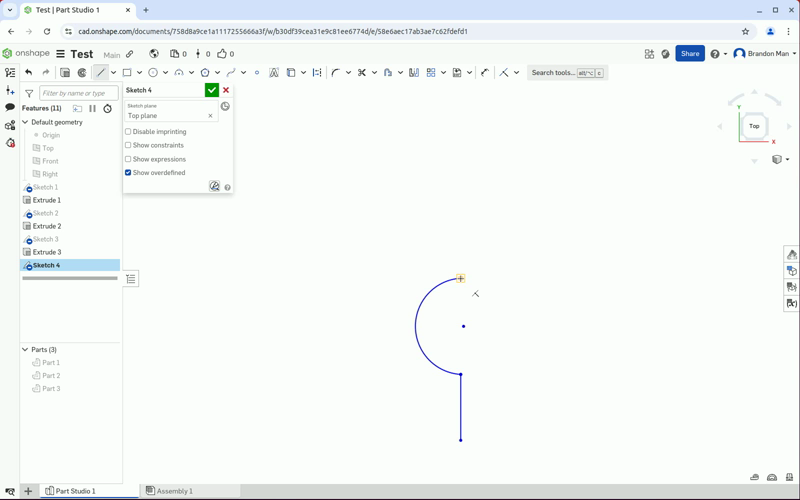
scroll(-6)
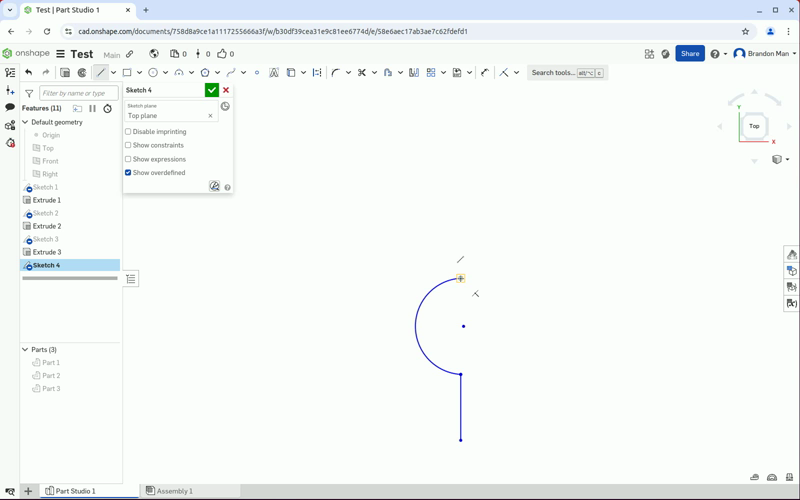
scroll(-6)
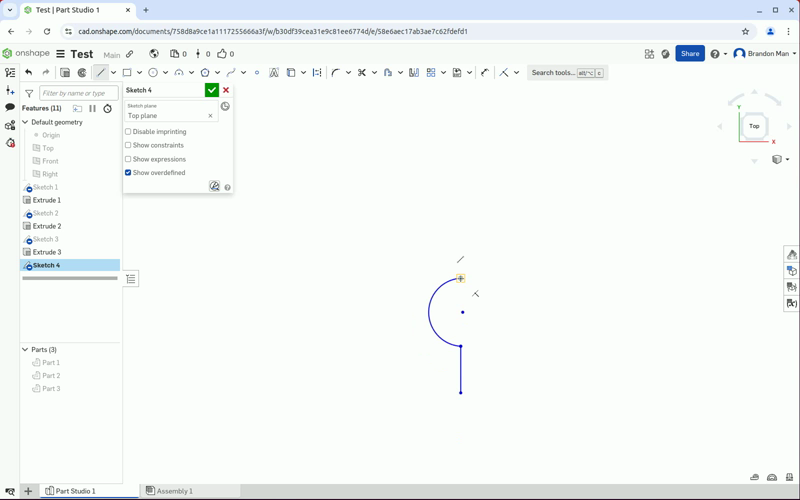
scroll(-6)
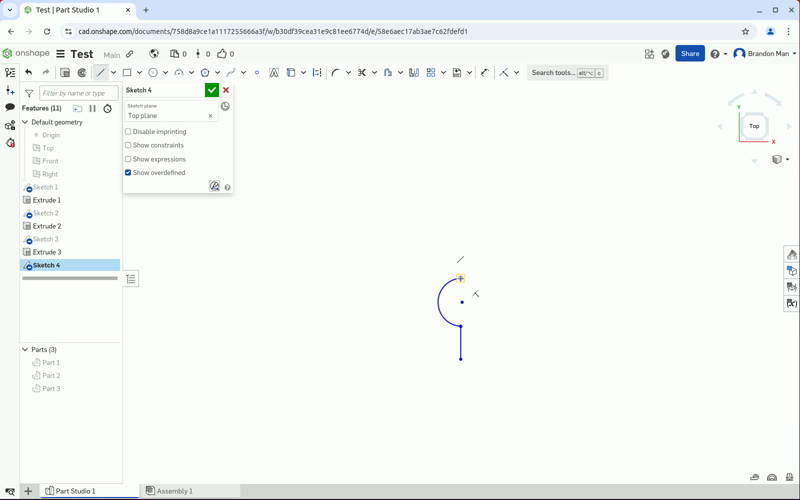
scroll(-6)
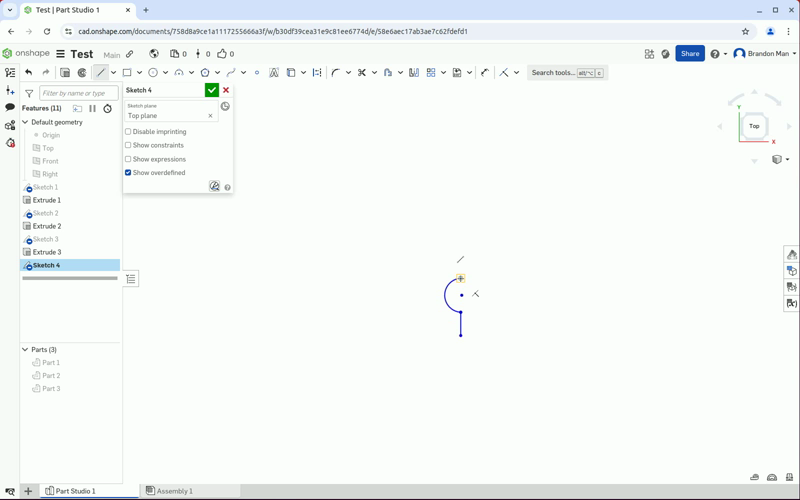
scroll(-6)
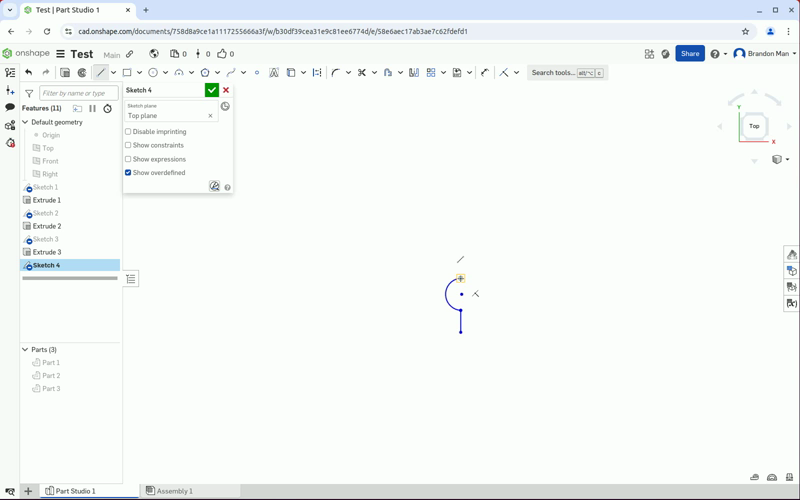
scroll(-6)
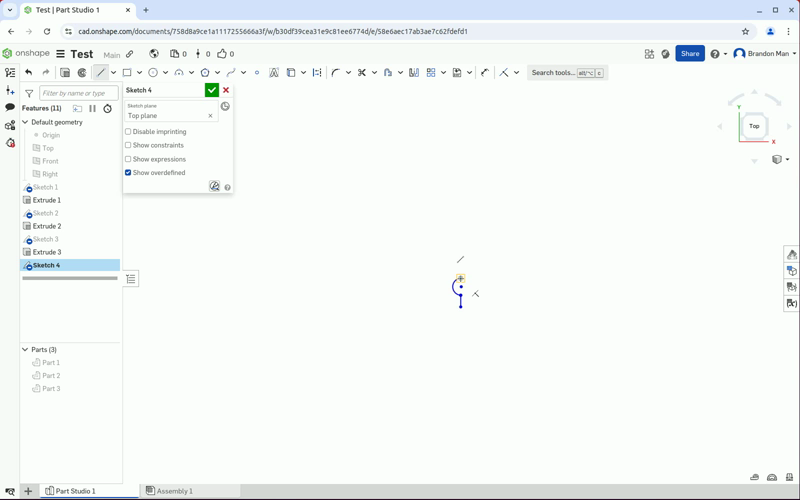
scroll(-6)
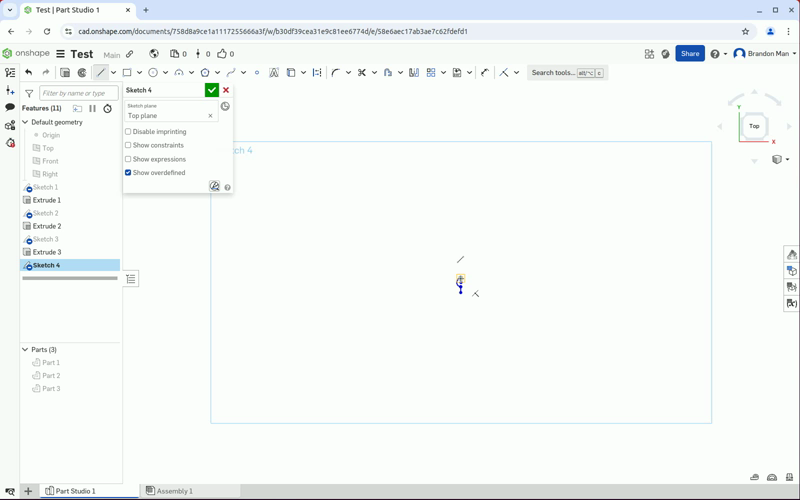
key_down(shift)
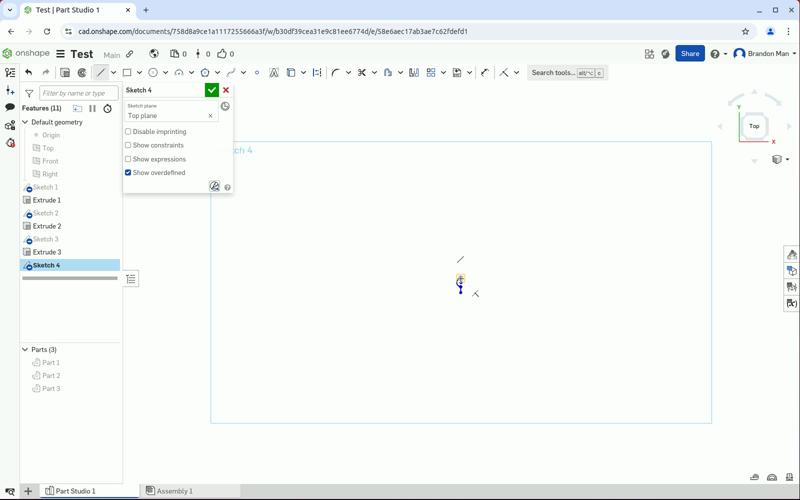
mouse_move(490, 278)
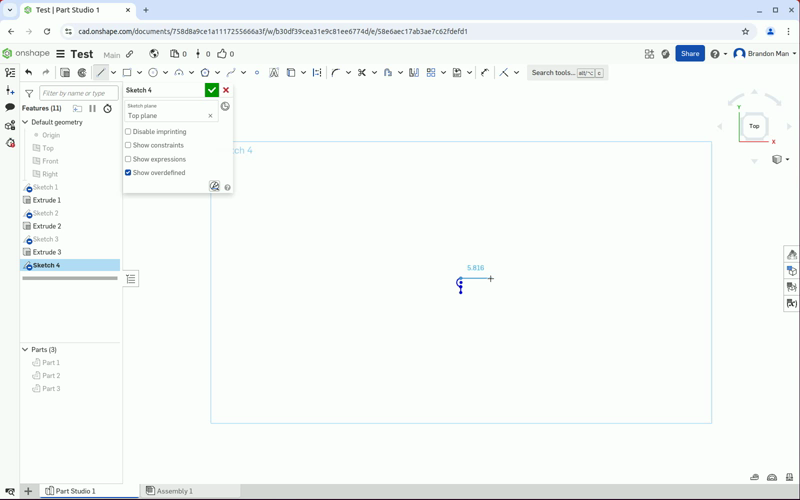
mouse_move(460, 272)
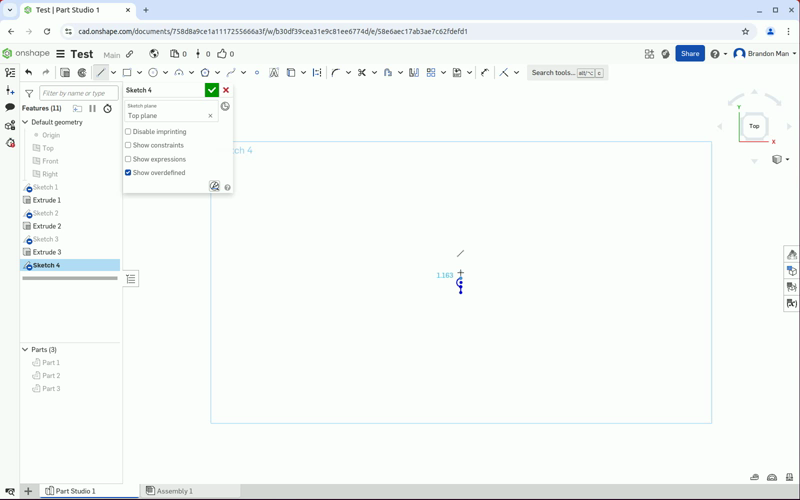
scroll(6)
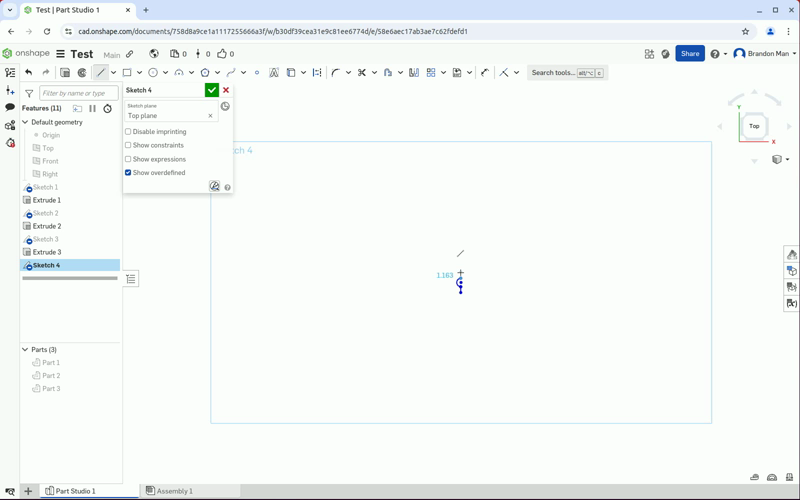
scroll(6)
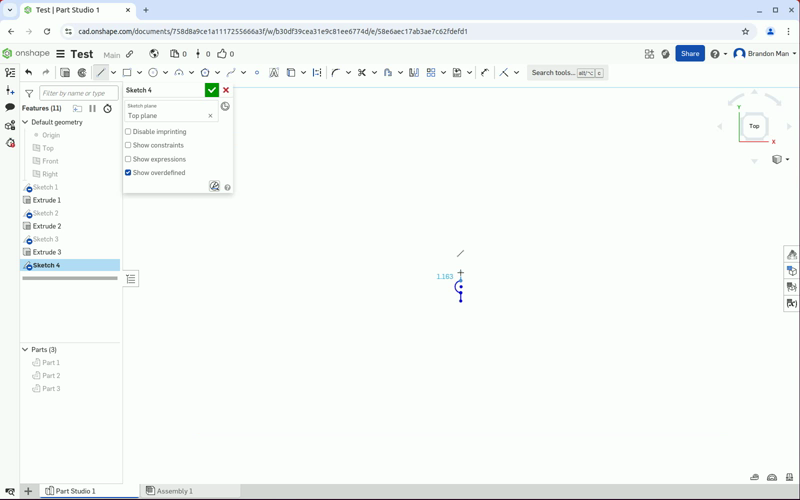
scroll(6)
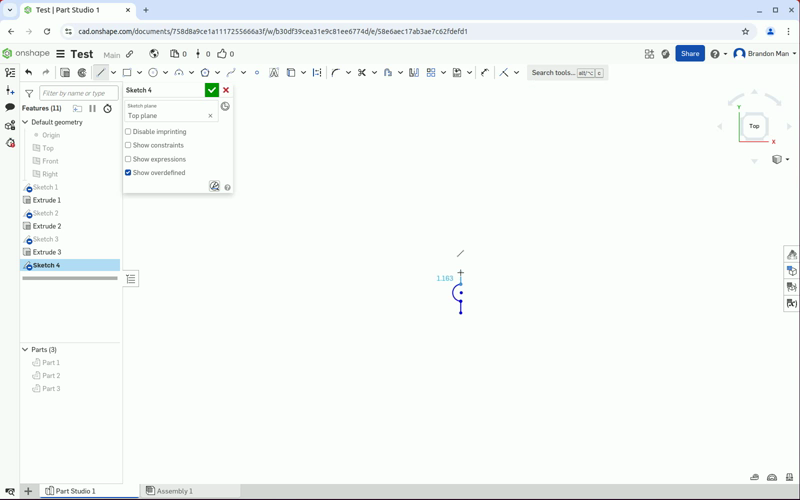
scroll(6)
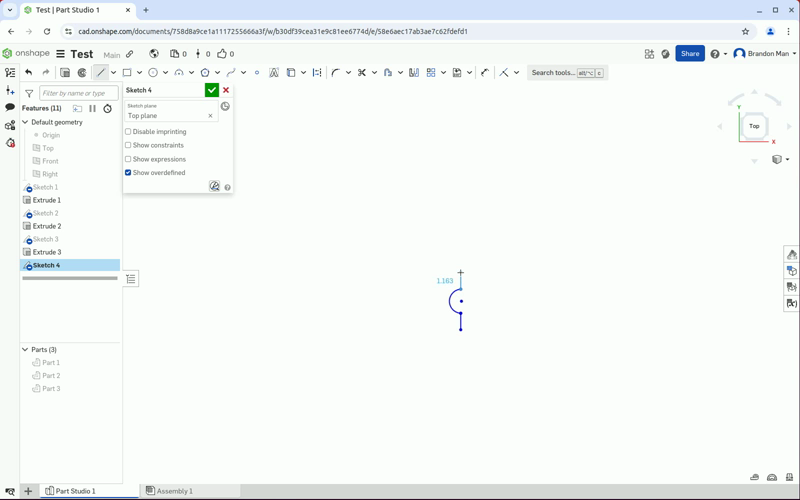
scroll(6)
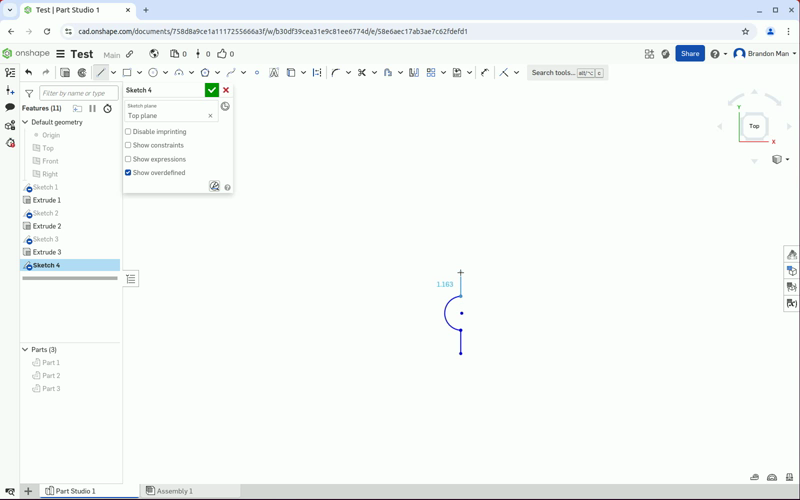
scroll(6)
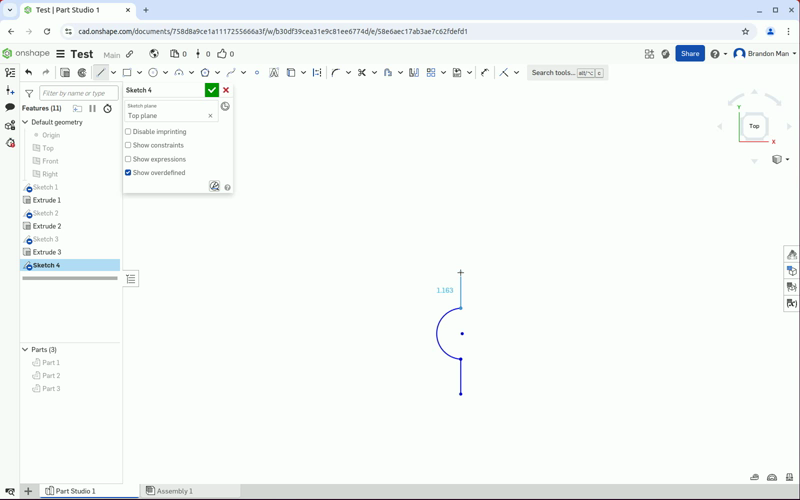
scroll(6)
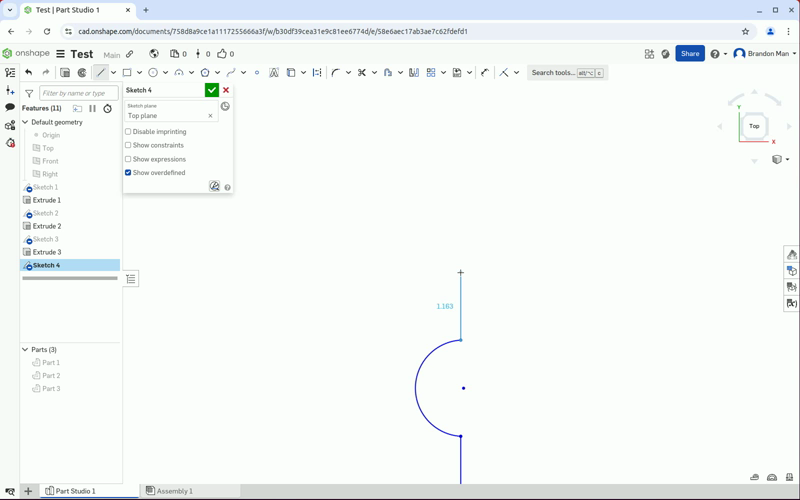
click(460, 272)
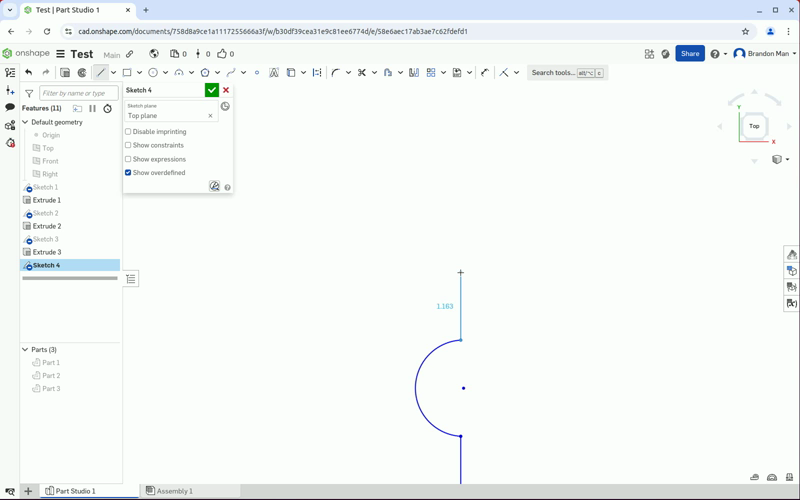
scroll(-6)
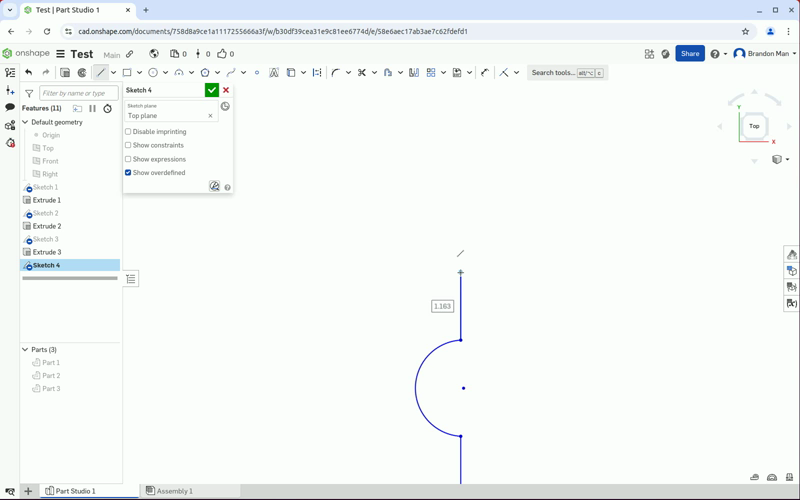
scroll(-6)
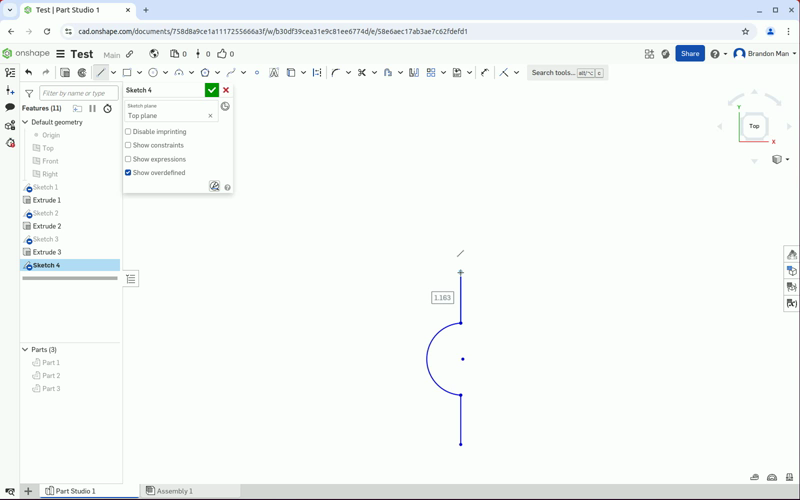
scroll(-6)
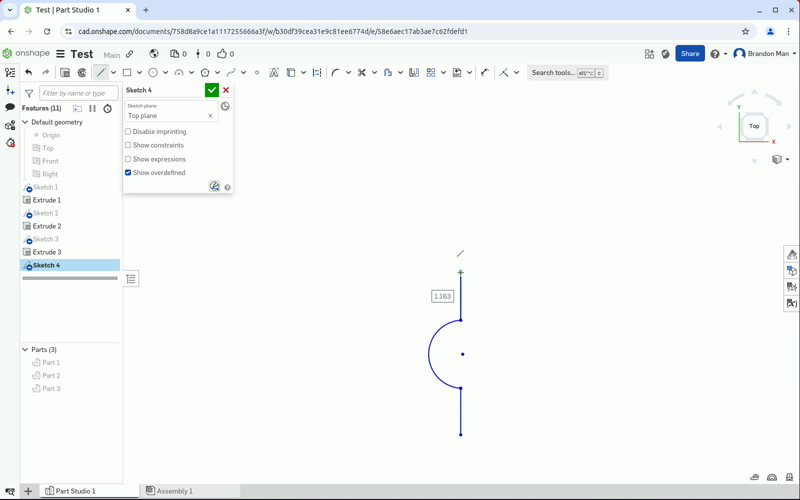
scroll(-6)
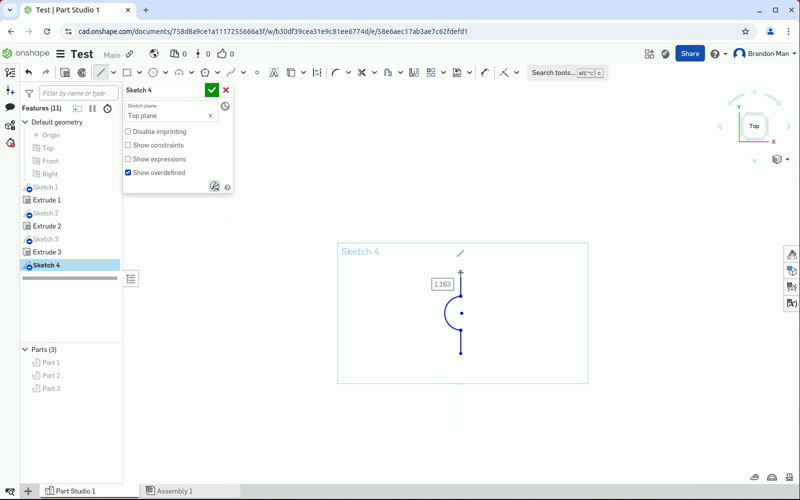
scroll(-6)
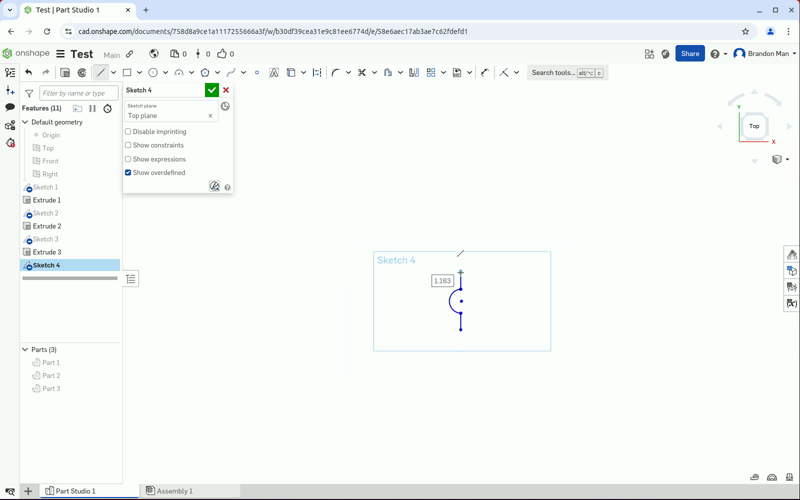
scroll(-6)
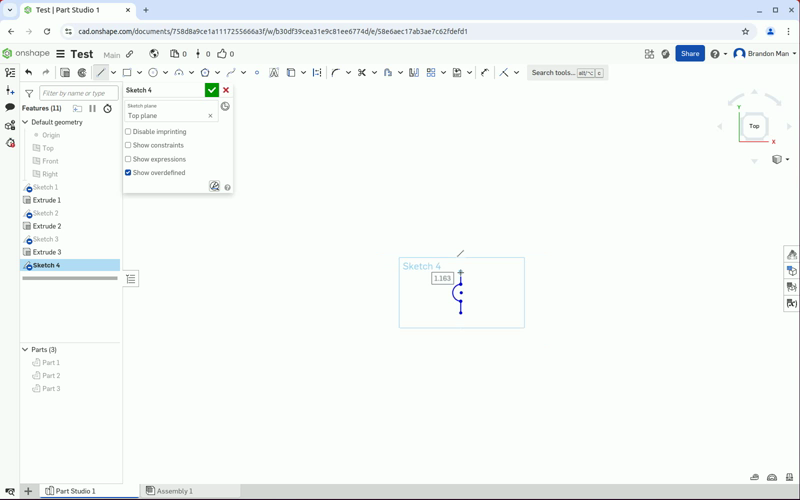
scroll(-6)
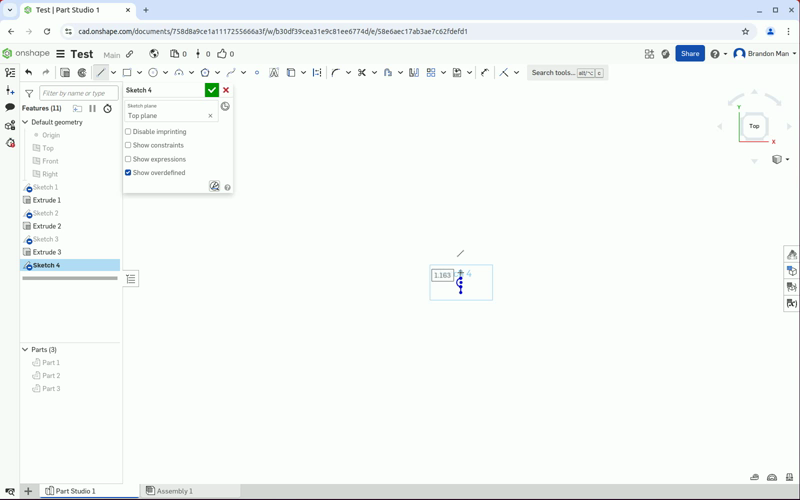
key_up(shift)
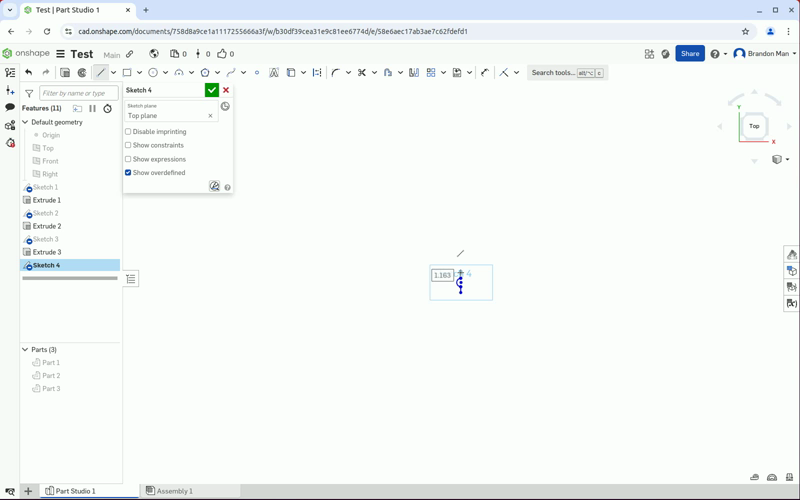
key(esc)
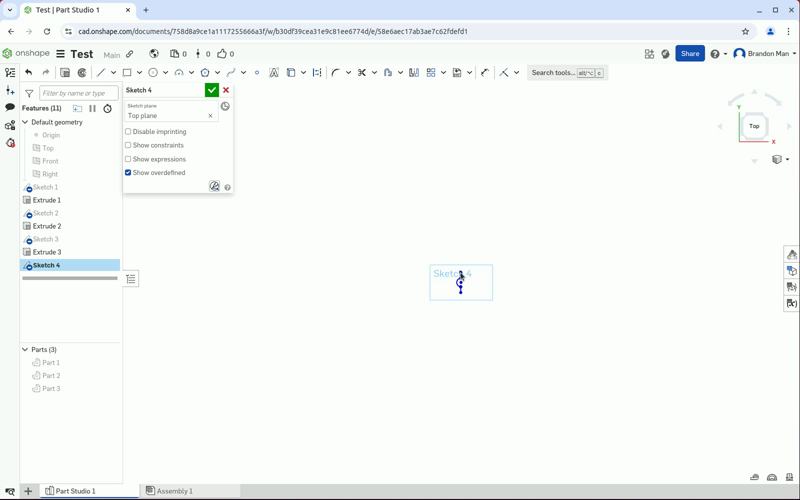
key(a)
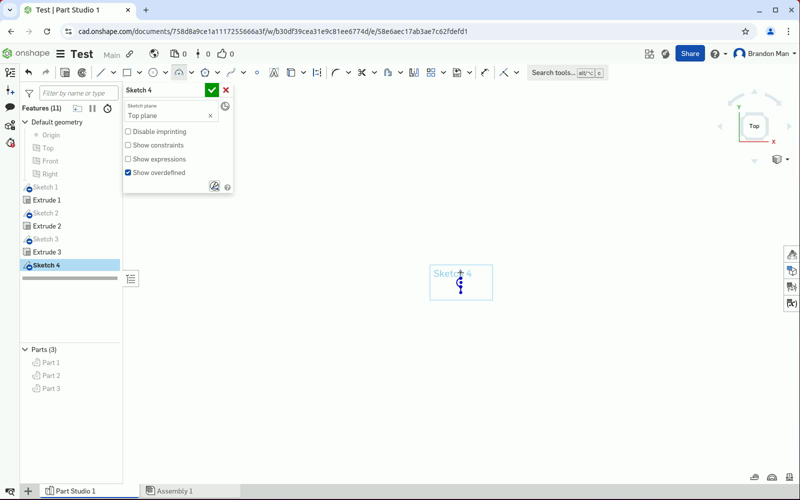
mouse_move(460, 272)
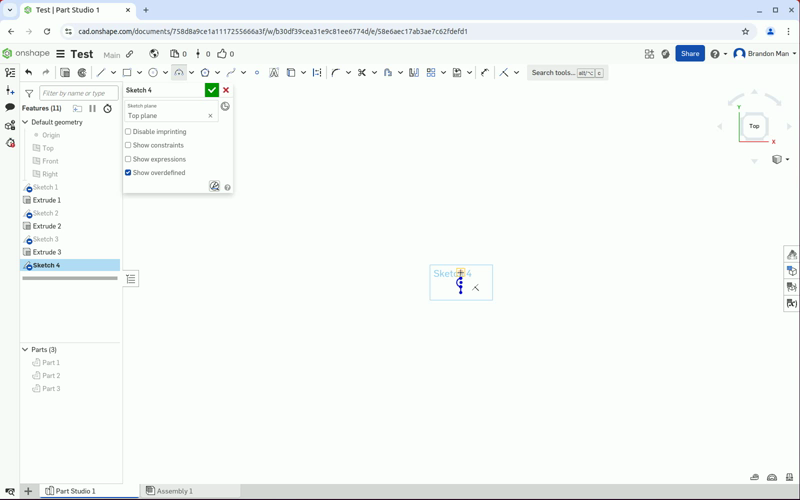
click(460, 272)
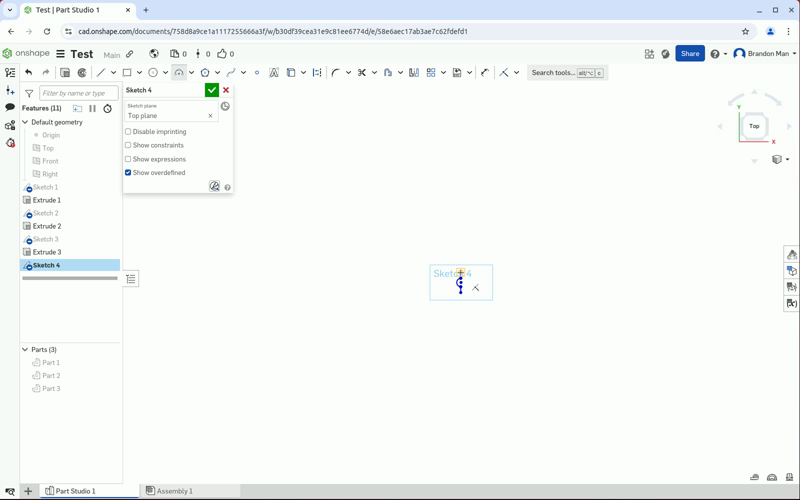
mouse_move(460, 292)
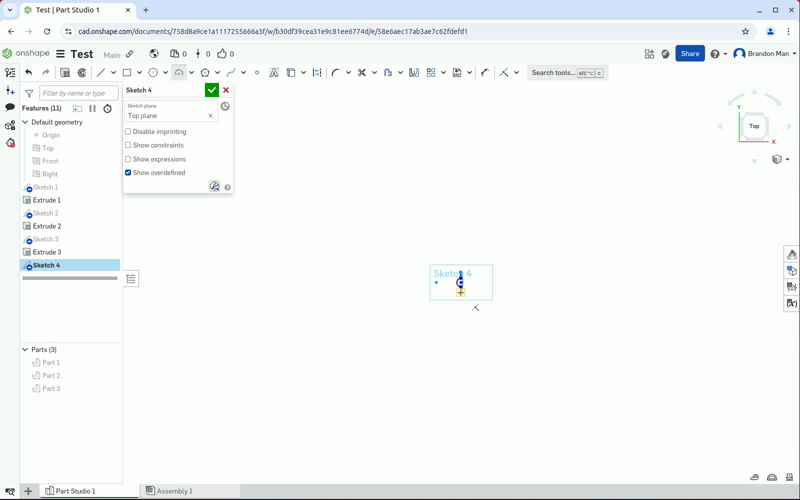
click(460, 292)
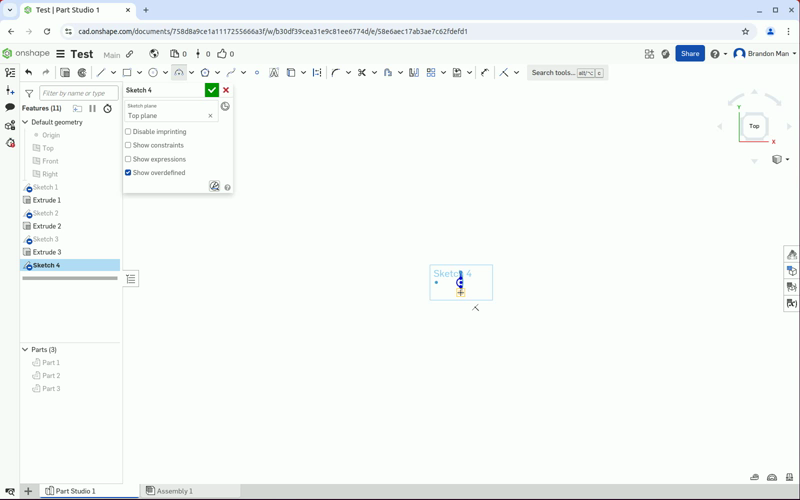
key_down(shift)
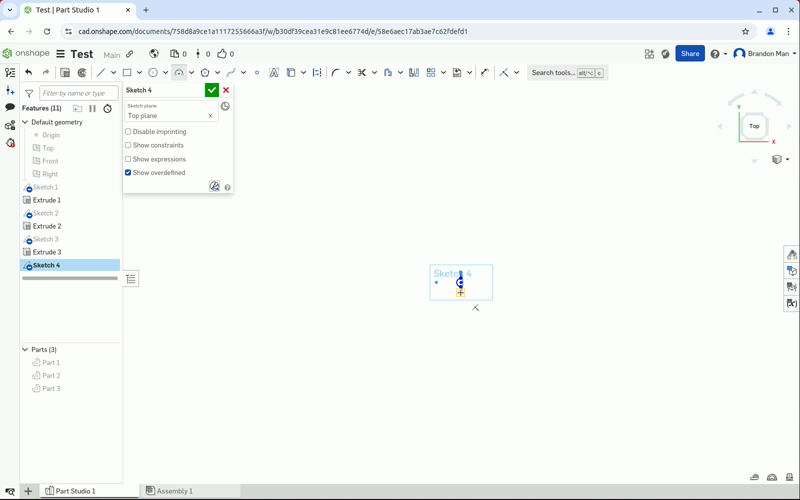
mouse_move(450, 282)
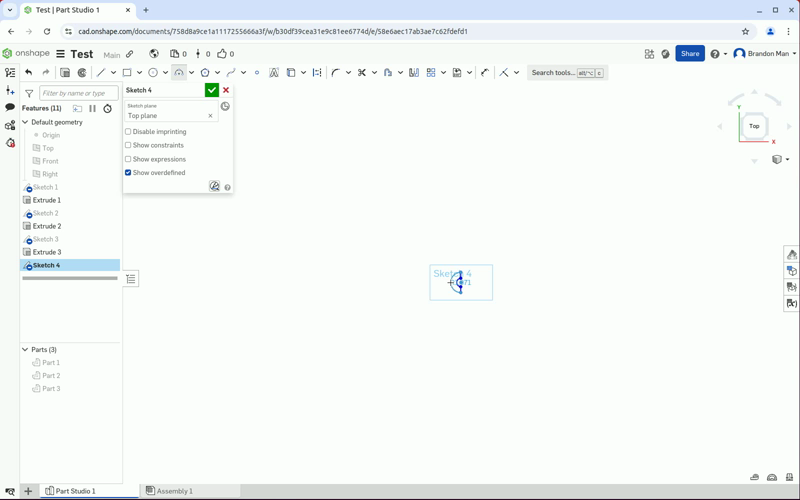
click(450, 282)
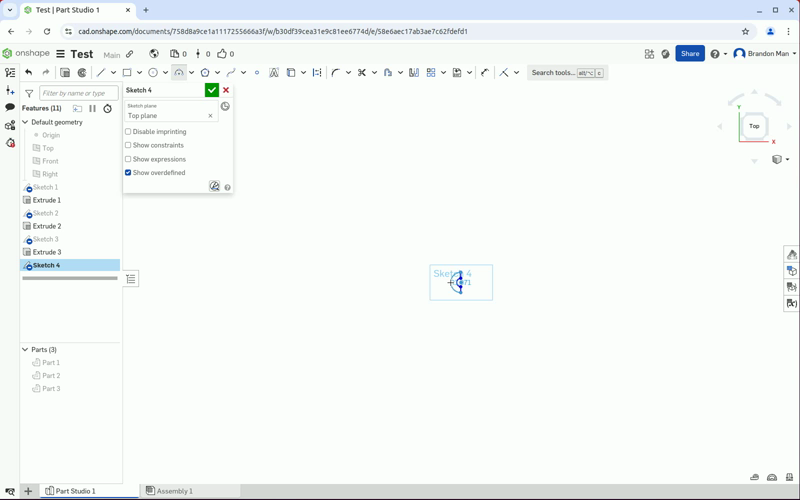
key_up(shift)
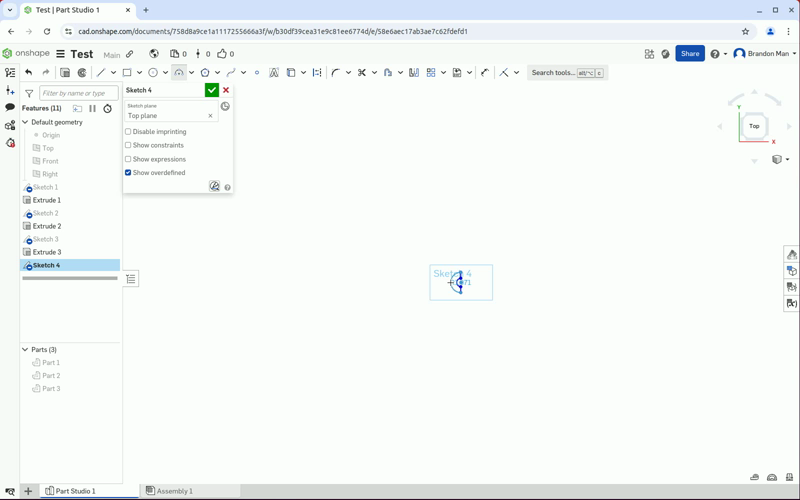
key(esc)
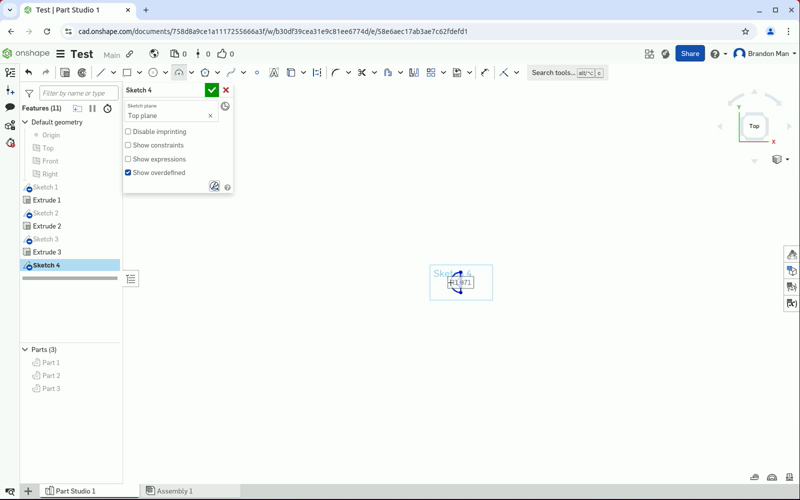
mouse_move(455, 282)
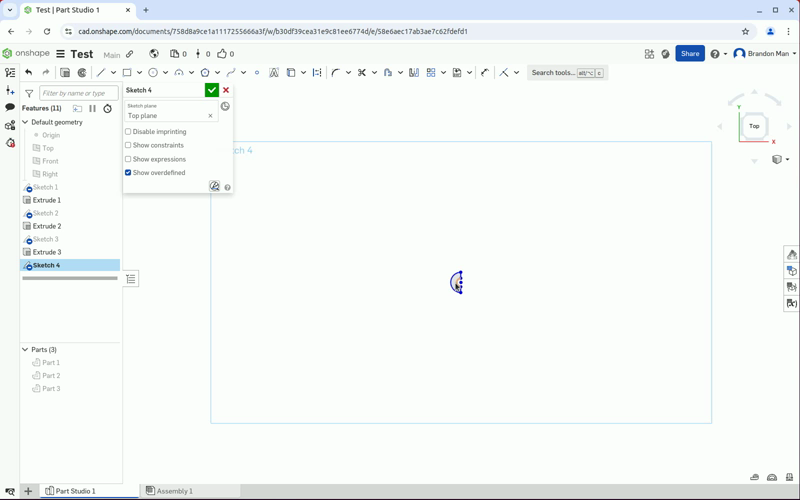
scroll(6)
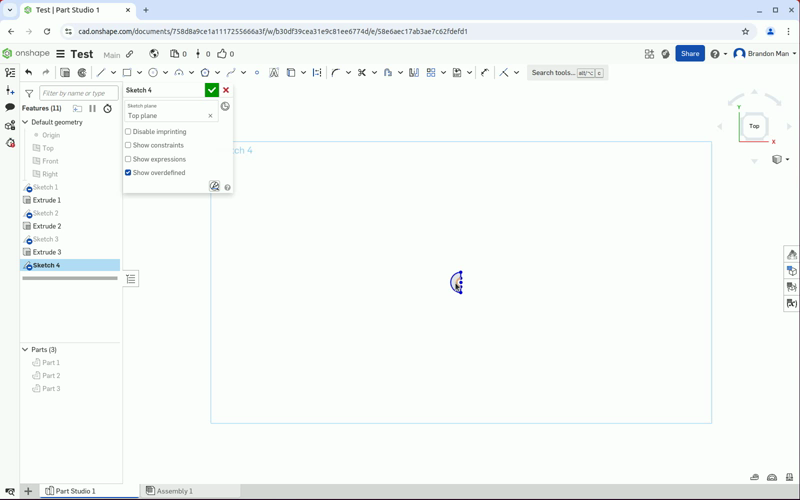
scroll(6)
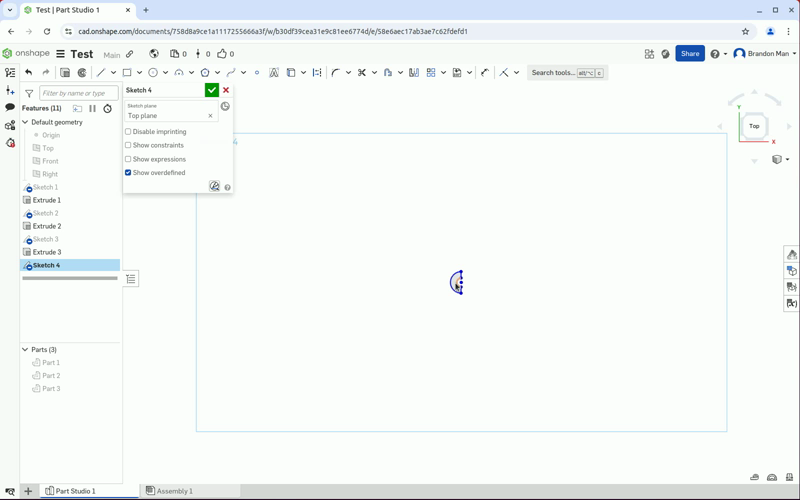
scroll(6)
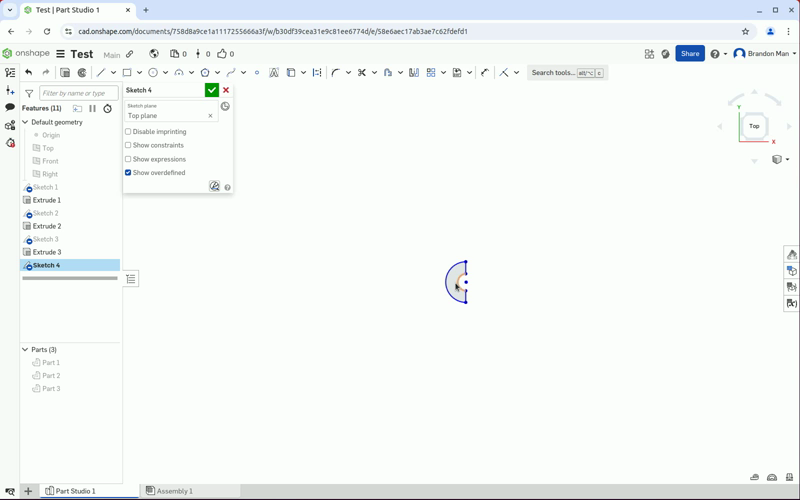
scroll(6)
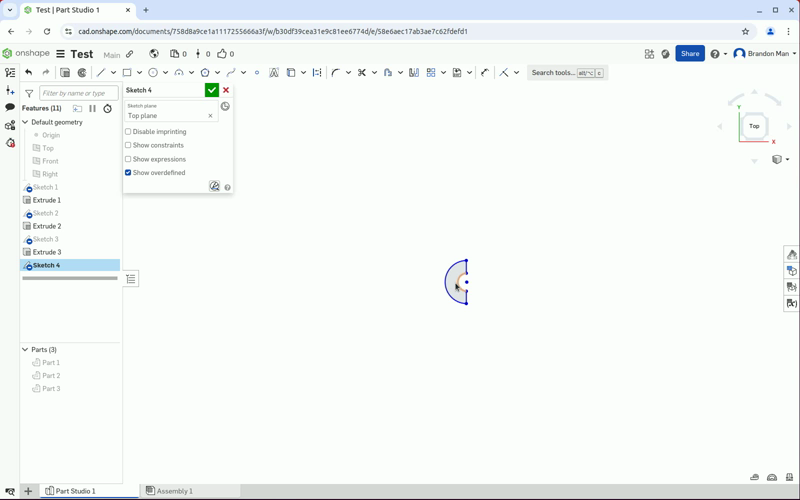
scroll(6)
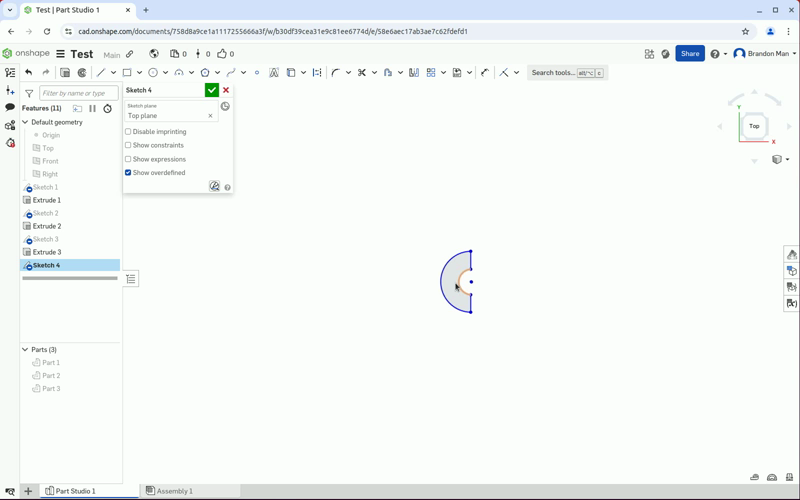
scroll(6)
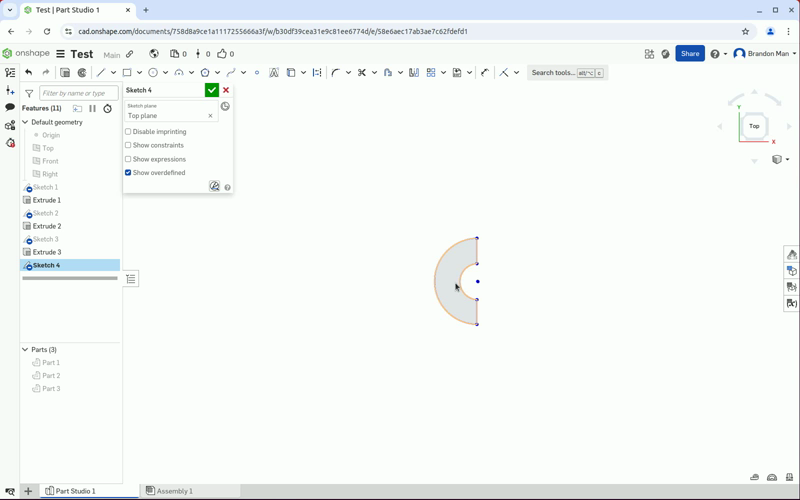
scroll(6)
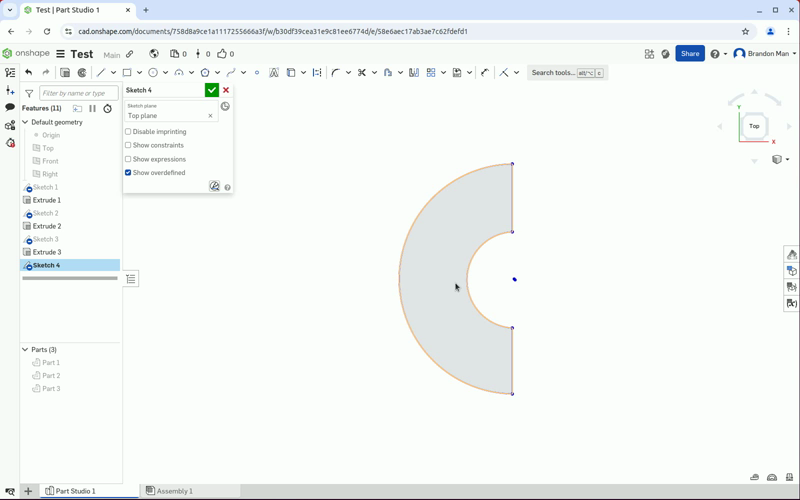
click(455, 282)
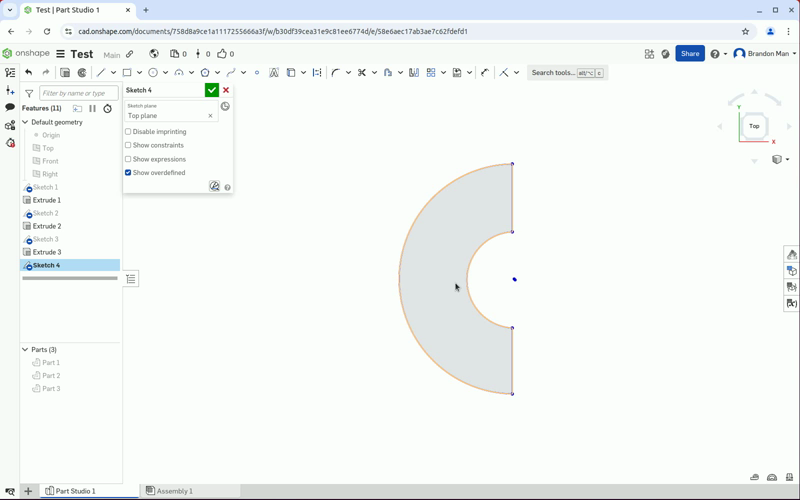
scroll(-6)
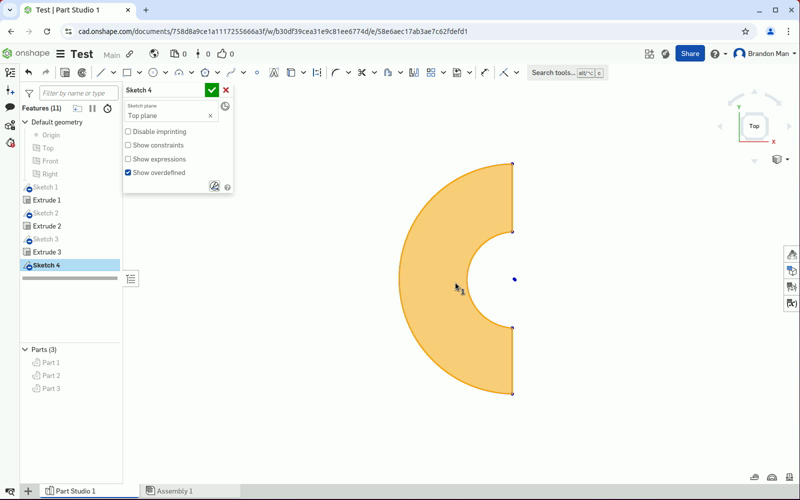
scroll(-6)
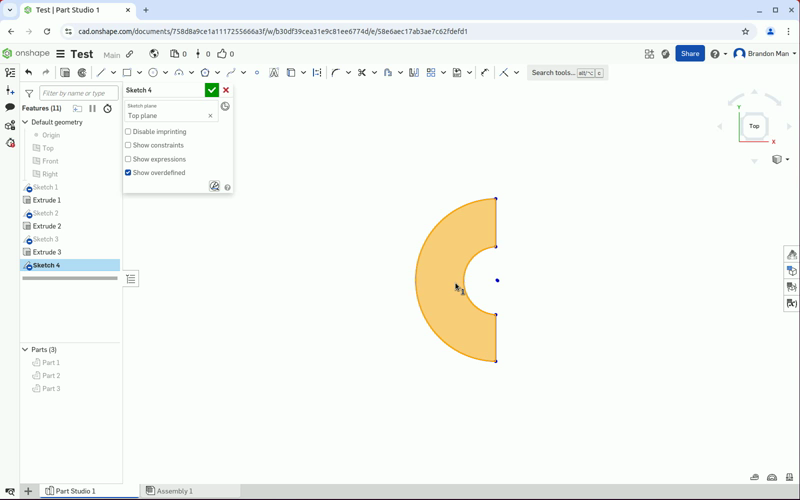
scroll(-6)
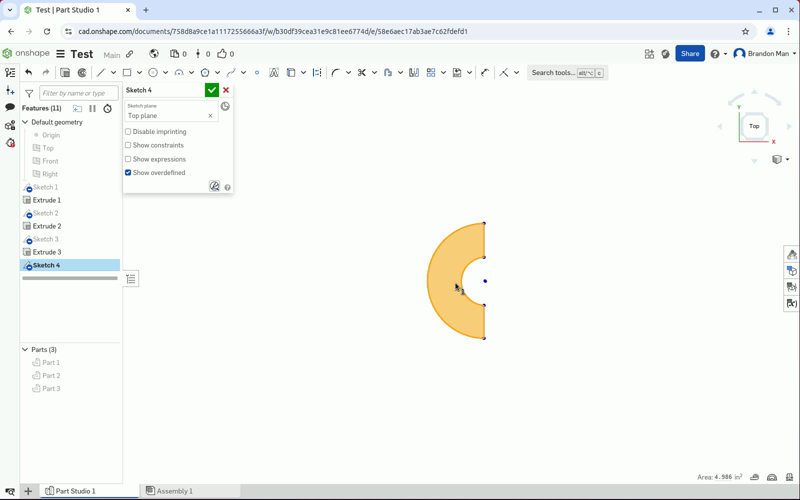
scroll(-6)
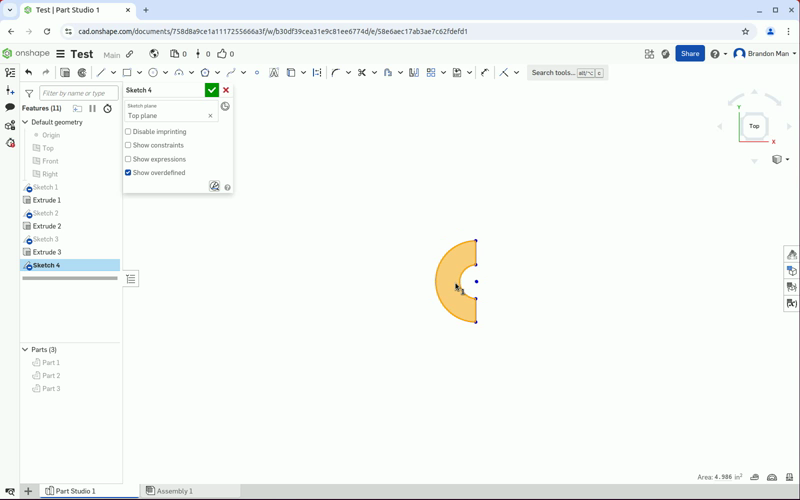
scroll(-6)
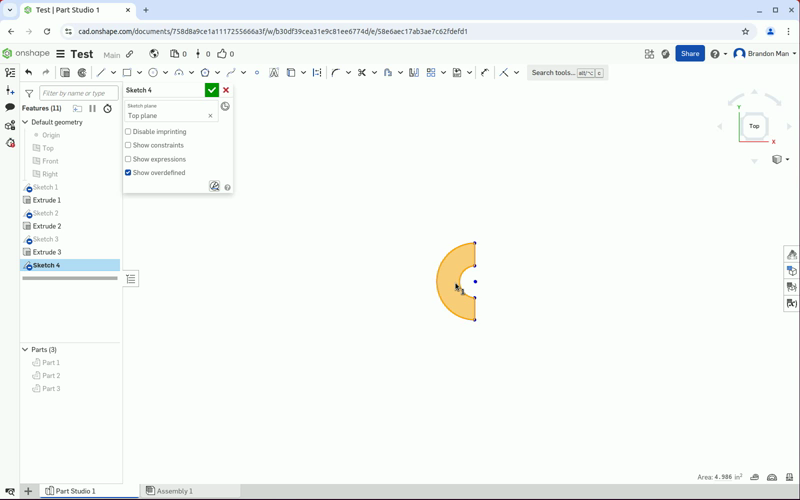
scroll(-6)
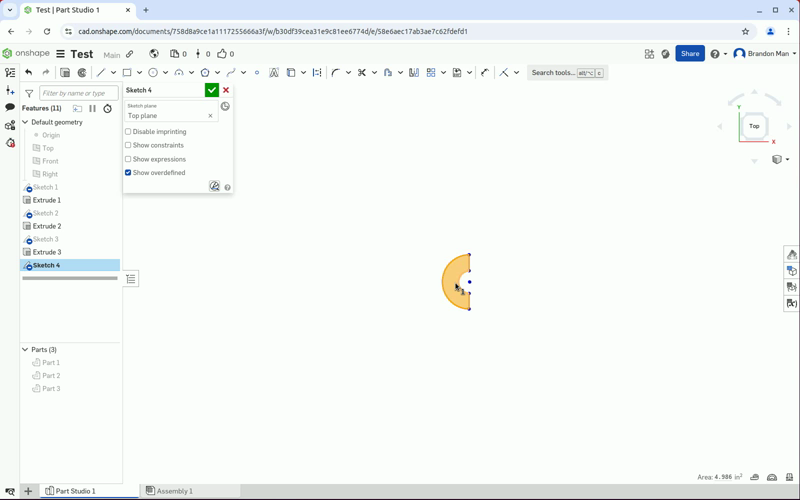
scroll(-6)
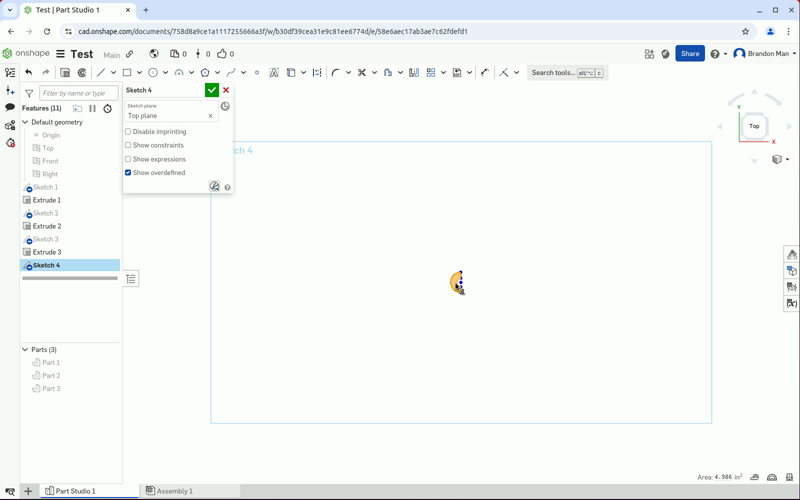
mouse_move(73, 352)
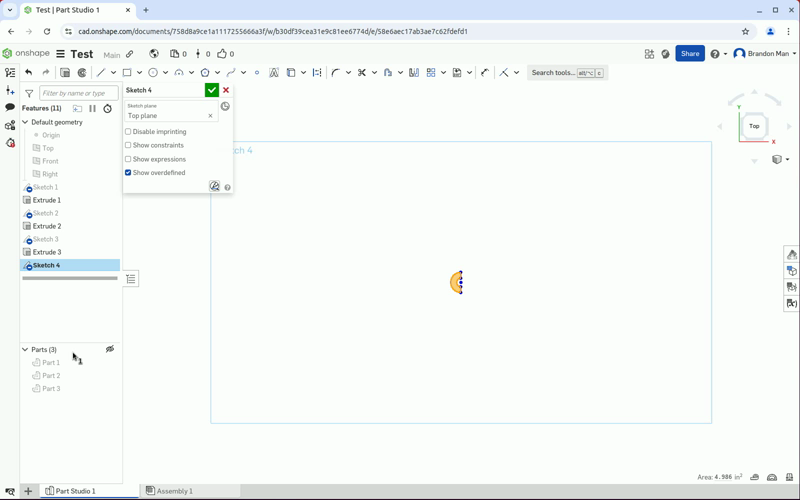
key(shift+y)
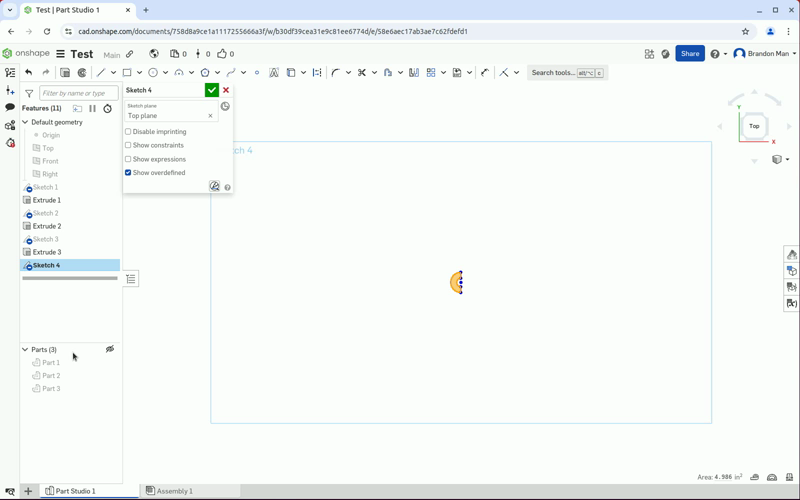
key(shift+e)
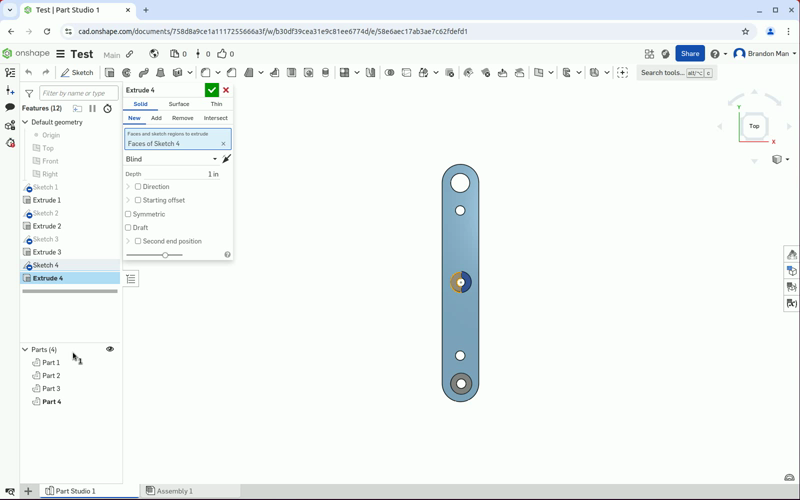
mouse_move(143, 106)
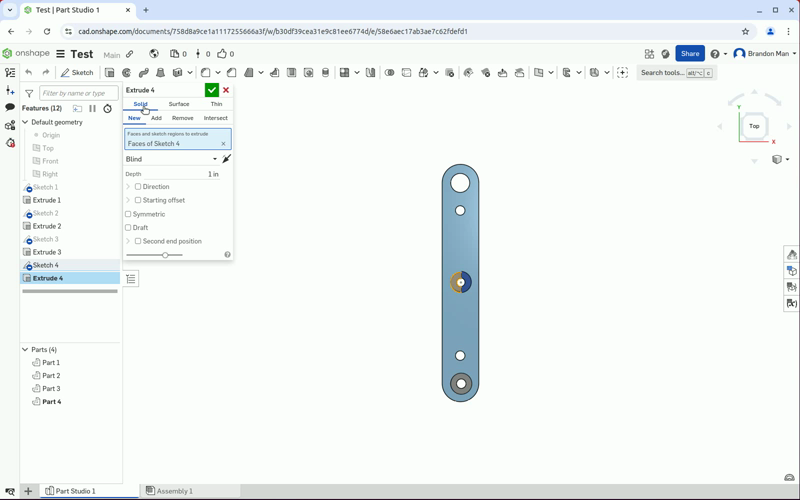
click(143, 106)
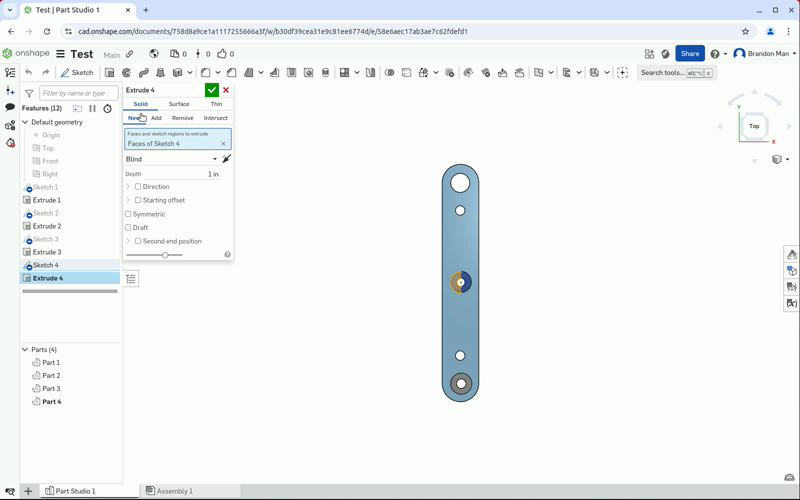
mouse_move(137, 120)
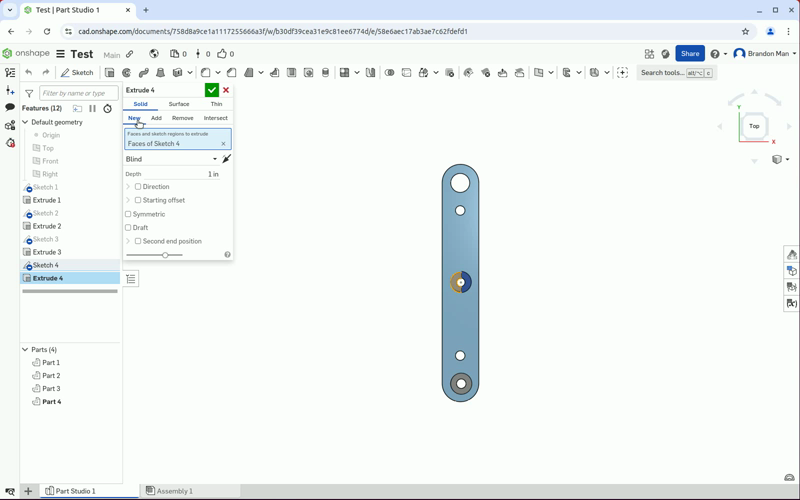
click(137, 120)
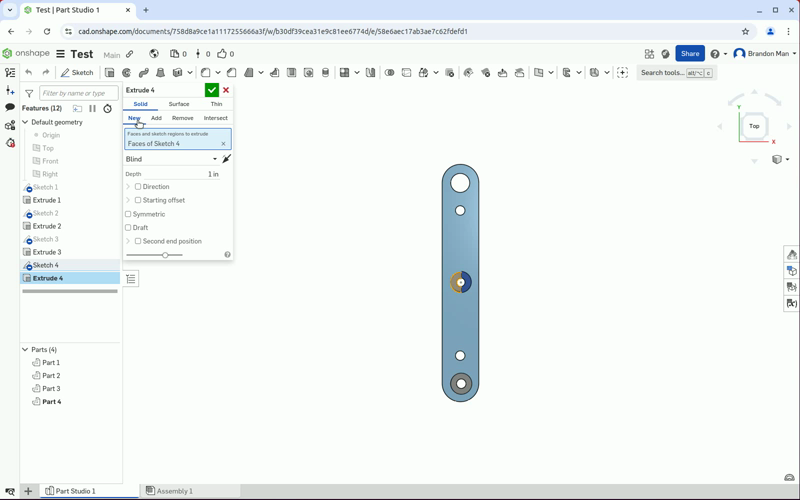
key(tab, 4)
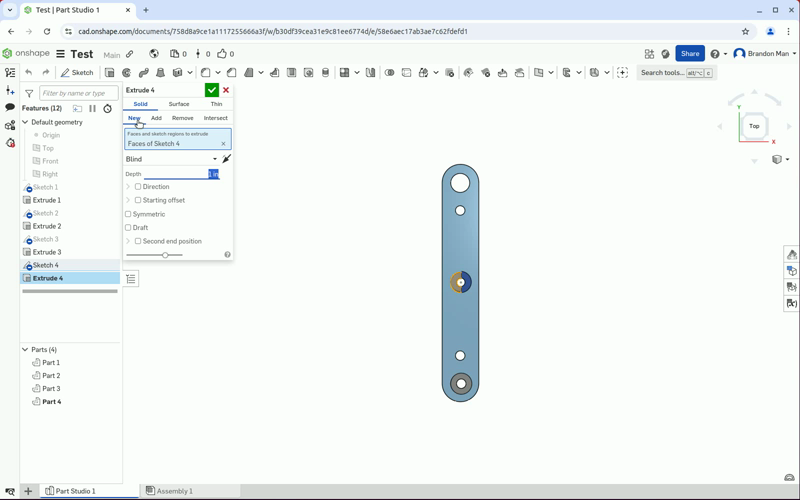
text(5.296)
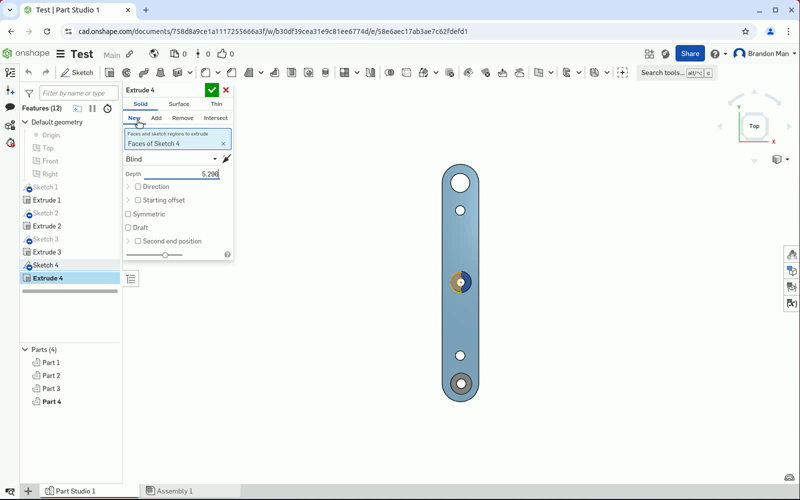
key(enter)
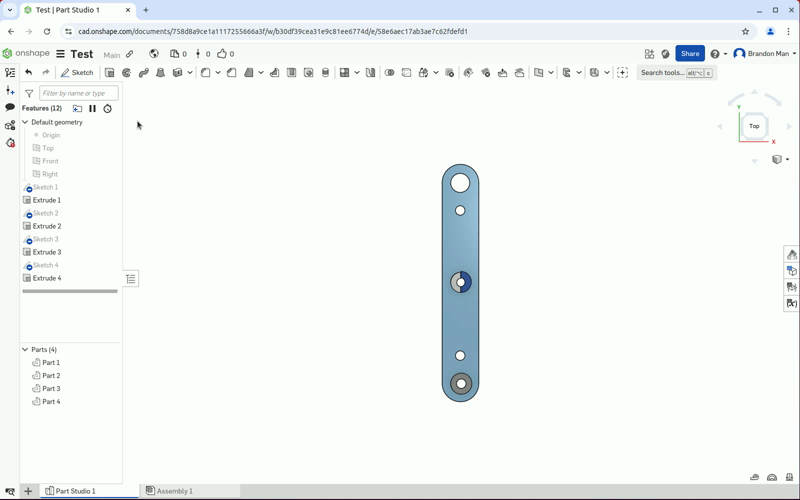
key(shift+h)
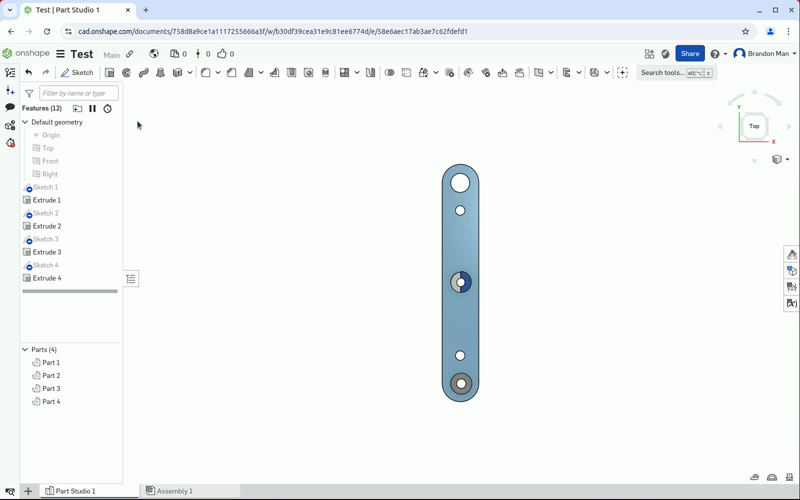
key(shift+h)
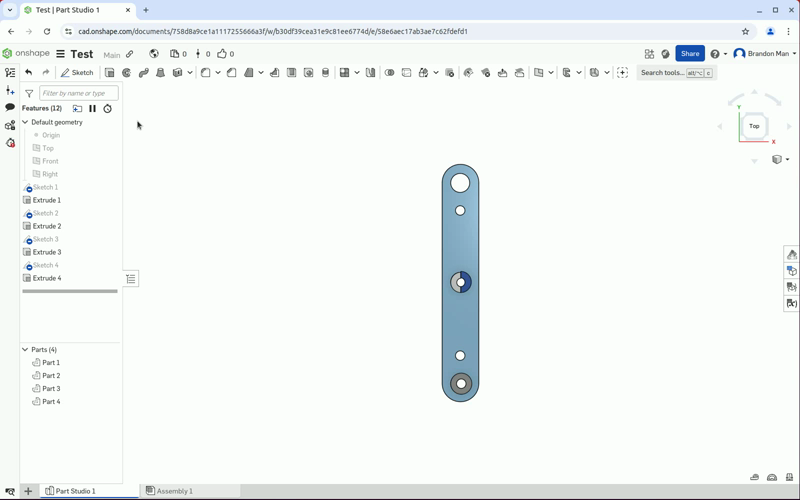
mouse_move(73, 189)
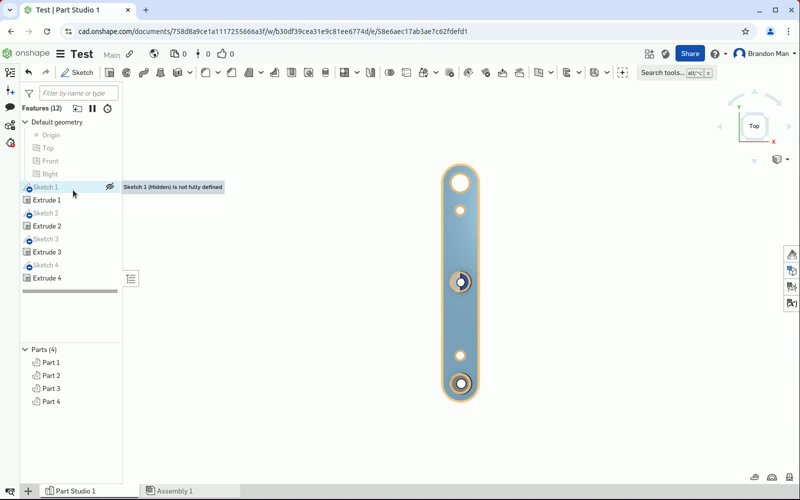
click(73, 189)
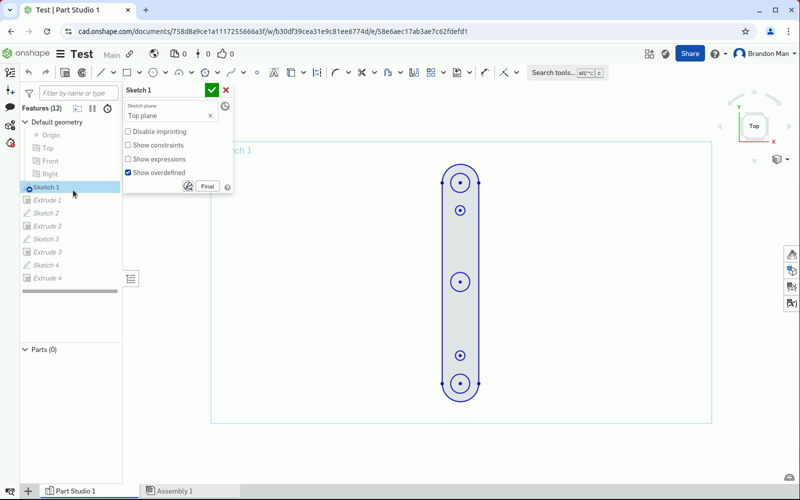
mouse_move(229, 92)
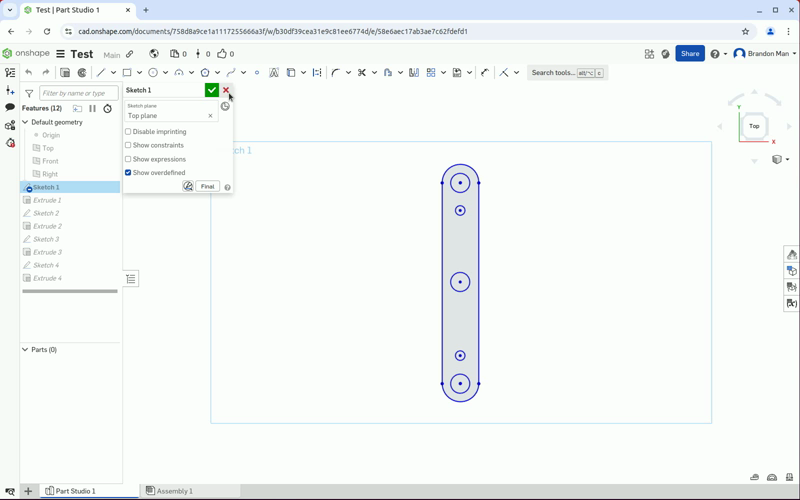
click(229, 92)
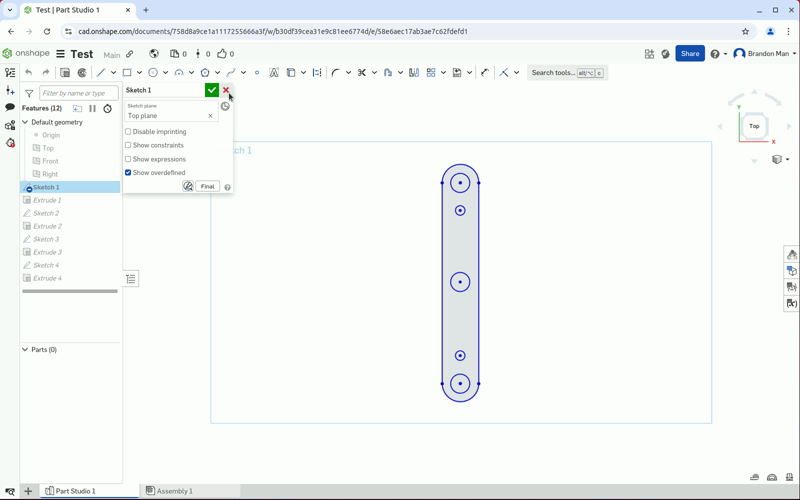
key(shift+s)
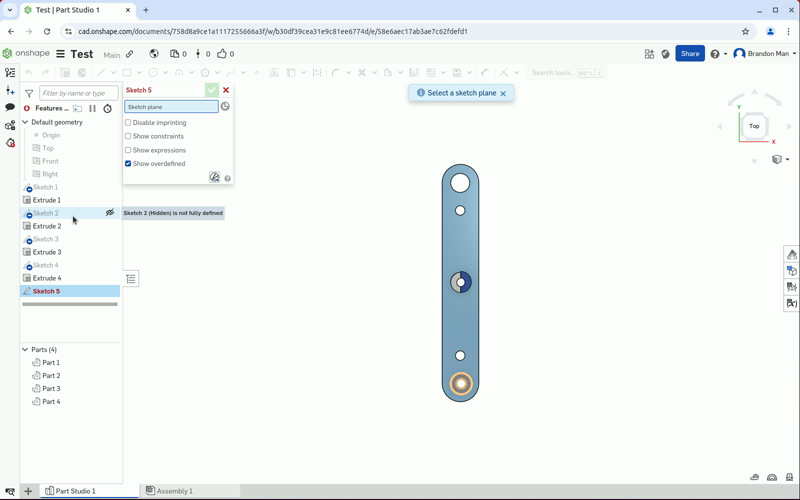
scroll(3)
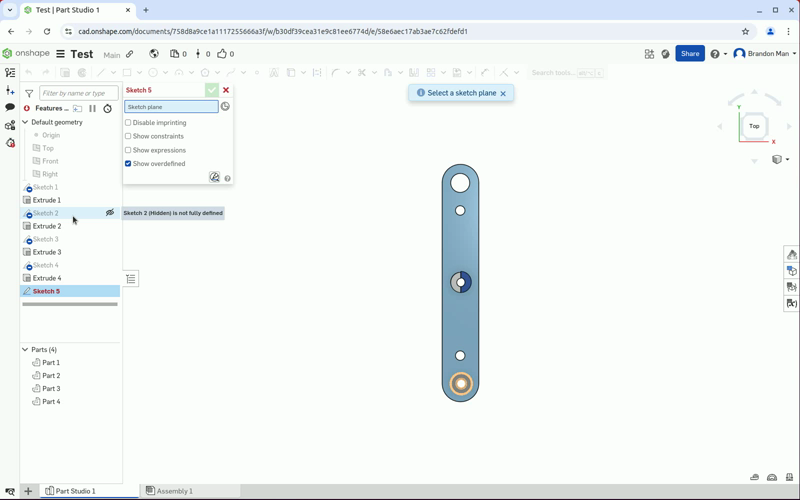
mouse_move(73, 150)
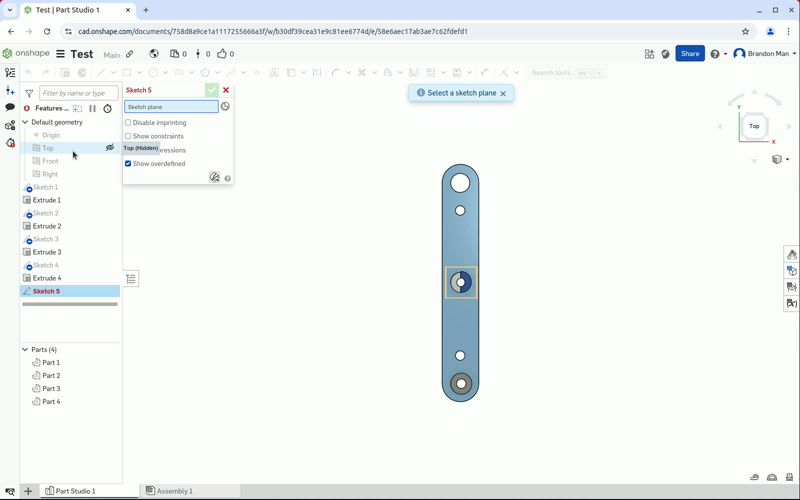
click(73, 150)
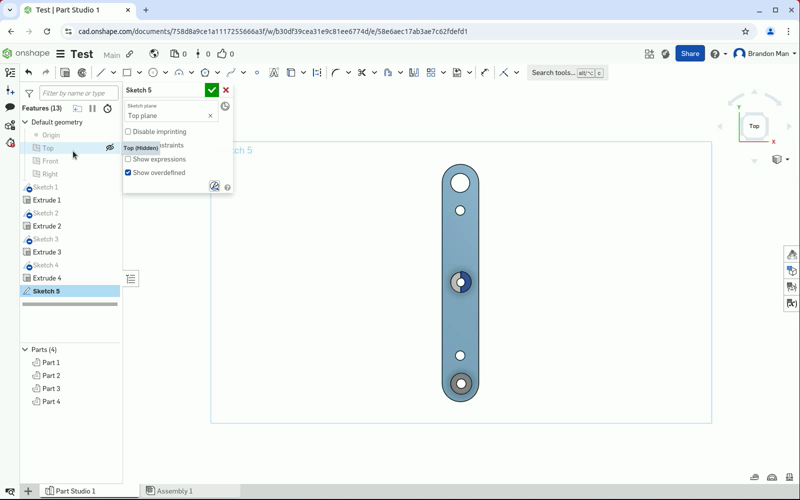
mouse_move(73, 352)
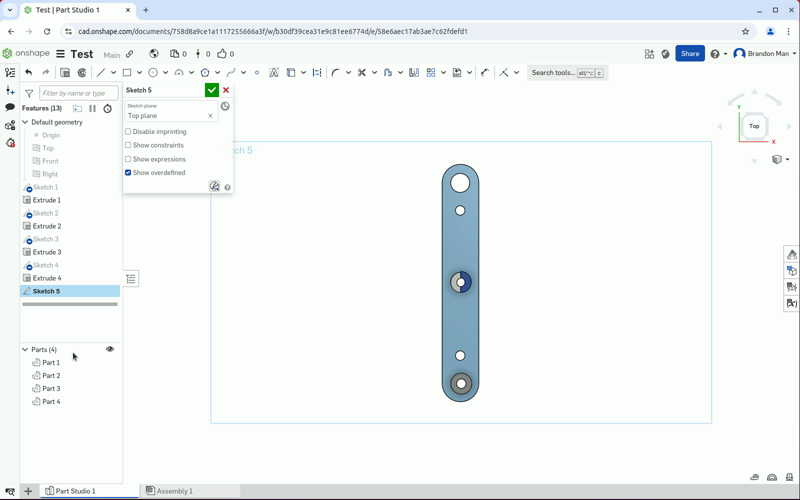
key(y)
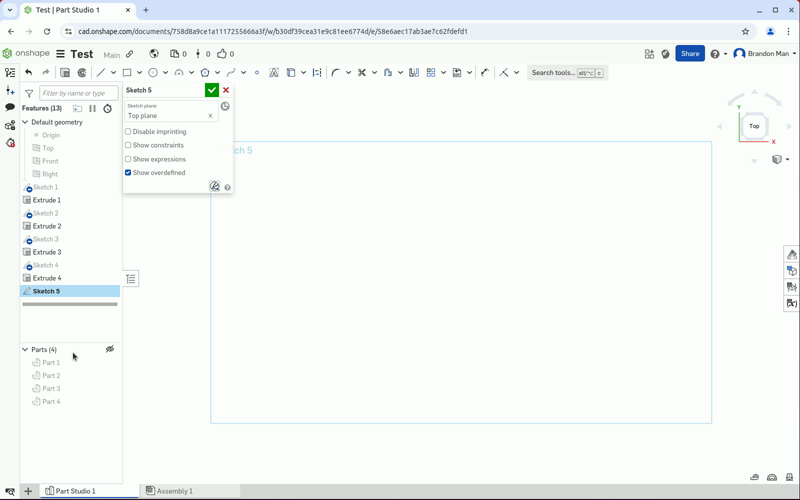
key(c)
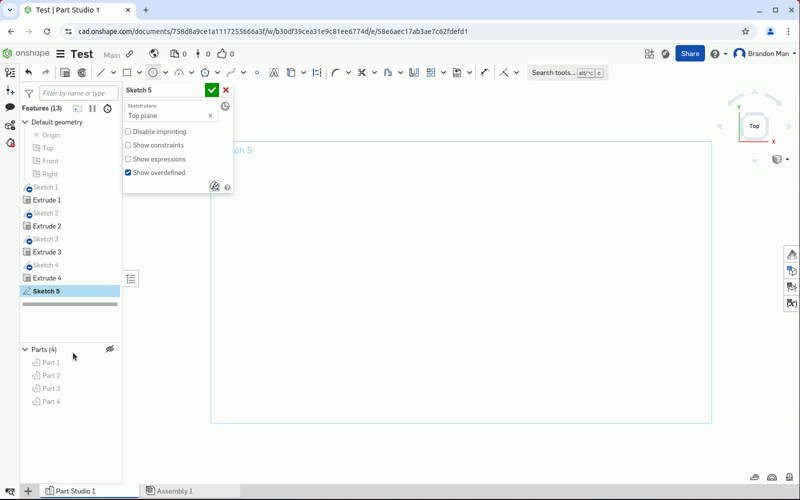
key_down(shift)
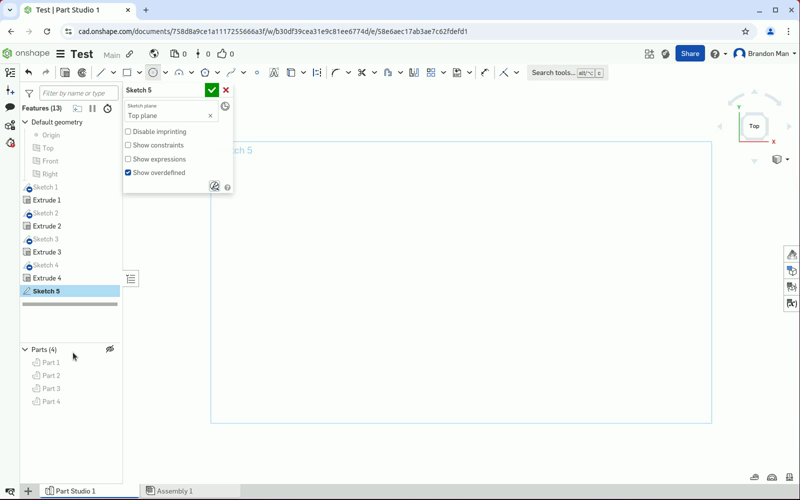
mouse_move(461, 187)
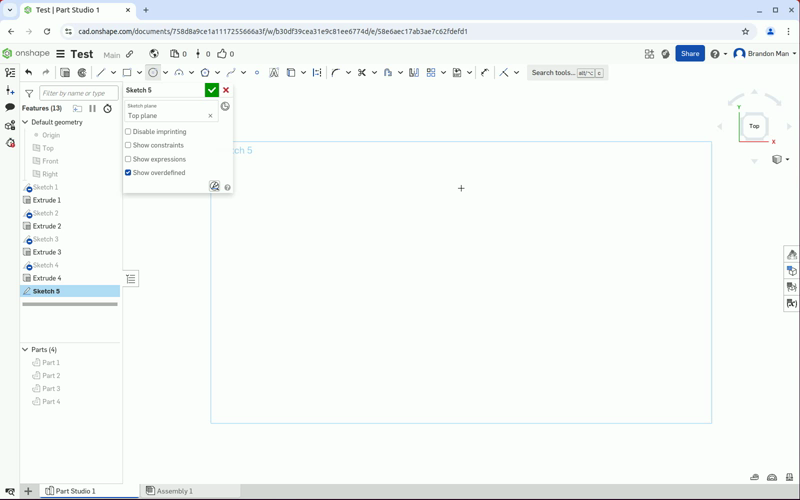
click(461, 187)
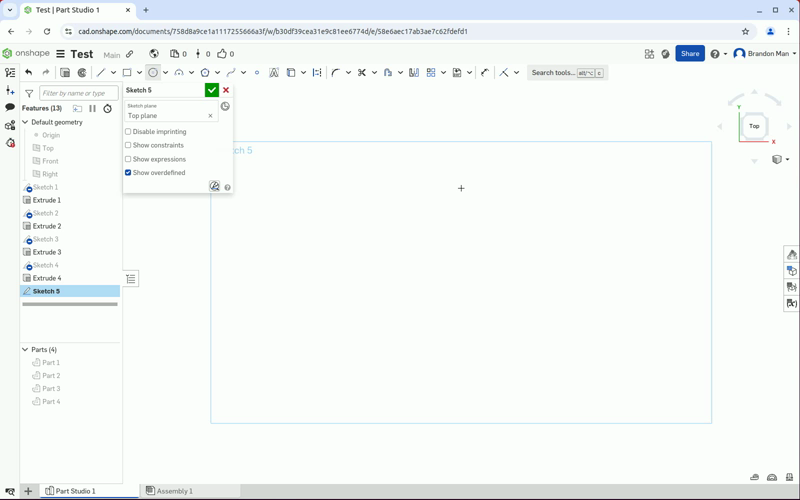
key_up(shift)
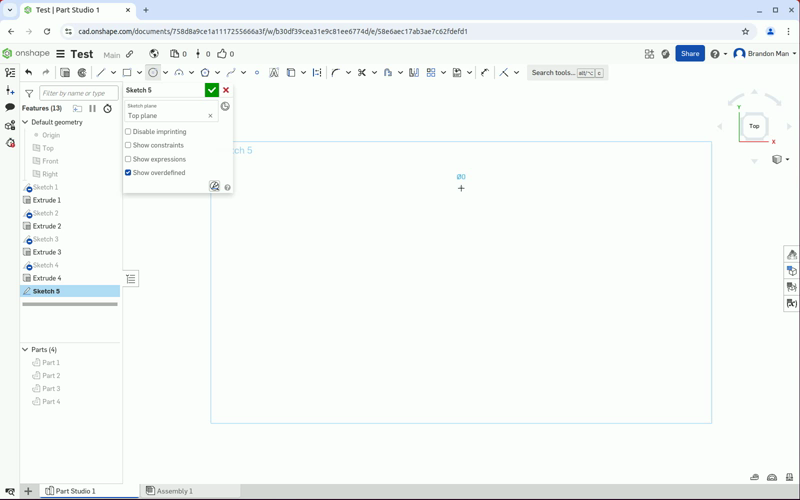
mouse_move(471, 187)
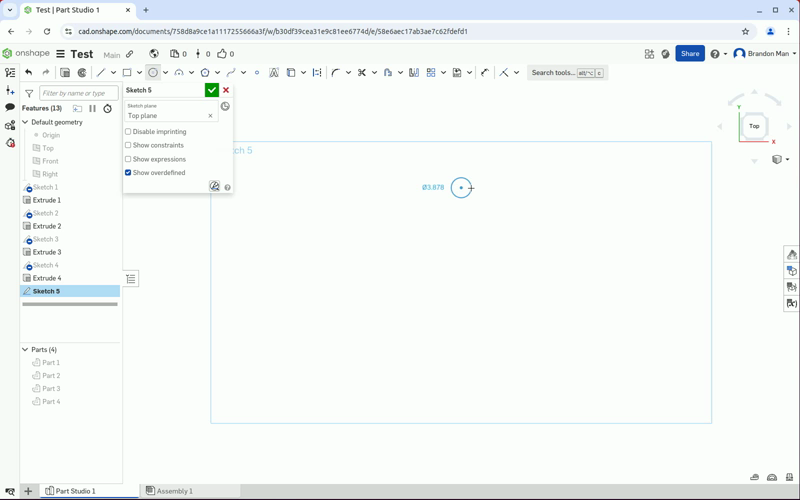
click(471, 187)
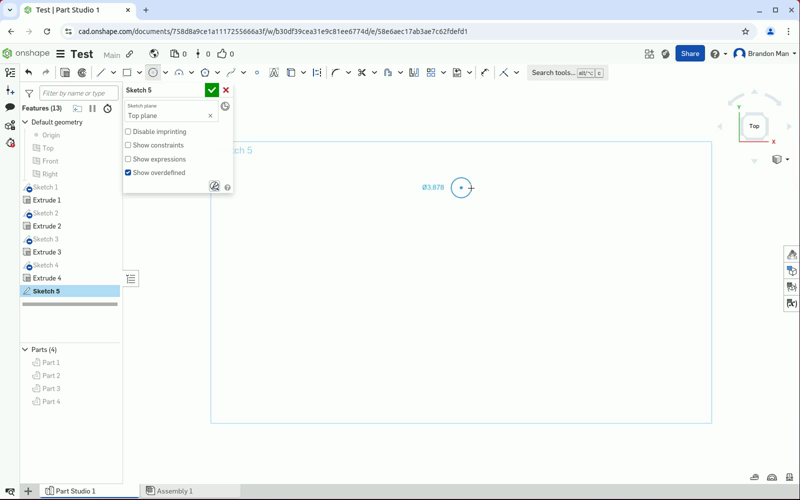
key(esc)
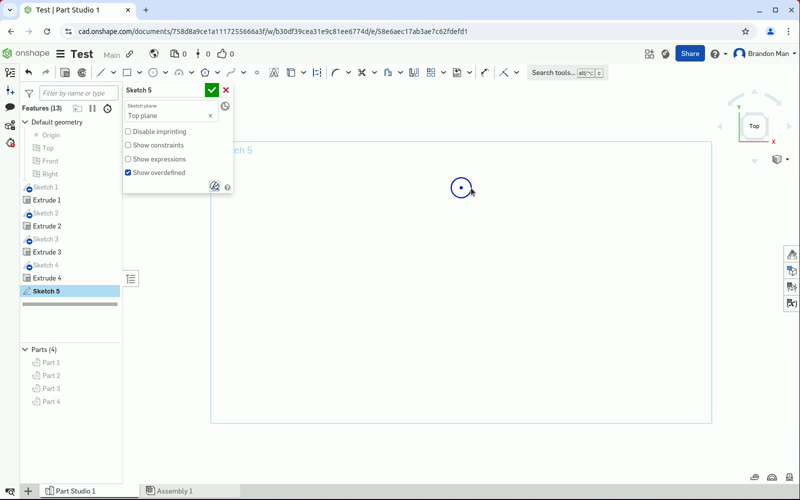
key(c)
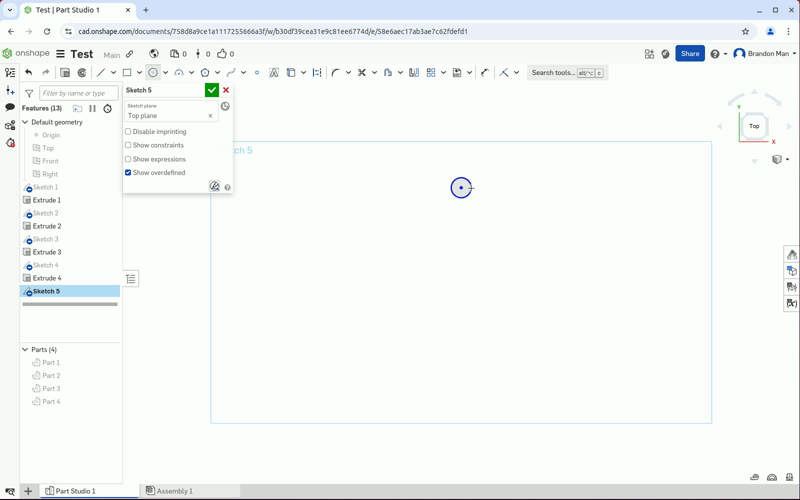
key_down(shift)
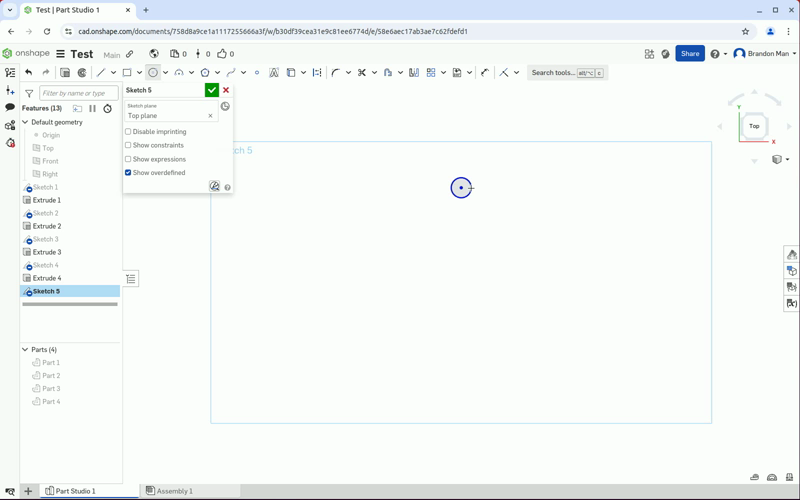
mouse_move(461, 187)
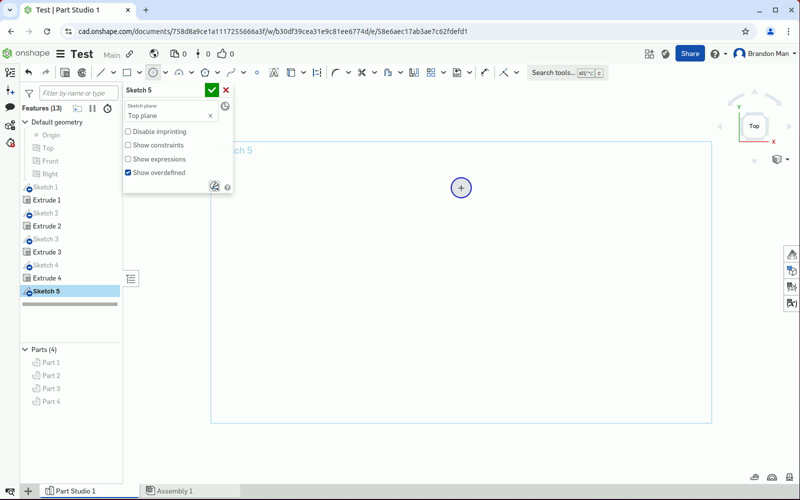
click(461, 187)
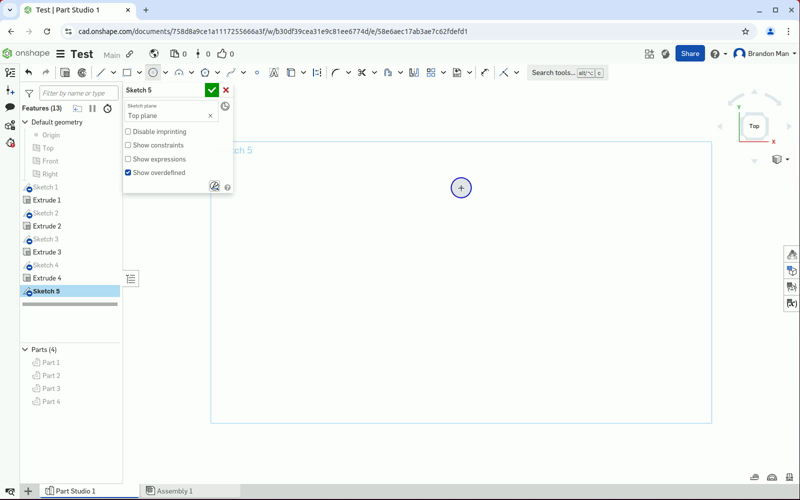
key_up(shift)
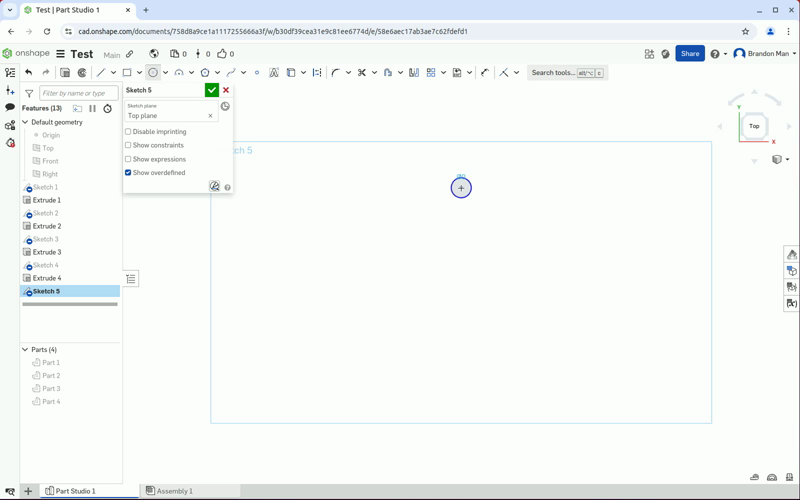
mouse_move(465, 187)
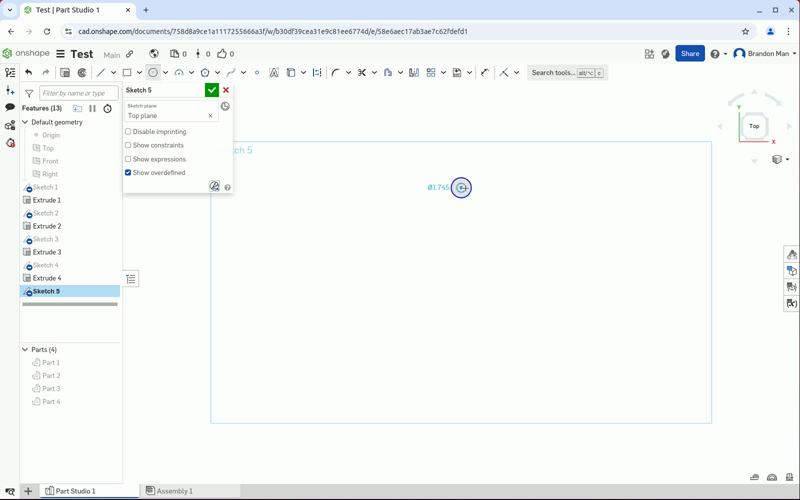
scroll(6)
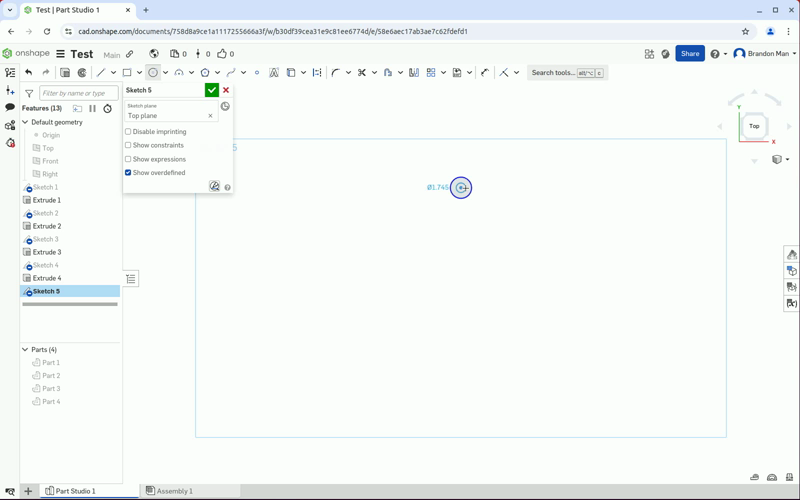
scroll(6)
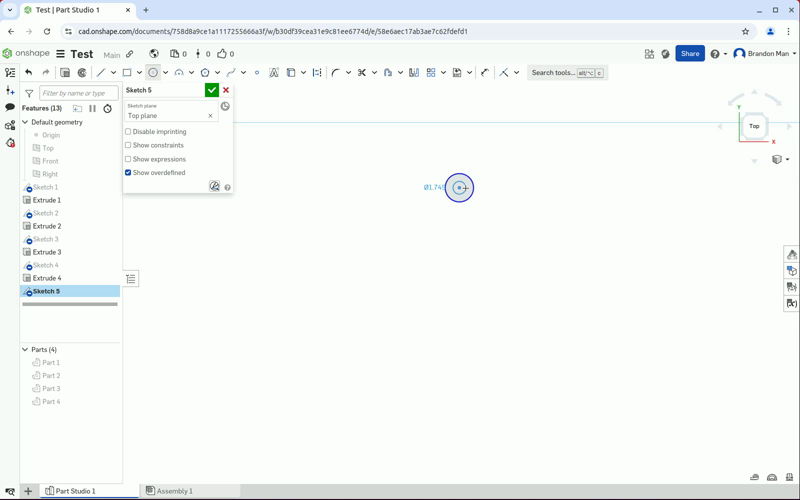
scroll(6)
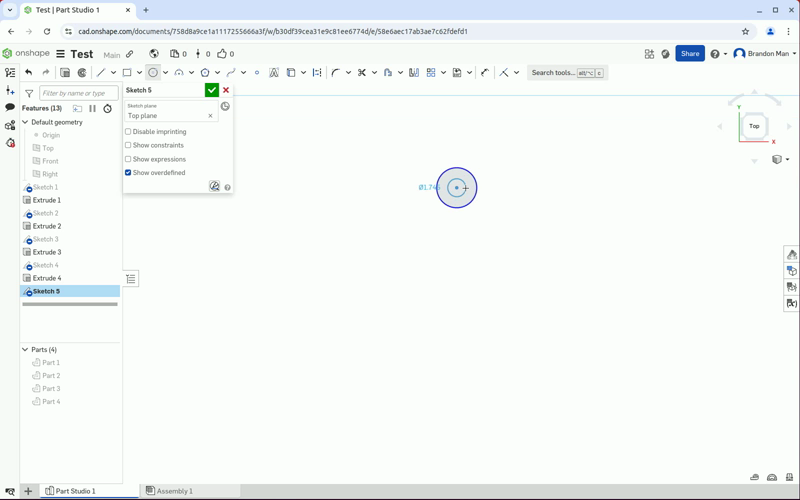
scroll(6)
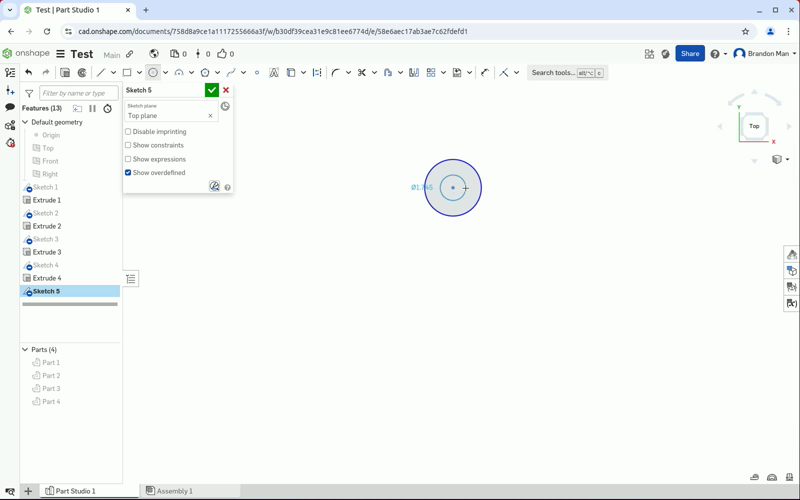
scroll(6)
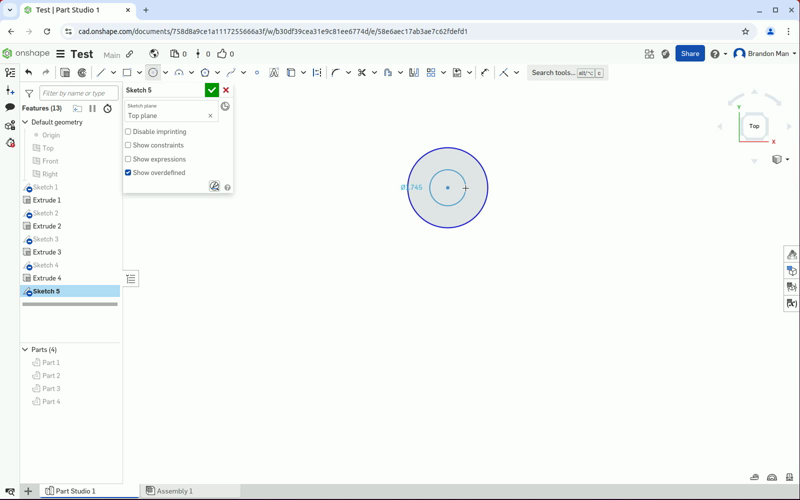
scroll(6)
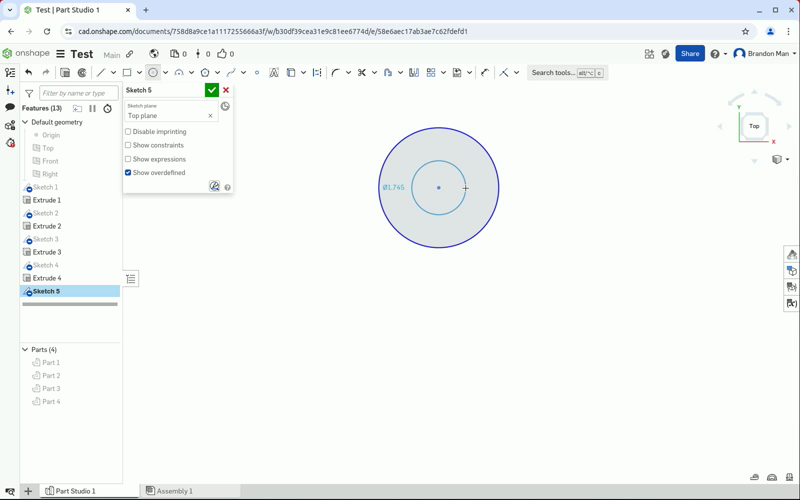
scroll(6)
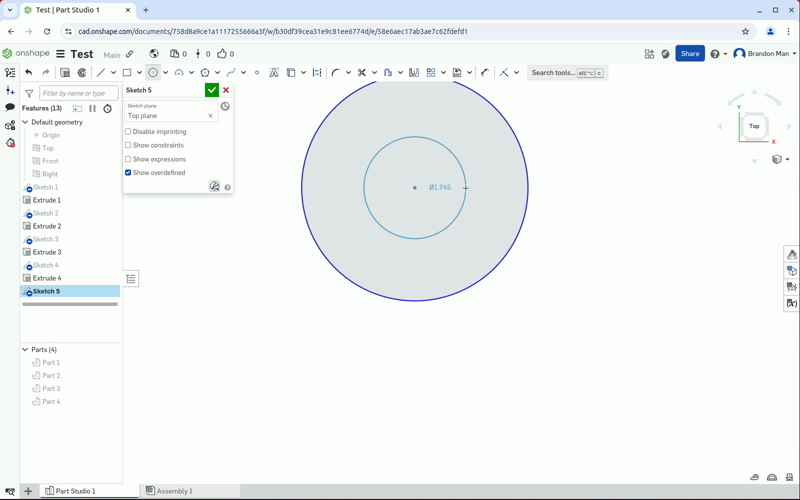
click(465, 187)
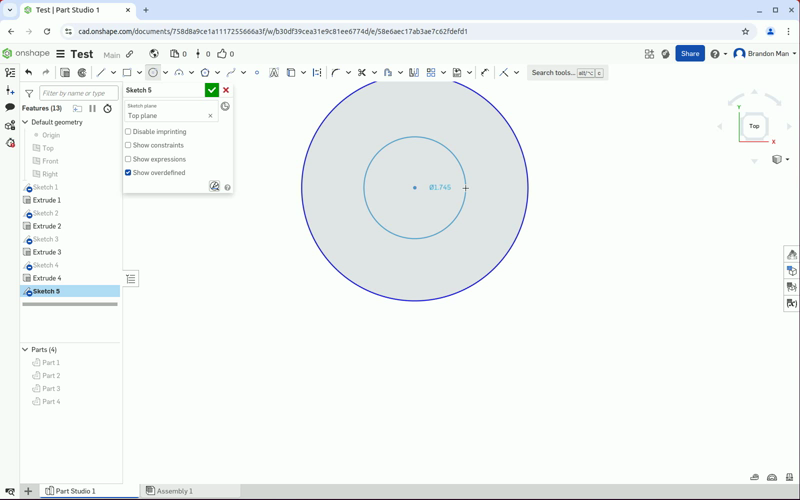
scroll(-6)
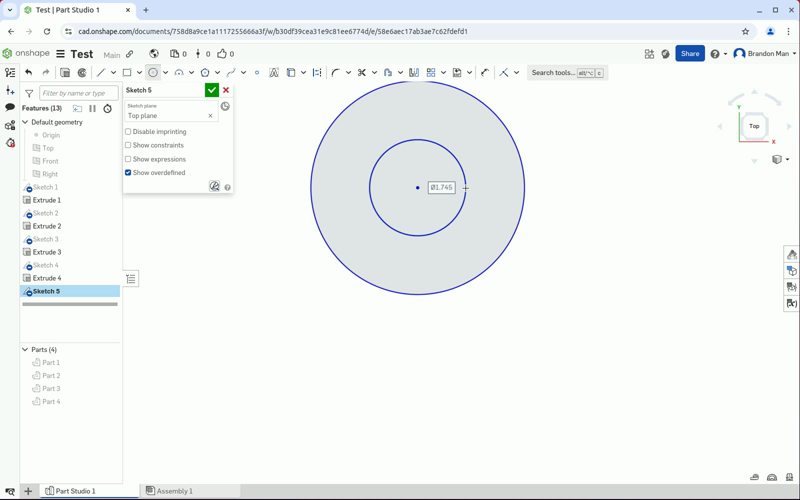
scroll(-6)
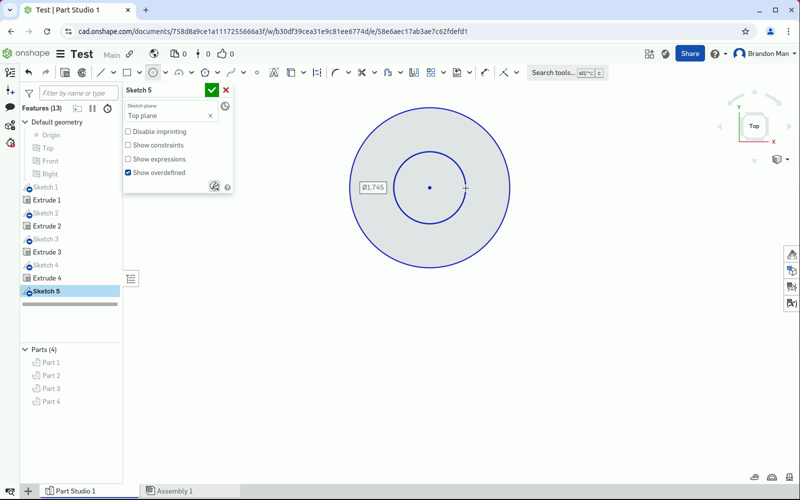
scroll(-6)
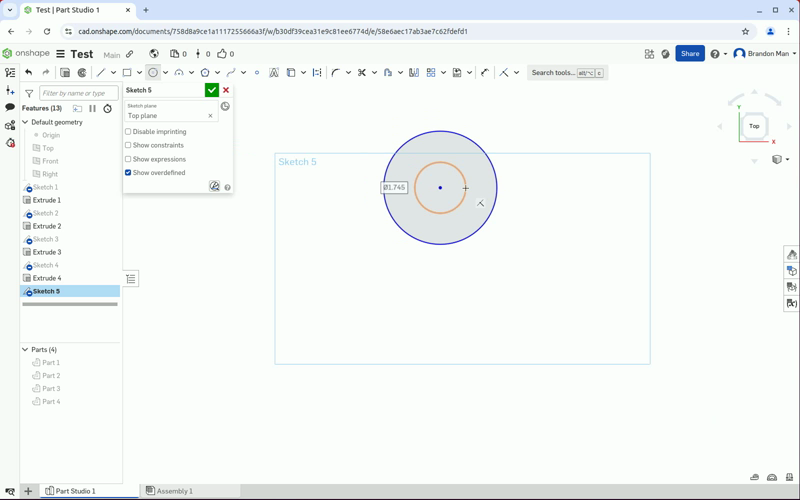
scroll(-6)
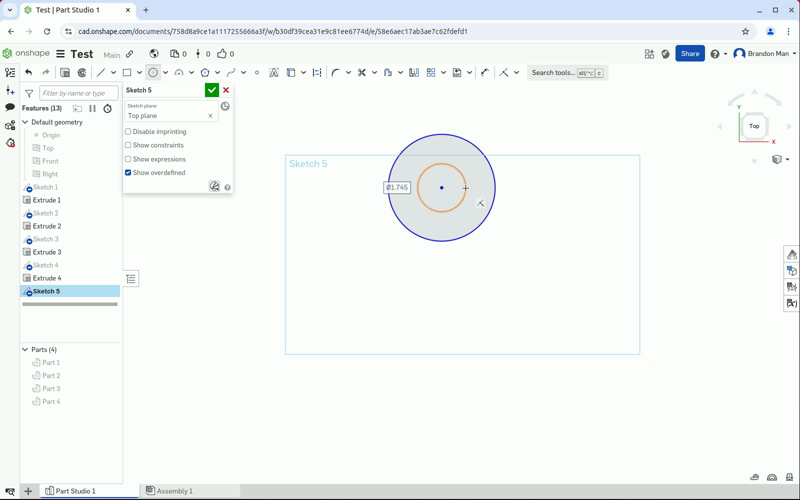
scroll(-6)
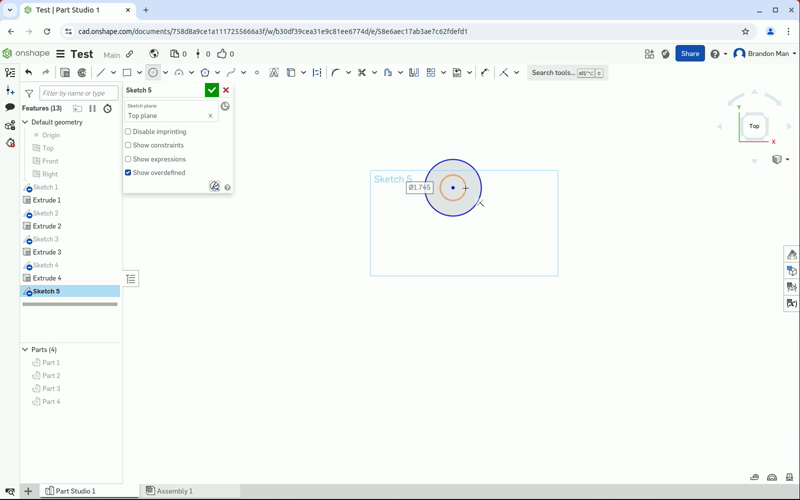
scroll(-6)
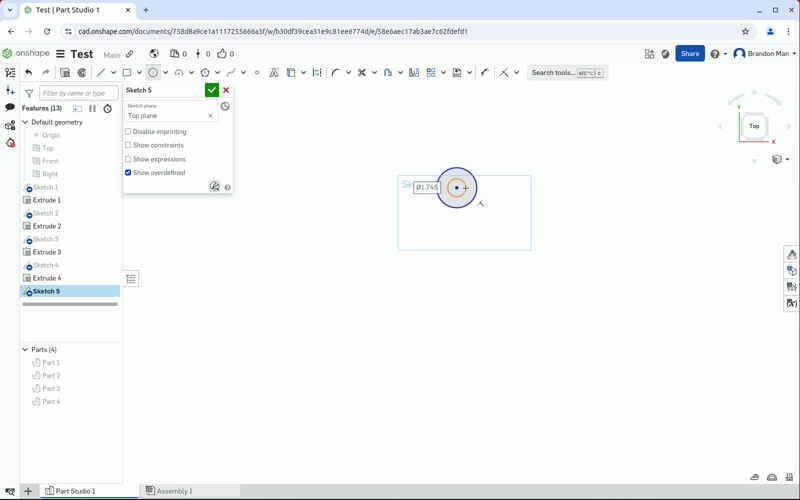
scroll(-6)
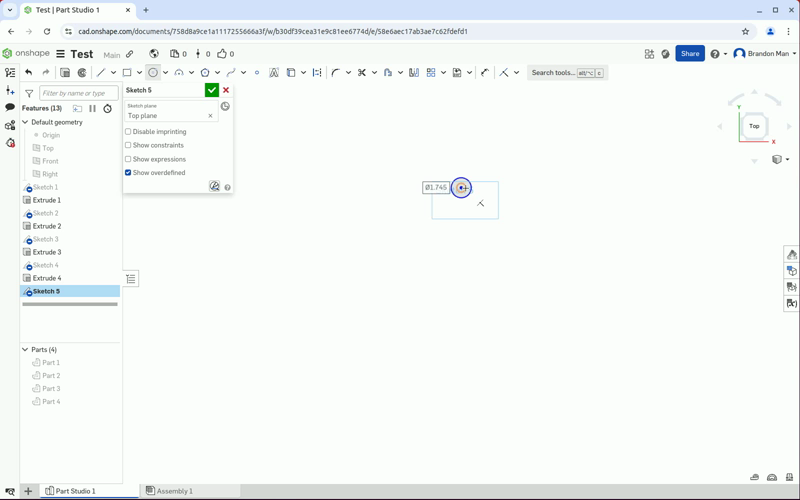
key(esc)
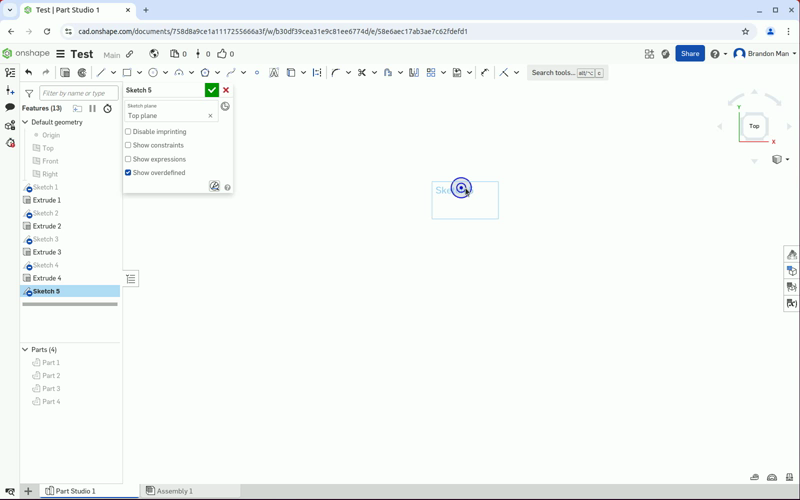
mouse_move(465, 191)
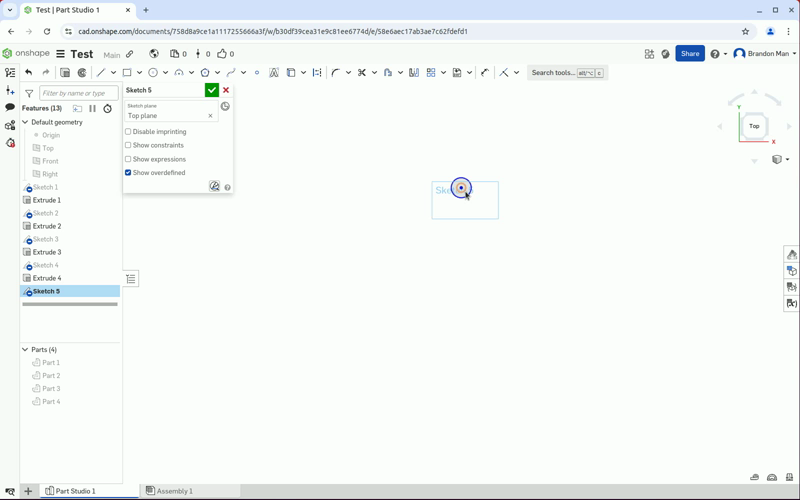
scroll(6)
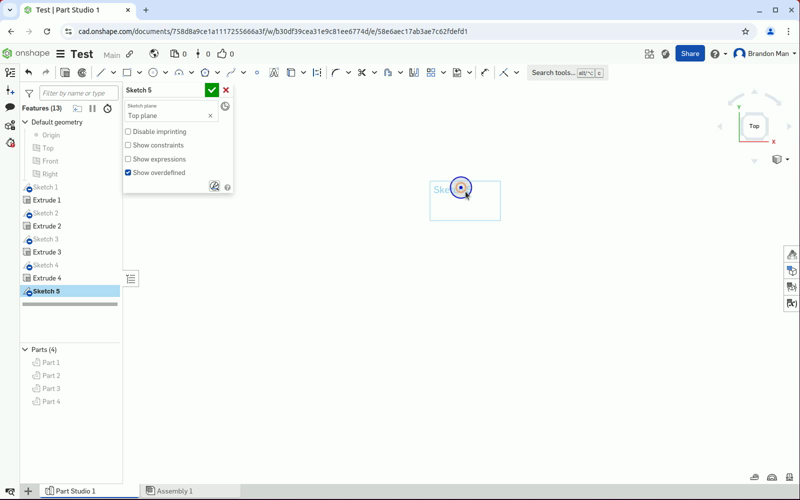
scroll(6)
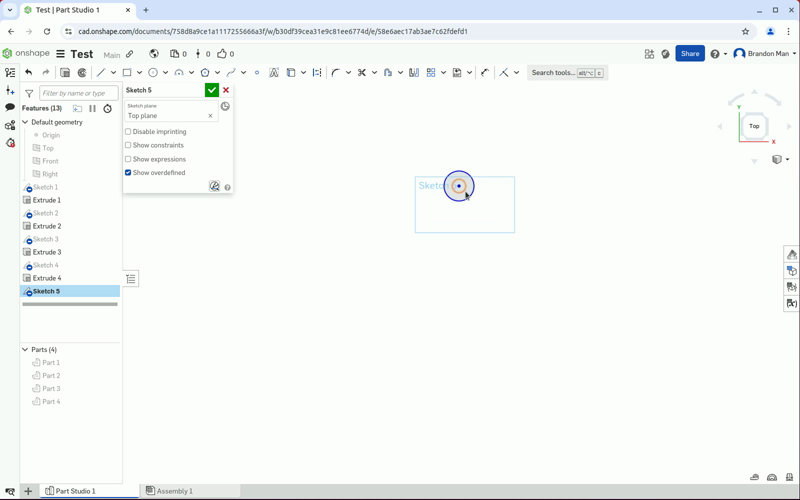
scroll(6)
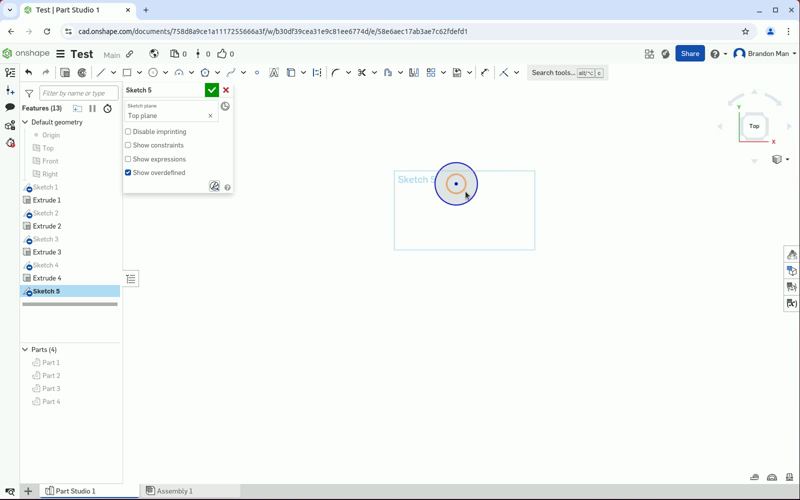
scroll(6)
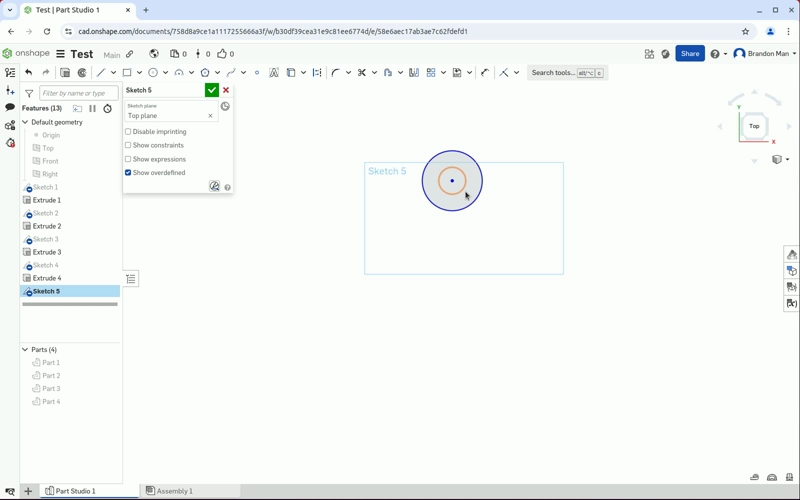
scroll(6)
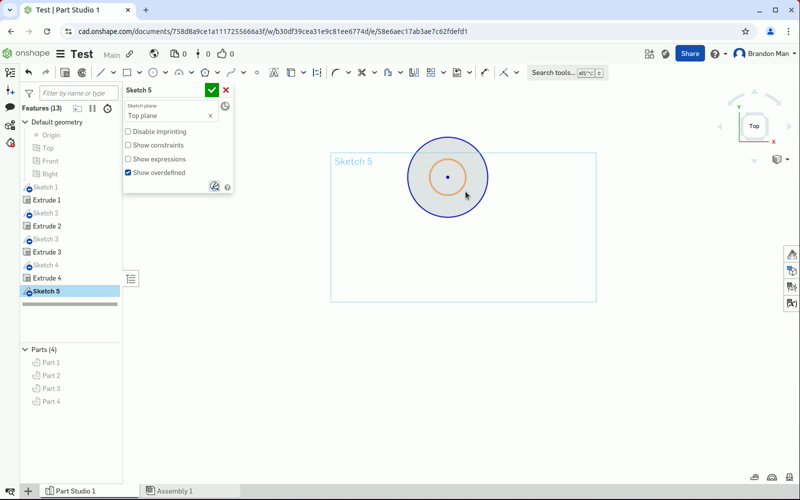
scroll(6)
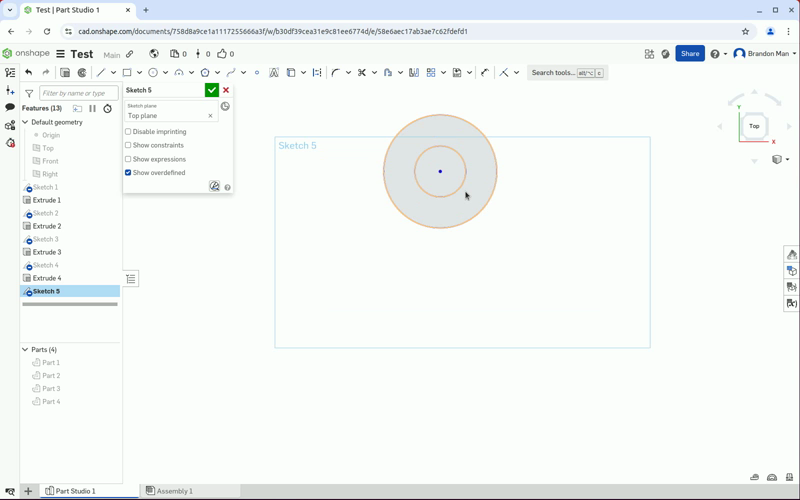
scroll(6)
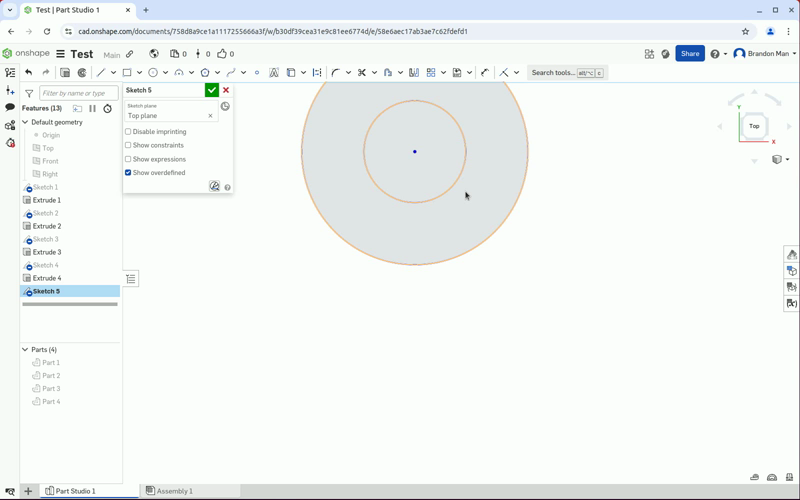
click(465, 191)
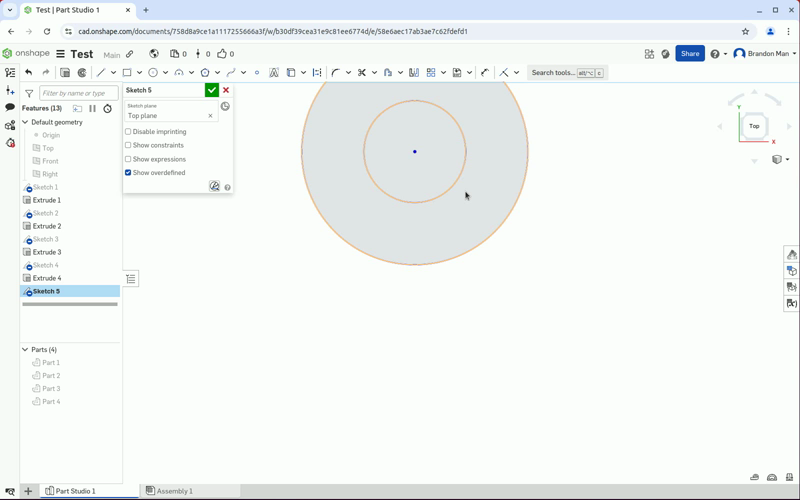
scroll(-6)
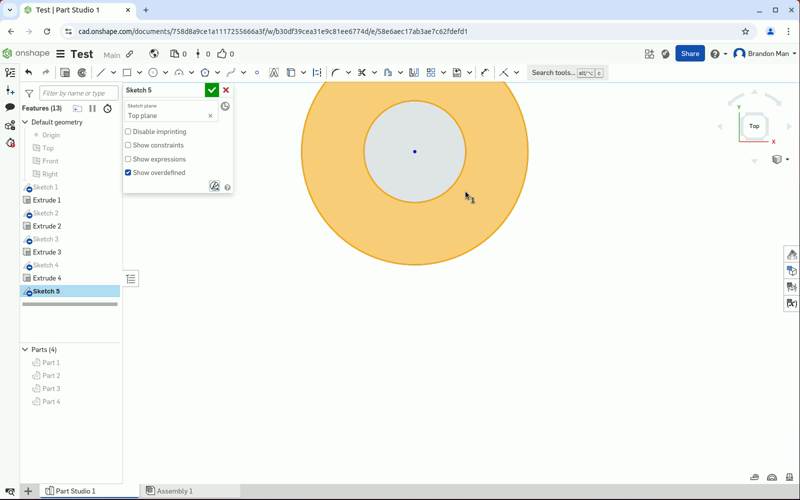
scroll(-6)
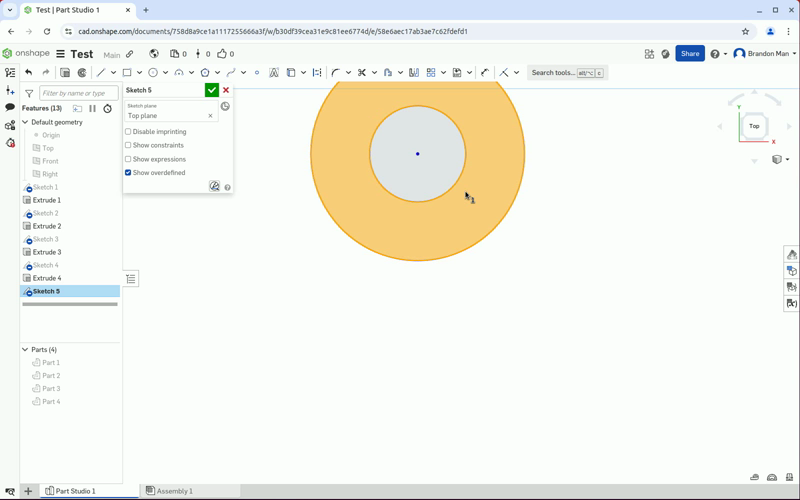
scroll(-6)
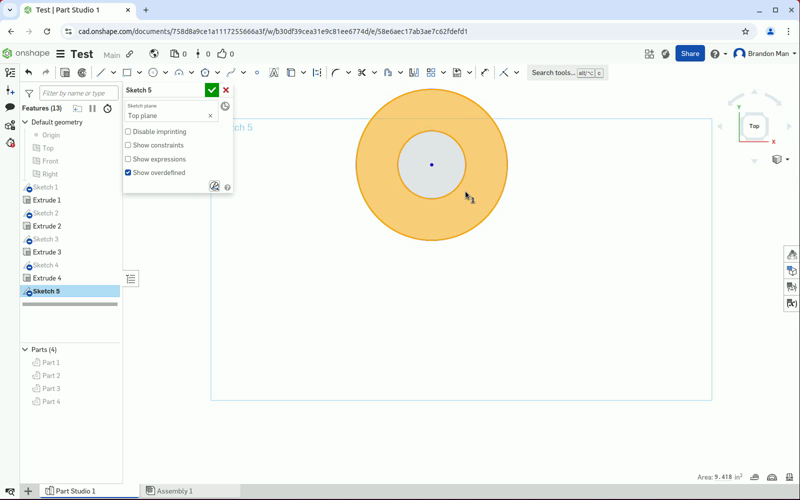
scroll(-6)
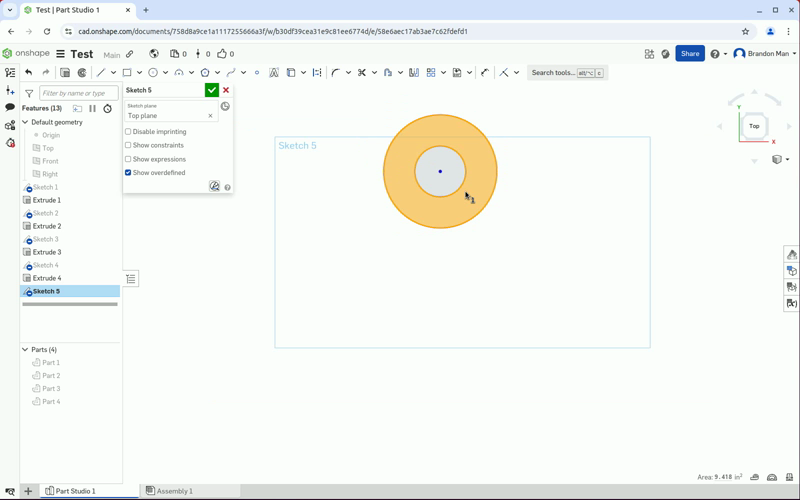
scroll(-6)
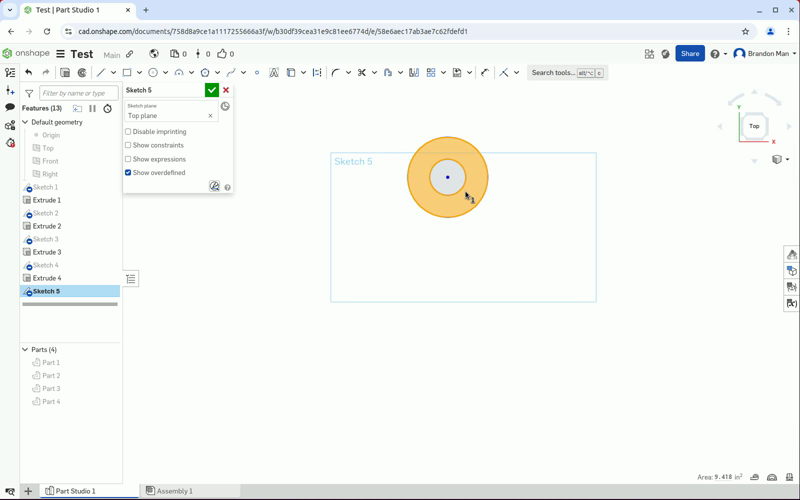
scroll(-6)
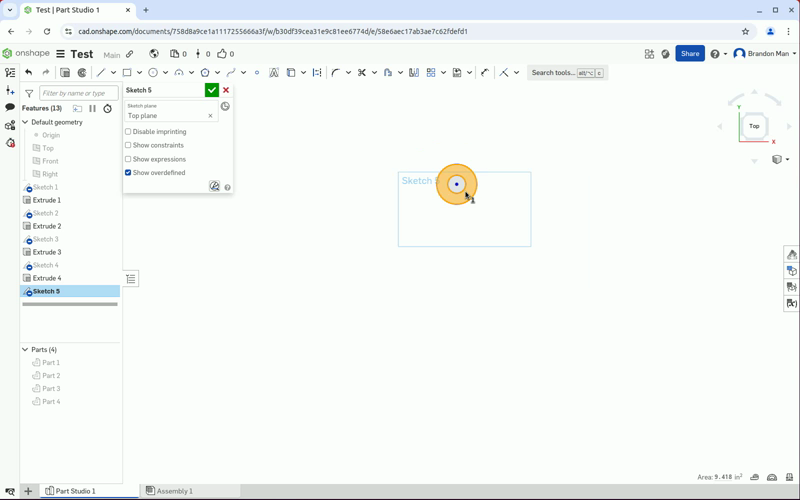
scroll(-6)
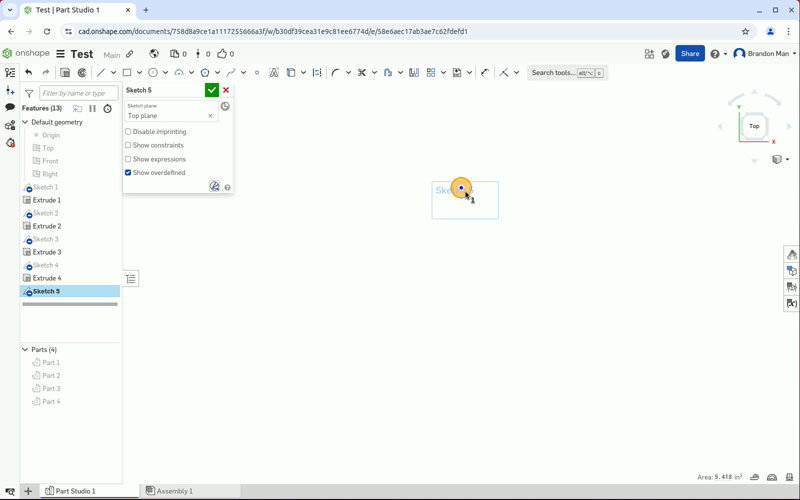
mouse_move(73, 352)
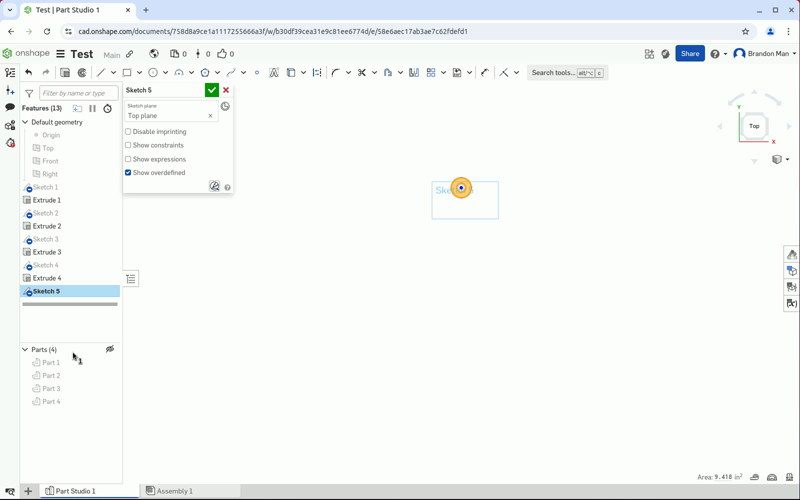
key(shift+y)
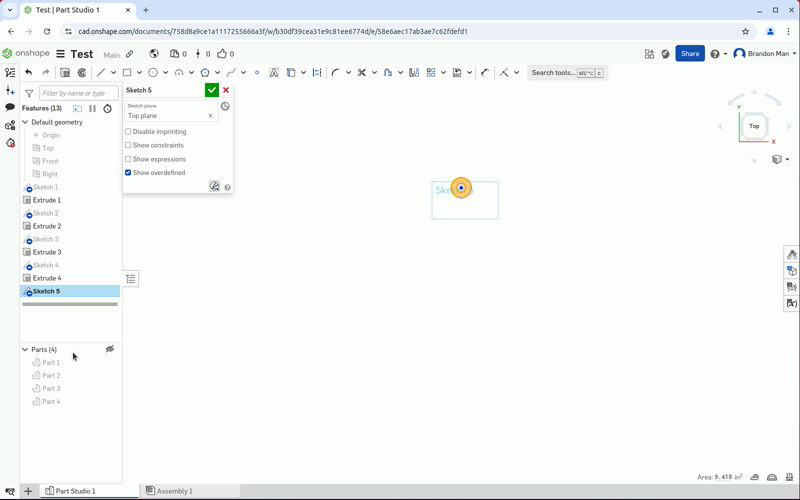
key(shift+e)
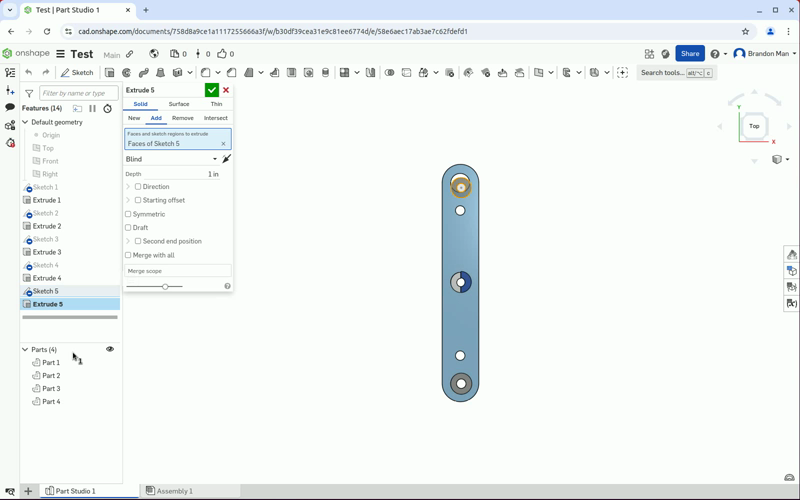
mouse_move(143, 106)
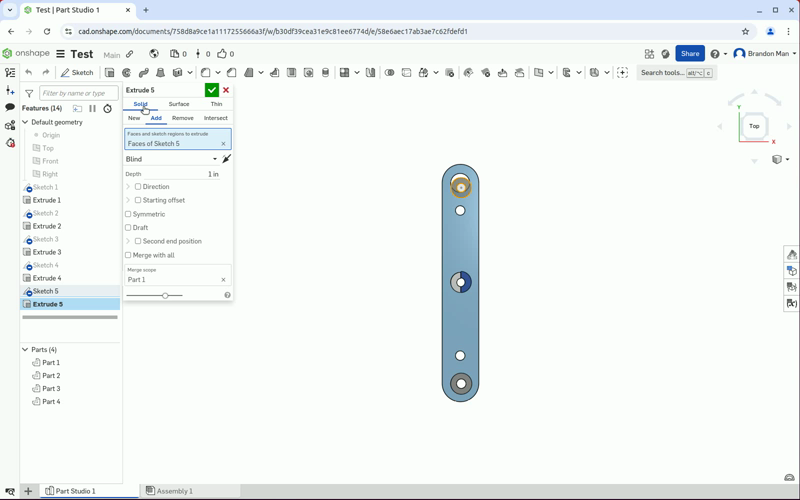
click(143, 106)
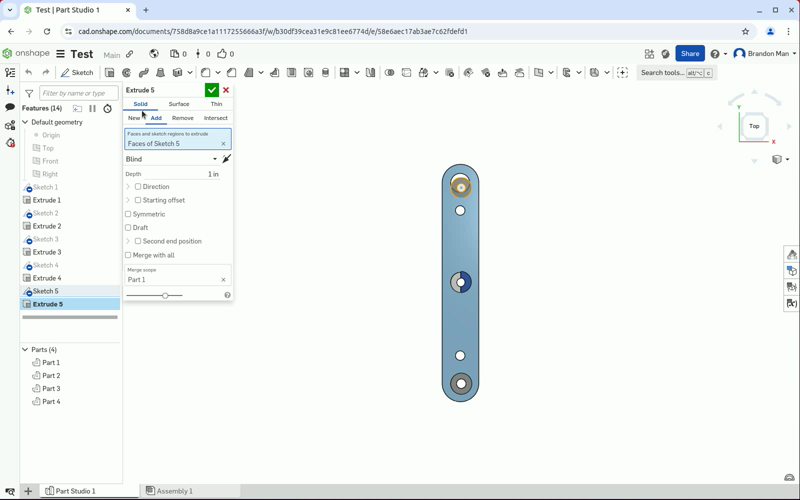
mouse_move(137, 120)
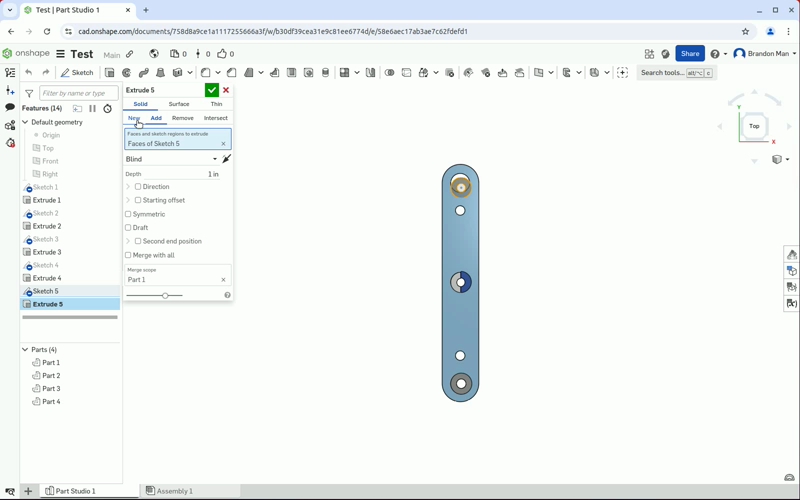
click(137, 120)
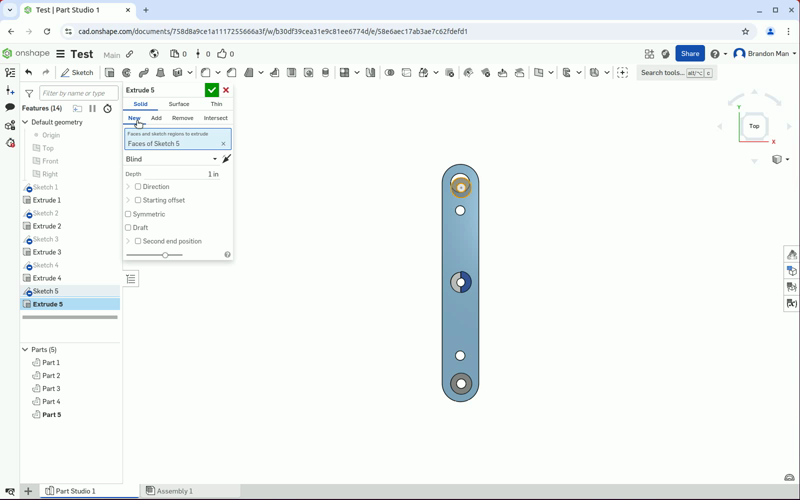
key(tab, 4)
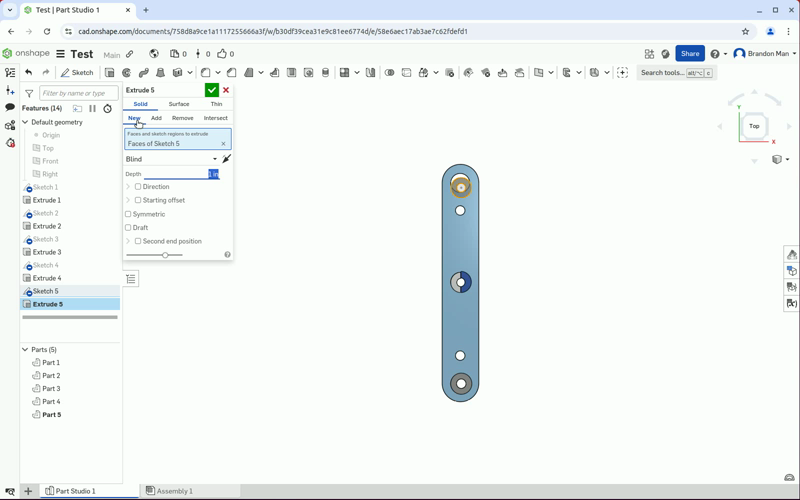
text(5.296)
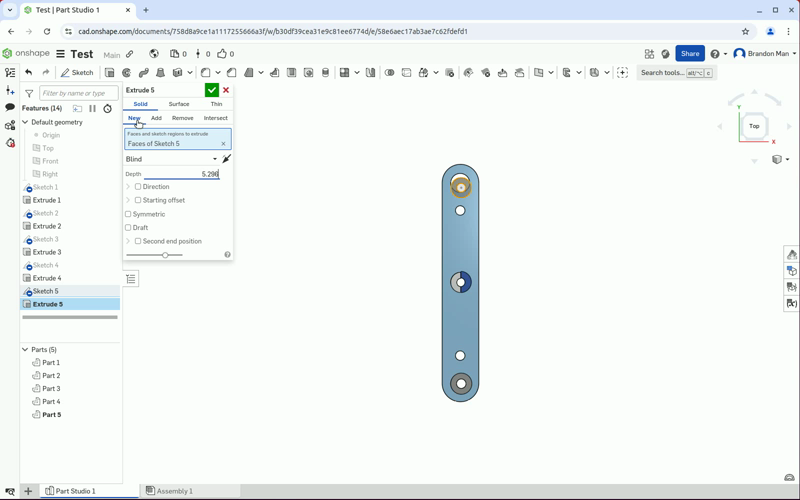
key(enter)
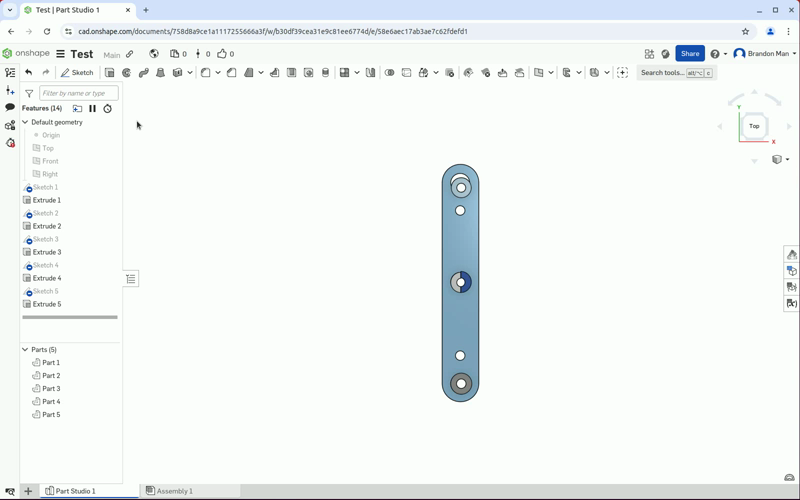
key(shift+h)
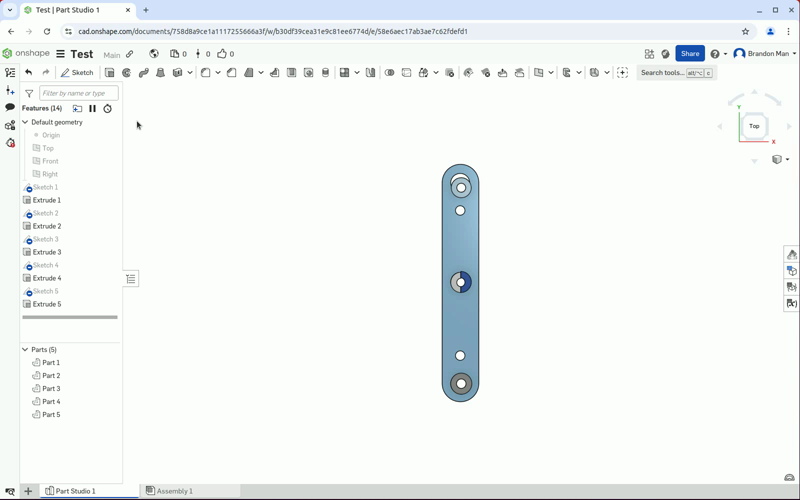
key(shift+h)
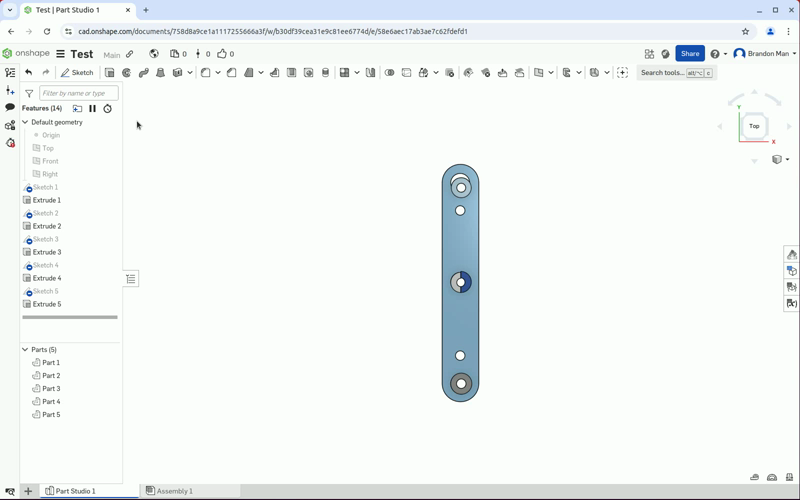
key(shift+7)
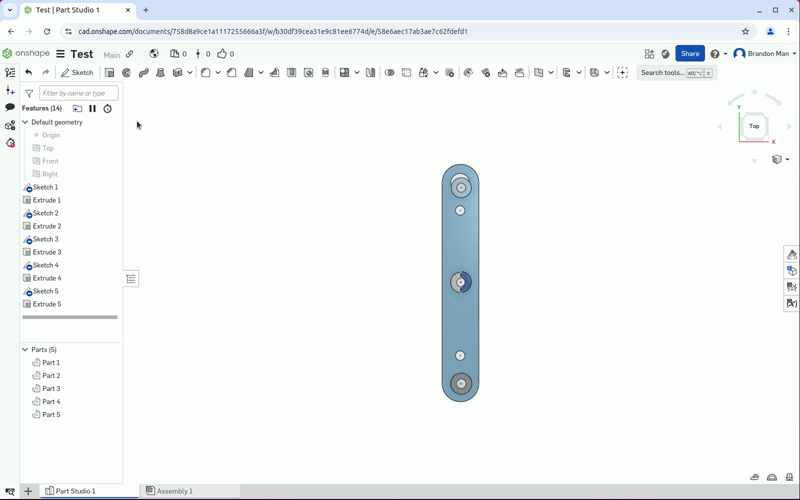
key(up, 3)
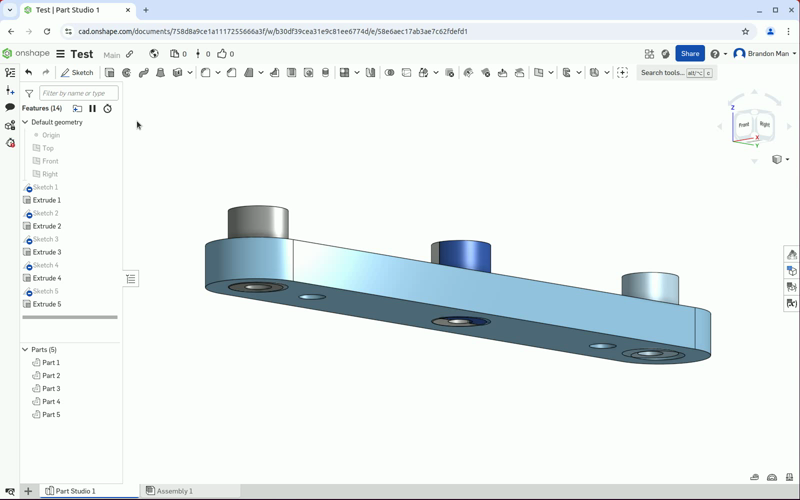
key(left, 3)
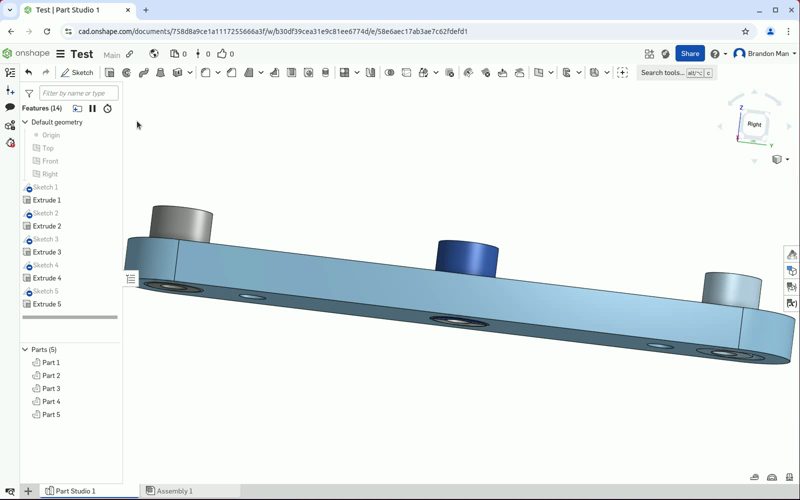
key(right, 3)
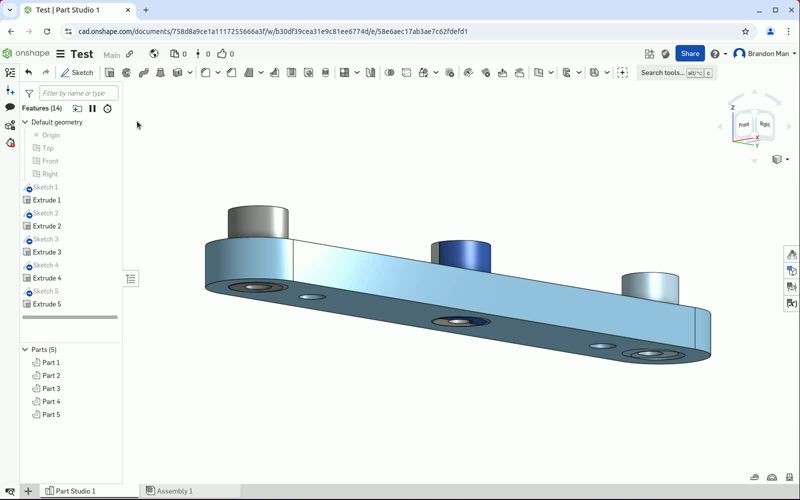
key(down, 3)
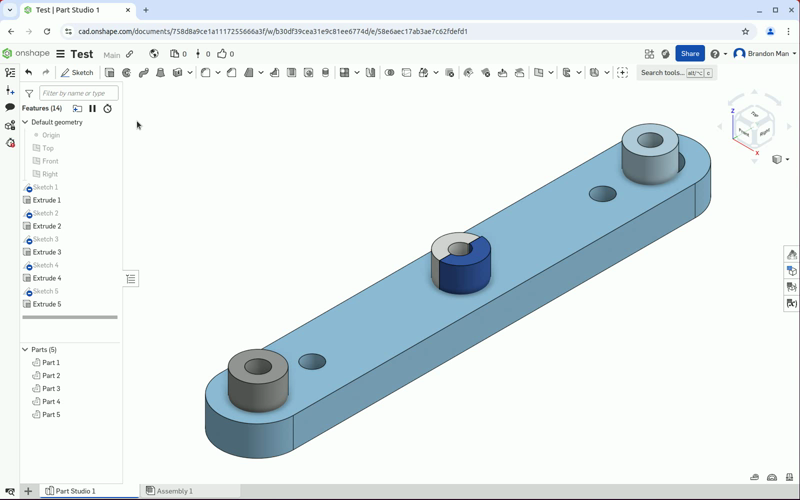
mouse_move(73, 189)
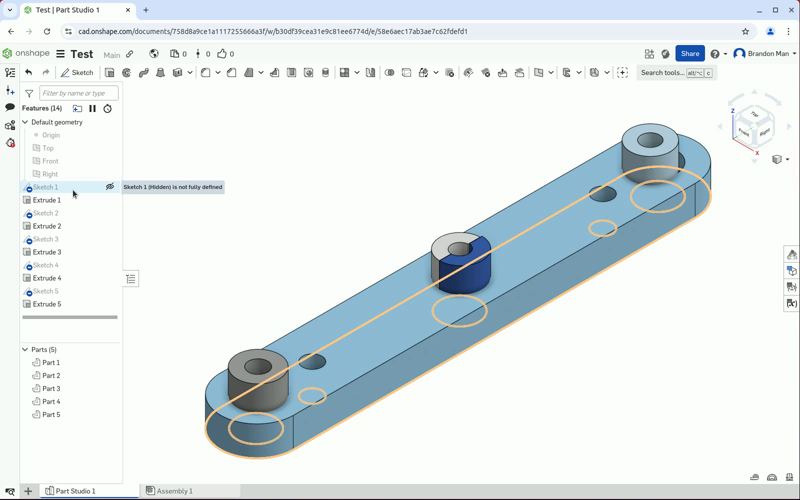
click(73, 189)